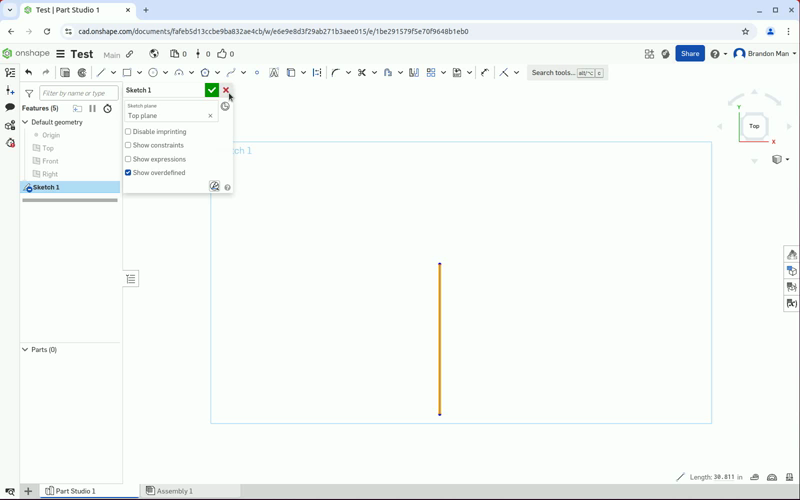
key(shift+h)
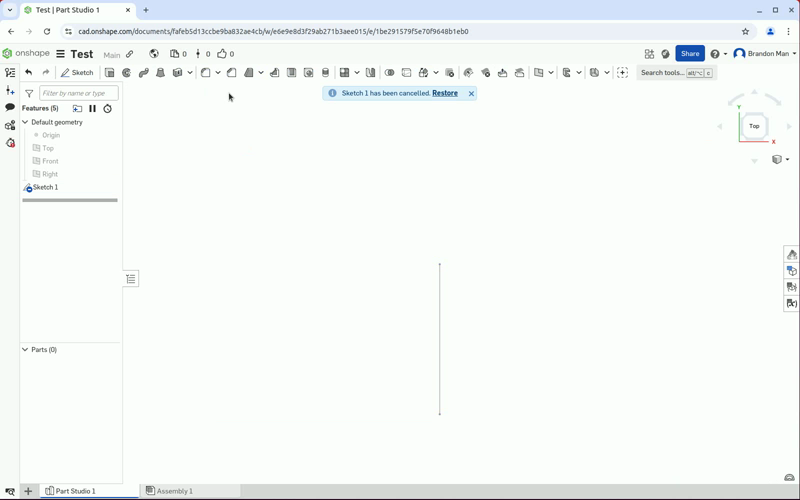
key(shift+s)
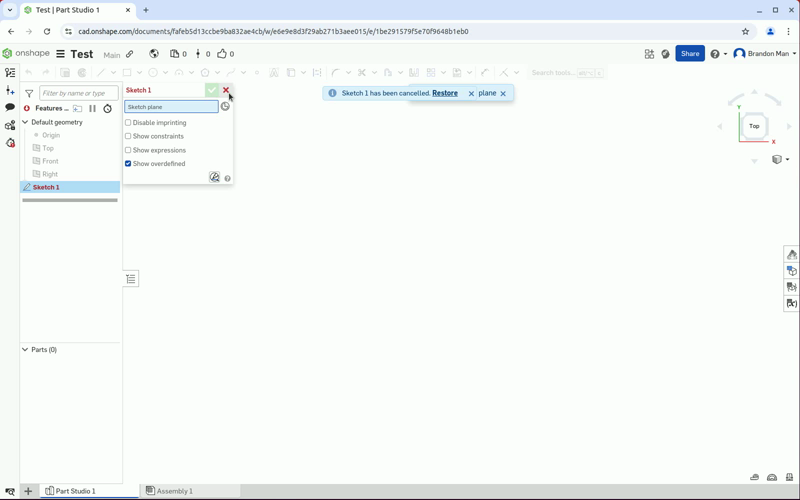
mouse_move(73, 150)
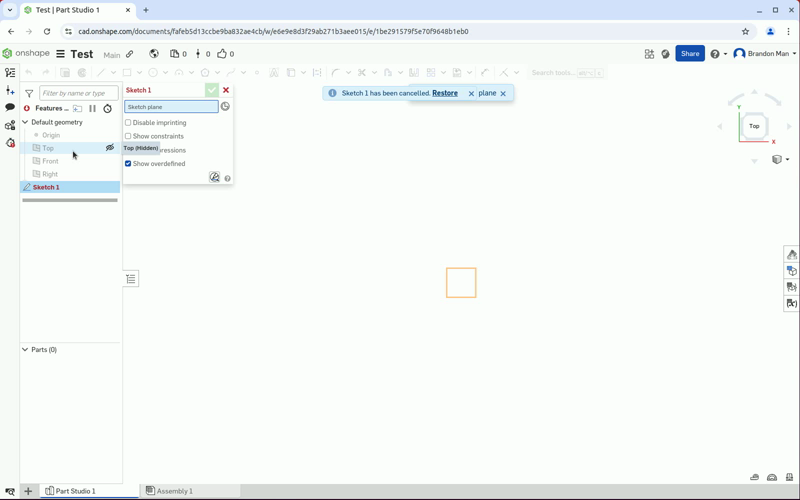
click(73, 150)
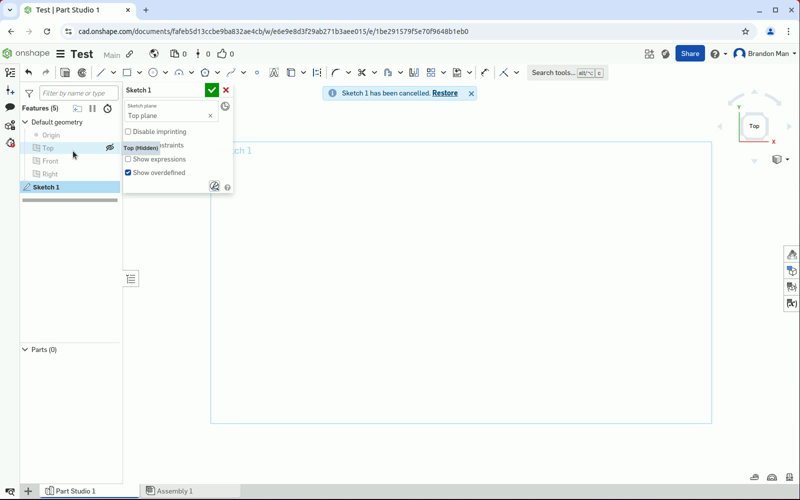
mouse_move(73, 352)
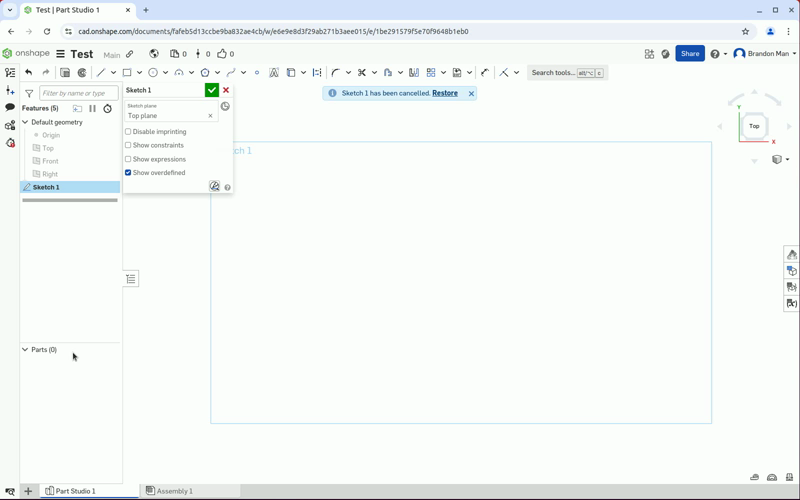
key(y)
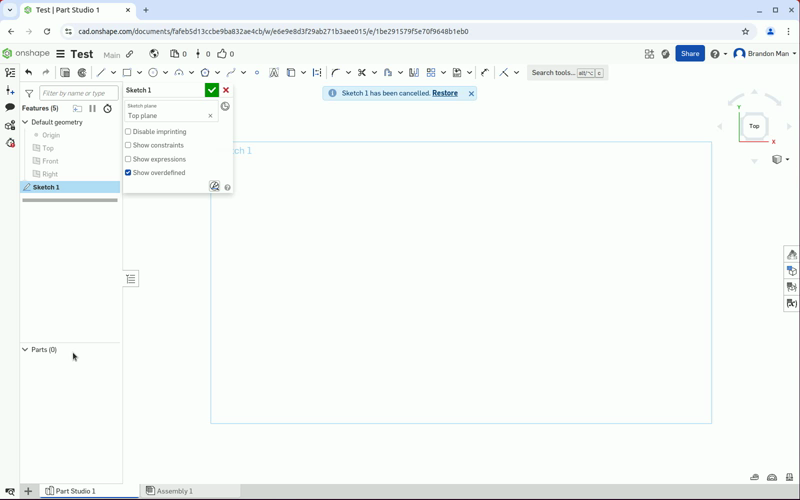
key(l)
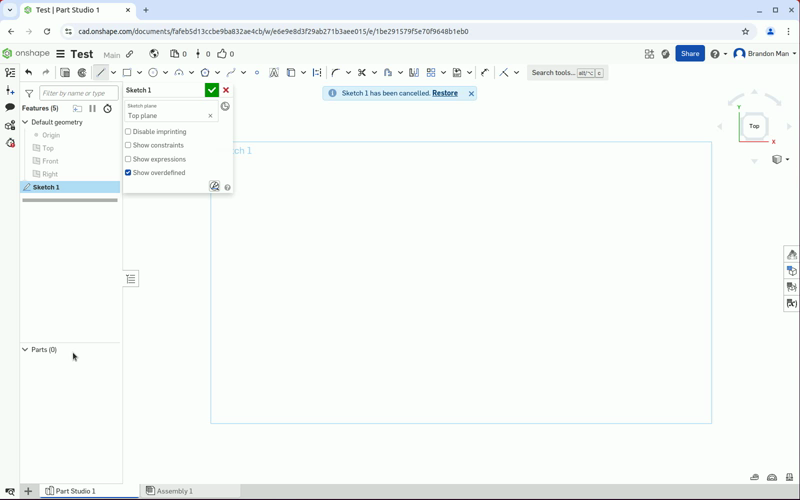
key_down(shift)
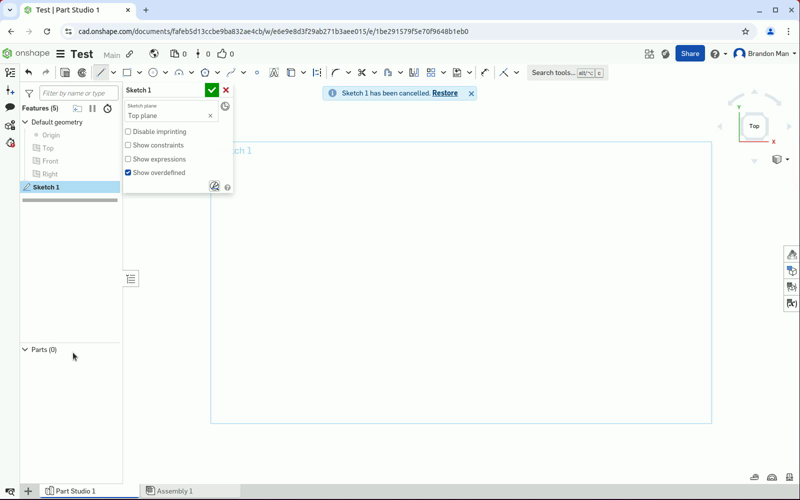
mouse_move(348, 279)
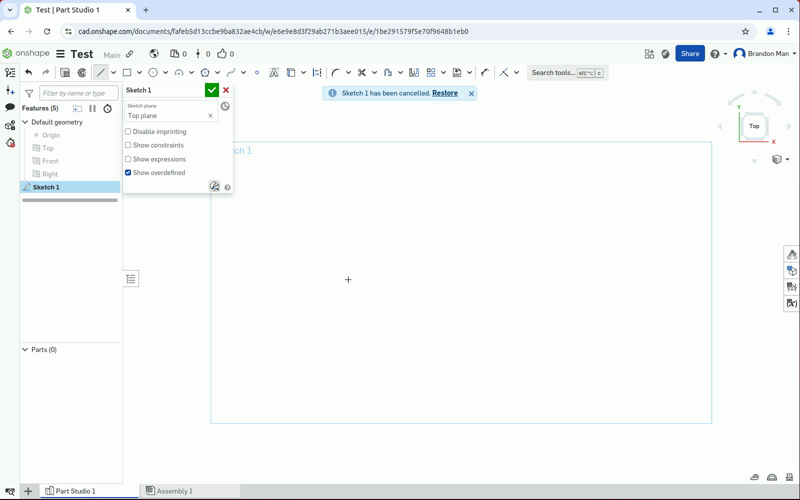
click(348, 279)
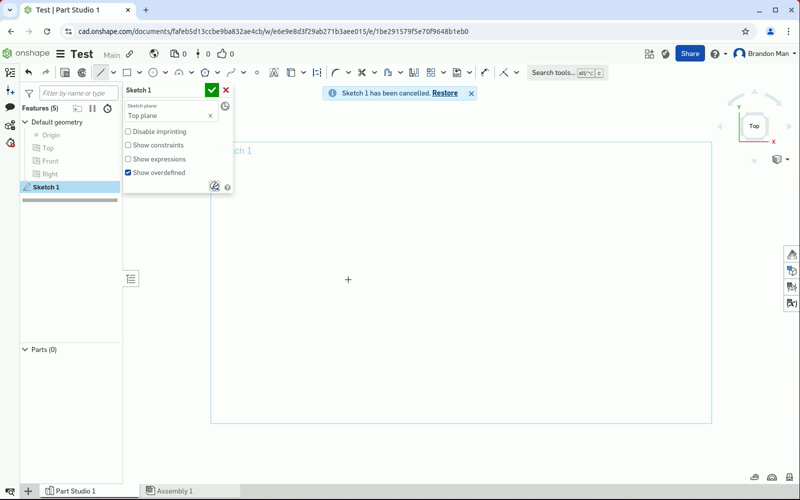
key_up(shift)
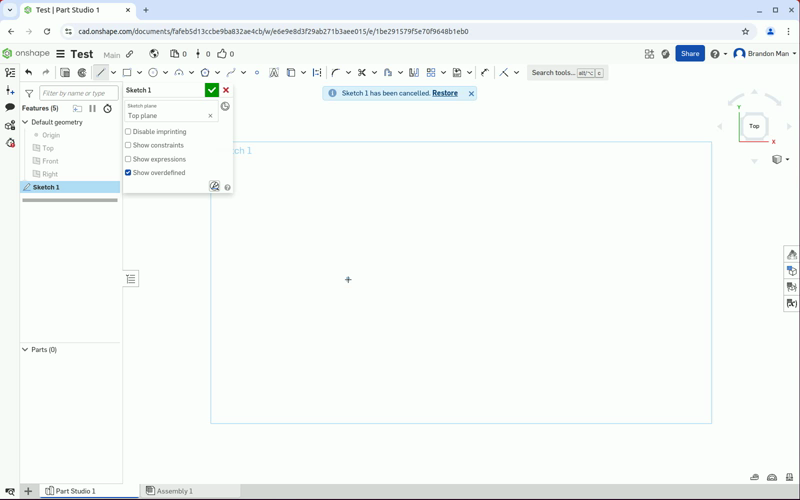
key_down(shift)
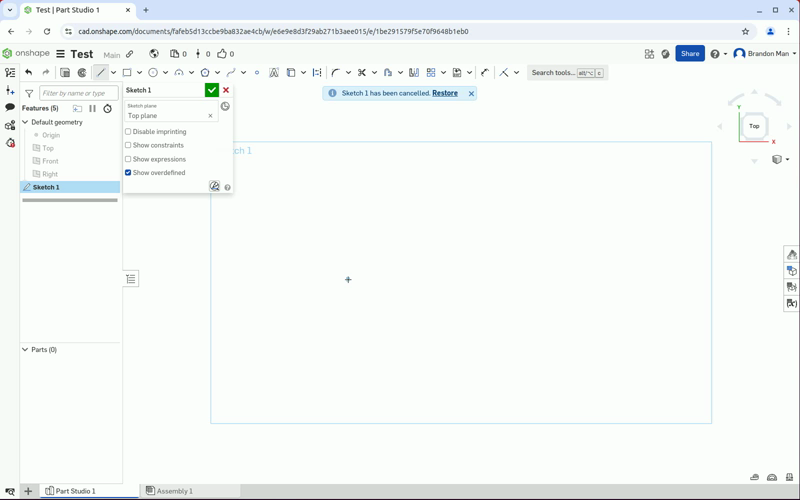
mouse_move(572, 279)
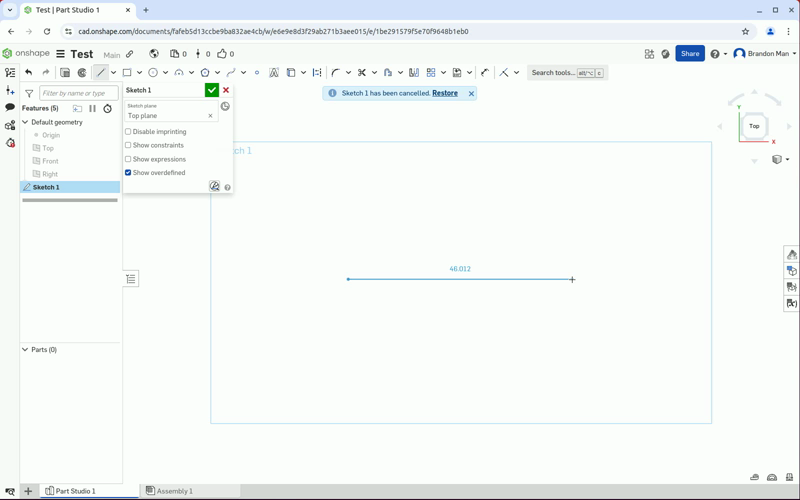
click(572, 279)
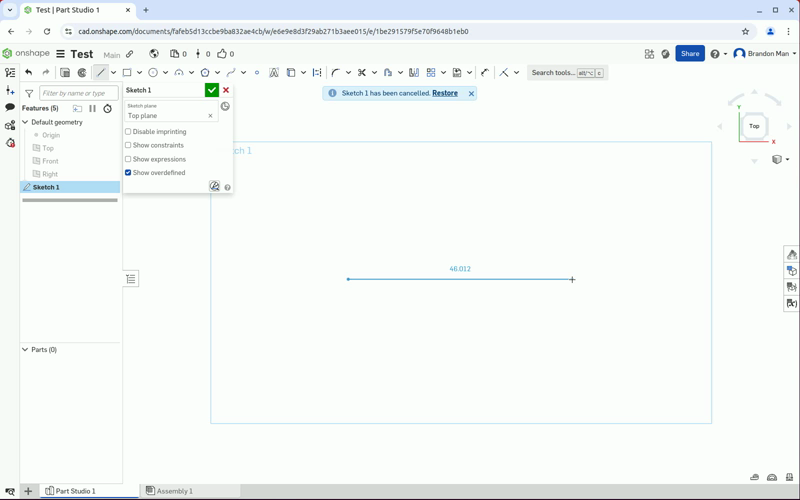
key_up(shift)
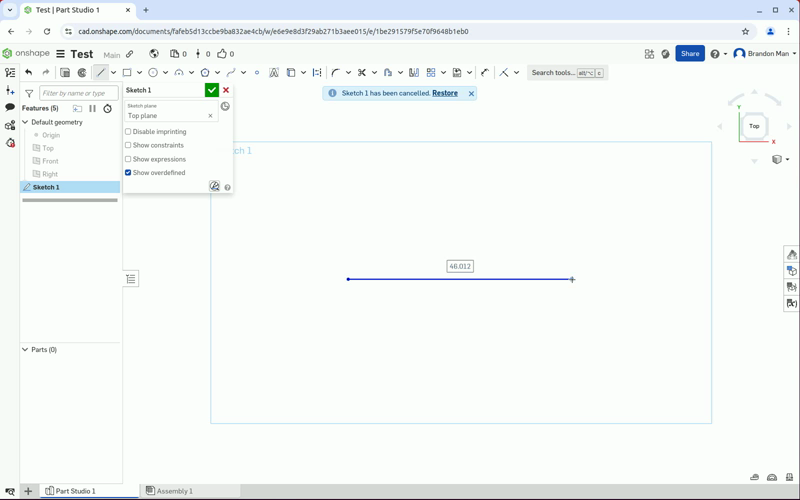
key_down(shift)
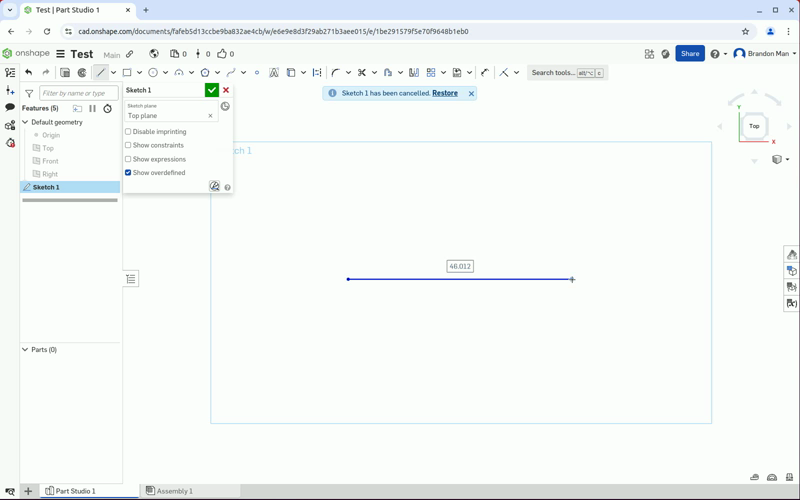
mouse_move(589, 279)
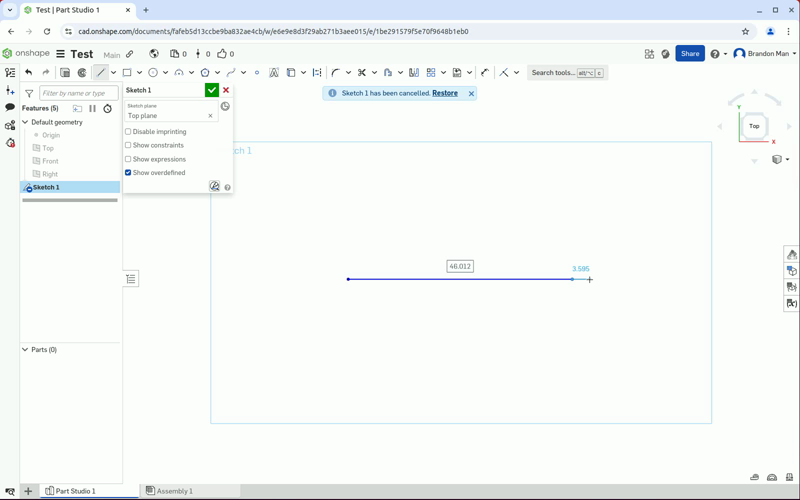
mouse_move(572, 277)
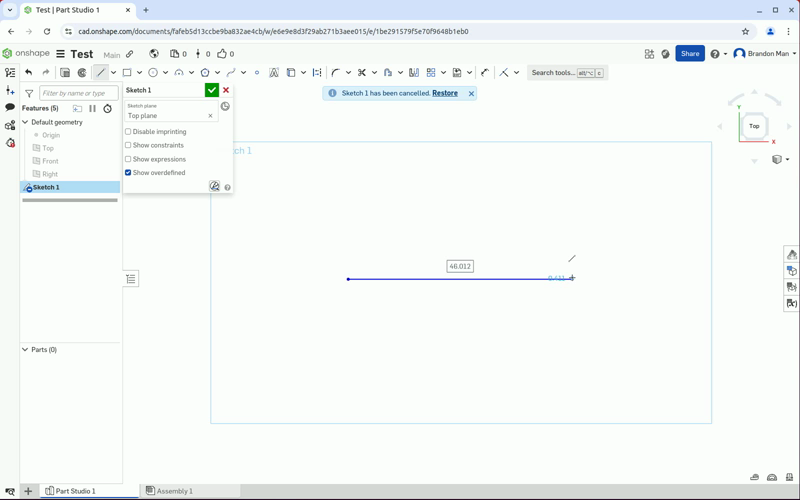
scroll(6)
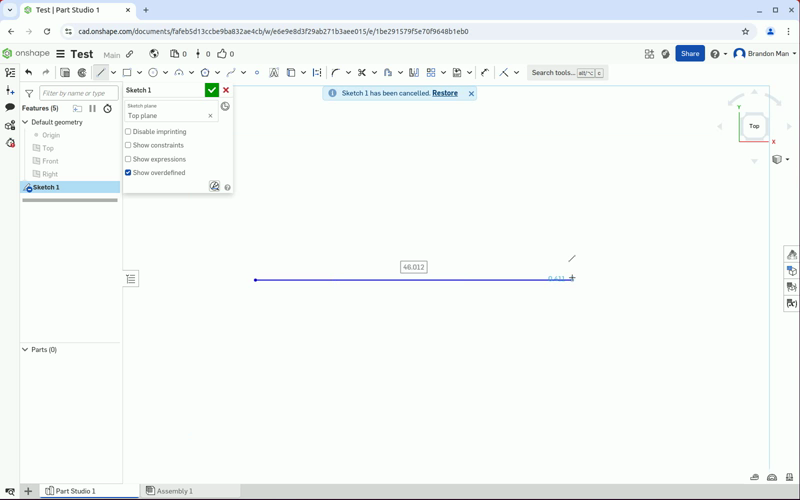
scroll(6)
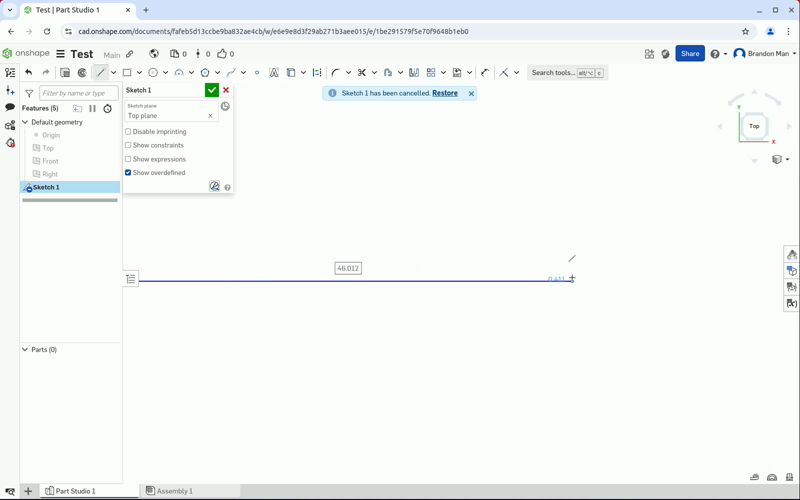
scroll(6)
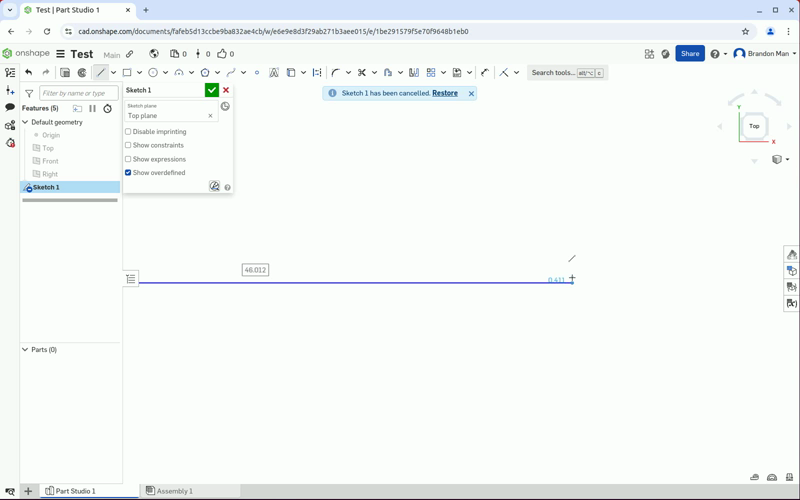
scroll(6)
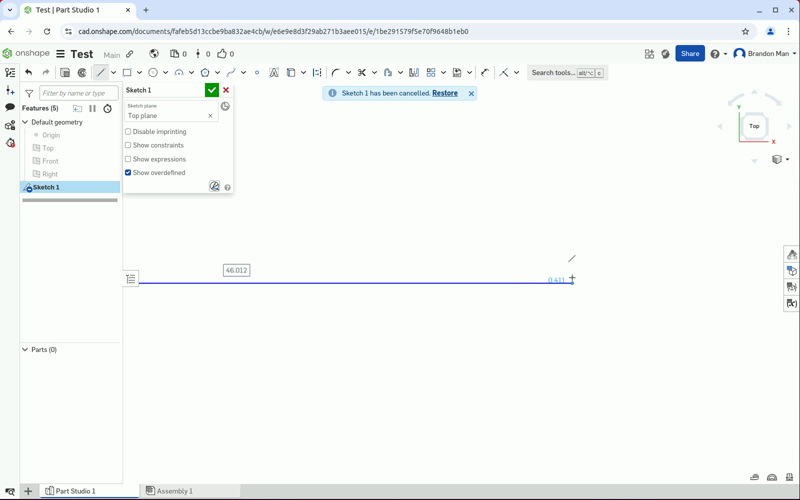
scroll(6)
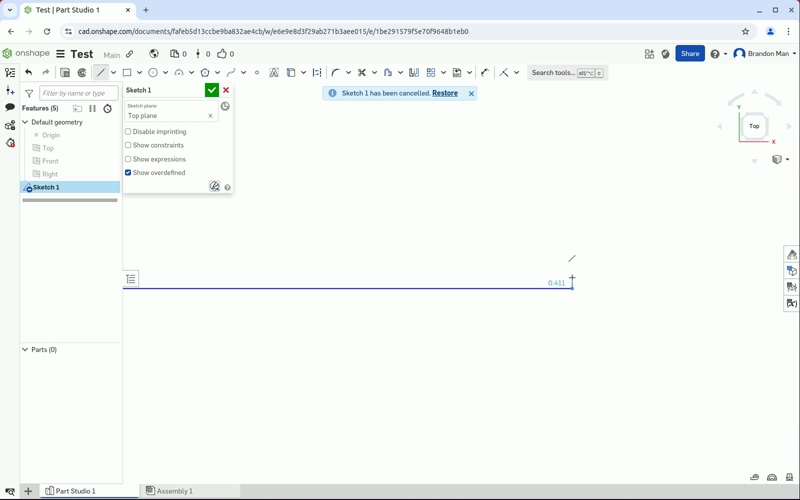
scroll(6)
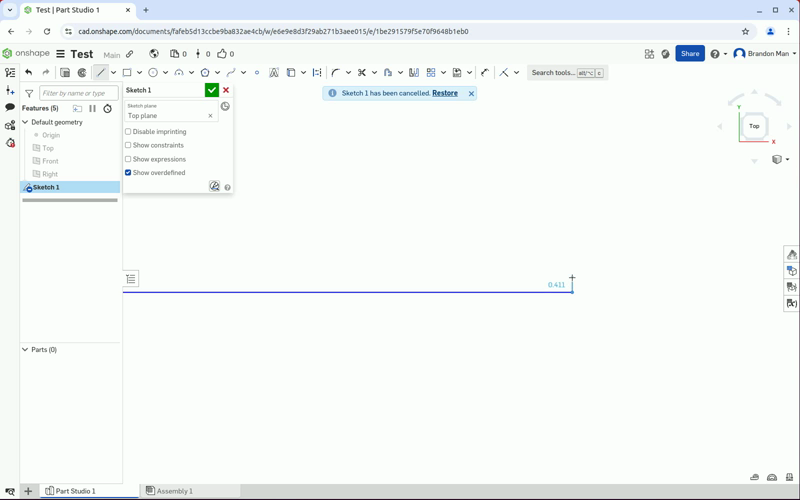
scroll(6)
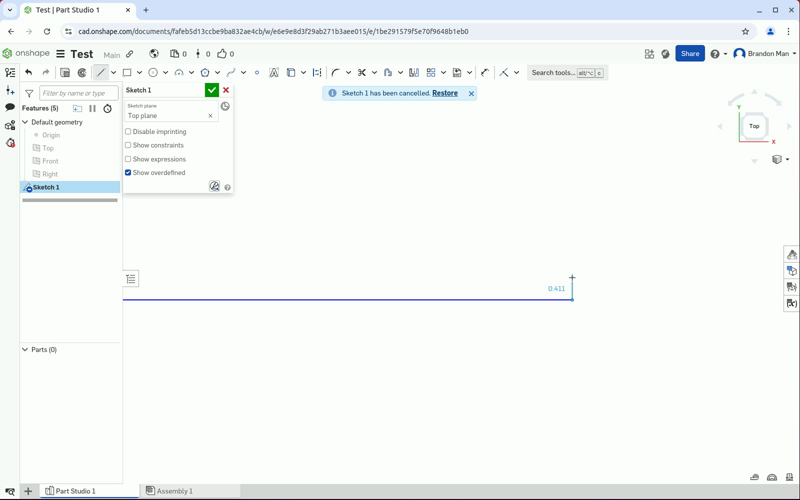
click(572, 277)
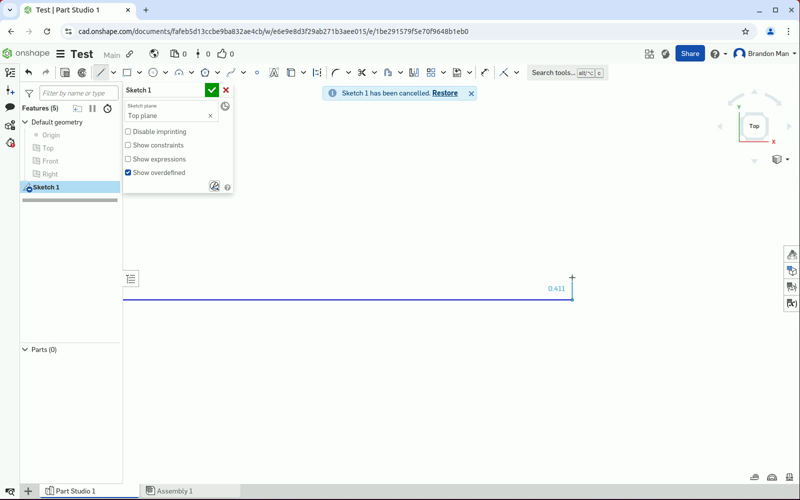
scroll(-6)
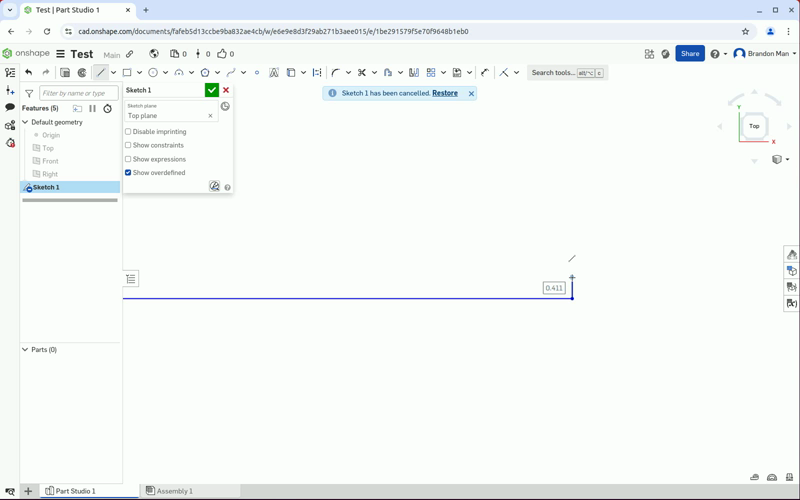
scroll(-6)
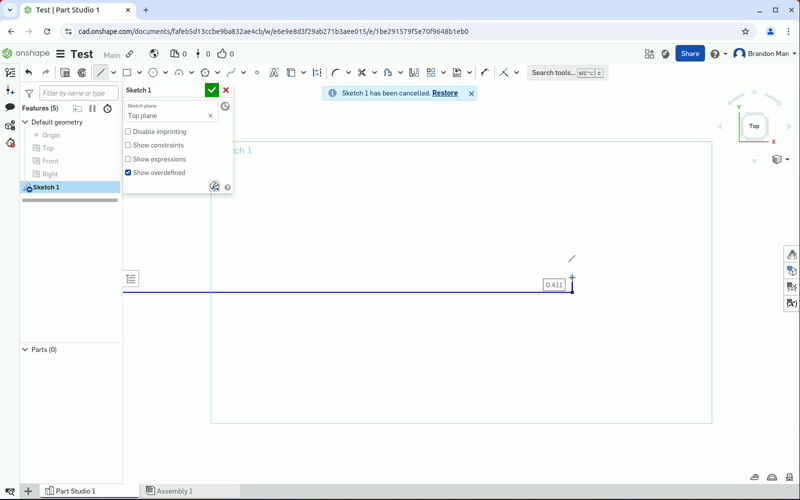
scroll(-6)
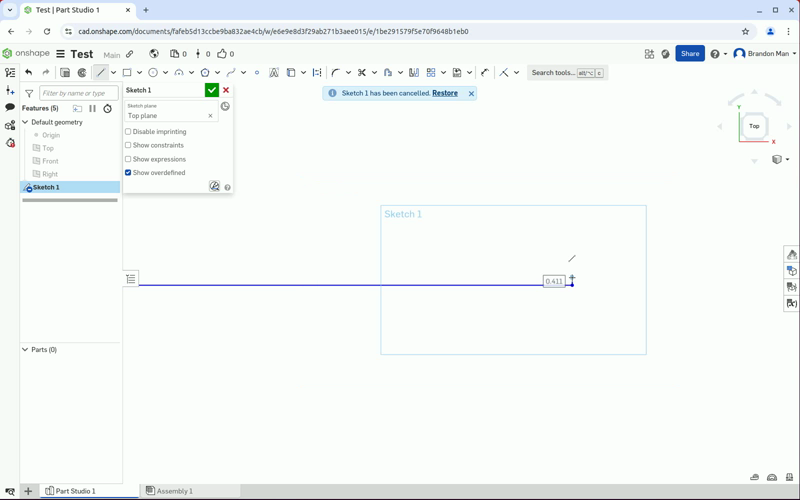
scroll(-6)
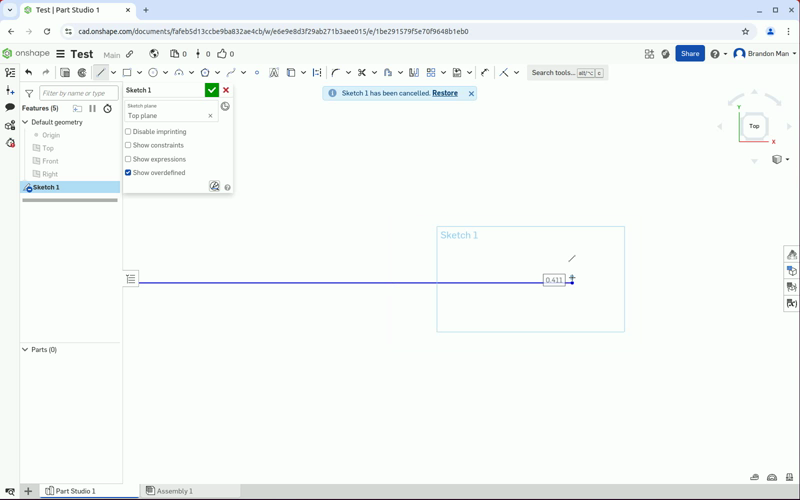
scroll(-6)
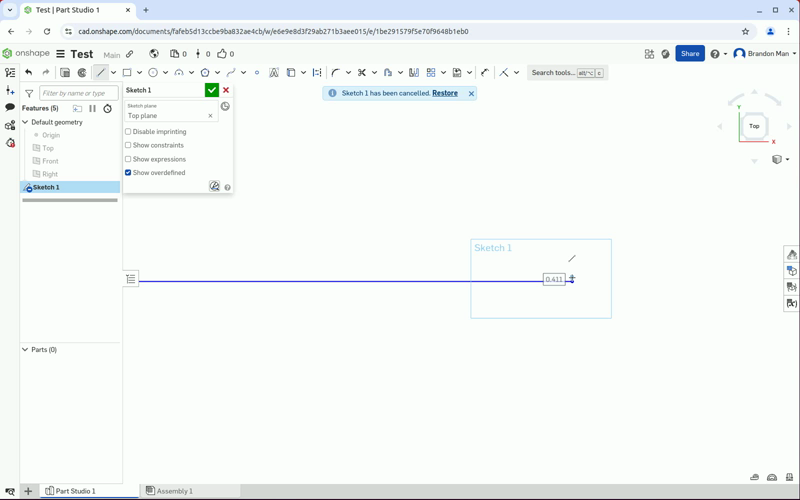
scroll(-6)
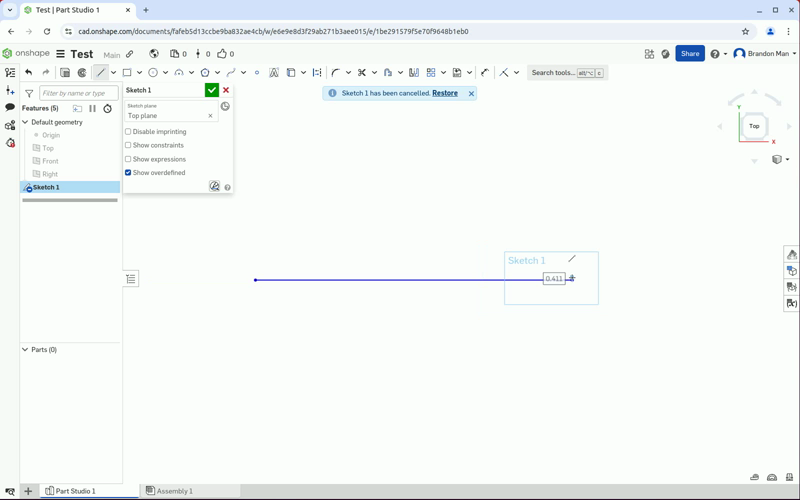
scroll(-6)
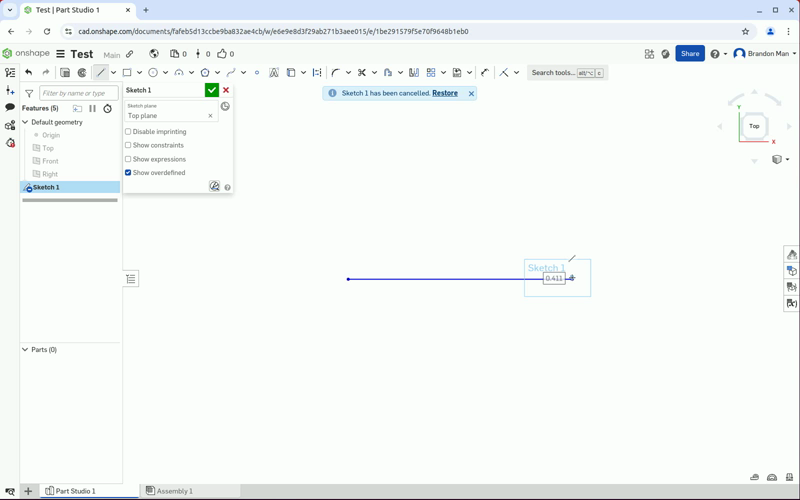
key_up(shift)
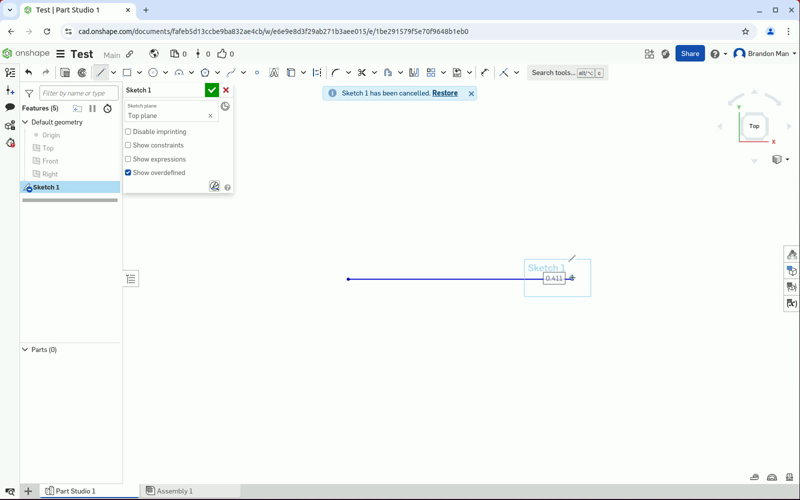
key_down(shift)
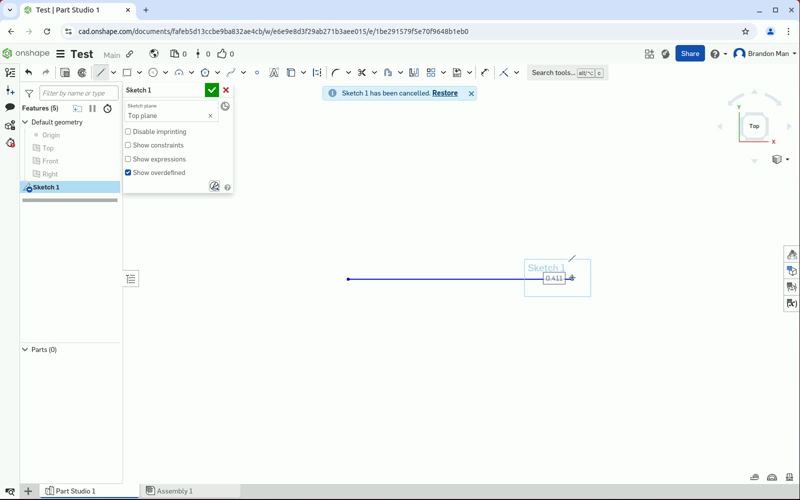
mouse_move(348, 277)
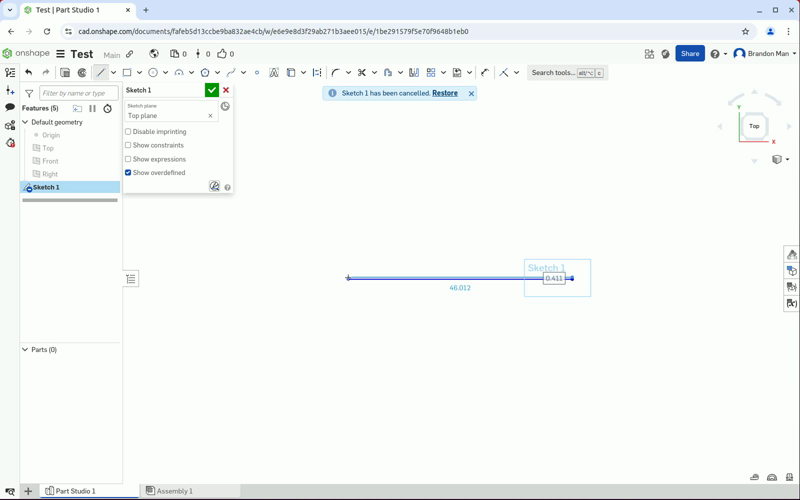
scroll(6)
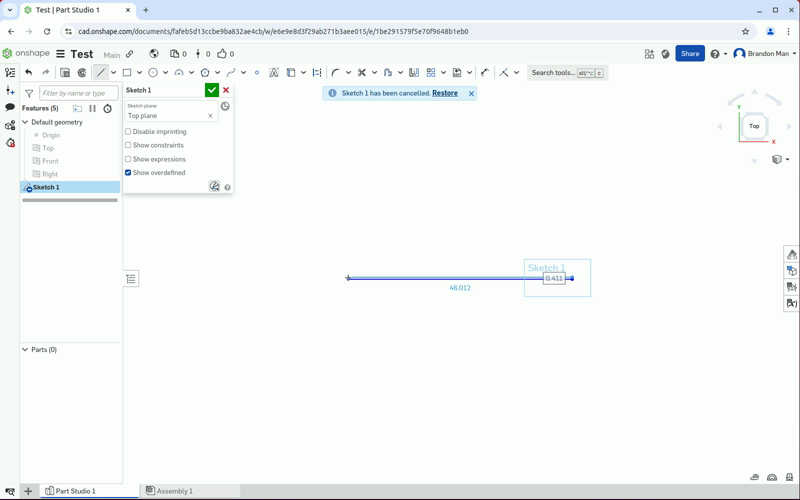
scroll(6)
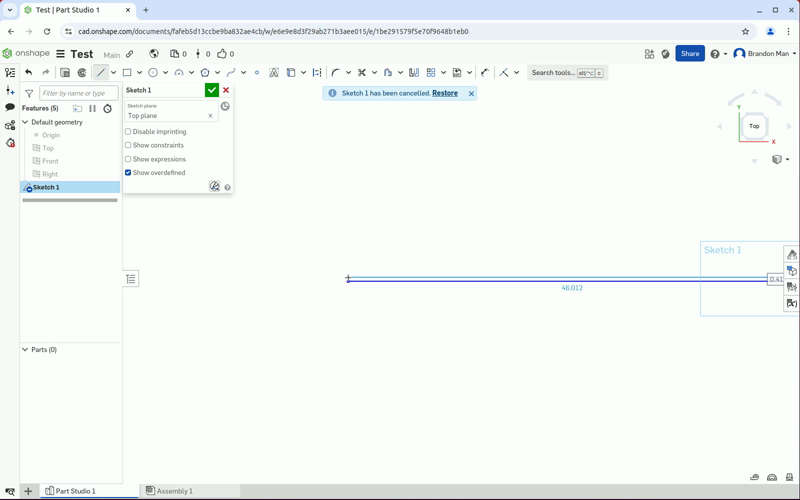
scroll(6)
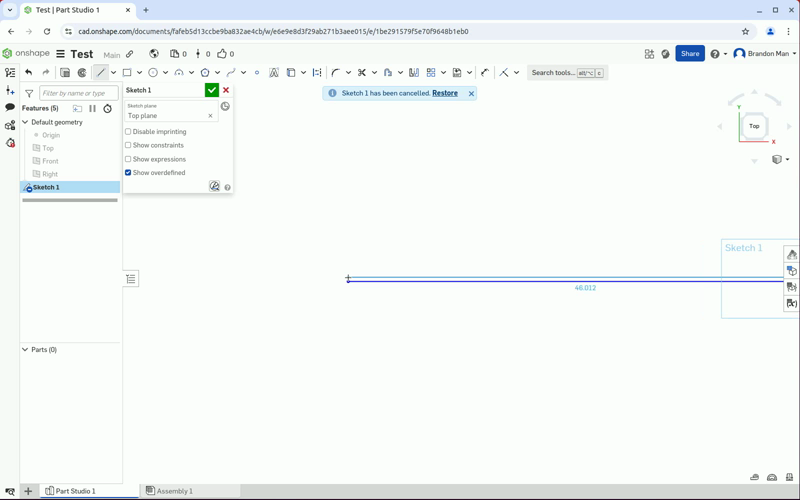
scroll(6)
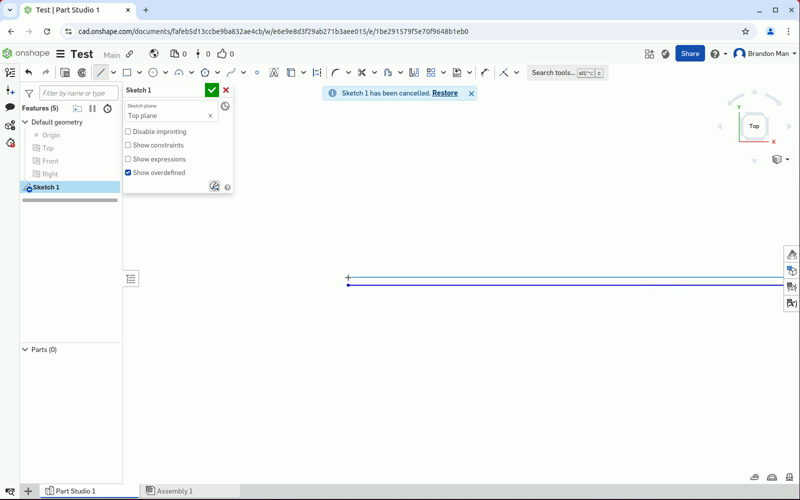
scroll(6)
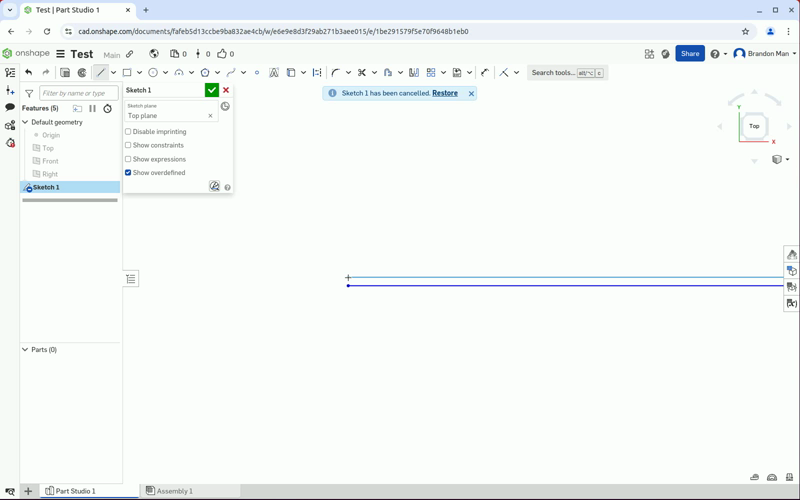
scroll(6)
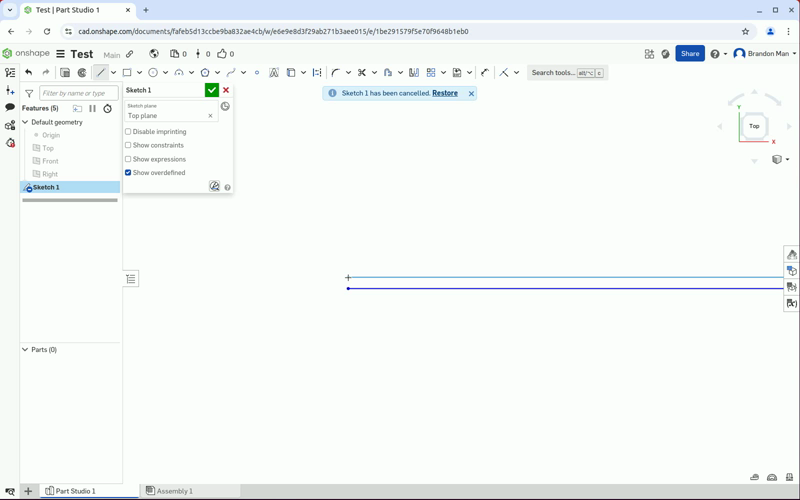
scroll(6)
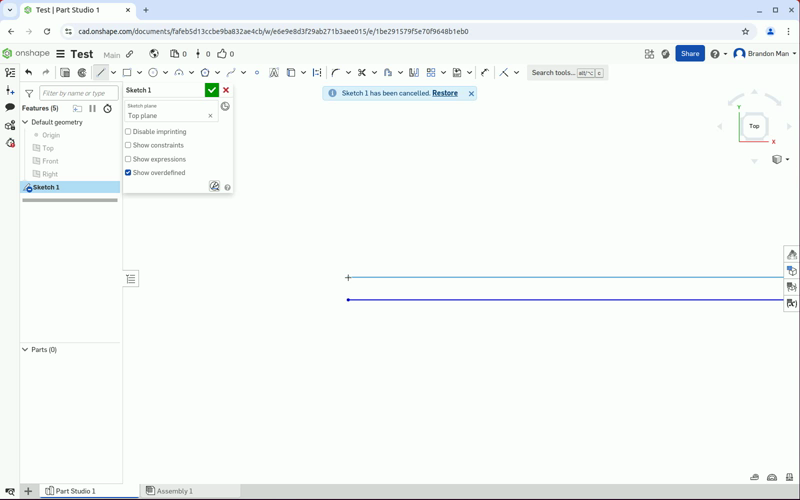
click(348, 277)
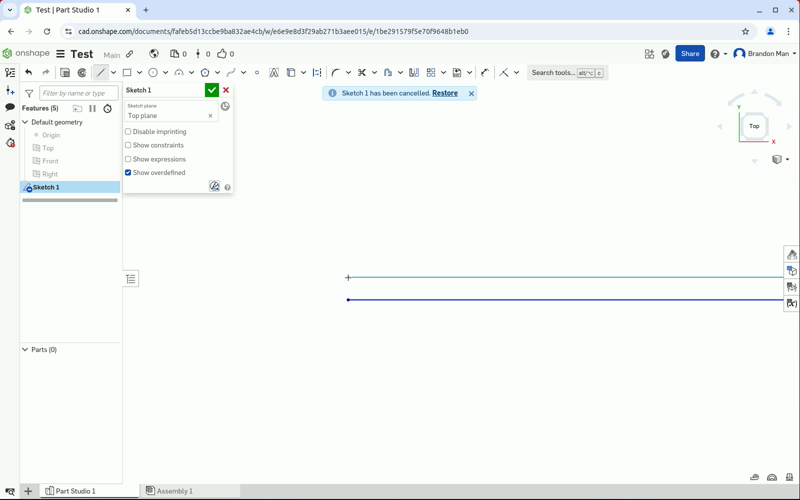
scroll(-6)
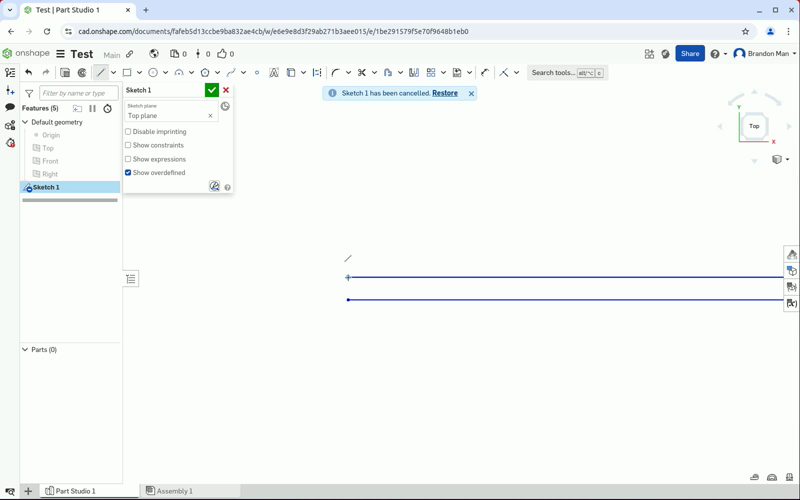
scroll(-6)
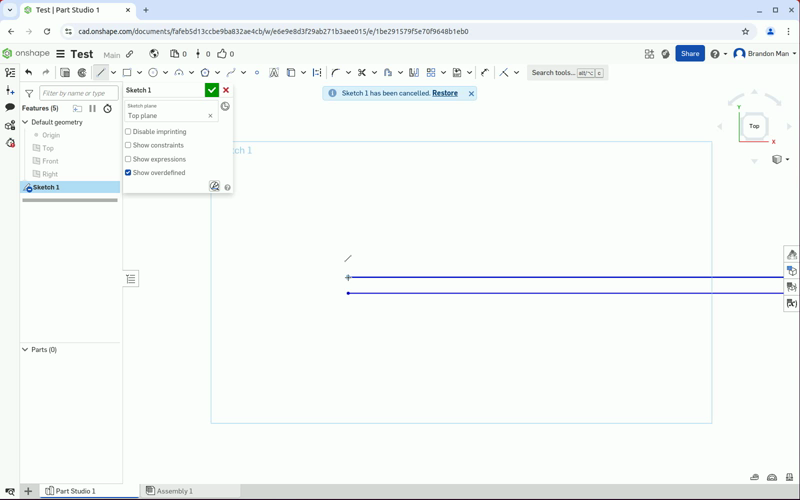
scroll(-6)
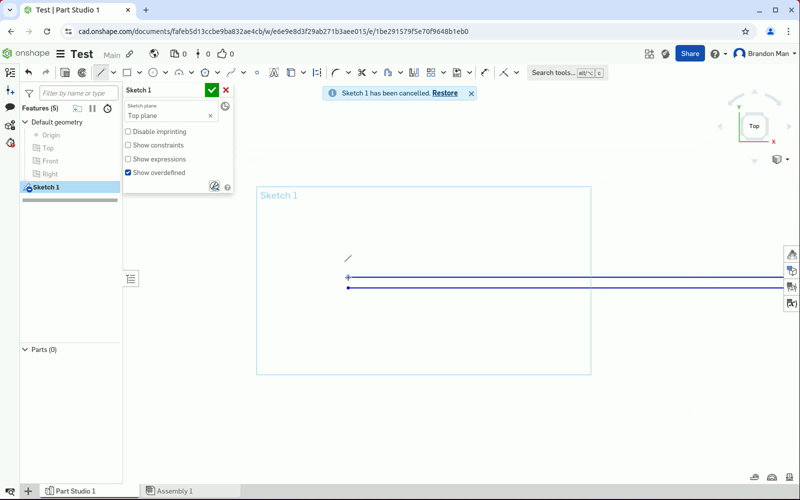
scroll(-6)
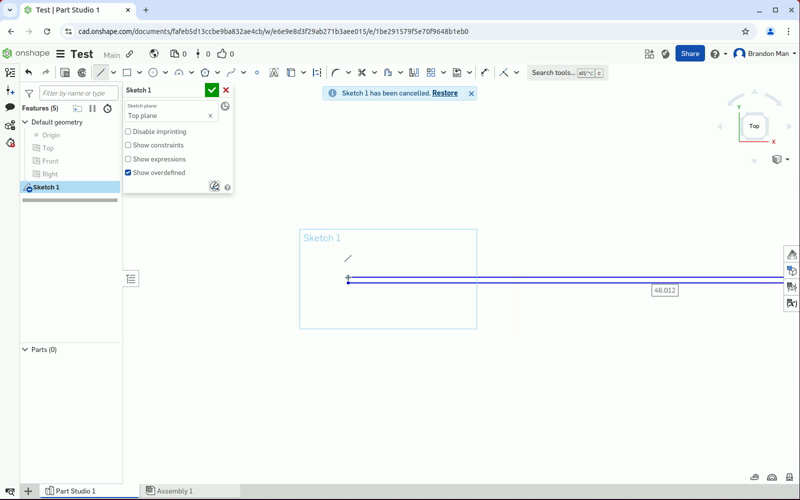
scroll(-6)
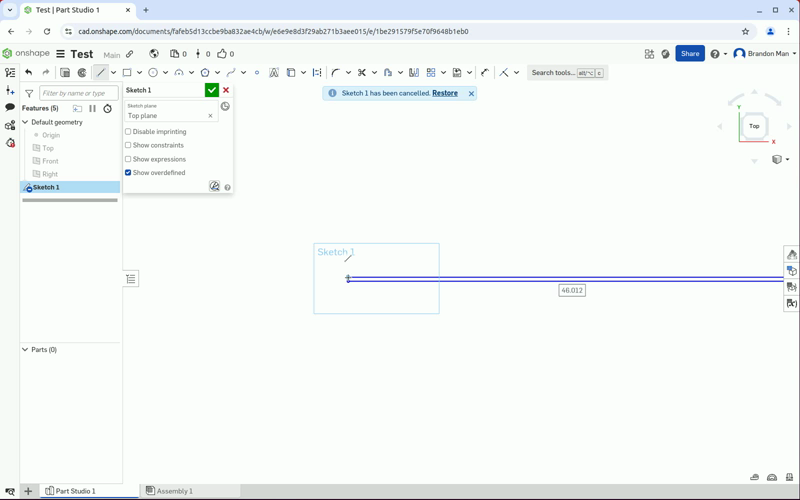
scroll(-6)
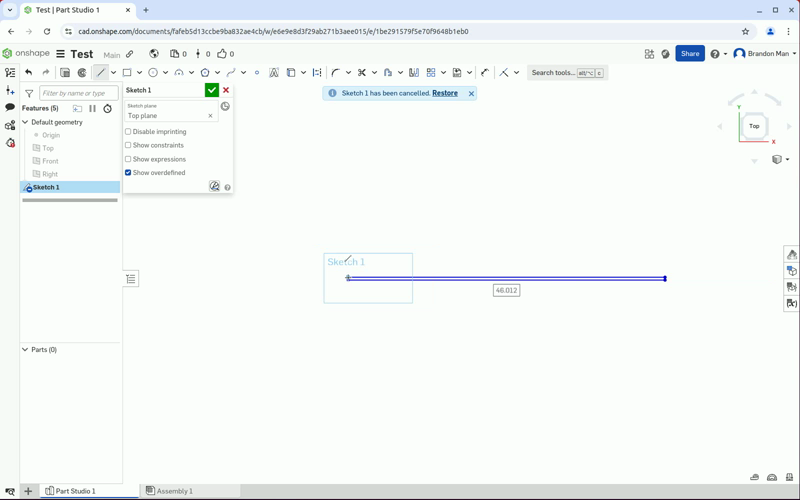
scroll(-6)
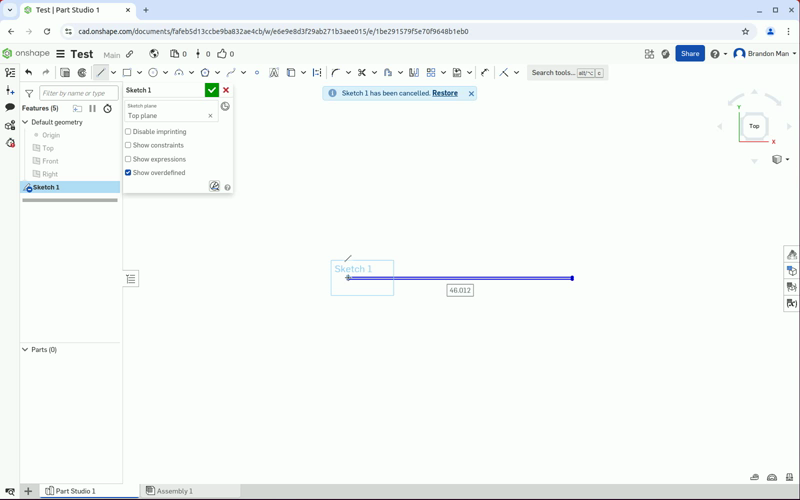
key_up(shift)
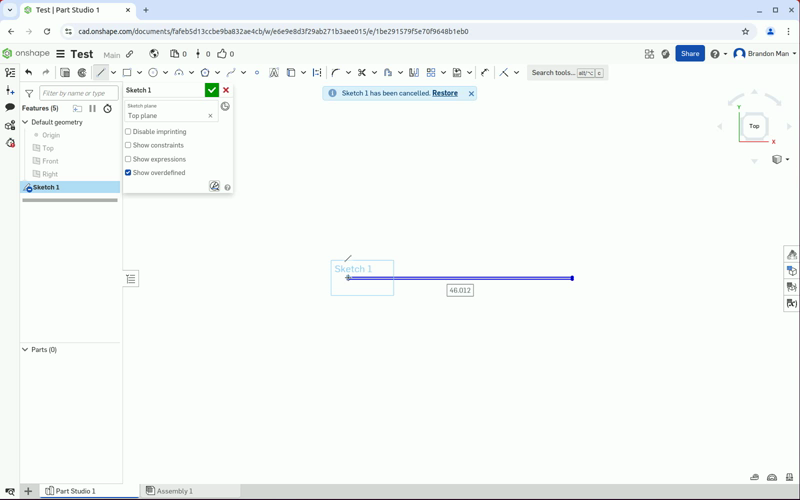
mouse_move(378, 277)
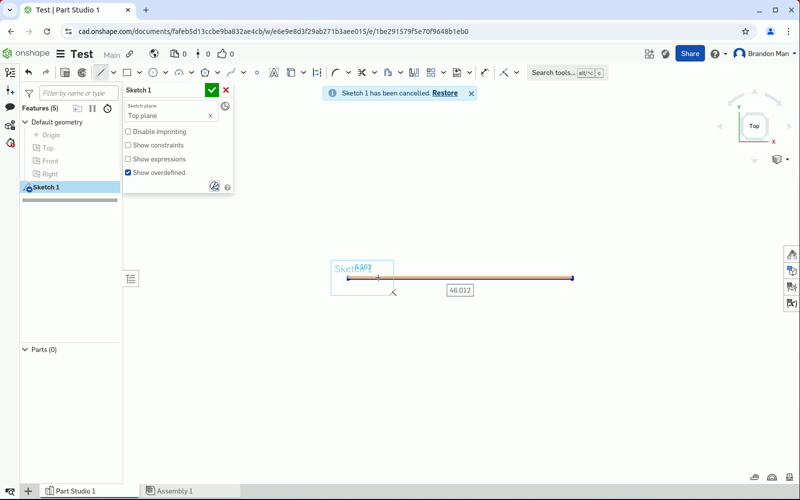
key_down(shift)
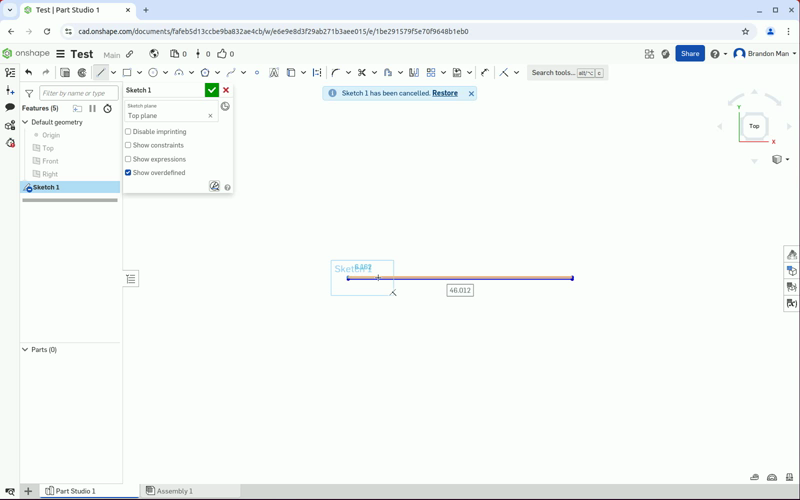
mouse_move(348, 279)
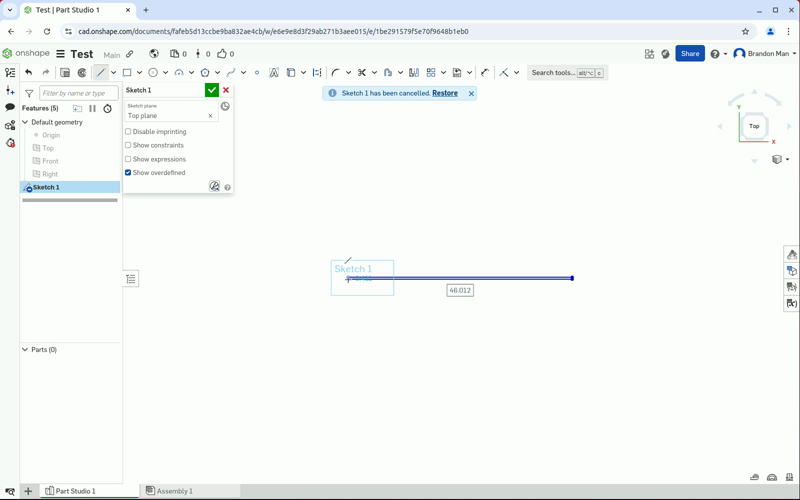
scroll(6)
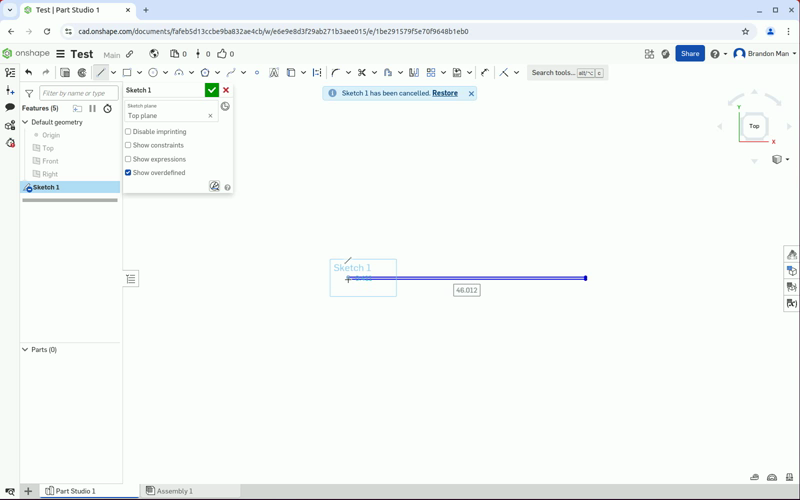
scroll(6)
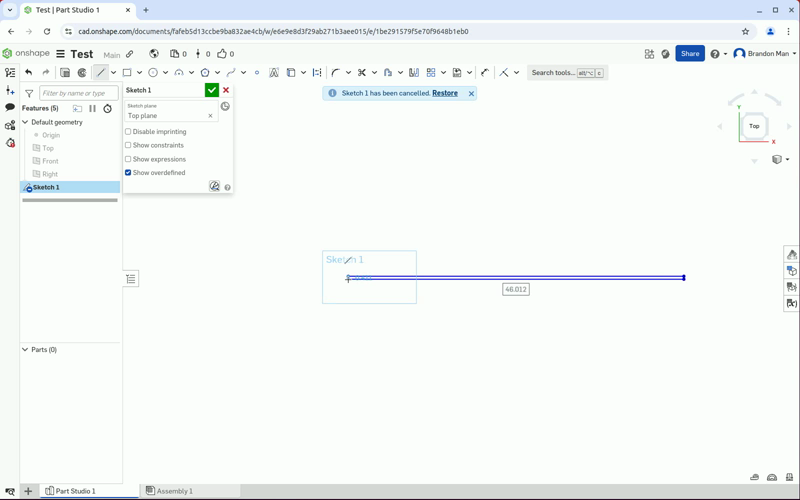
scroll(6)
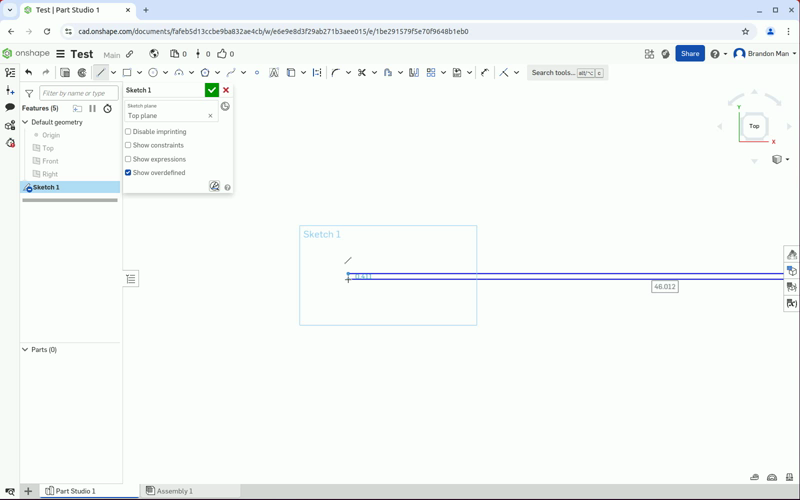
scroll(6)
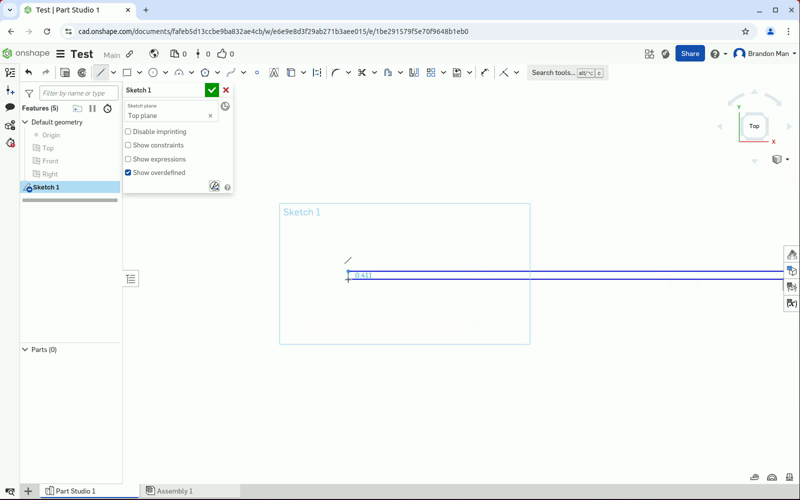
scroll(6)
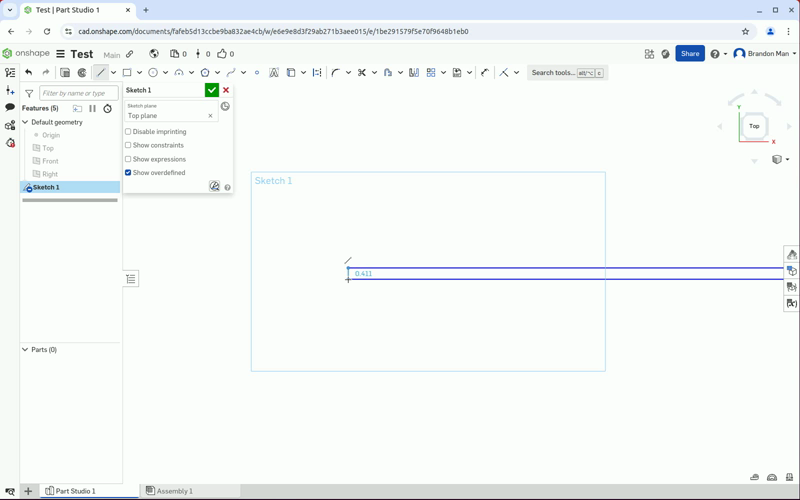
scroll(6)
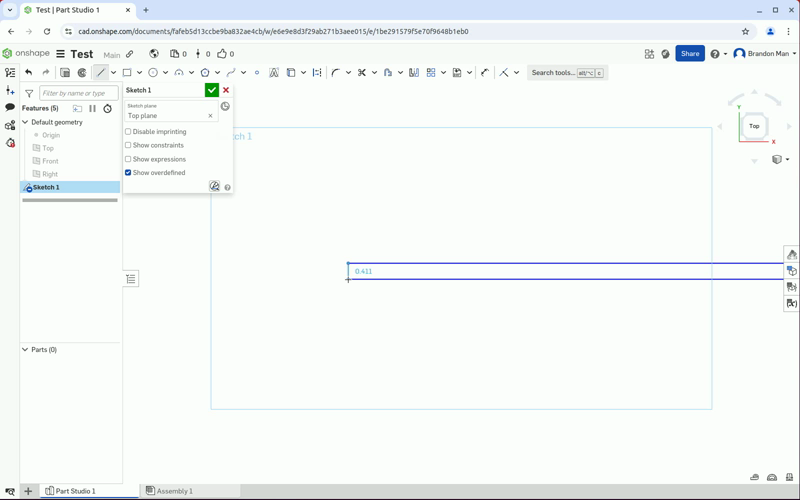
scroll(6)
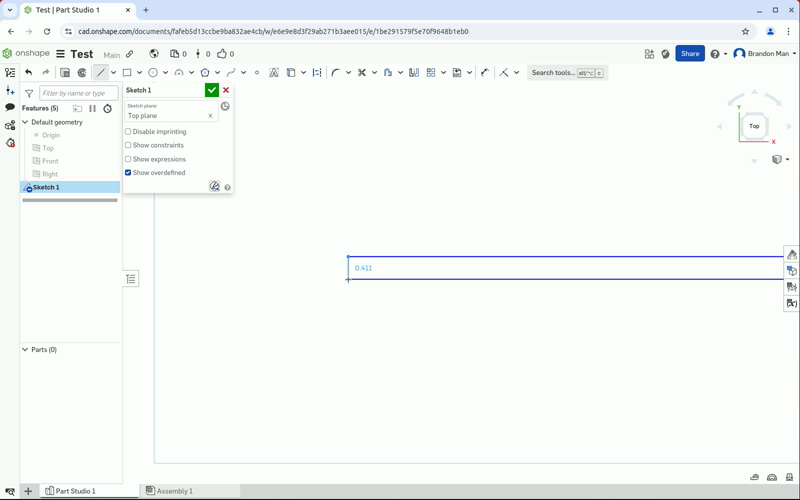
key_up(shift)
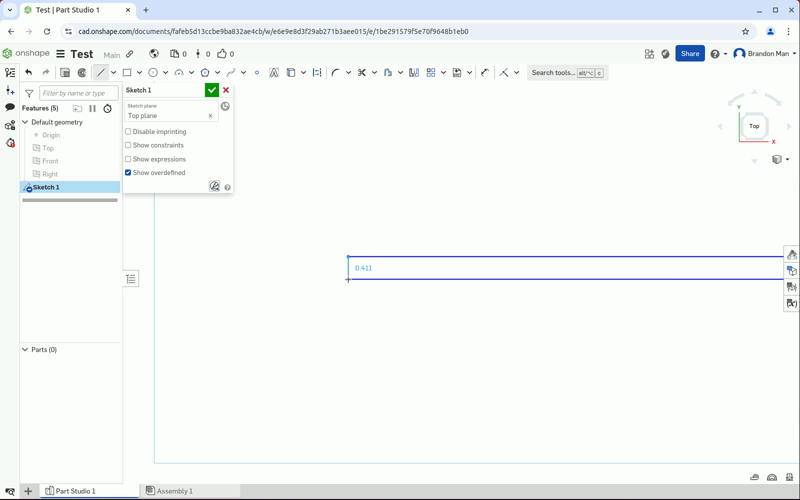
click(348, 279)
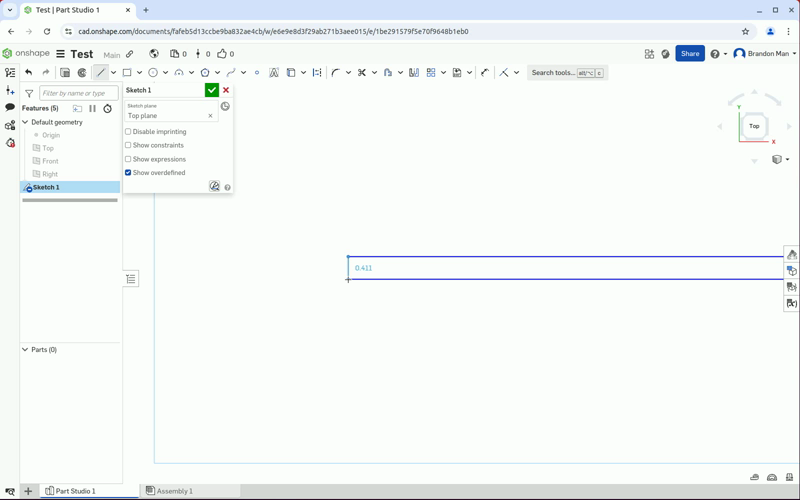
scroll(-6)
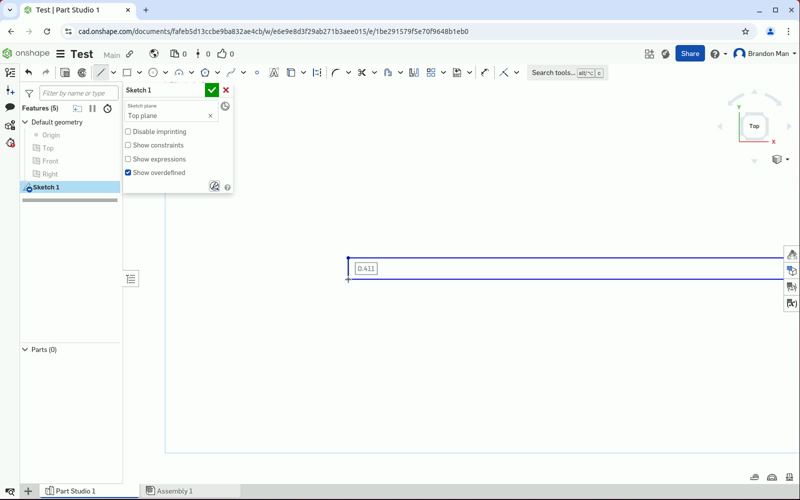
scroll(-6)
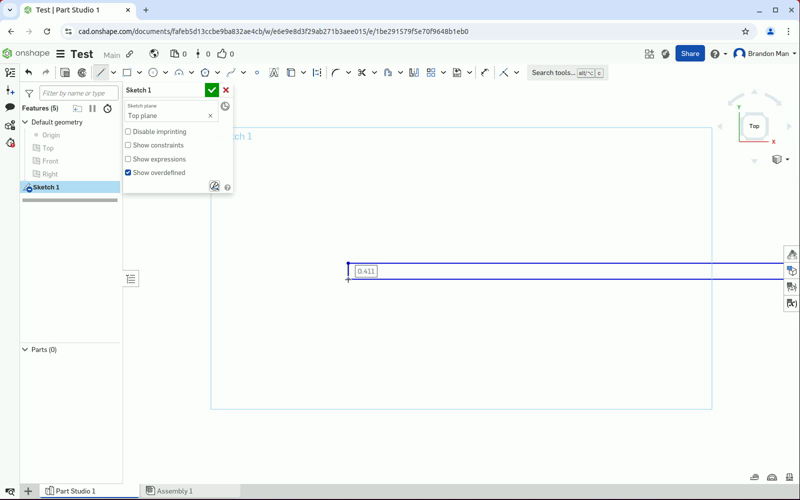
scroll(-6)
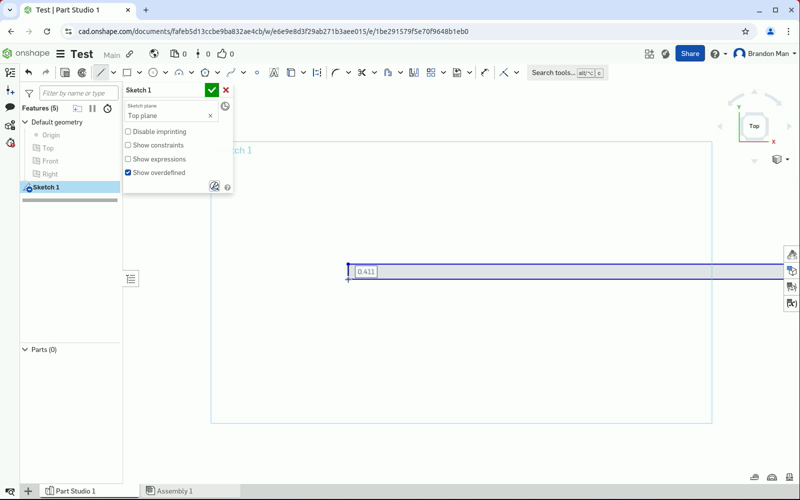
scroll(-6)
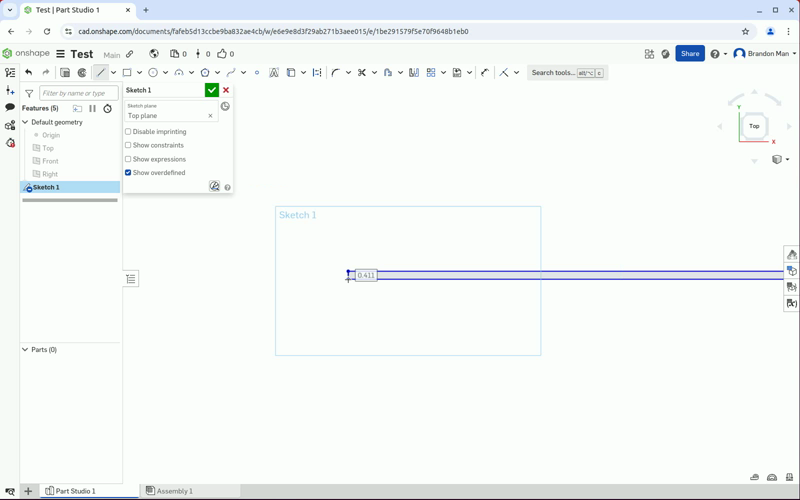
scroll(-6)
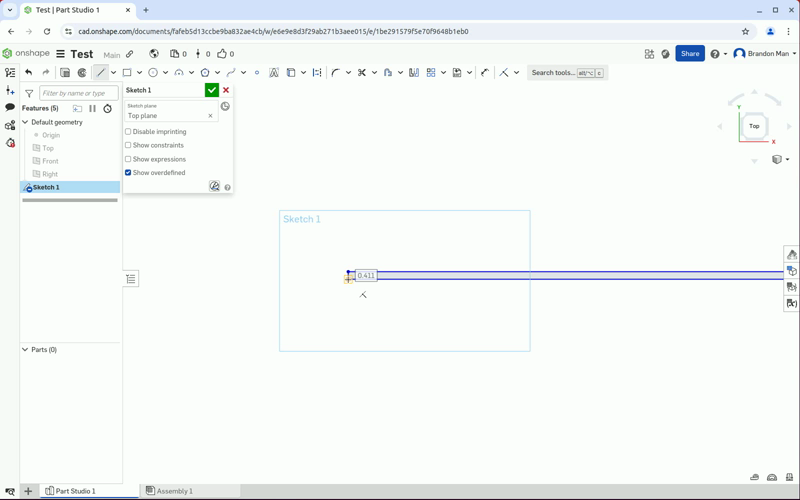
scroll(-6)
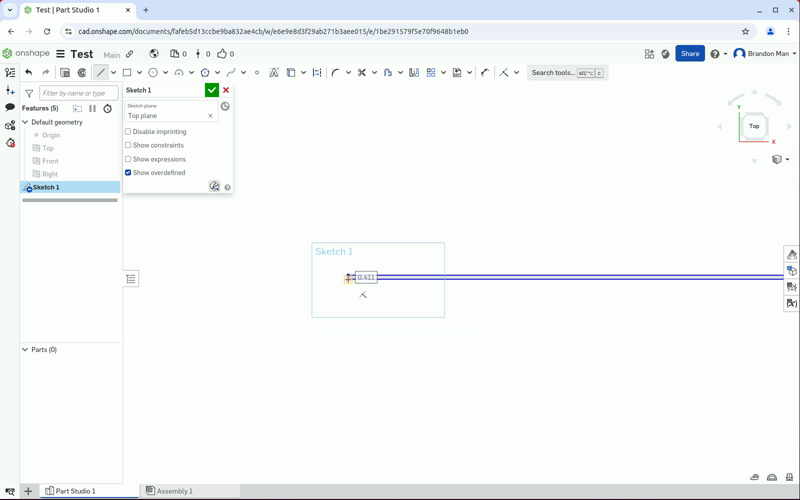
scroll(-6)
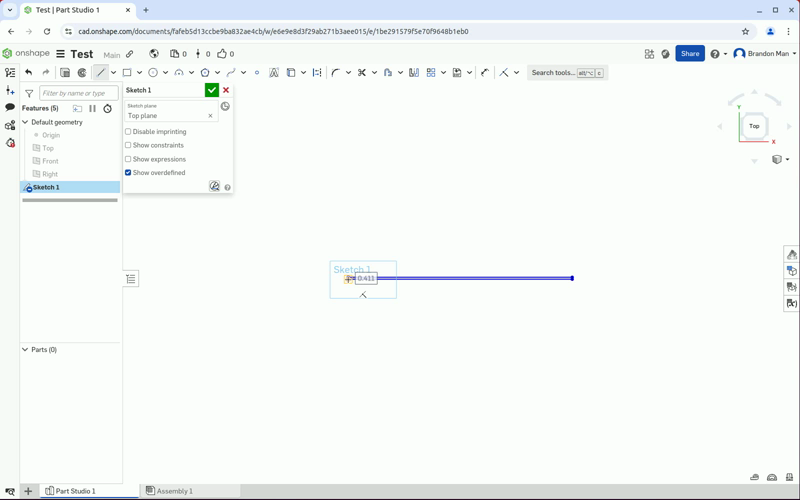
key(esc)
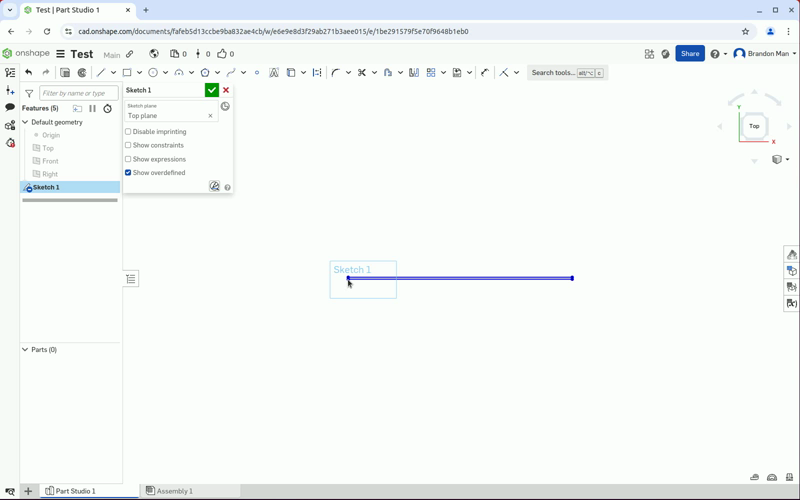
mouse_move(507, 278)
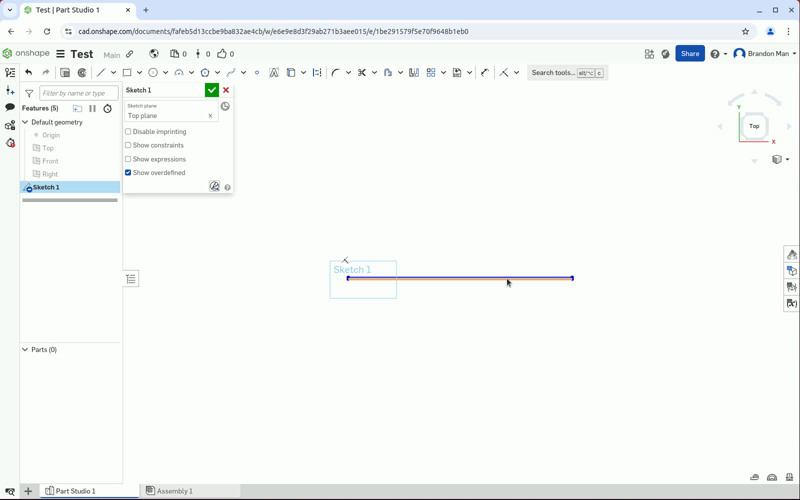
scroll(6)
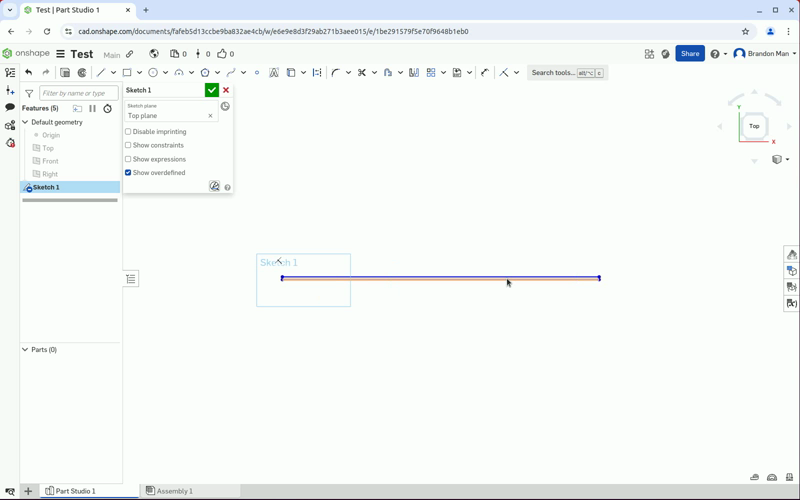
scroll(6)
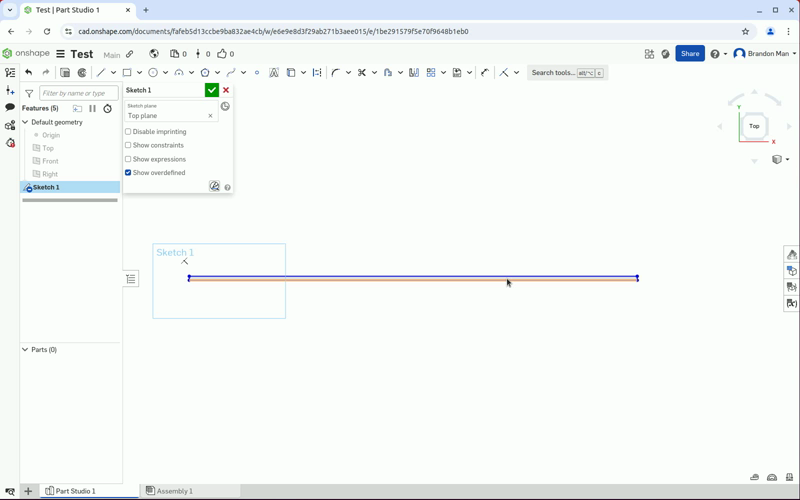
scroll(6)
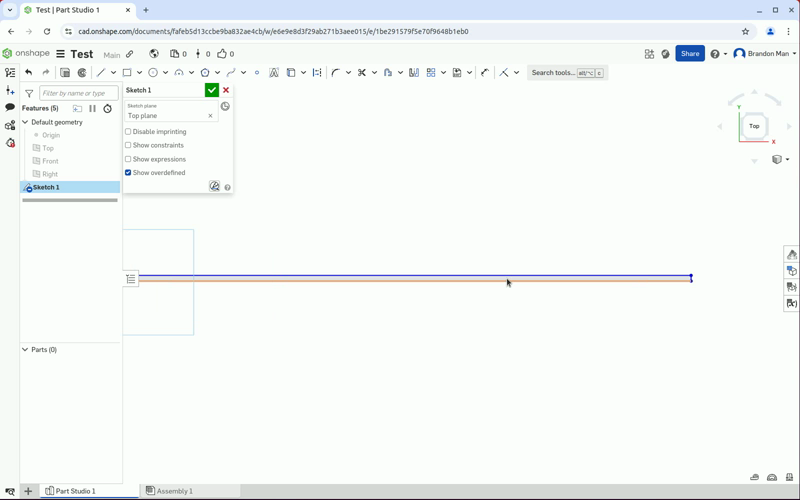
scroll(6)
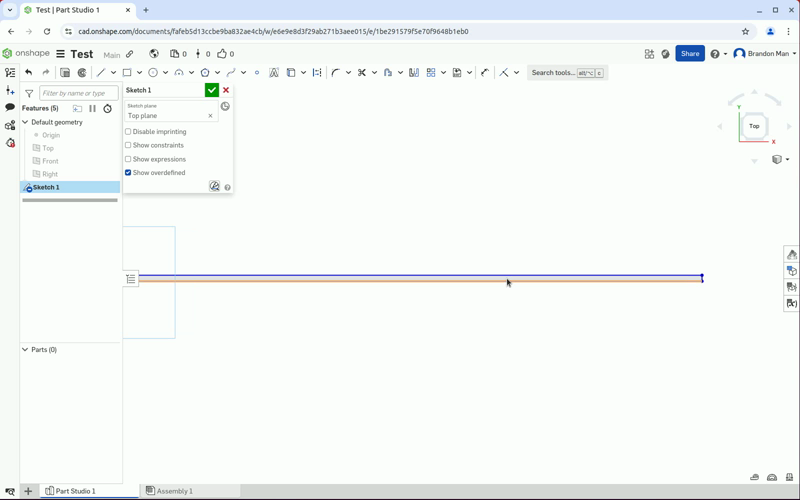
scroll(6)
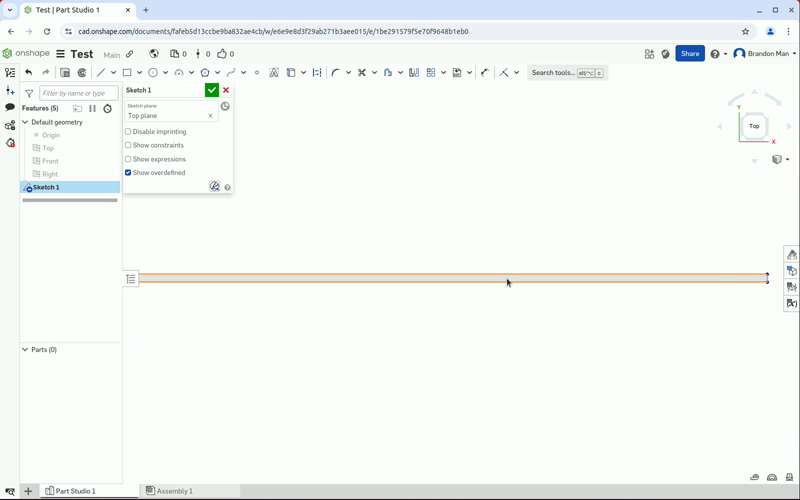
scroll(6)
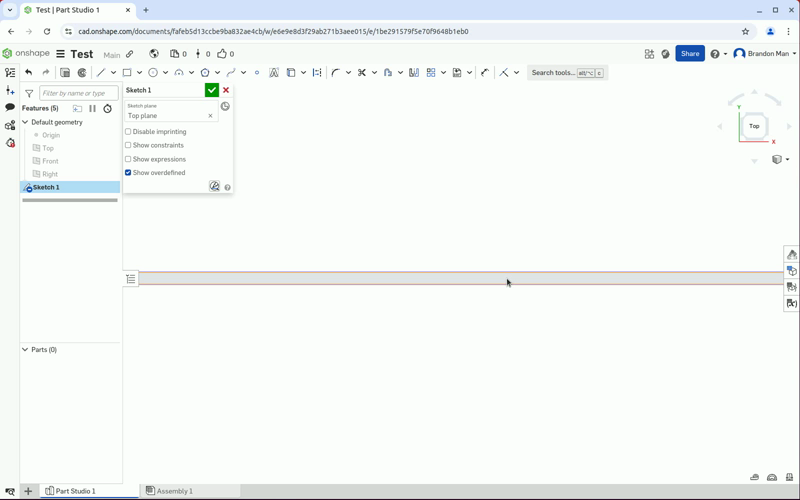
scroll(6)
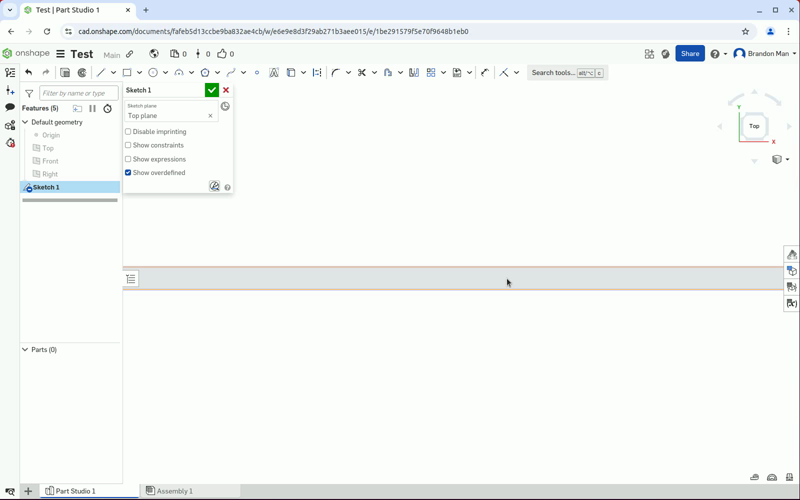
click(507, 278)
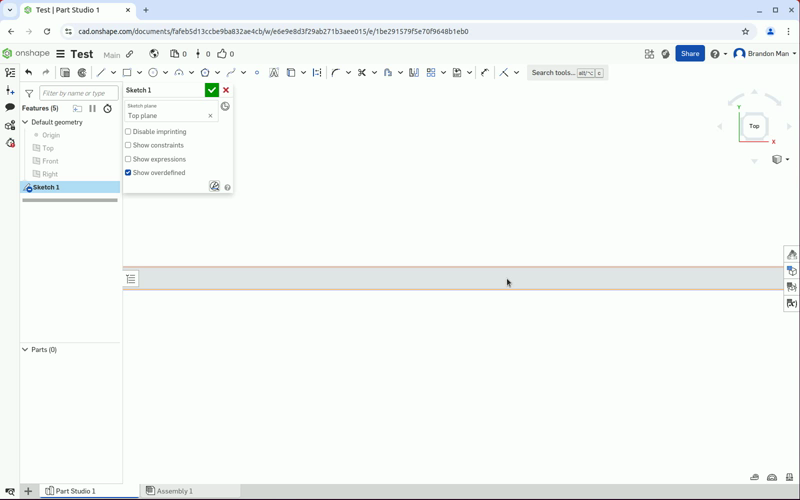
scroll(-6)
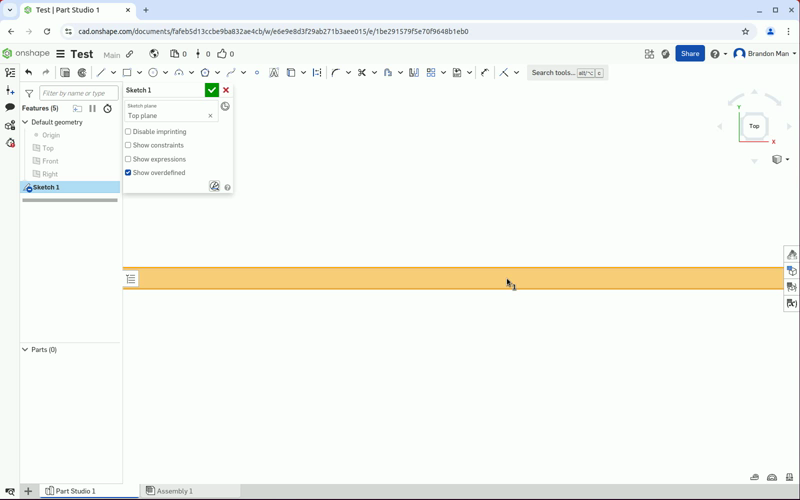
scroll(-6)
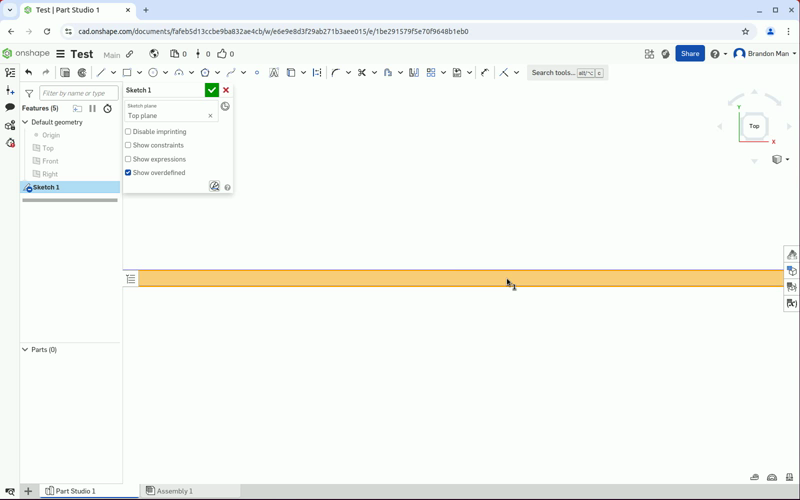
scroll(-6)
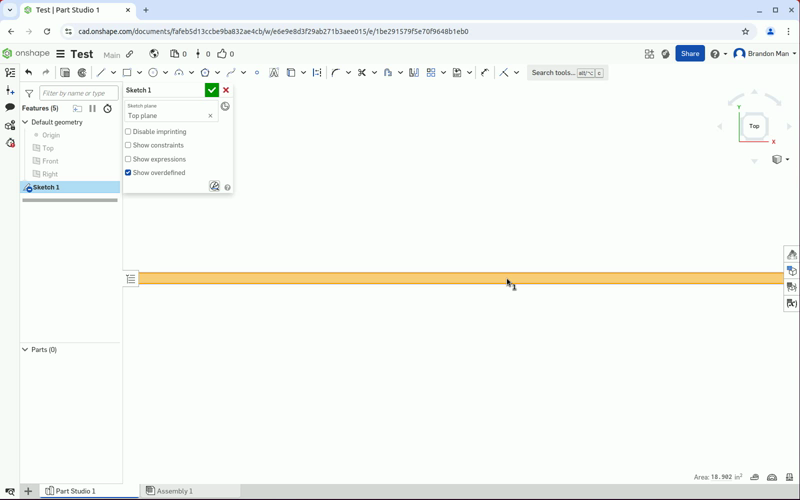
scroll(-6)
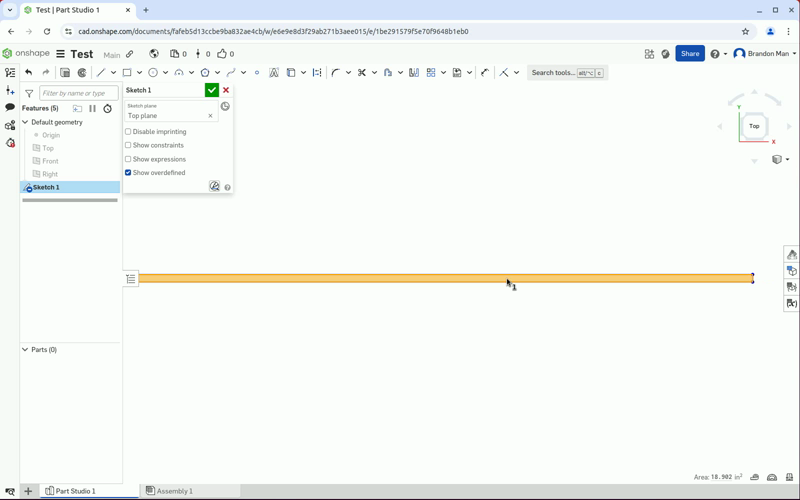
scroll(-6)
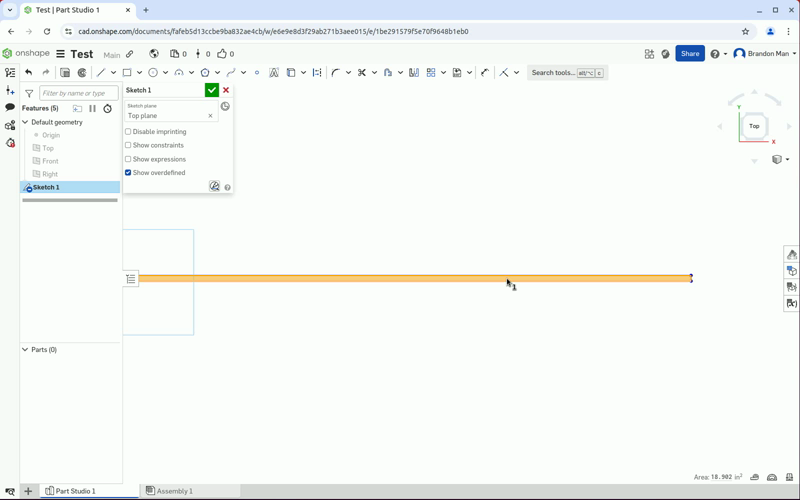
scroll(-6)
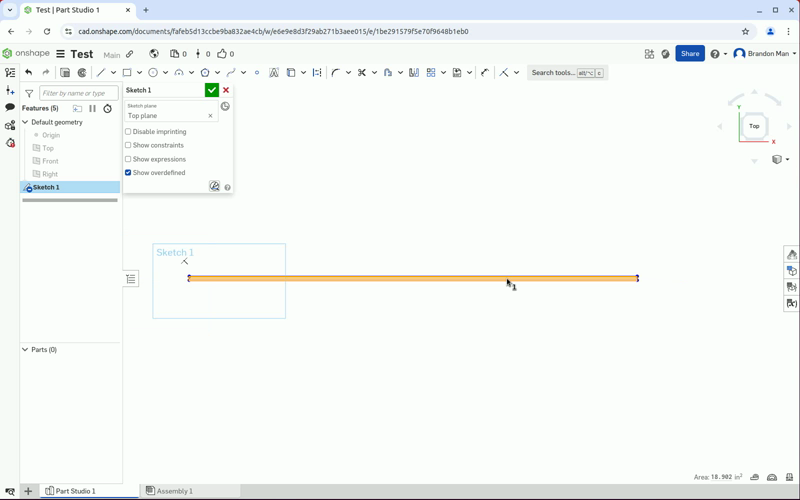
scroll(-6)
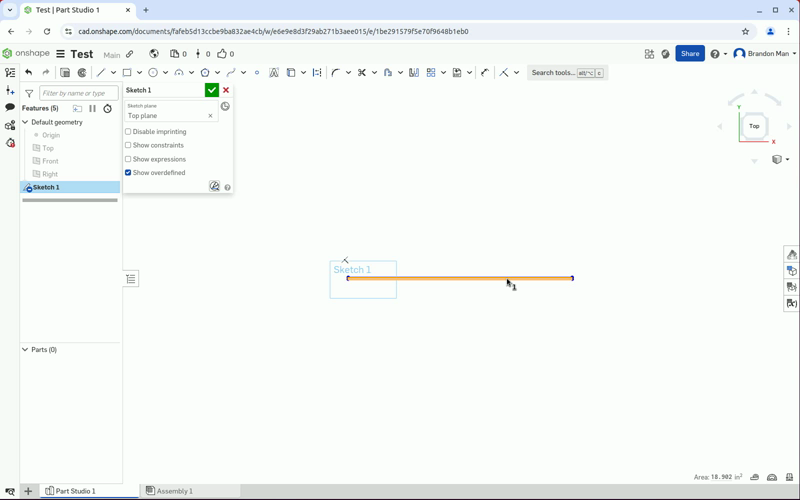
mouse_move(73, 352)
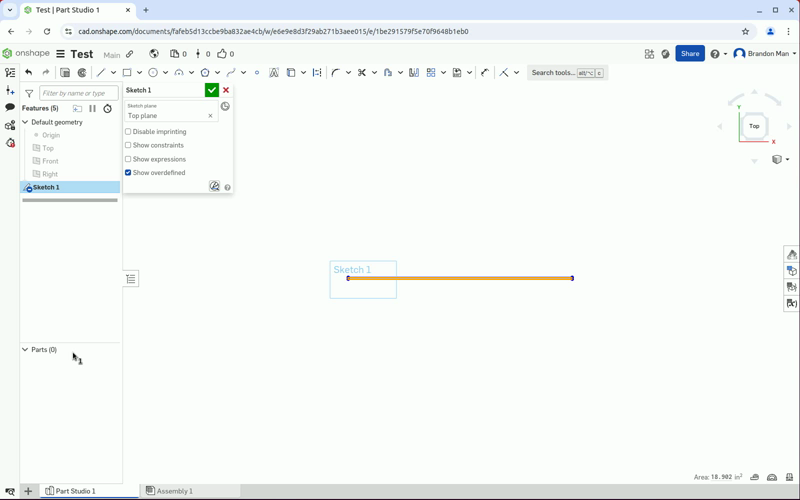
key(shift+y)
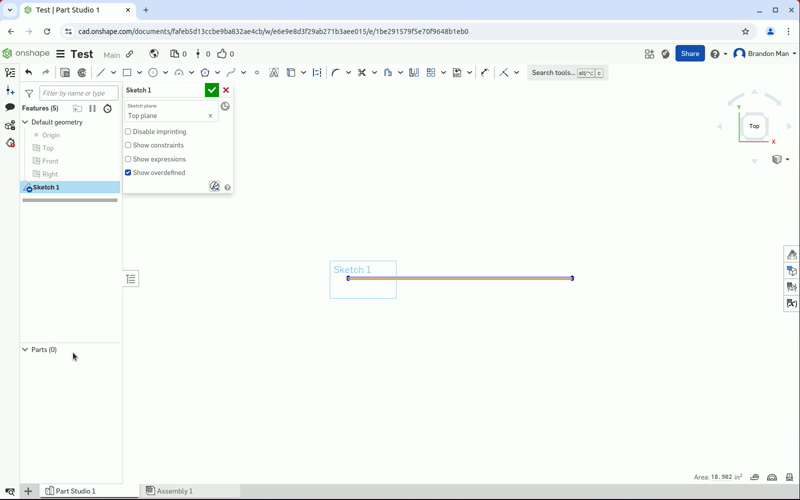
key(shift+e)
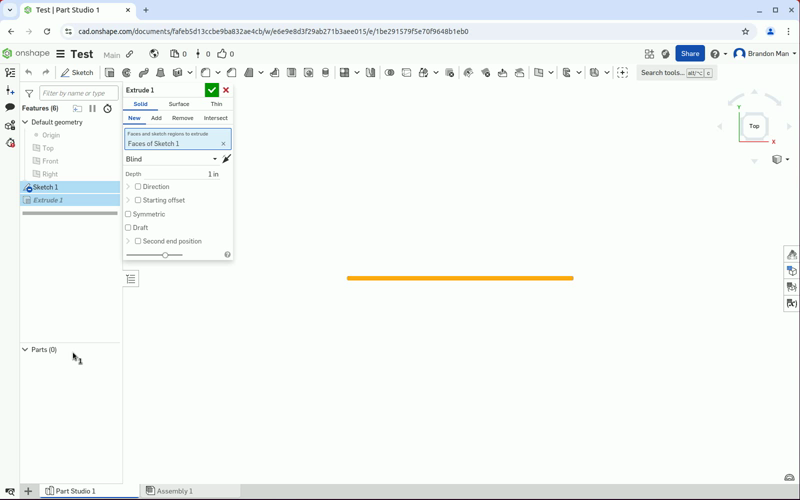
mouse_move(143, 106)
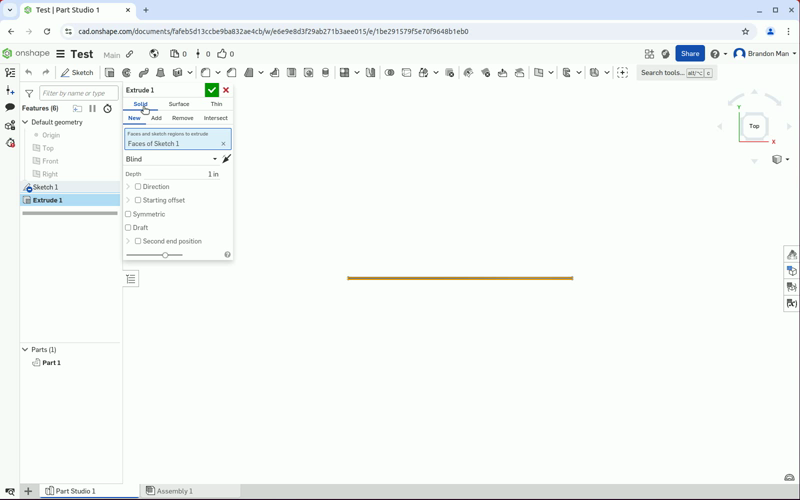
click(143, 106)
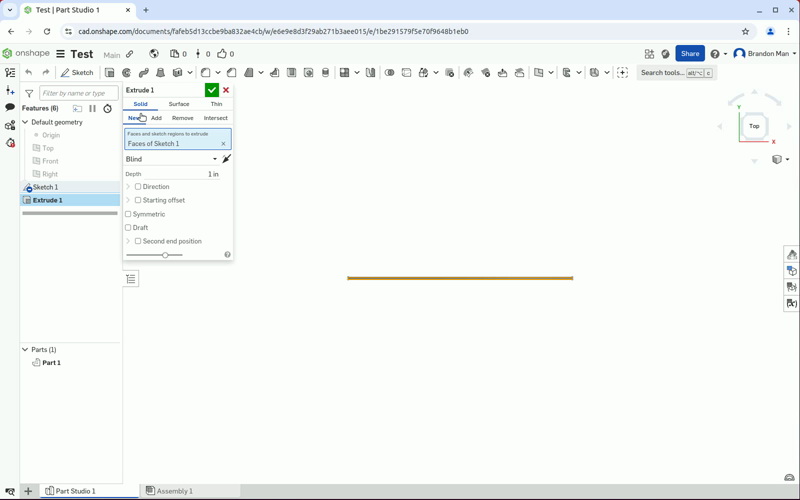
mouse_move(137, 120)
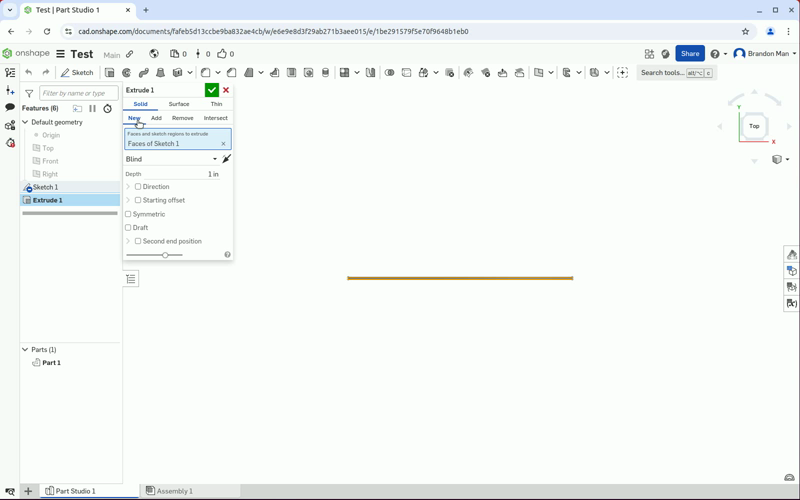
click(137, 120)
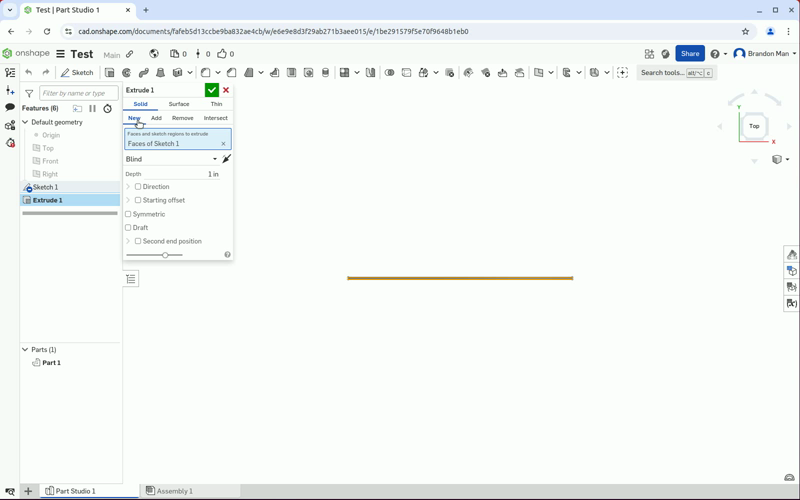
key(tab, 4)
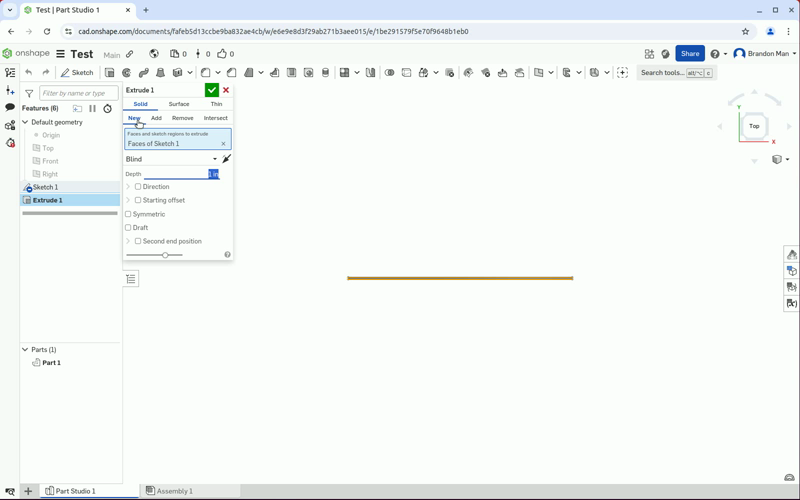
text(0.241)
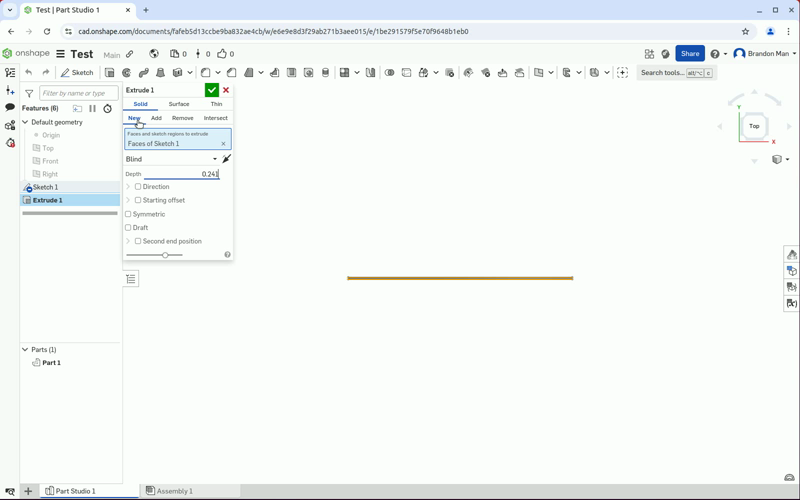
key(enter)
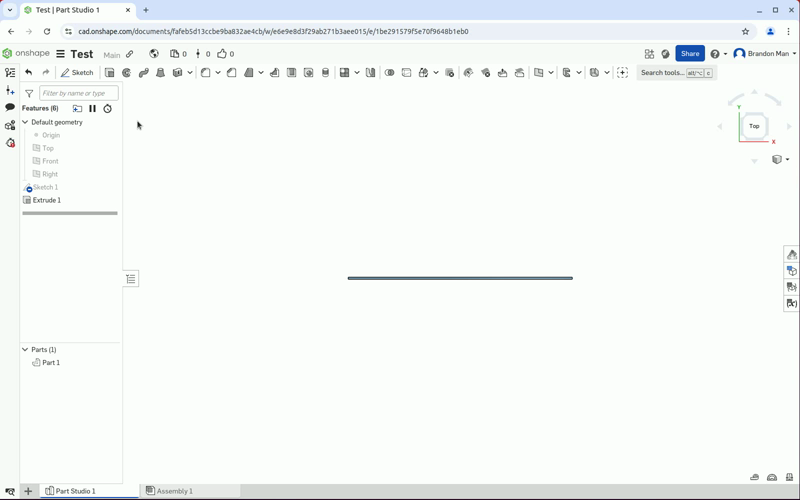
key(shift+h)
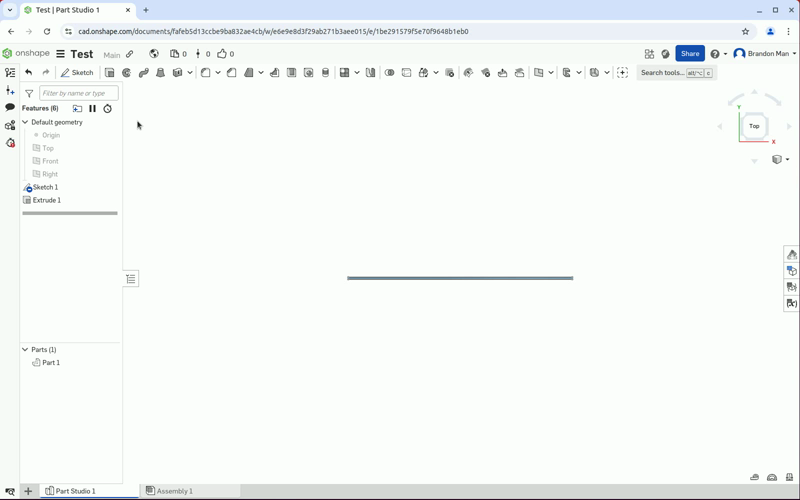
key(shift+h)
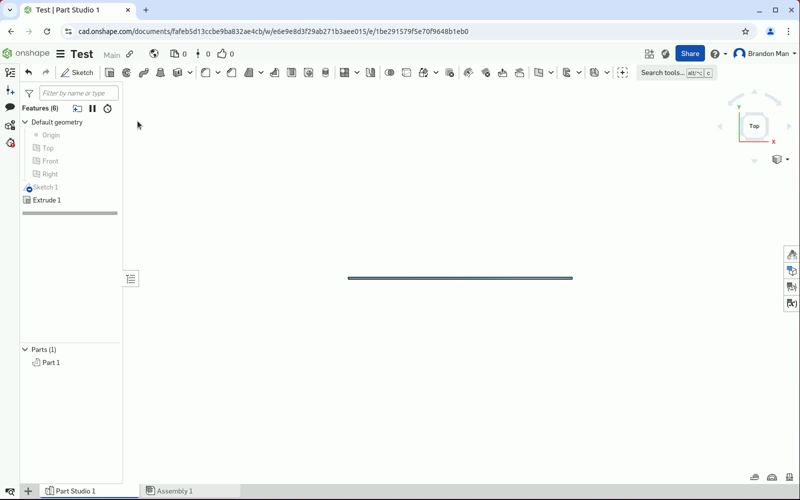
mouse_move(73, 189)
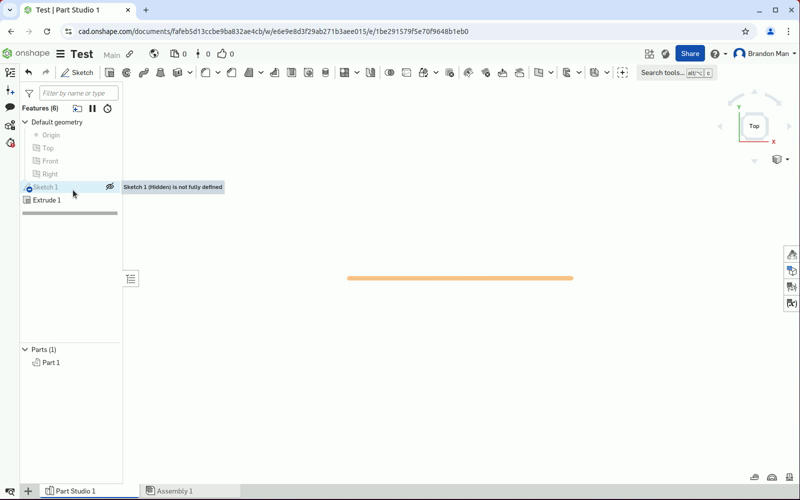
click(73, 189)
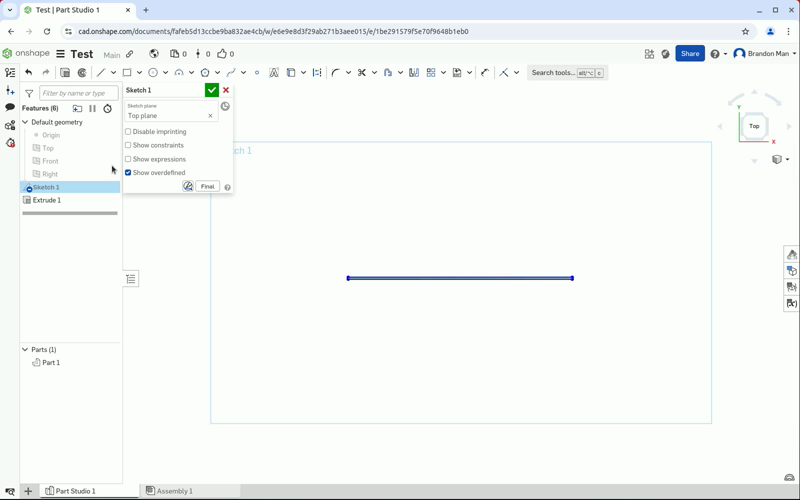
mouse_move(229, 92)
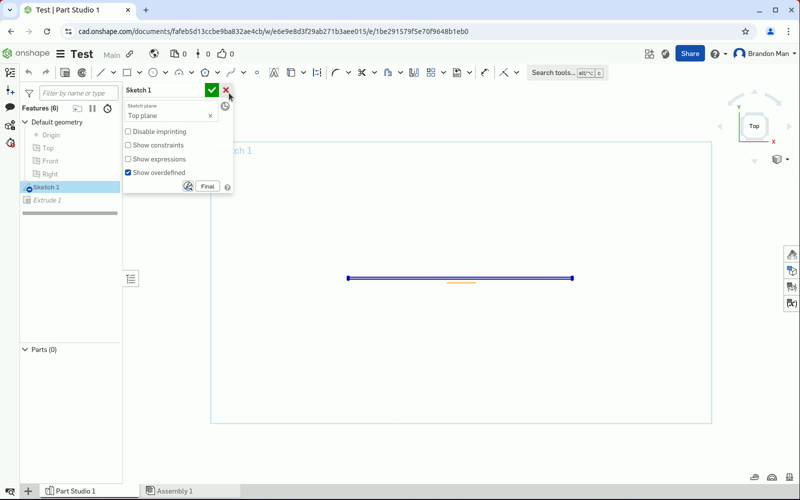
click(229, 92)
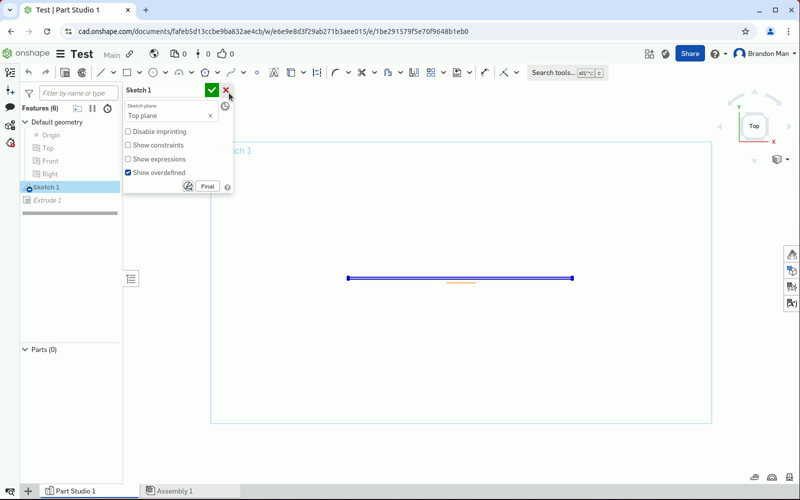
key(shift+s)
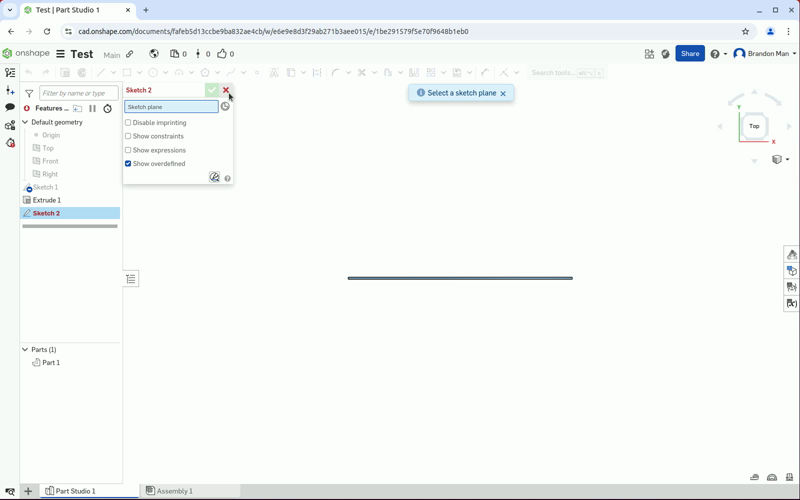
mouse_move(73, 150)
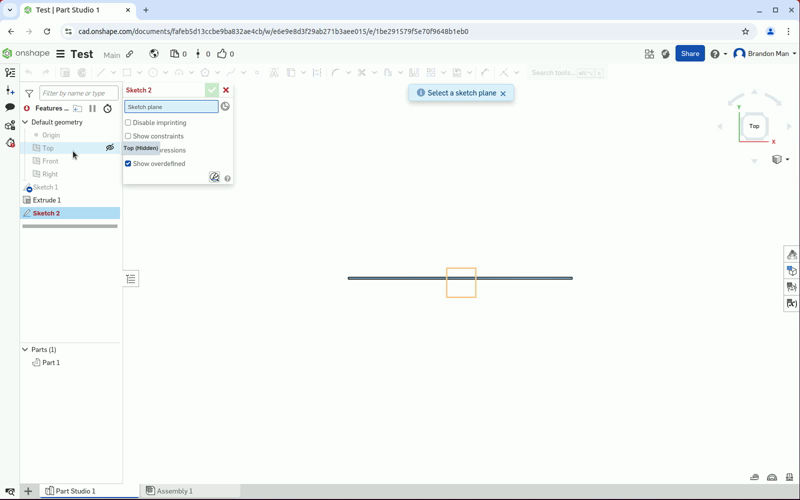
click(73, 150)
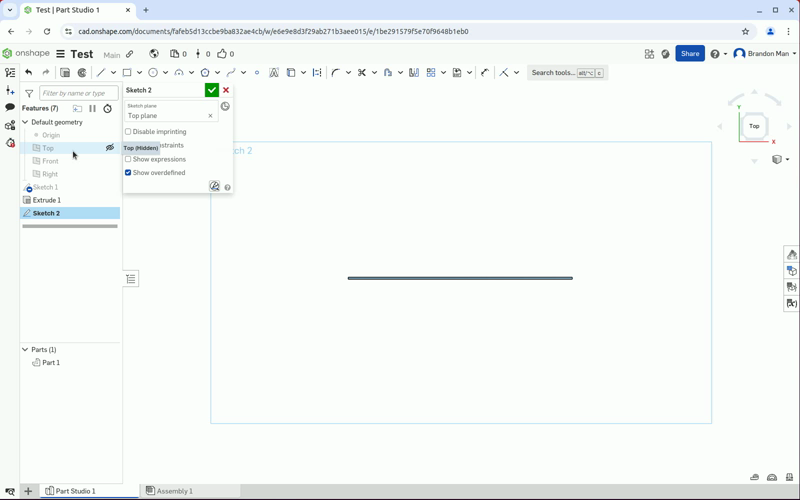
mouse_move(73, 352)
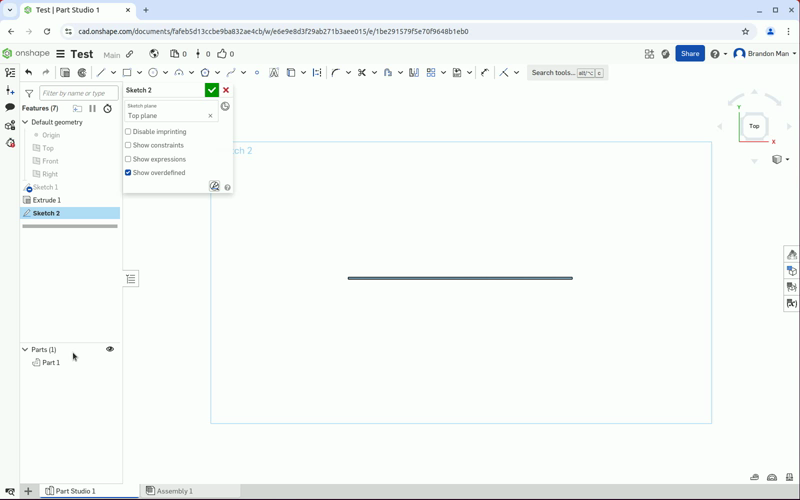
key(y)
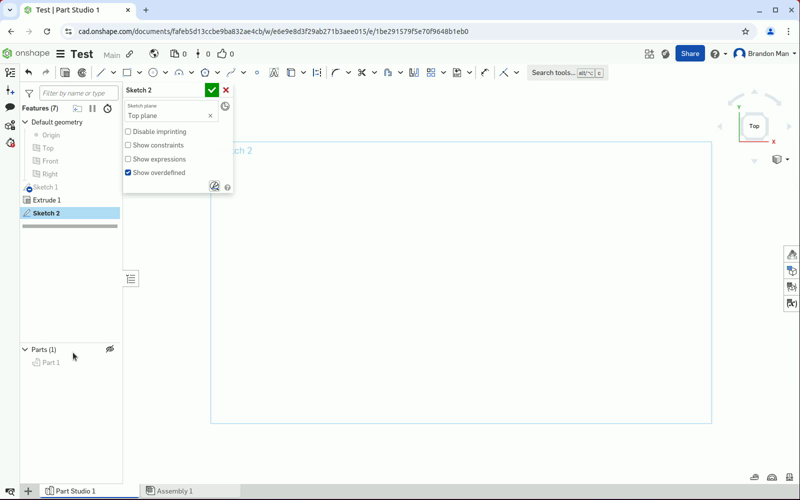
key(l)
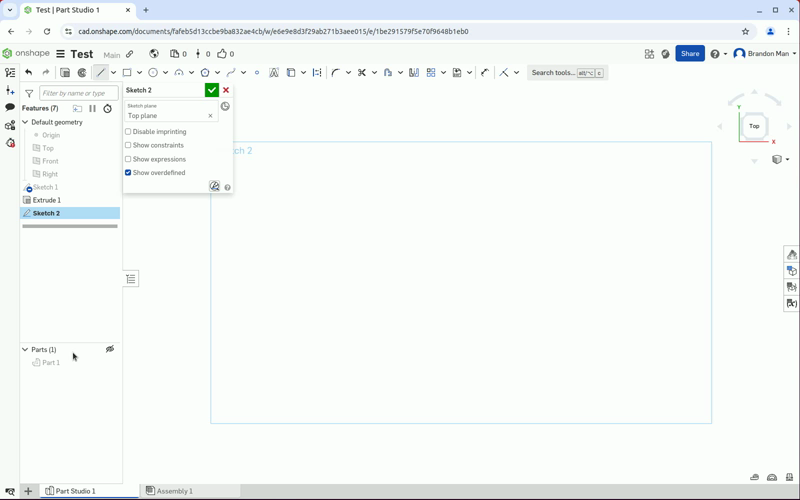
key_down(shift)
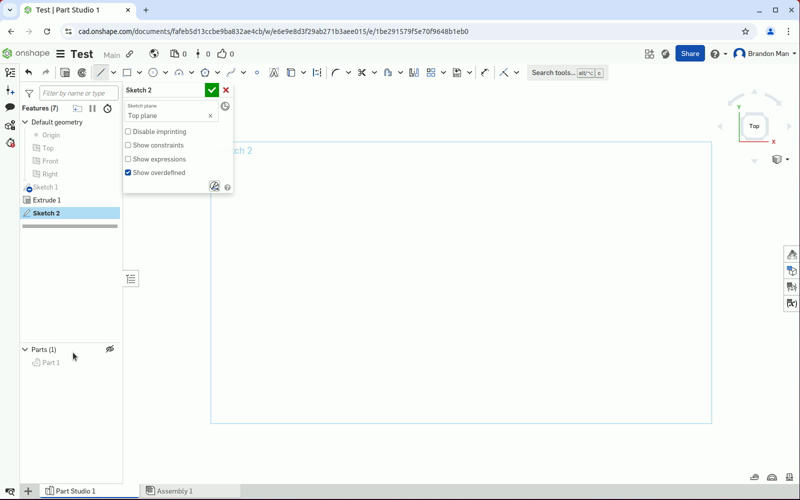
mouse_move(348, 286)
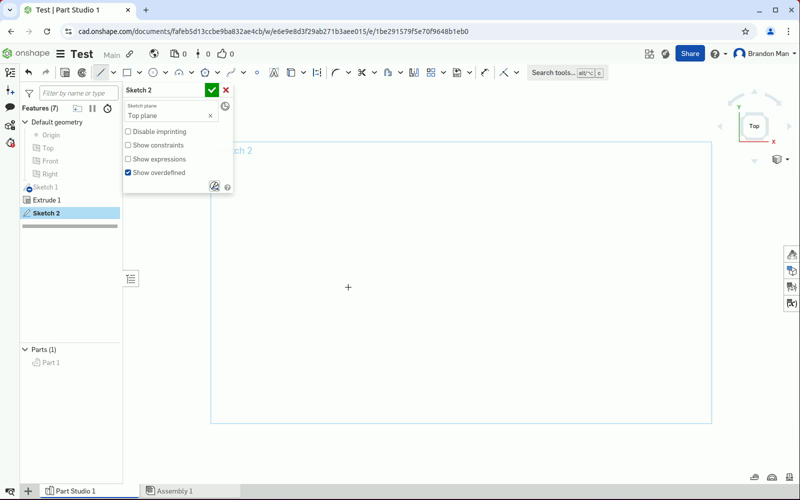
click(348, 286)
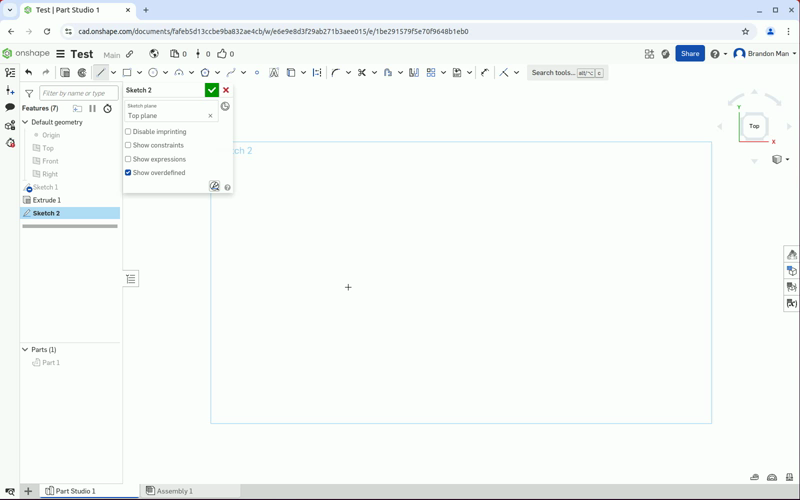
key_up(shift)
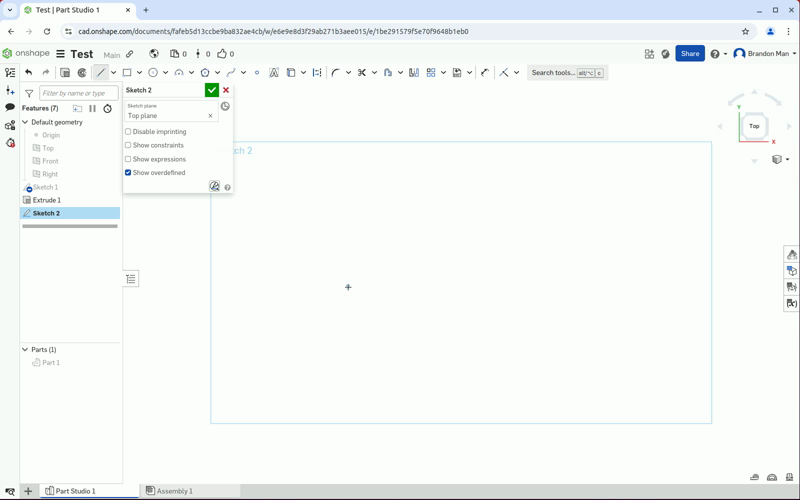
key_down(shift)
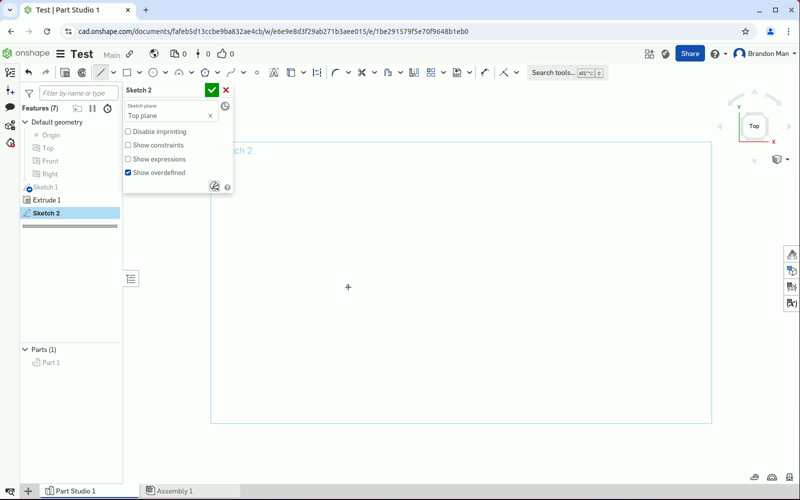
mouse_move(572, 286)
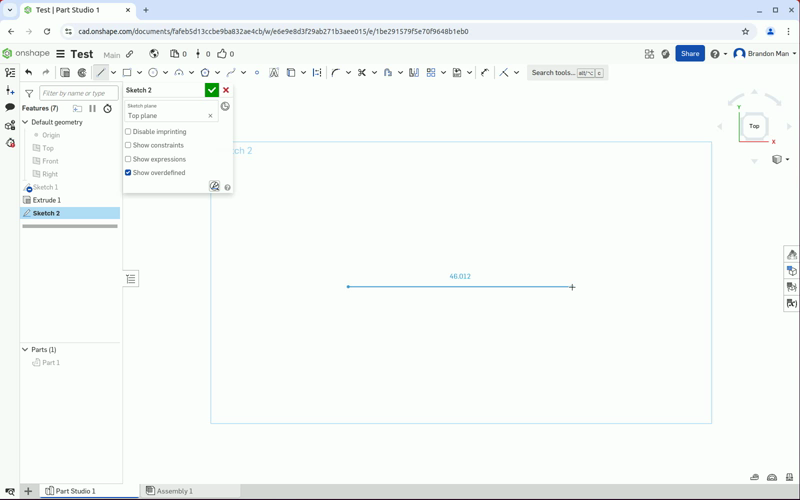
click(572, 286)
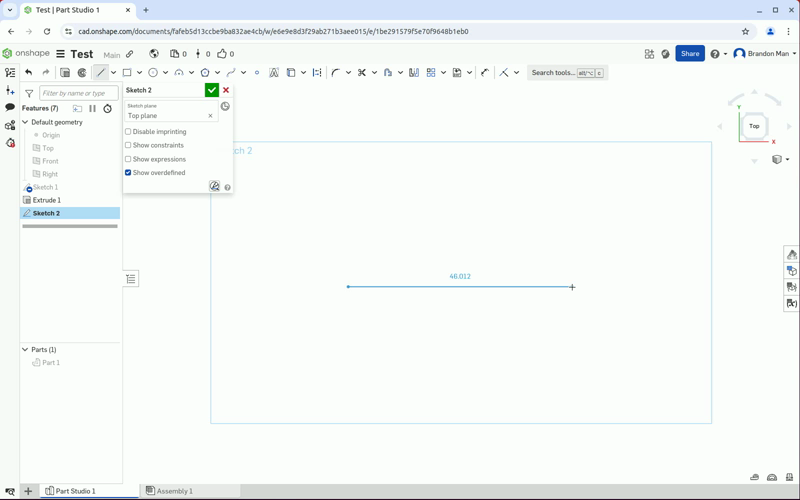
key_up(shift)
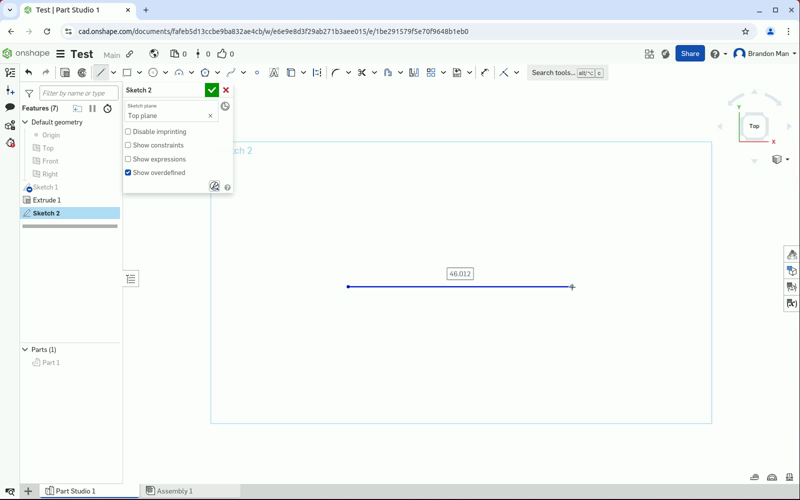
key_down(shift)
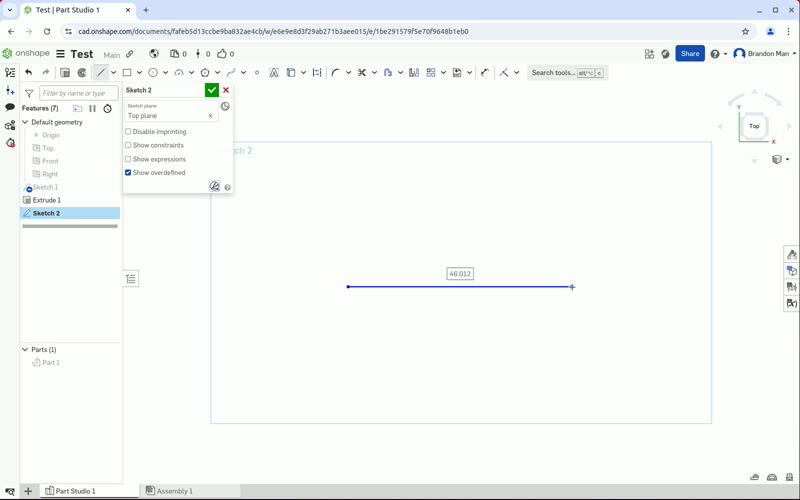
mouse_move(589, 286)
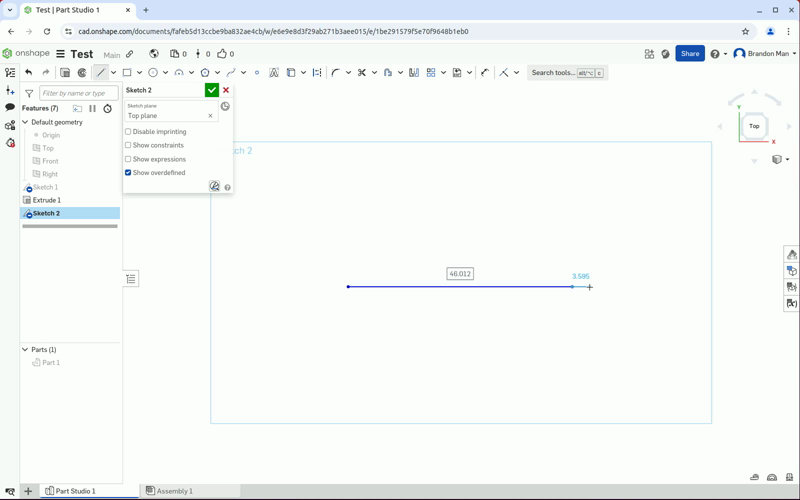
mouse_move(572, 279)
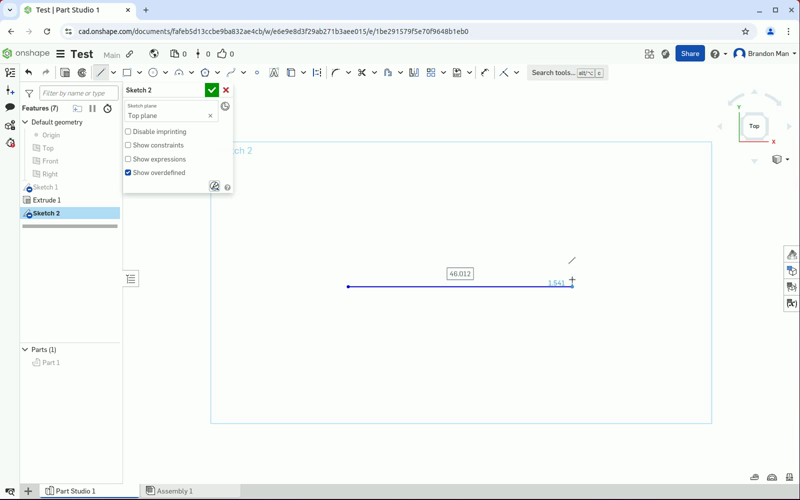
scroll(6)
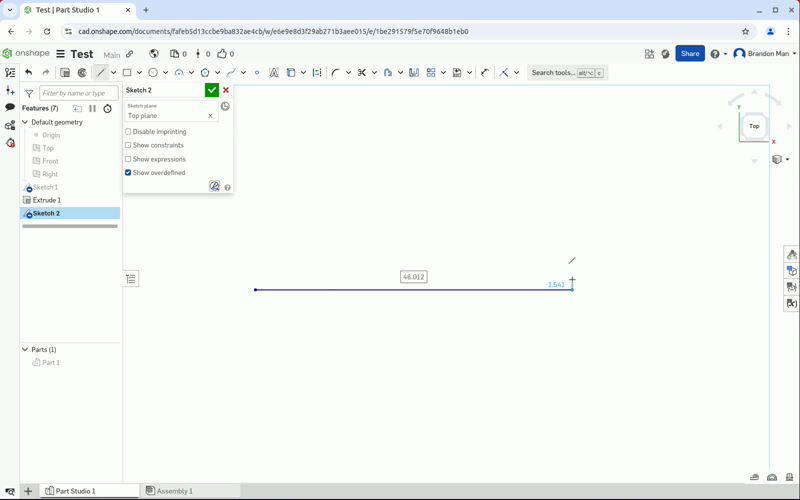
scroll(6)
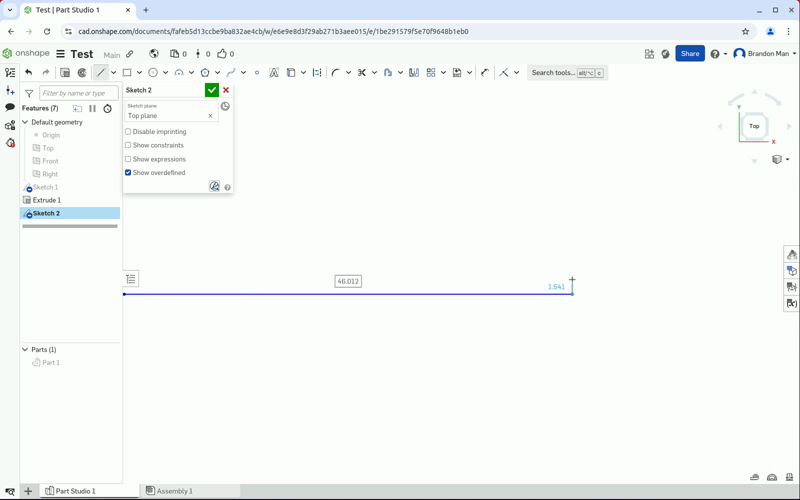
scroll(6)
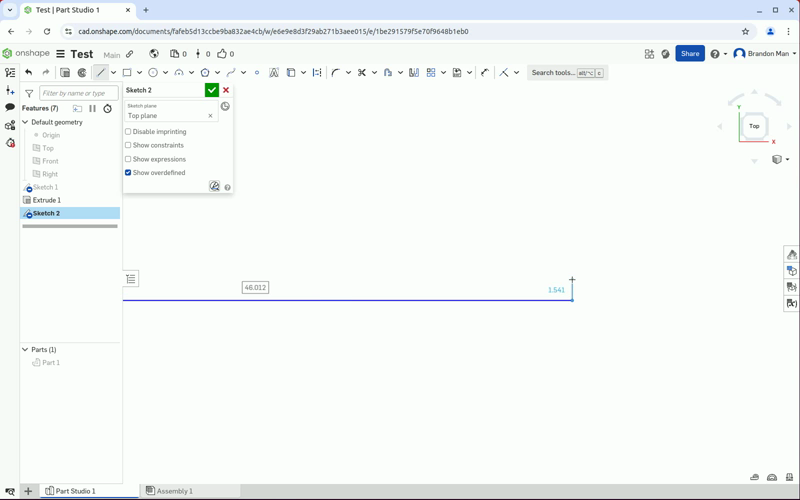
scroll(6)
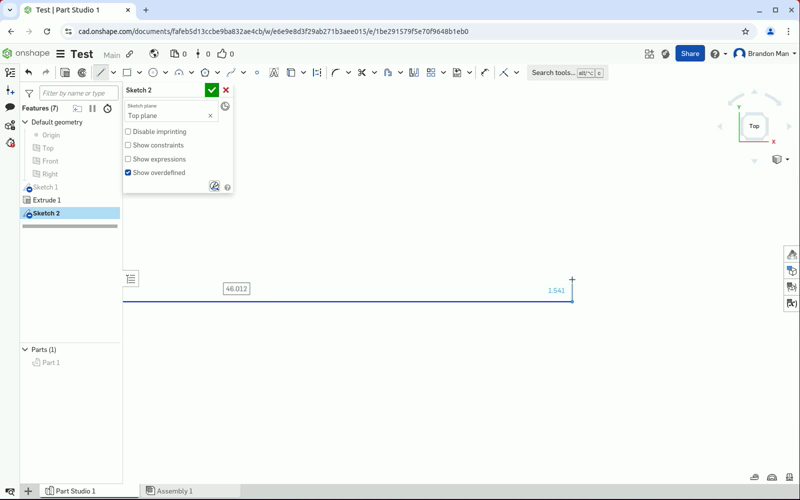
scroll(6)
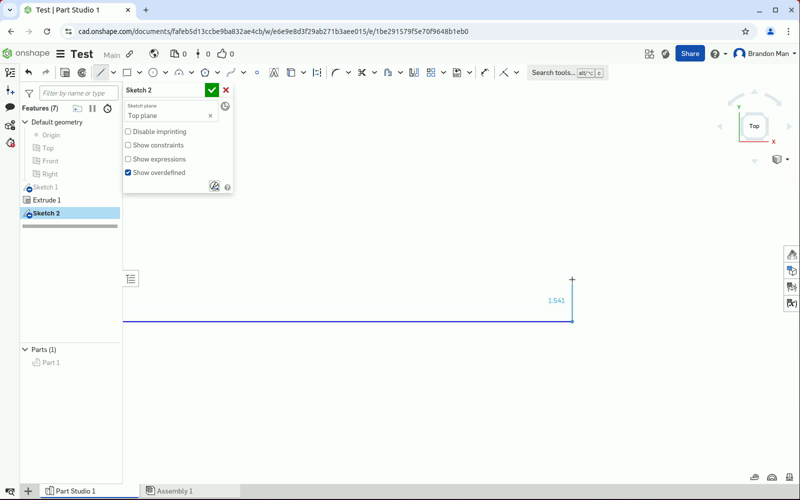
scroll(6)
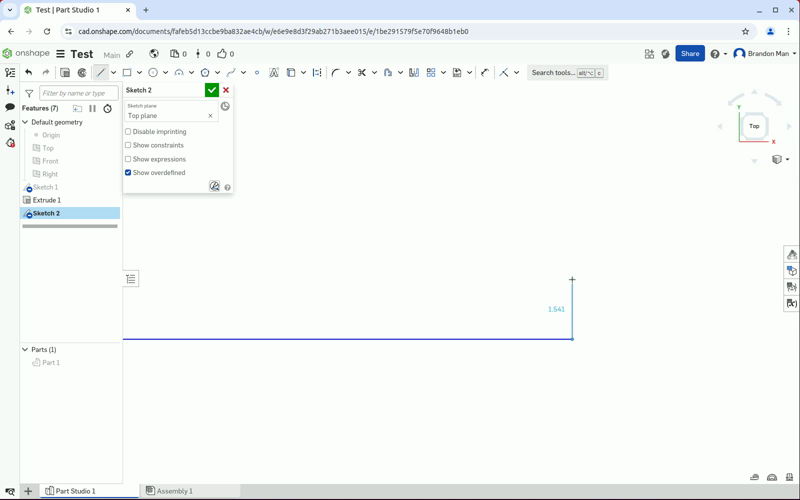
scroll(6)
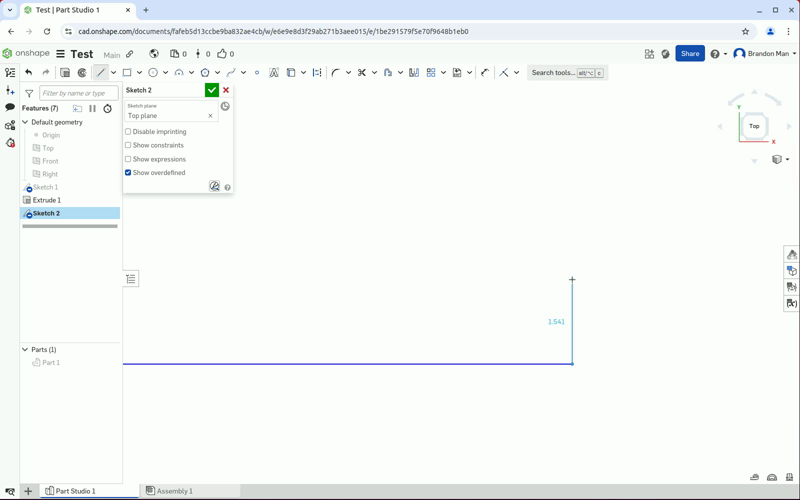
click(572, 279)
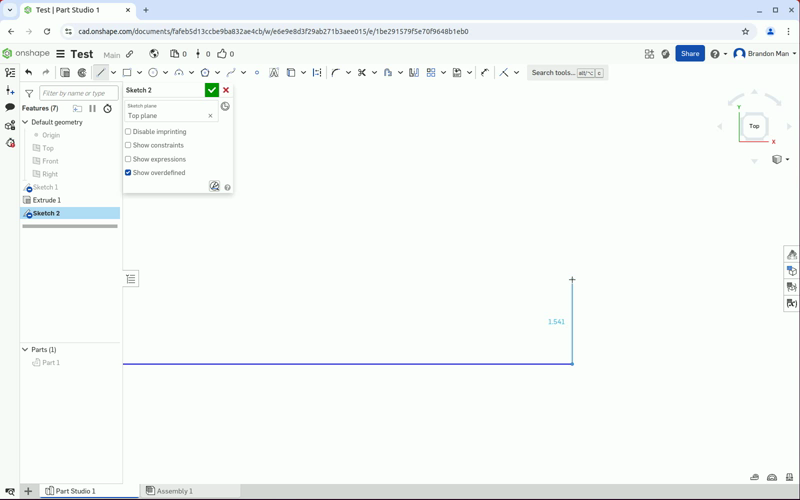
scroll(-6)
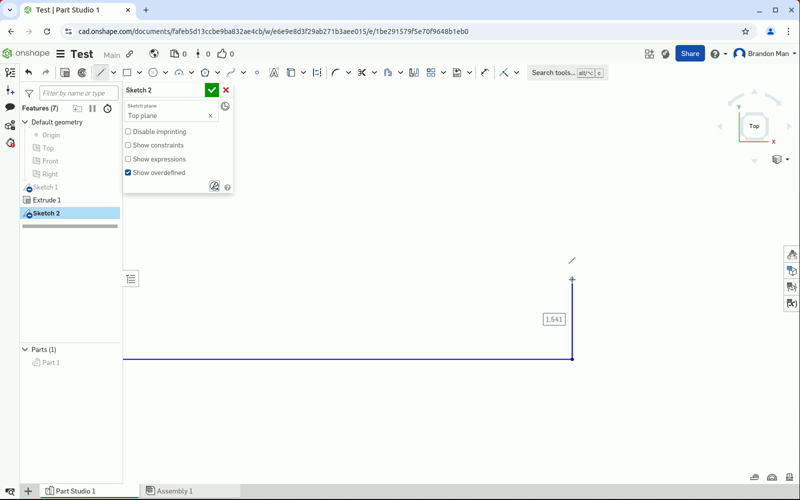
scroll(-6)
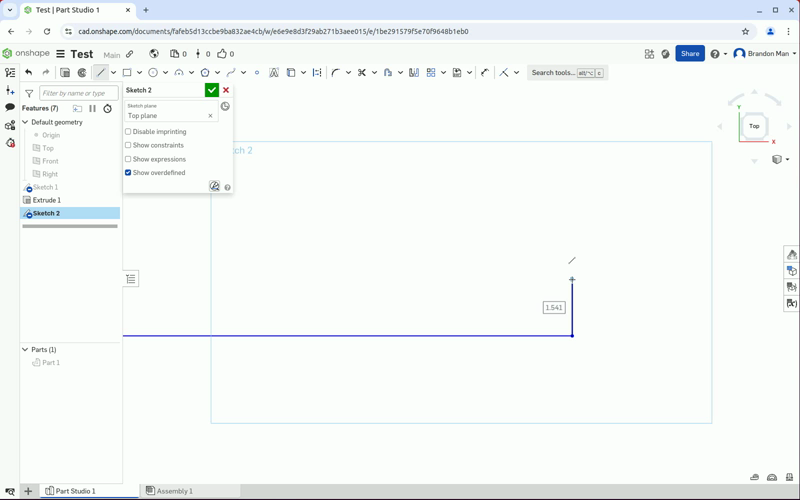
scroll(-6)
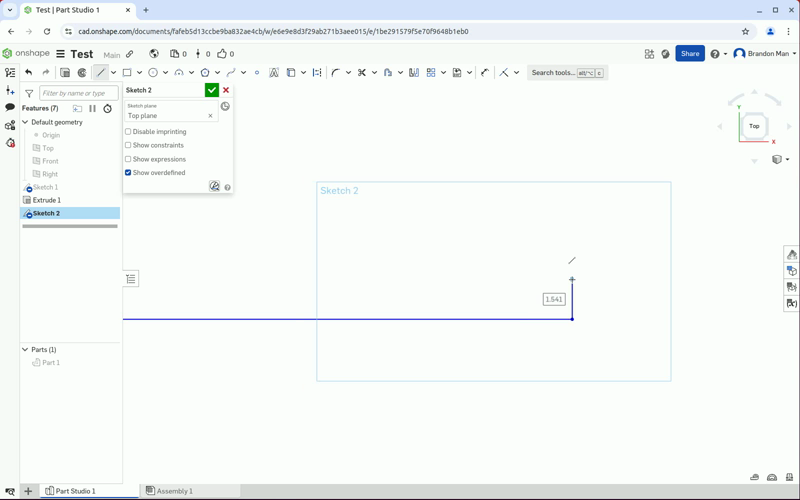
scroll(-6)
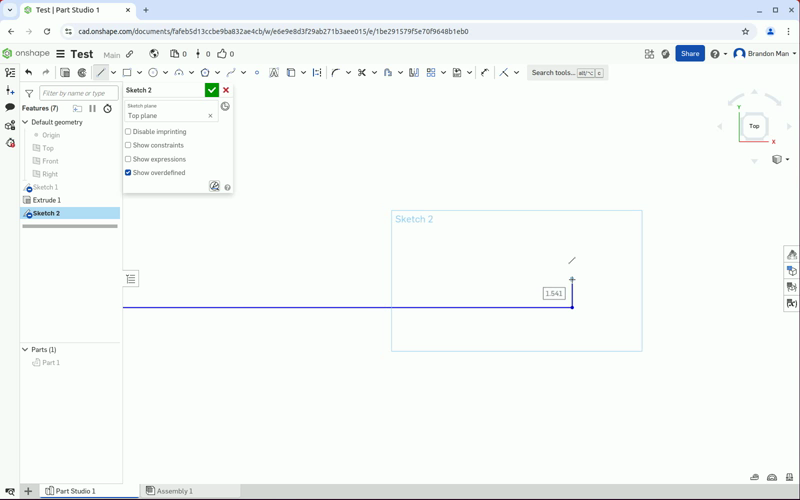
scroll(-6)
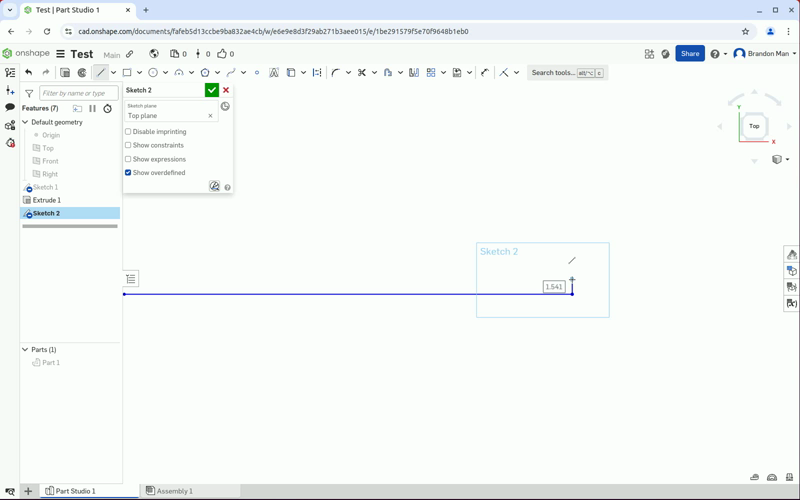
scroll(-6)
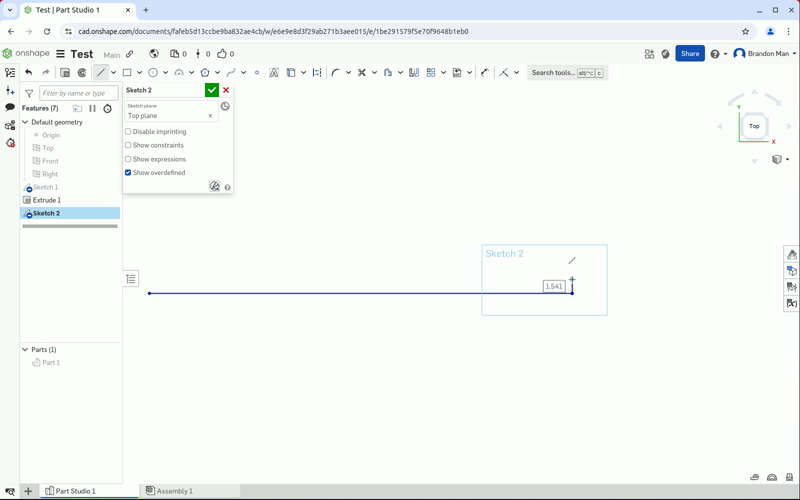
scroll(-6)
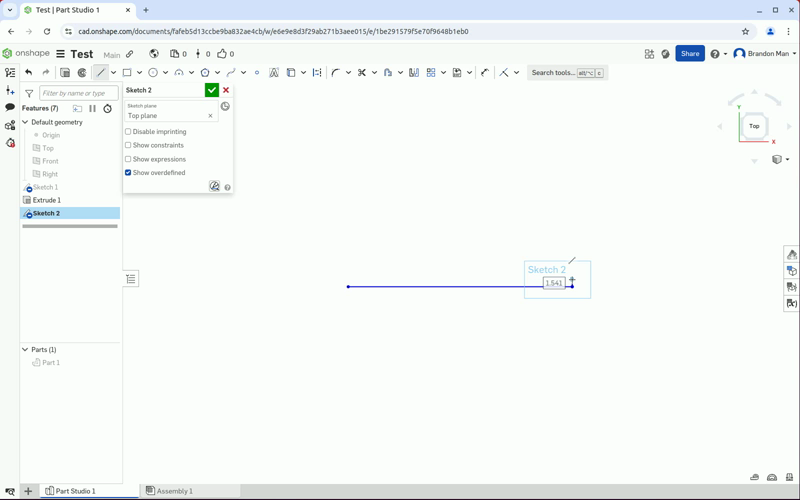
key_up(shift)
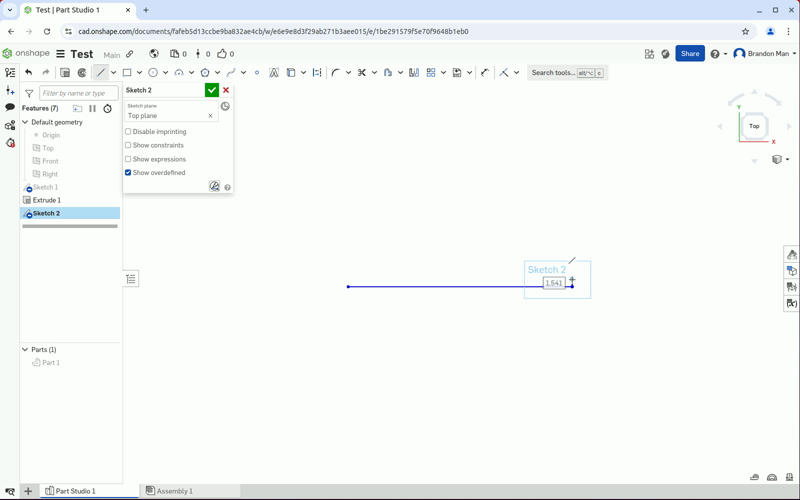
key_down(shift)
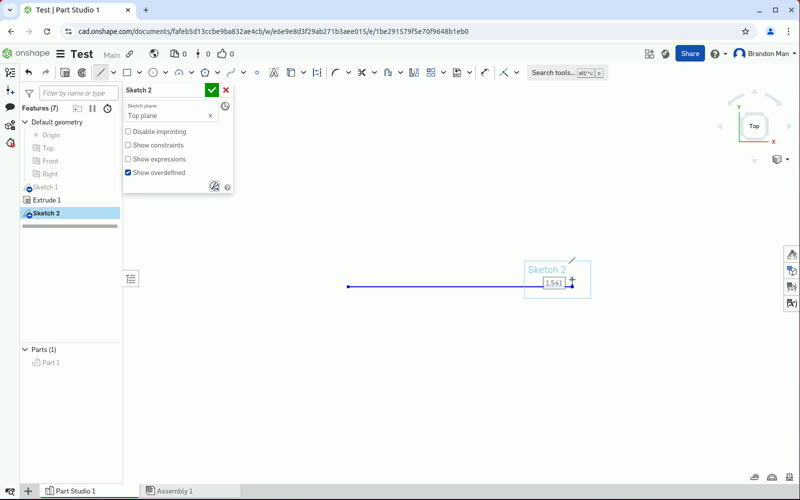
mouse_move(348, 279)
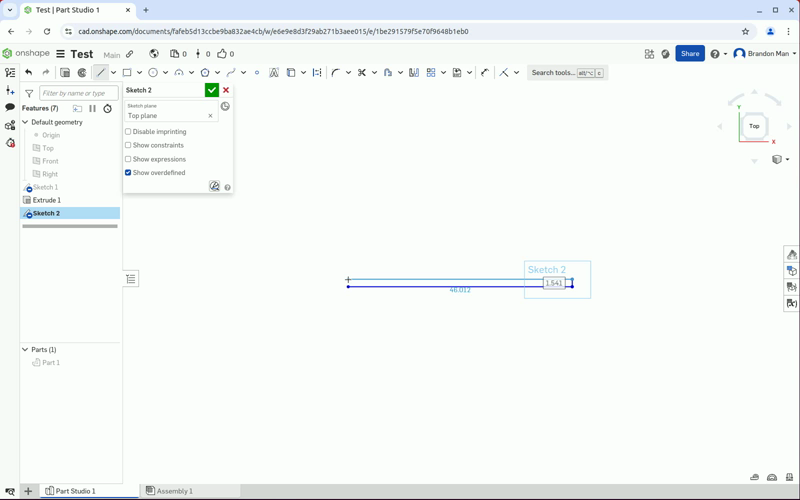
click(348, 279)
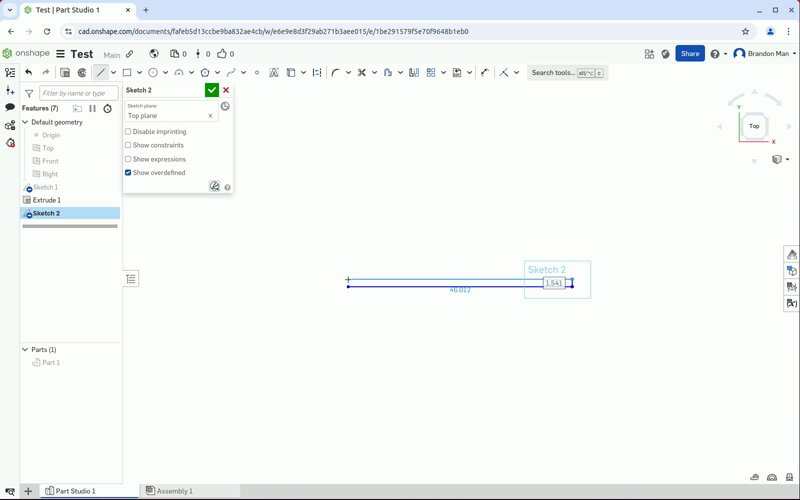
key_up(shift)
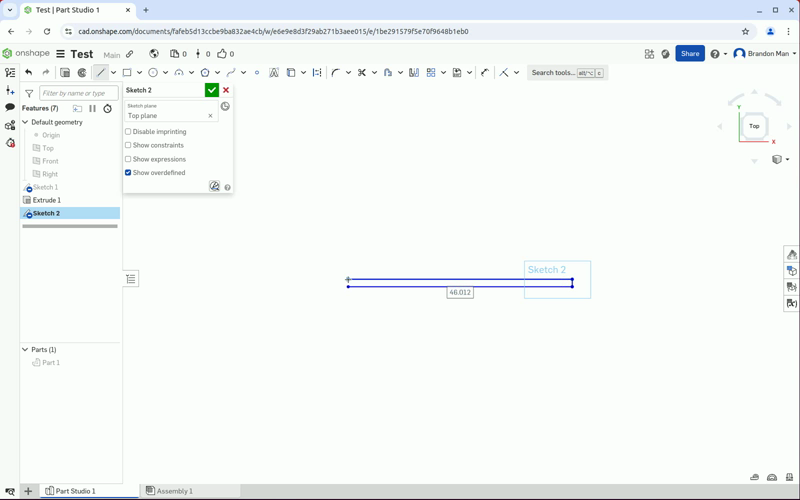
mouse_move(378, 279)
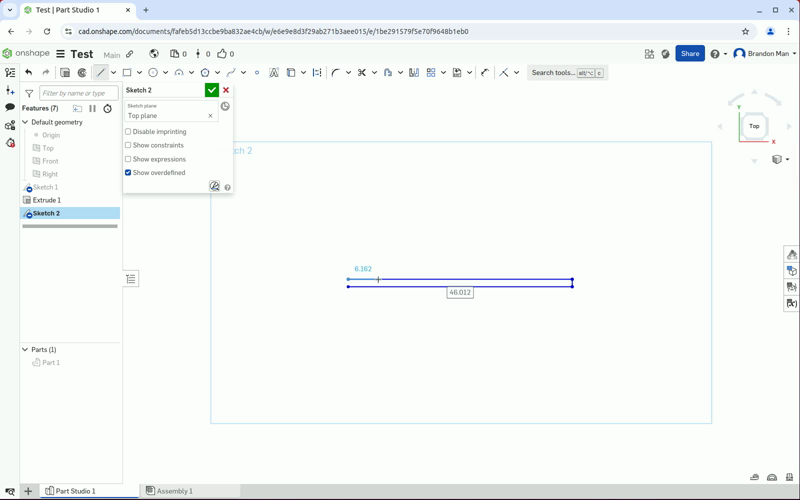
key_down(shift)
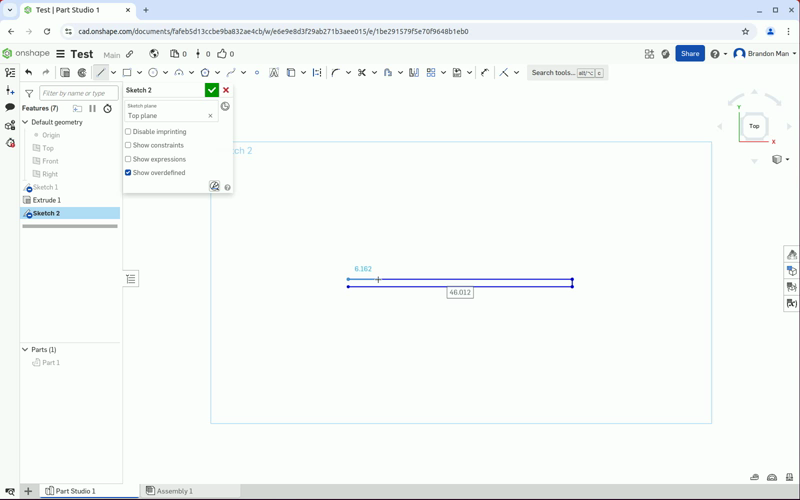
mouse_move(348, 286)
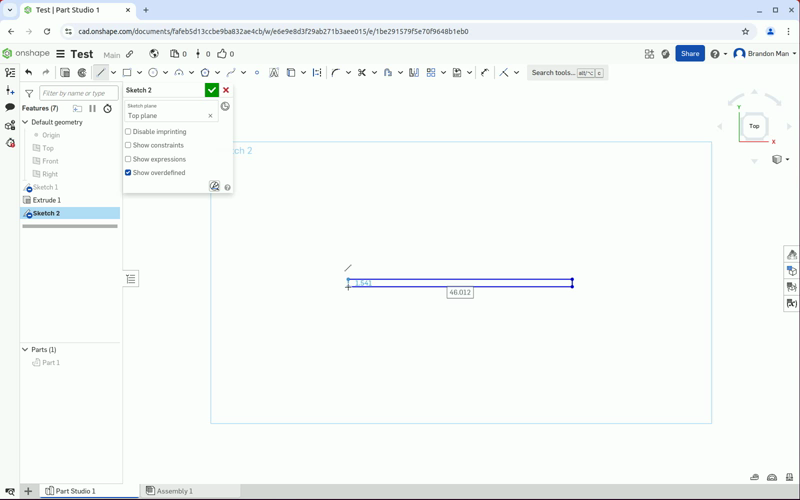
scroll(6)
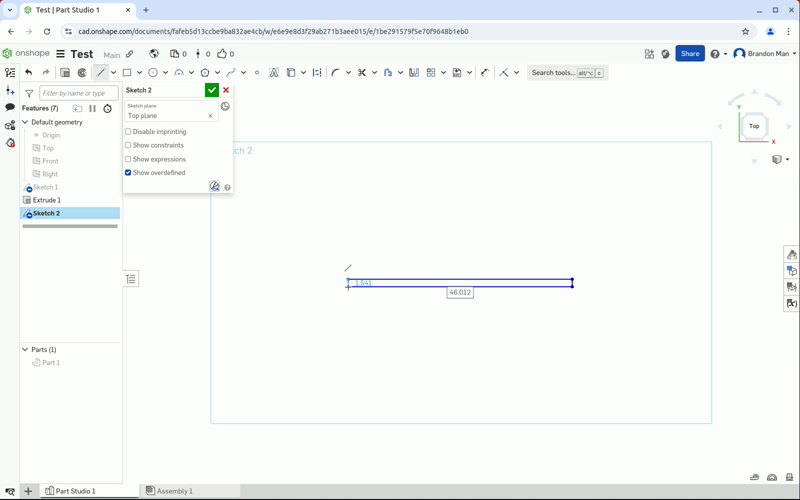
scroll(6)
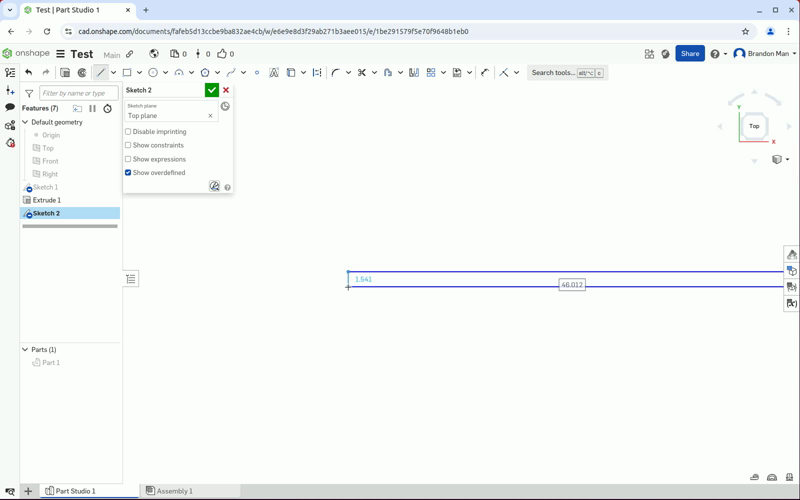
scroll(6)
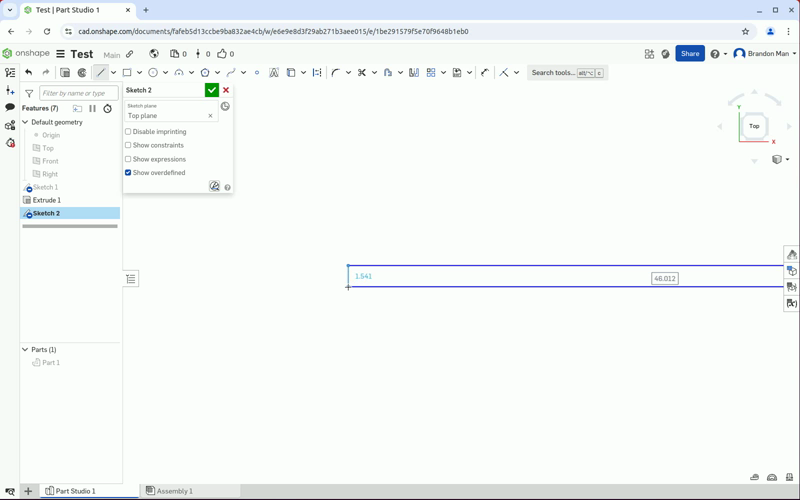
scroll(6)
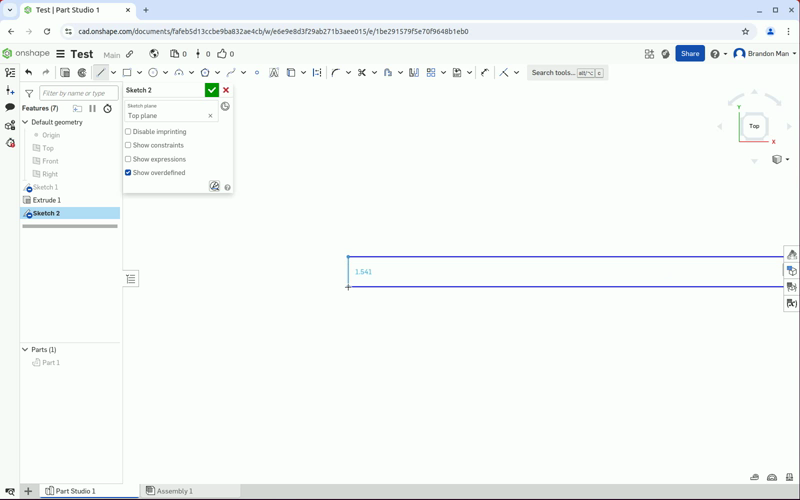
scroll(6)
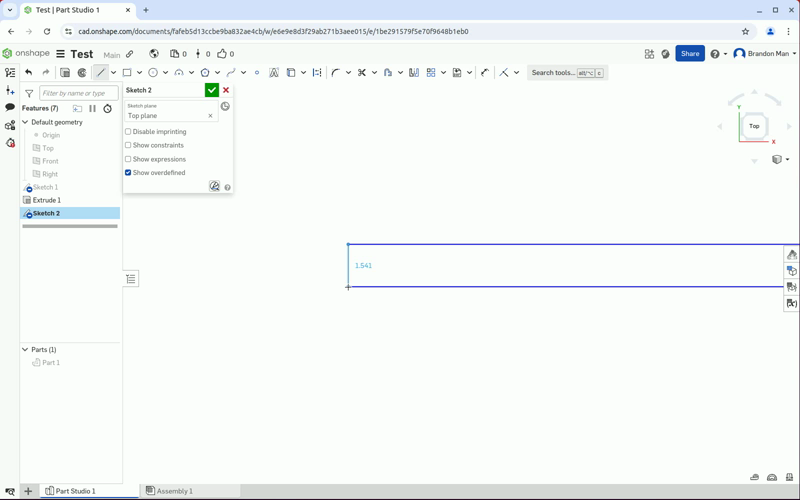
scroll(6)
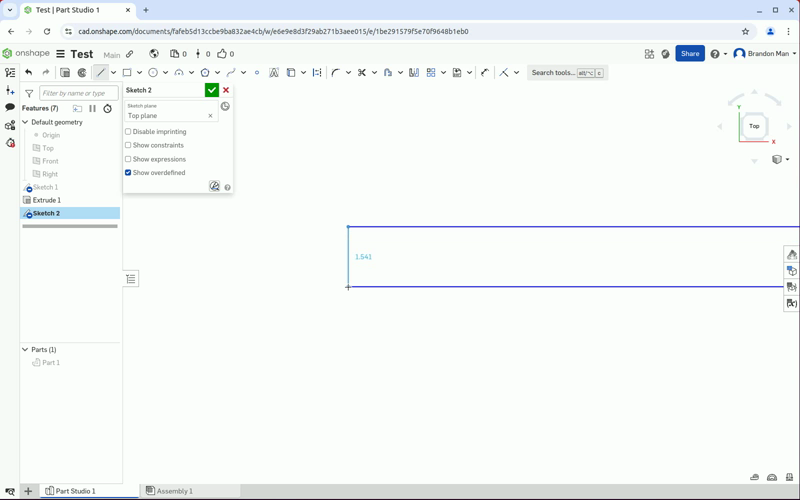
scroll(6)
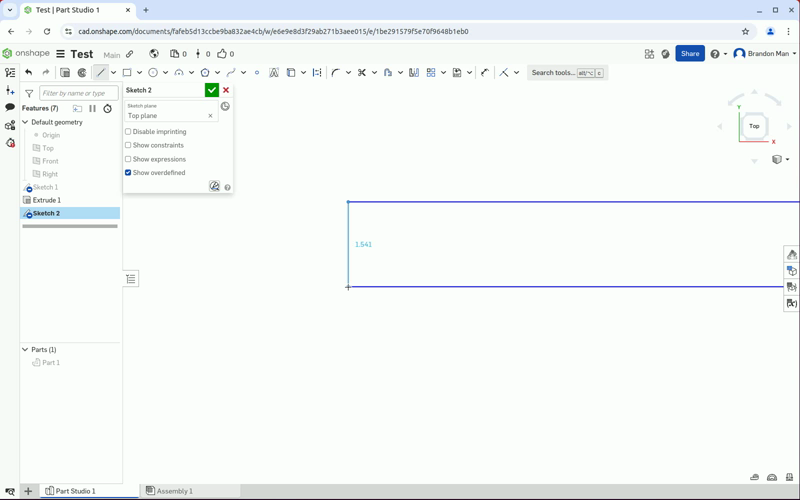
key_up(shift)
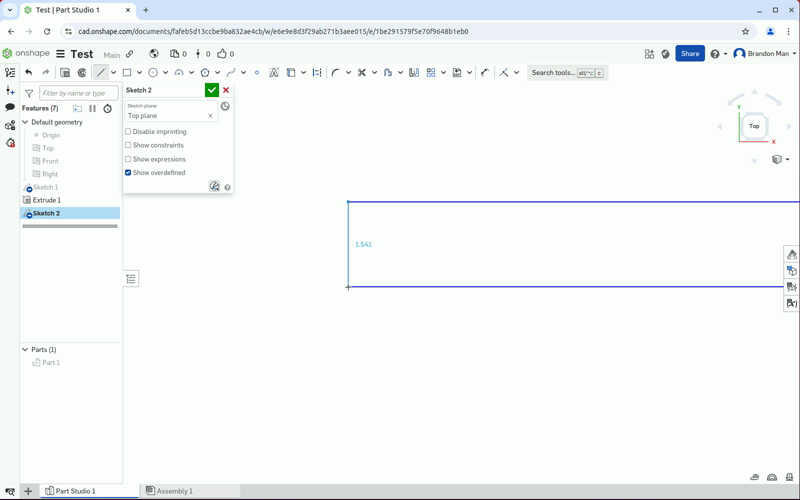
click(348, 286)
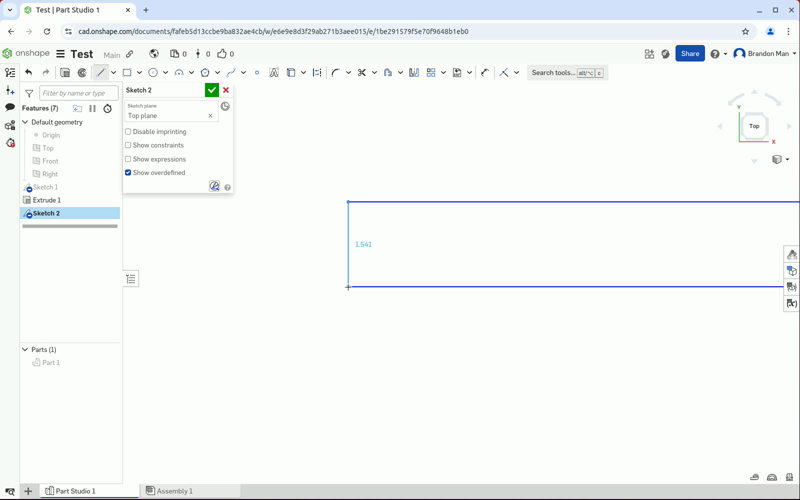
scroll(-6)
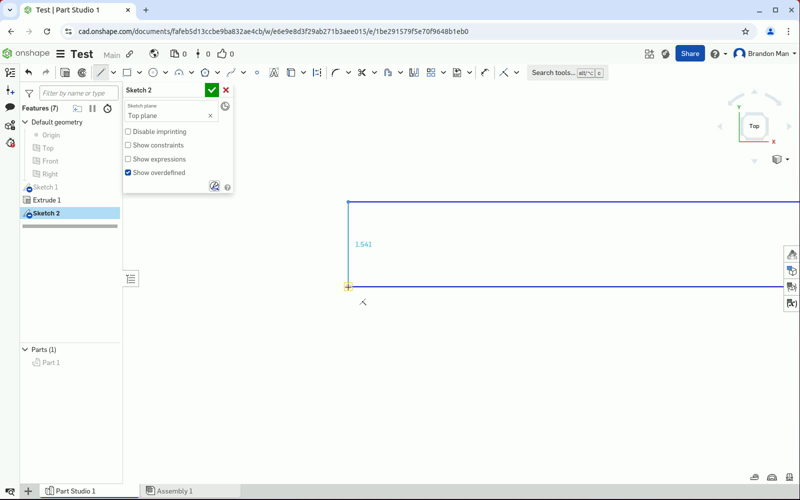
scroll(-6)
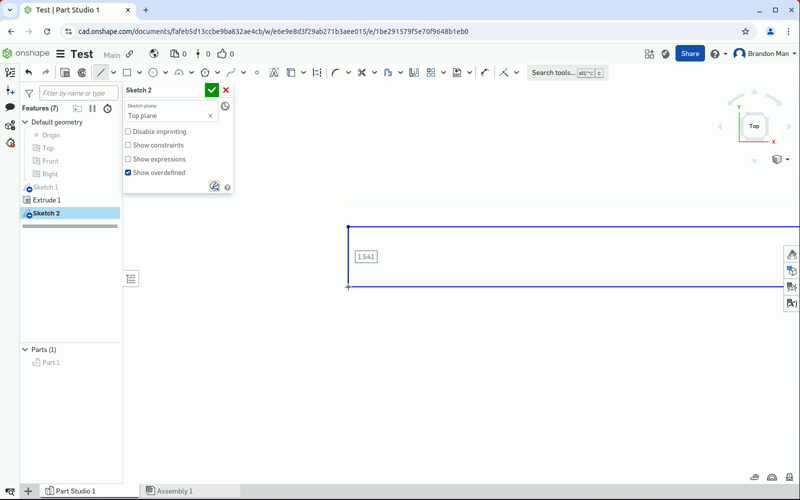
scroll(-6)
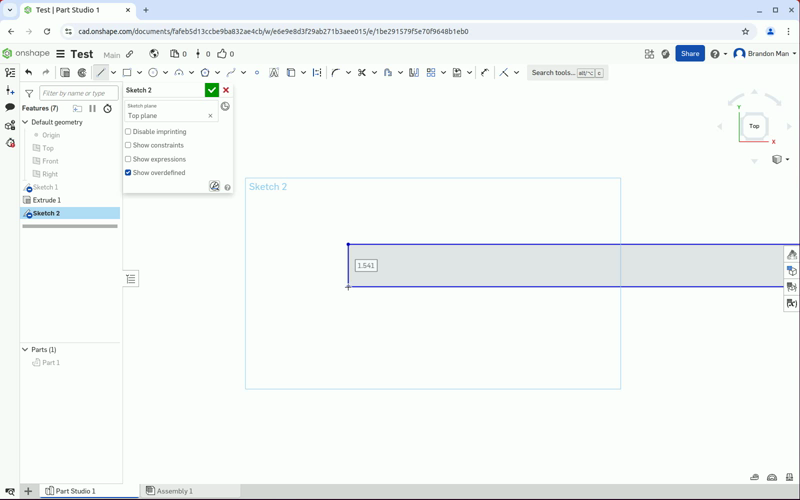
scroll(-6)
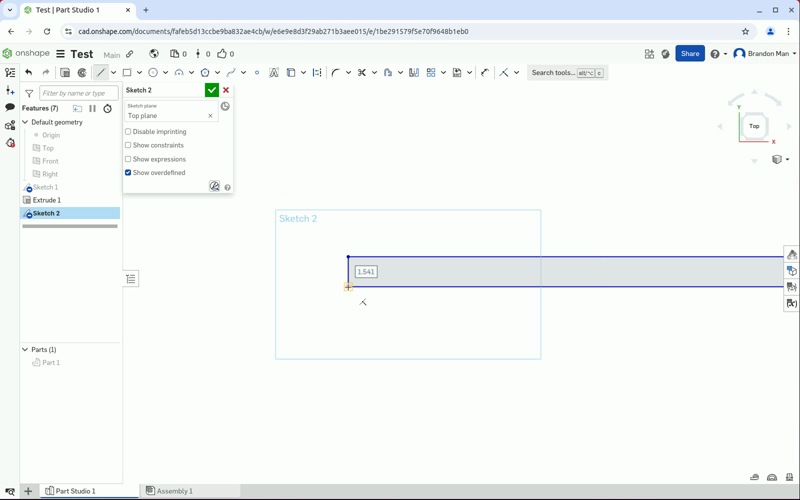
scroll(-6)
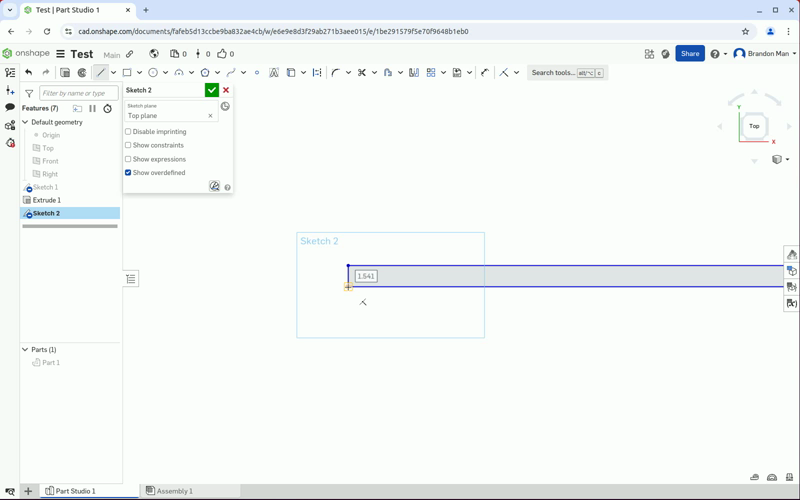
scroll(-6)
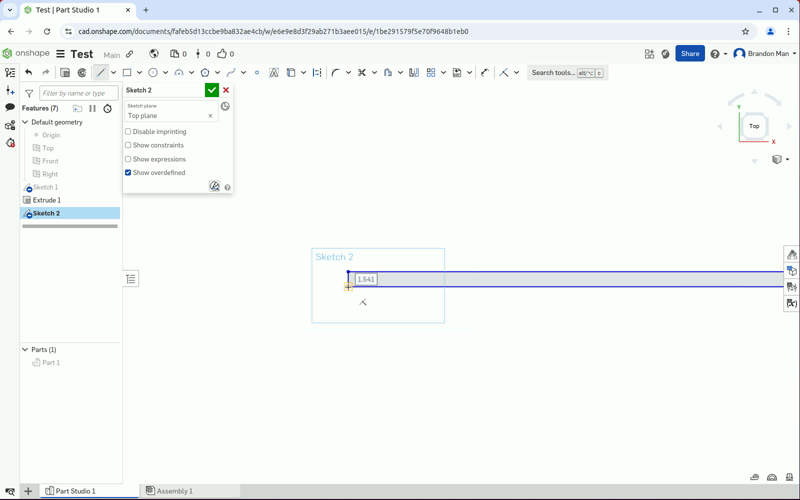
scroll(-6)
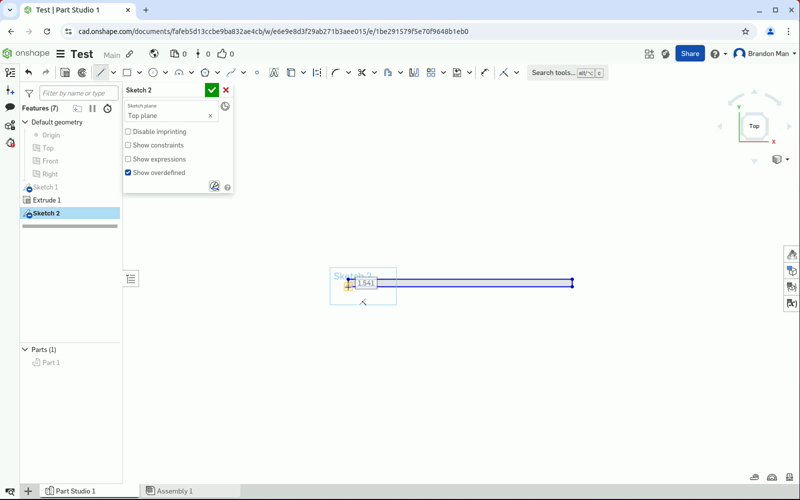
key(esc)
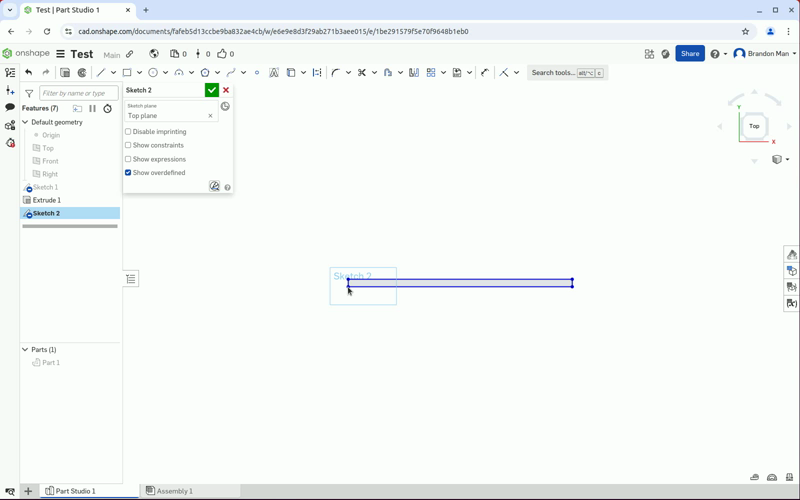
mouse_move(466, 281)
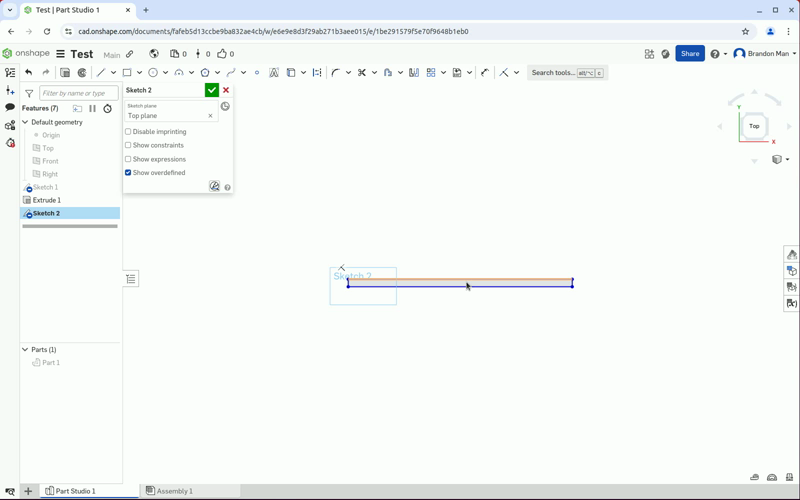
scroll(6)
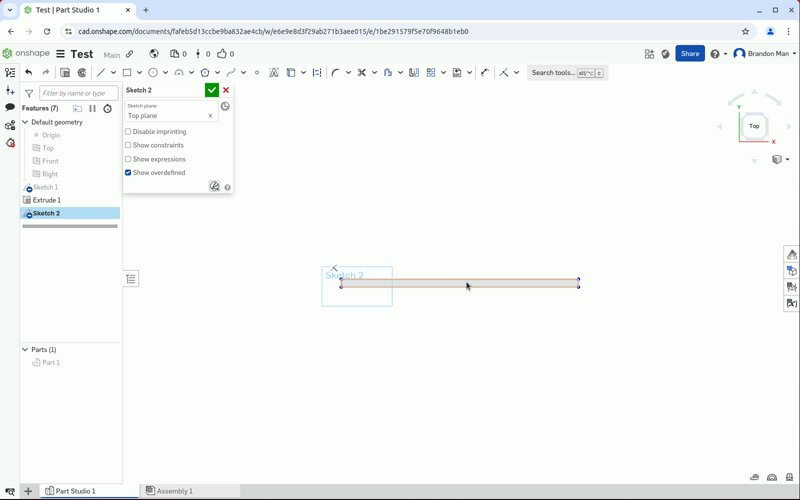
scroll(6)
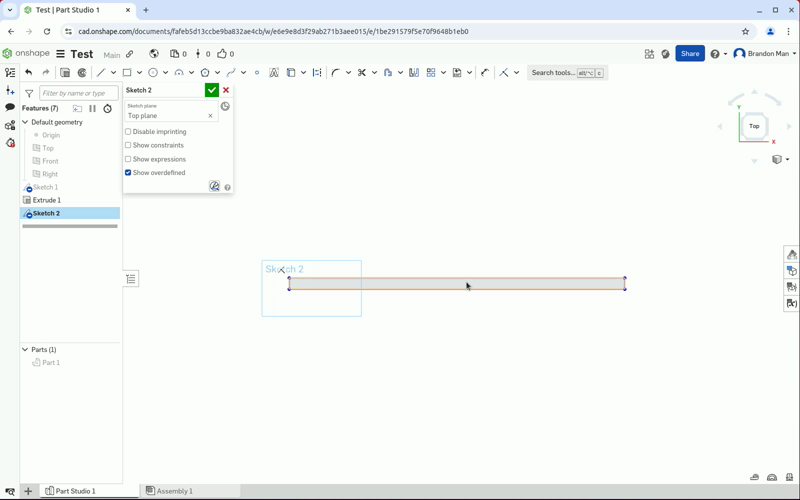
scroll(6)
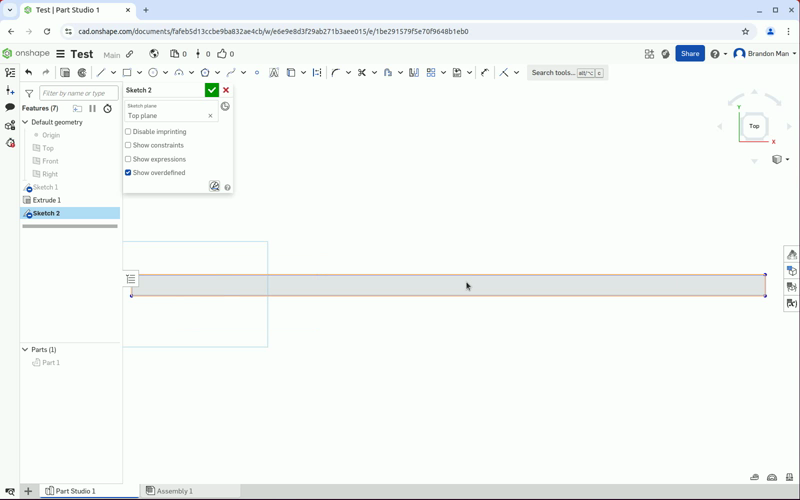
scroll(6)
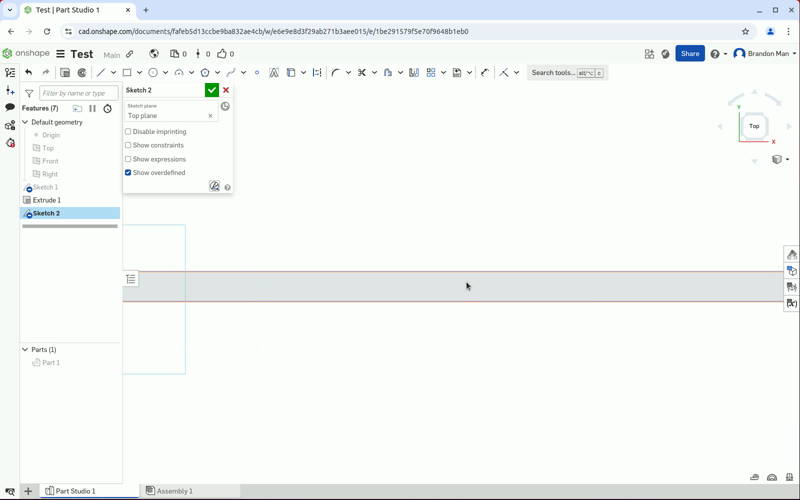
scroll(6)
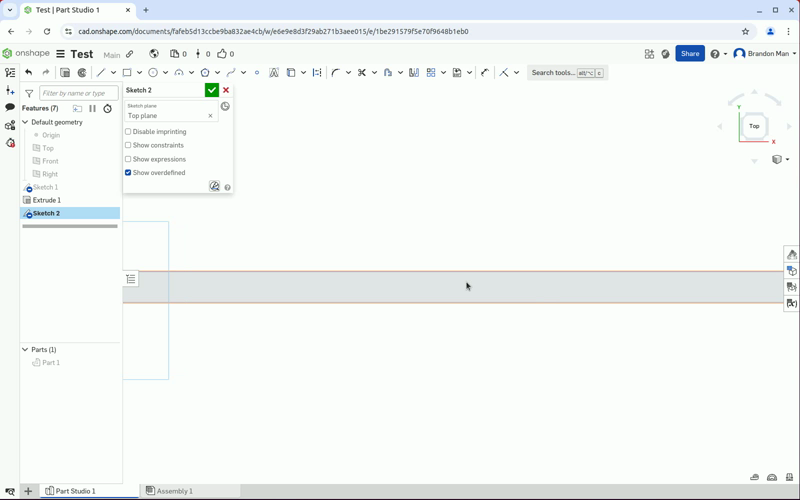
scroll(6)
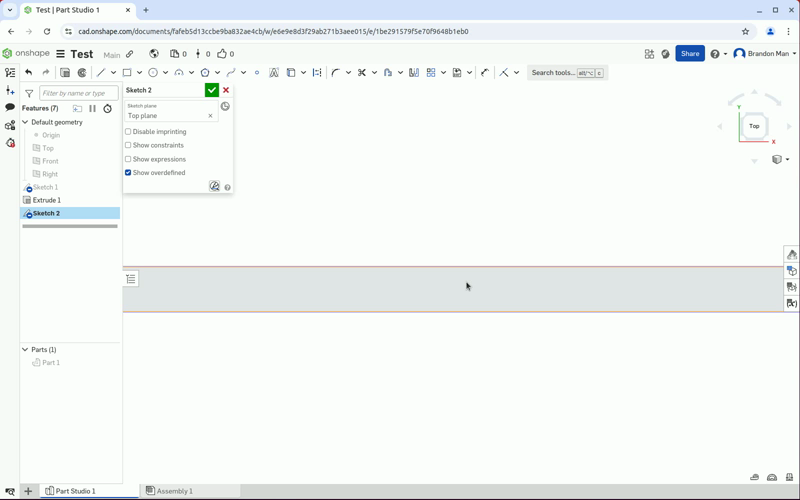
scroll(6)
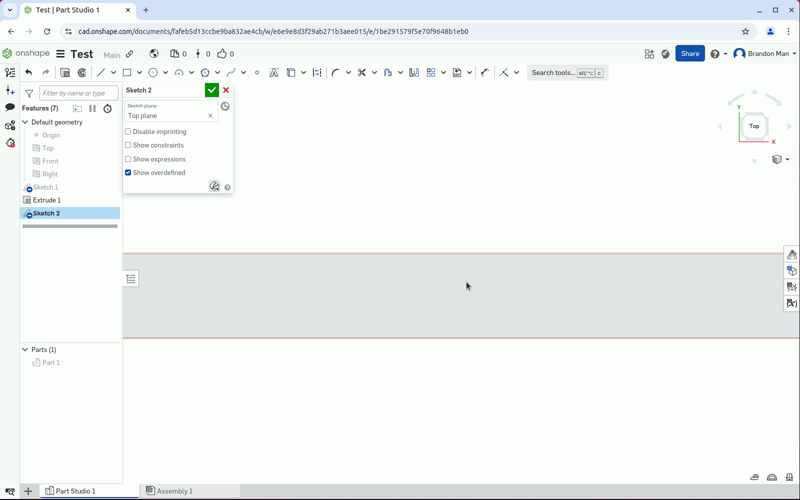
click(466, 281)
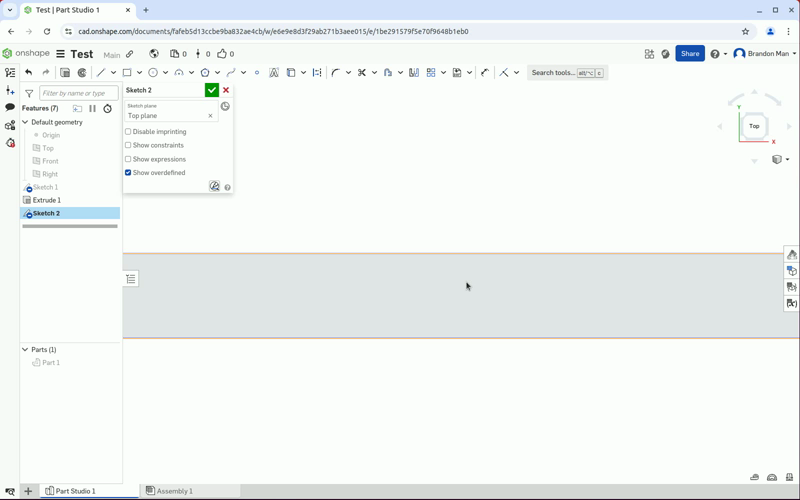
scroll(-6)
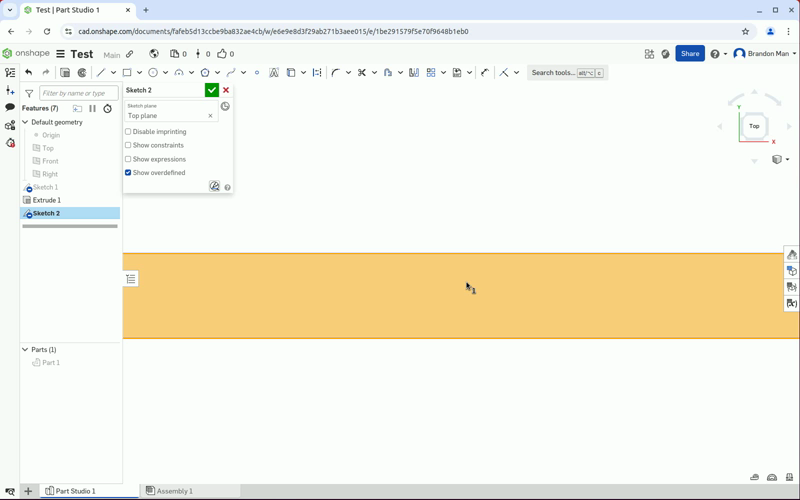
scroll(-6)
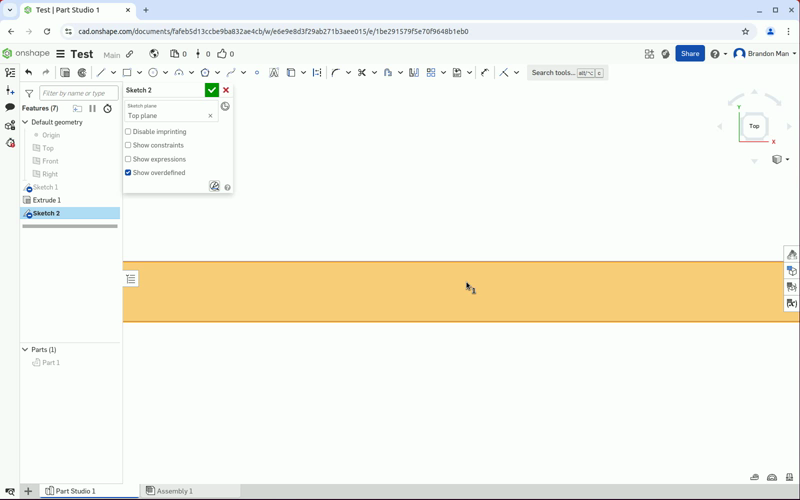
scroll(-6)
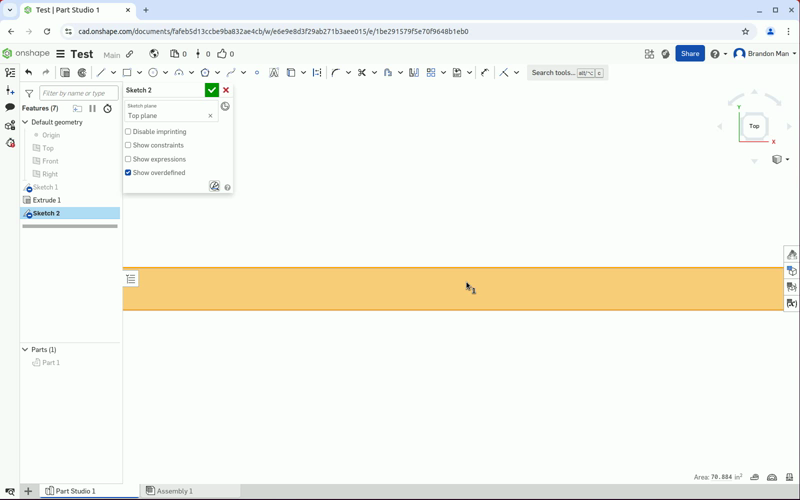
scroll(-6)
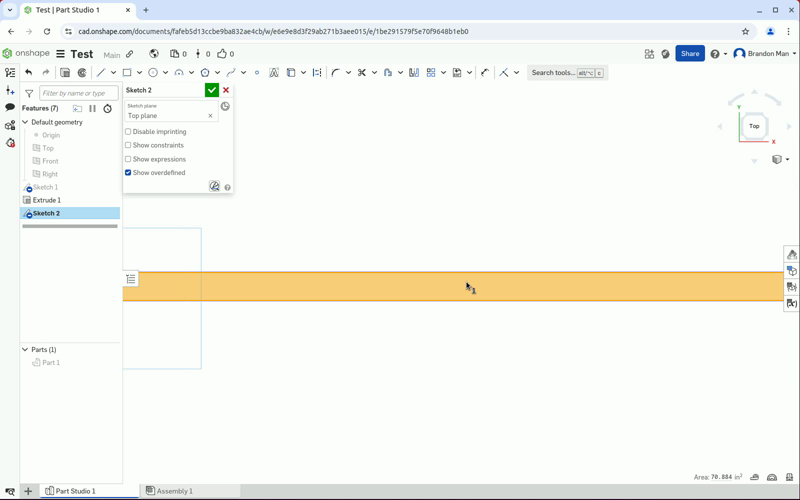
scroll(-6)
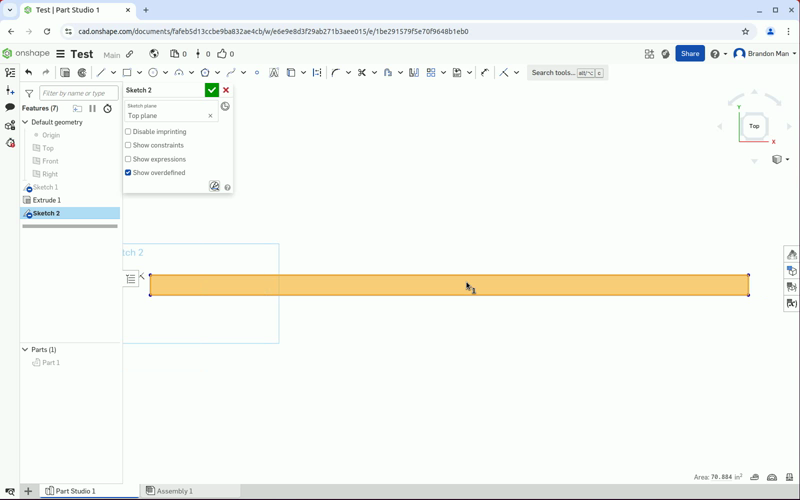
scroll(-6)
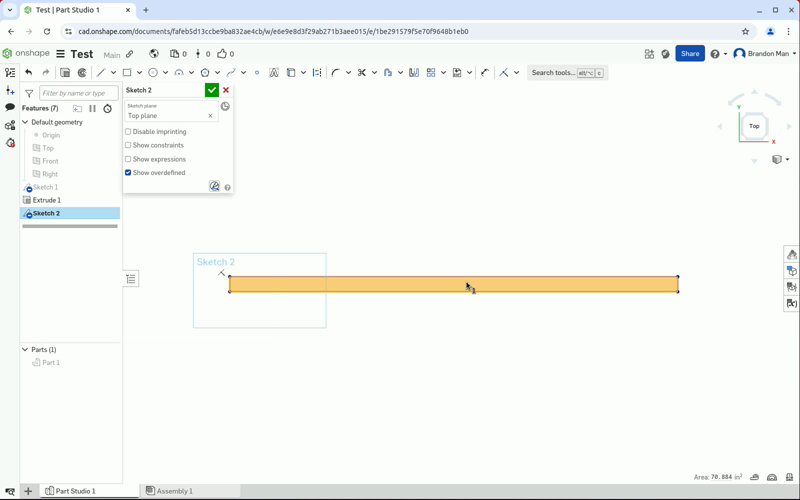
scroll(-6)
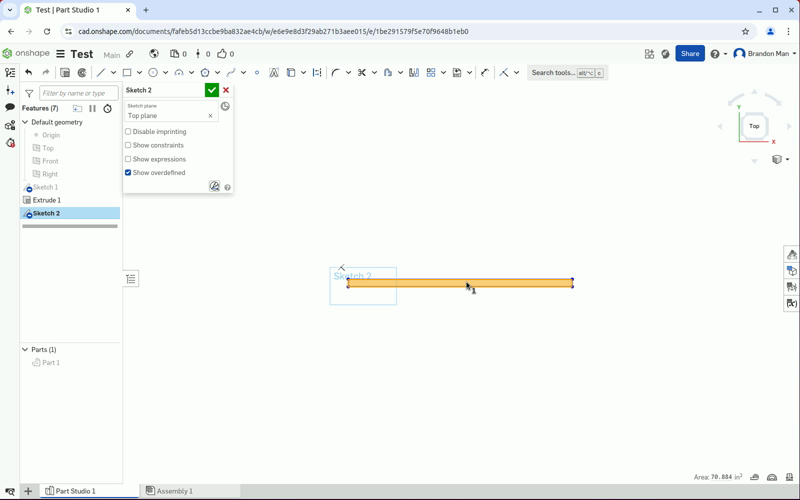
mouse_move(73, 352)
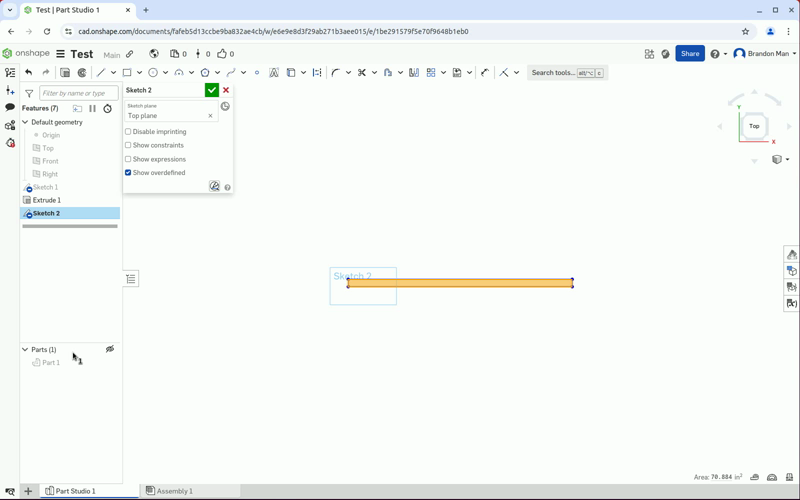
key(shift+y)
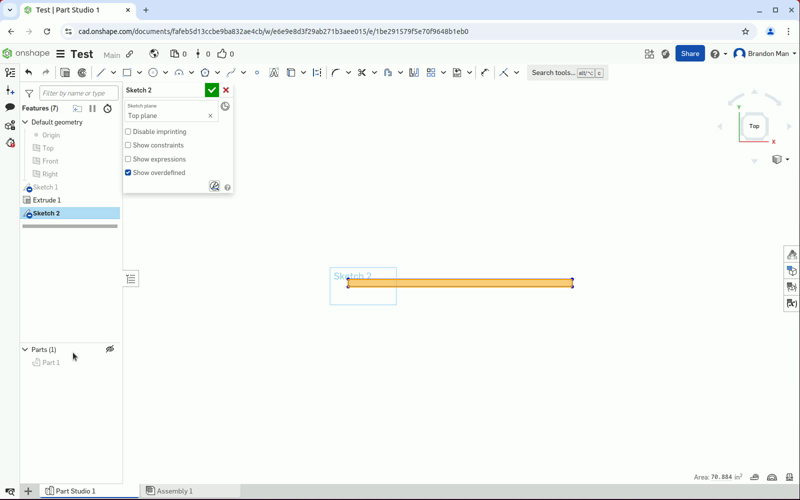
key(shift+e)
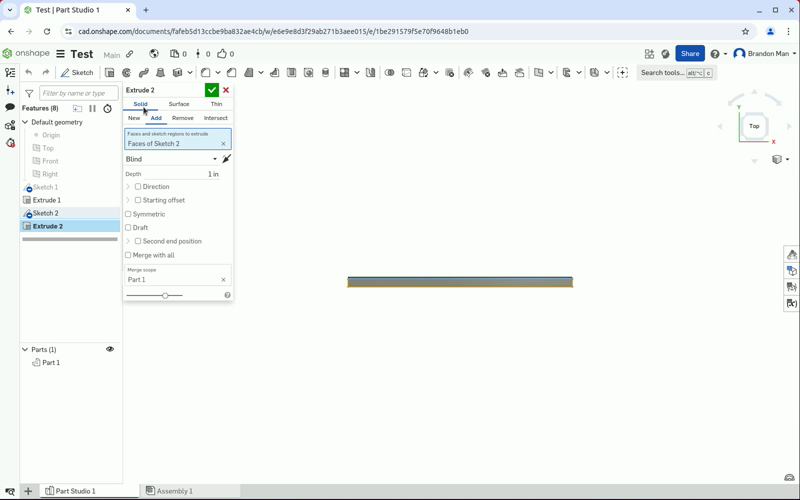
mouse_move(143, 106)
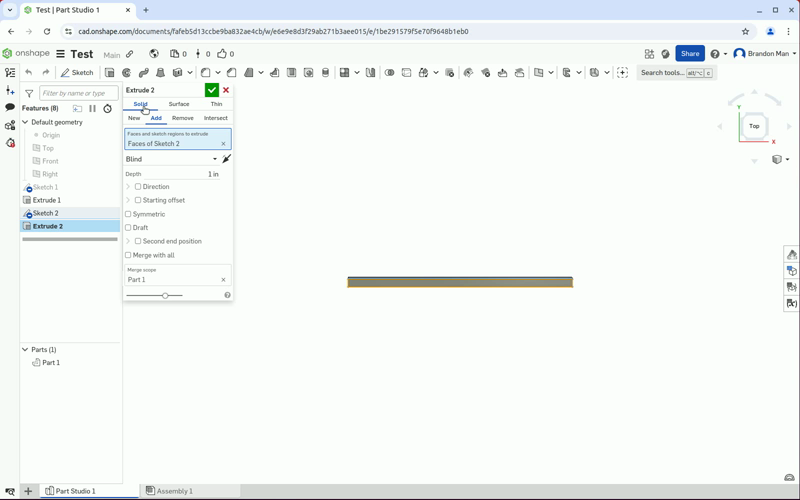
click(143, 106)
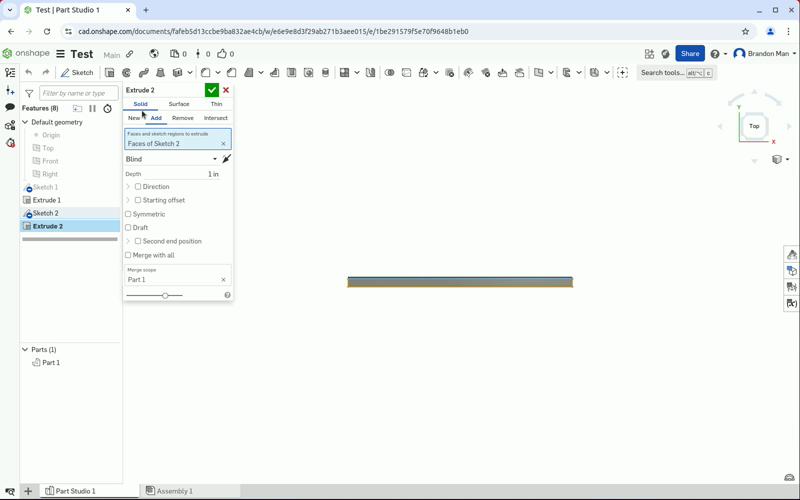
mouse_move(137, 120)
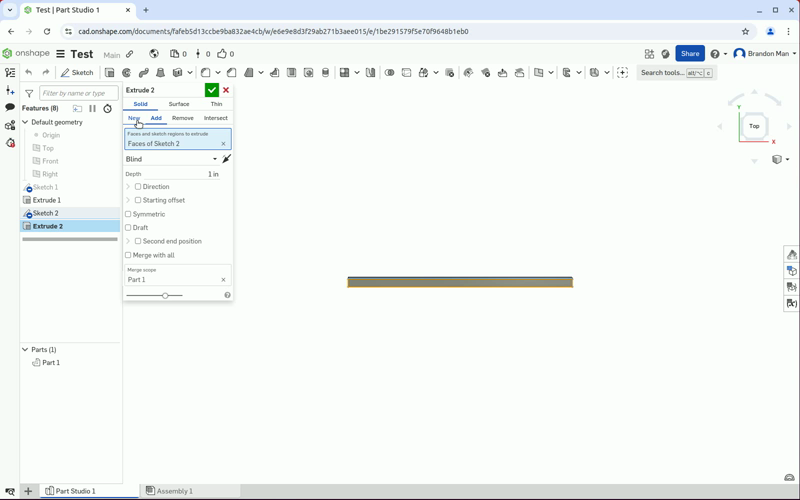
click(137, 120)
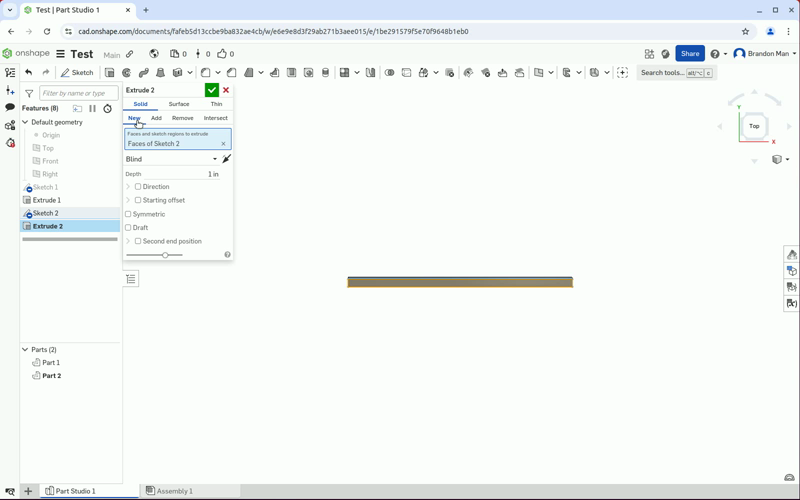
key(tab, 4)
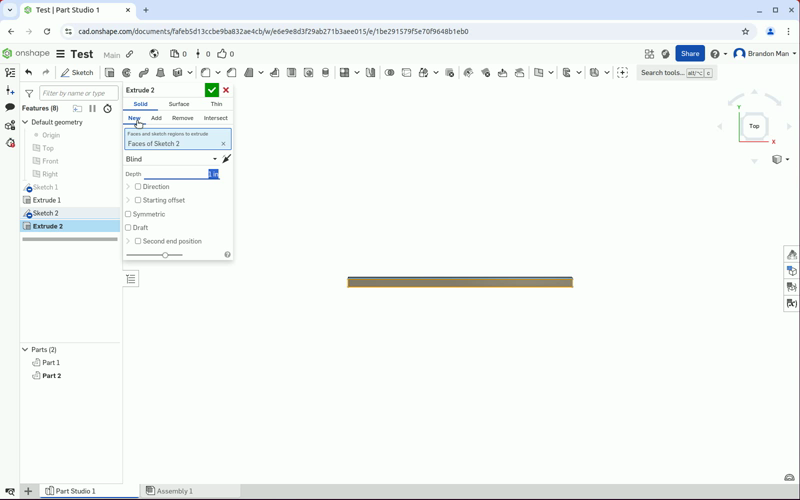
text(0.241)
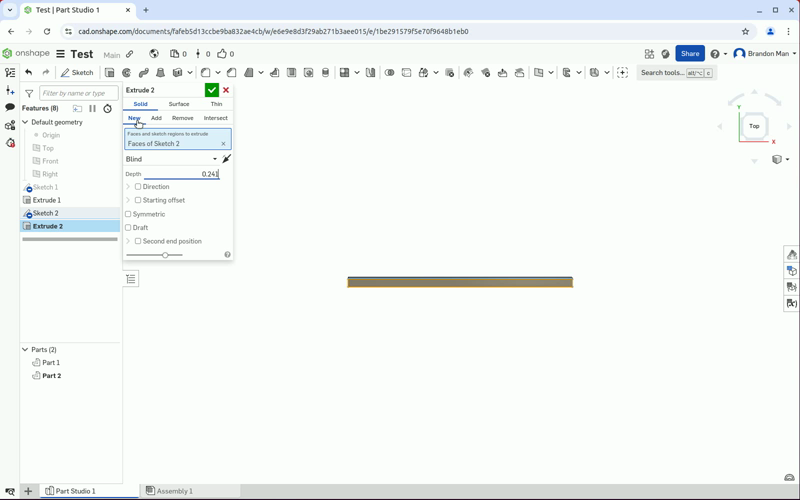
key(enter)
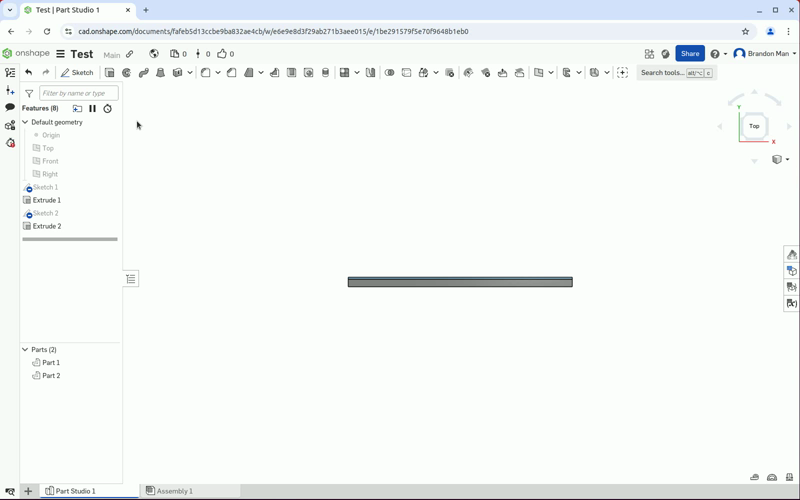
key(shift+h)
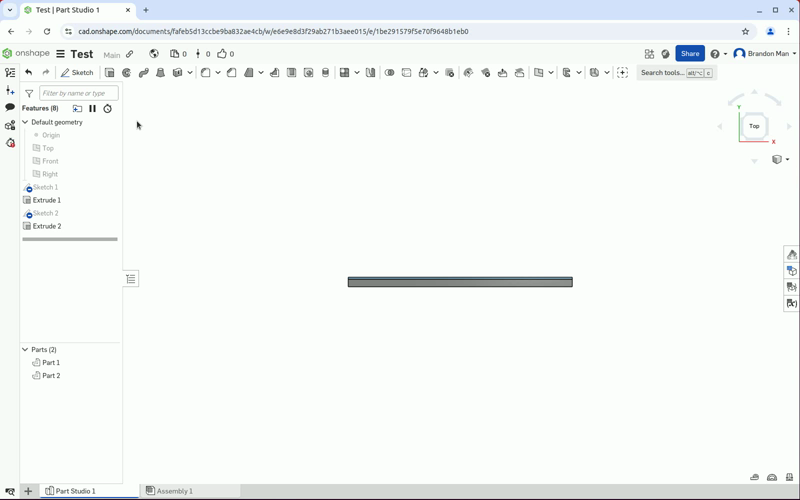
key(shift+h)
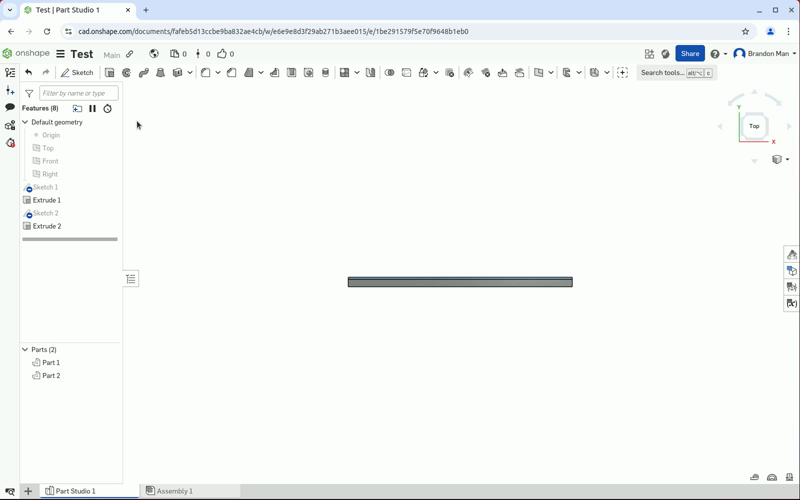
mouse_move(73, 189)
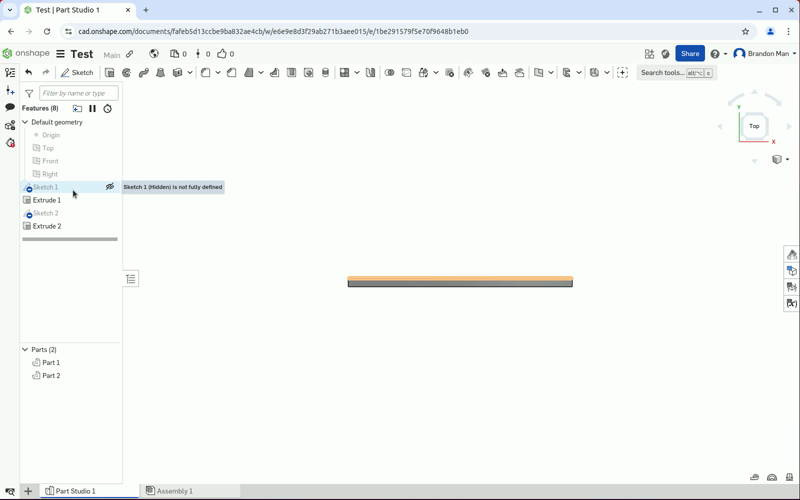
click(73, 189)
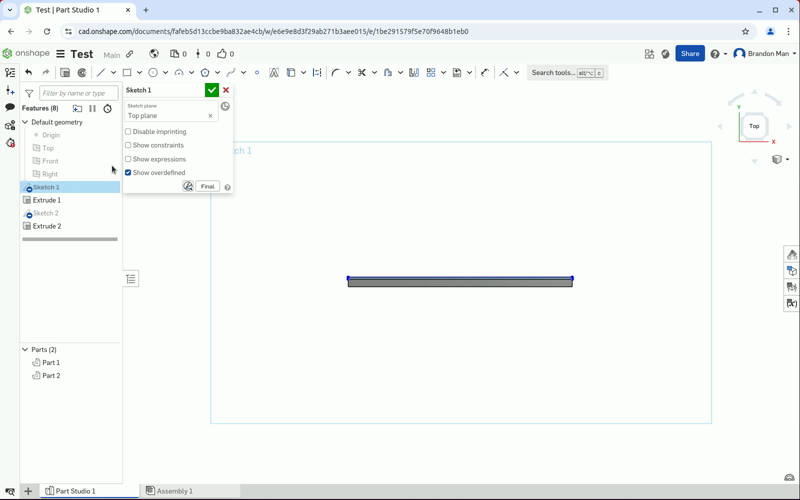
mouse_move(229, 92)
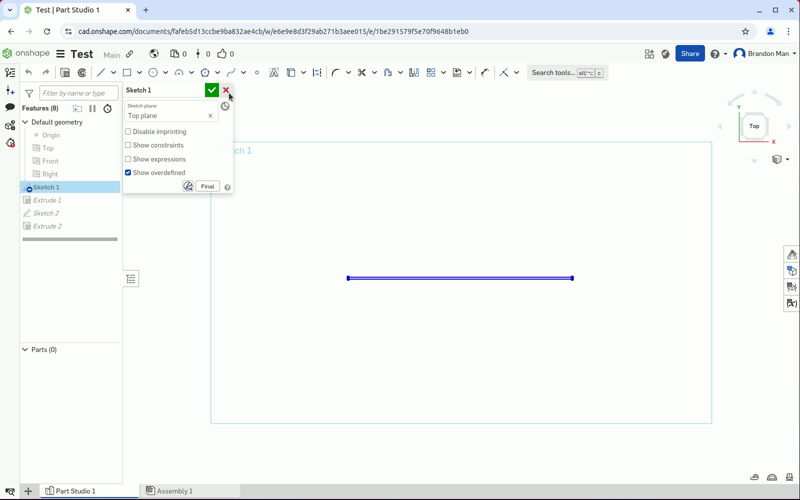
click(229, 92)
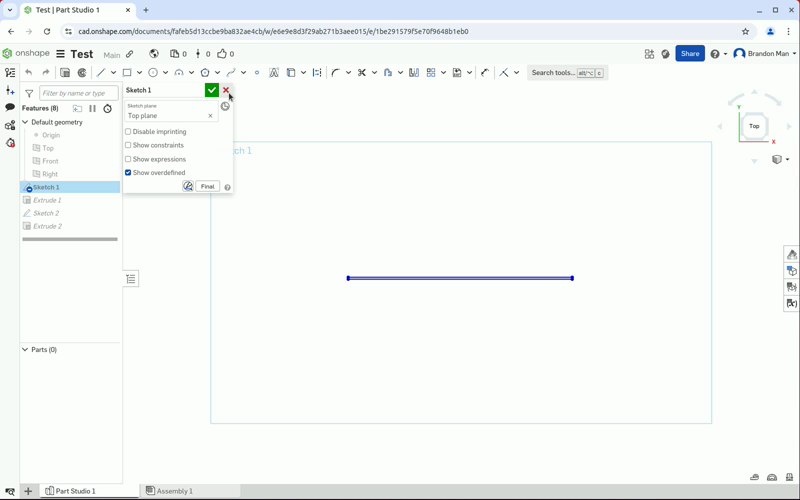
key(shift+s)
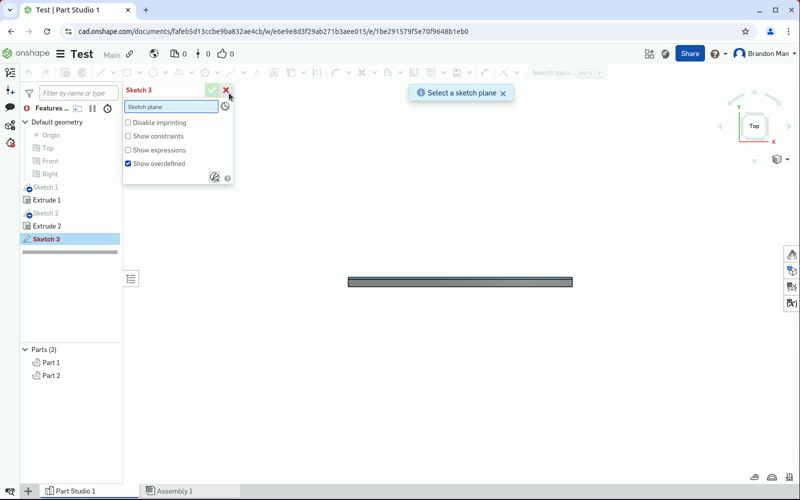
mouse_move(73, 150)
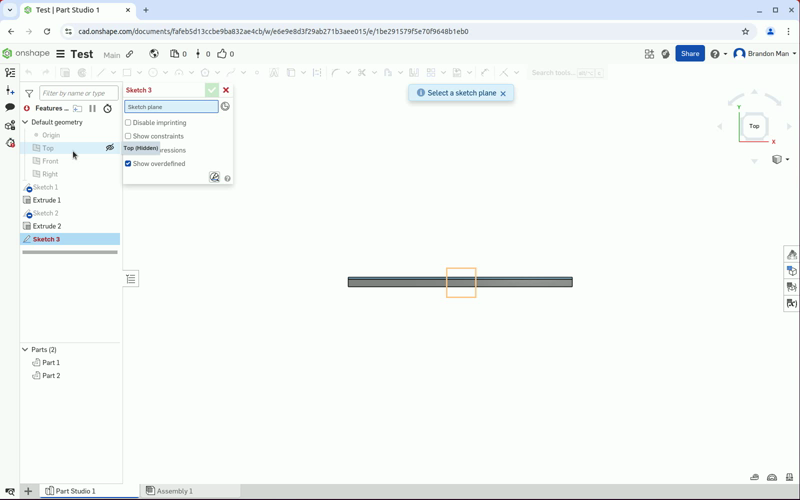
click(73, 150)
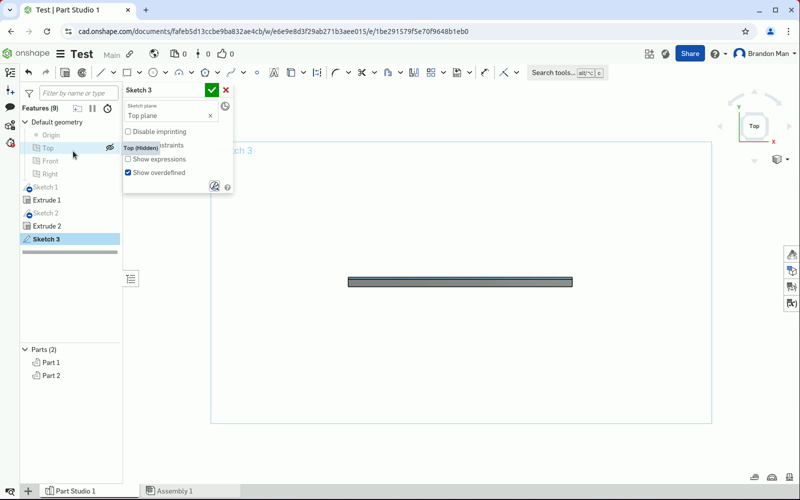
mouse_move(73, 352)
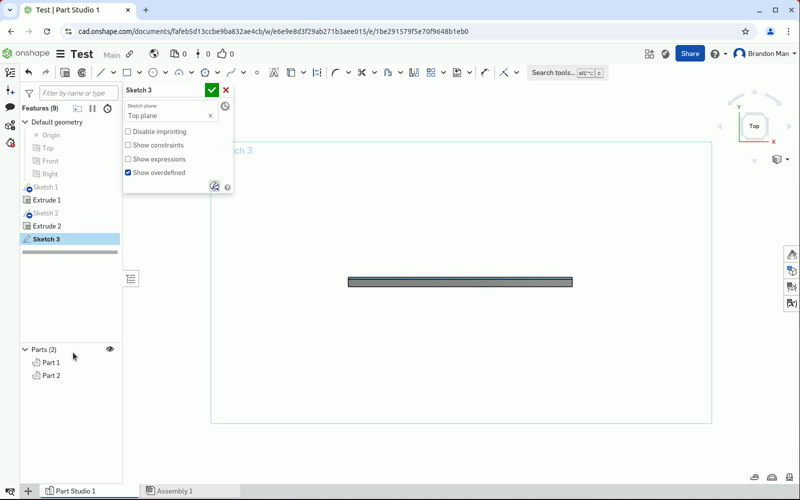
key(y)
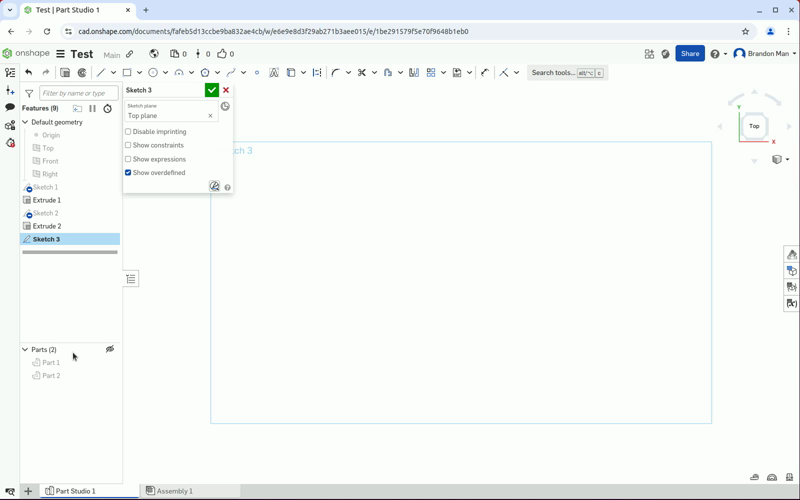
key(l)
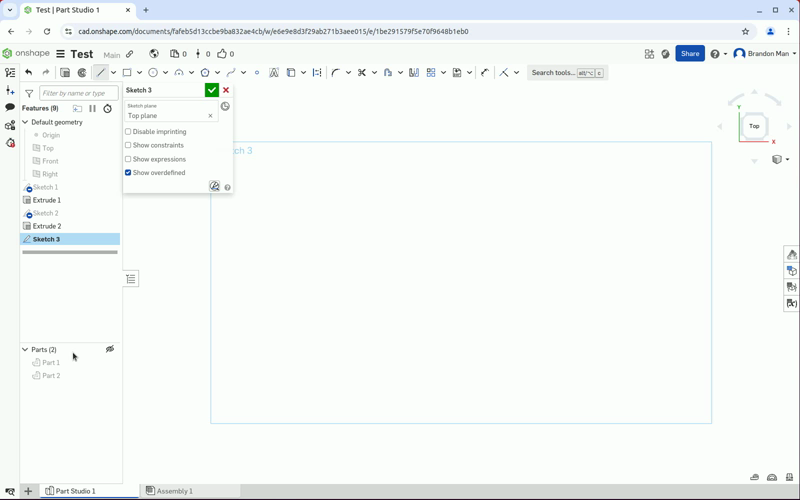
key_down(shift)
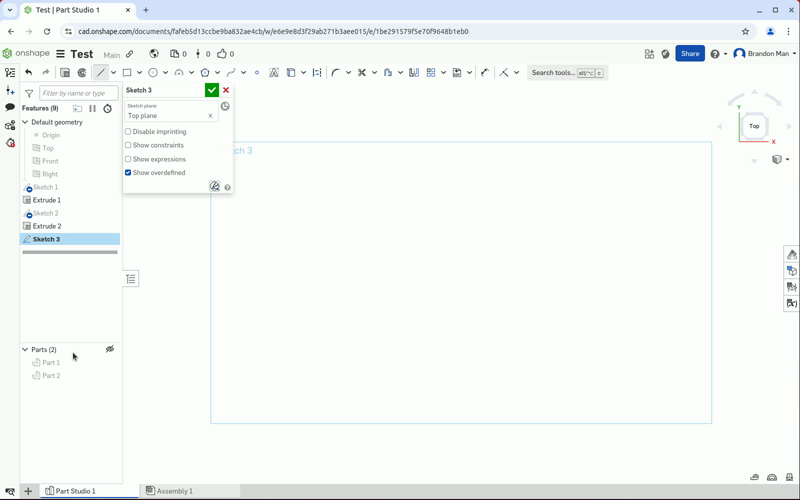
mouse_move(348, 287)
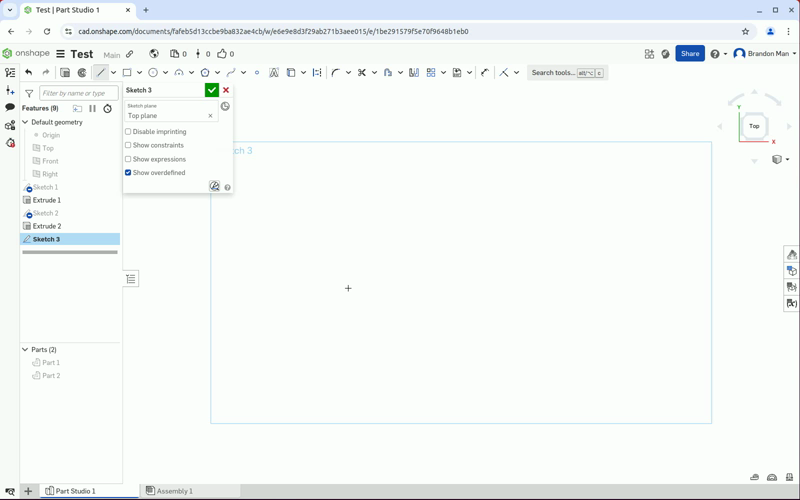
click(348, 287)
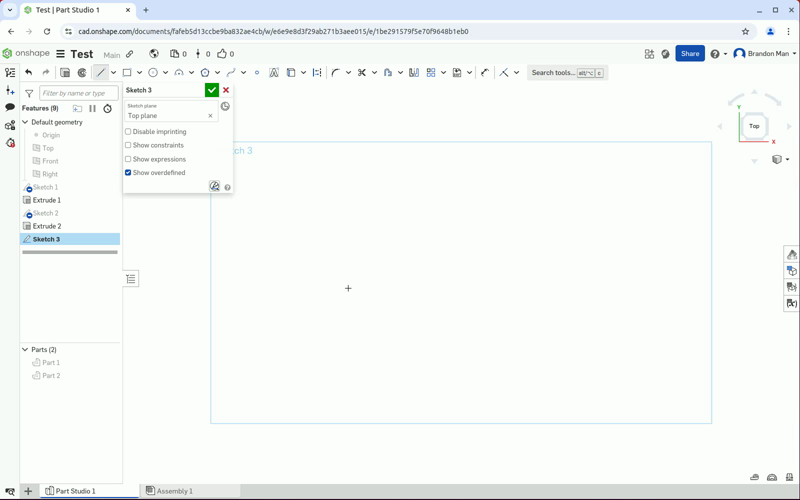
key_up(shift)
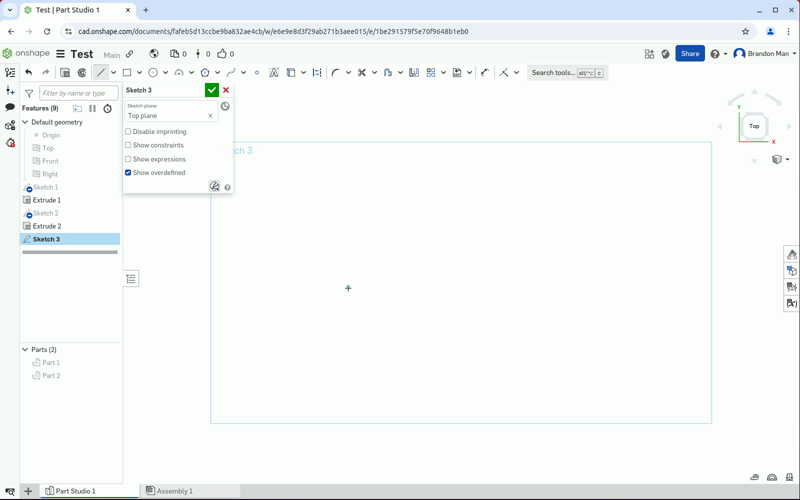
key_down(shift)
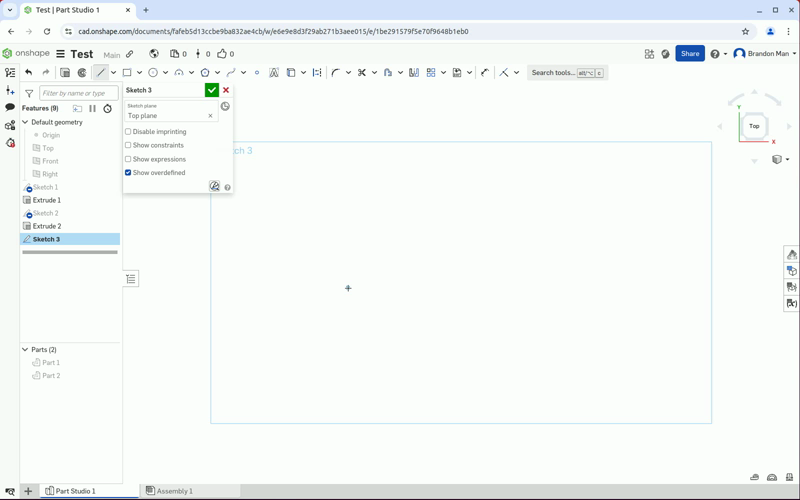
mouse_move(572, 287)
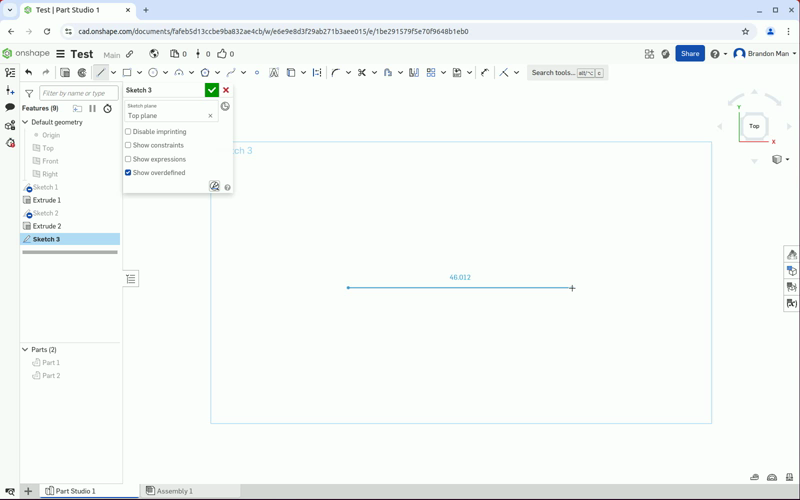
click(572, 287)
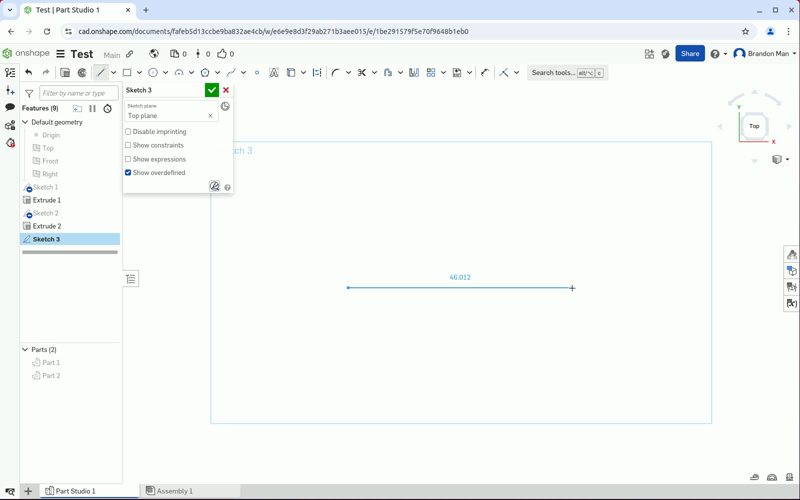
key_up(shift)
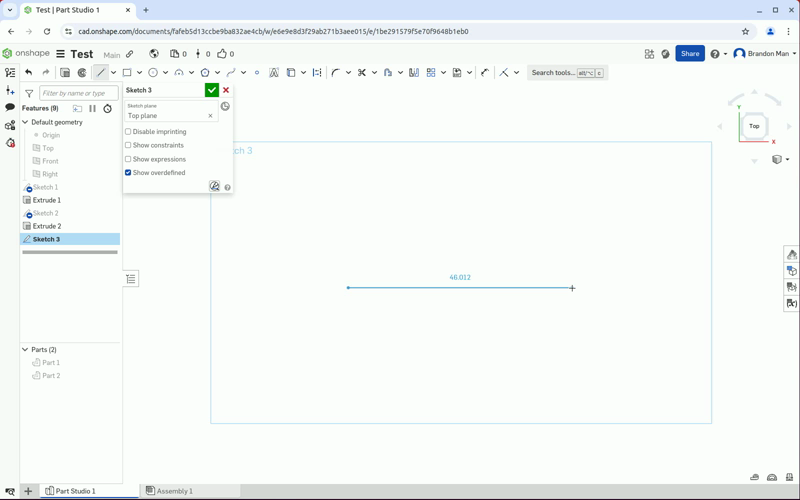
key_down(shift)
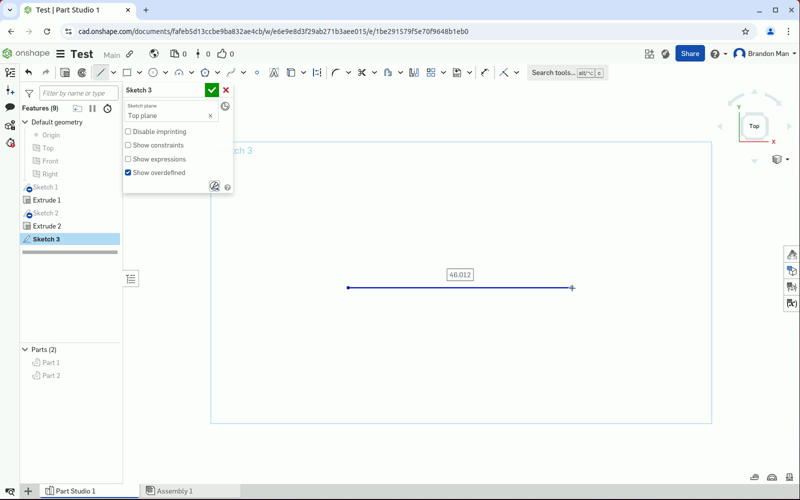
mouse_move(589, 287)
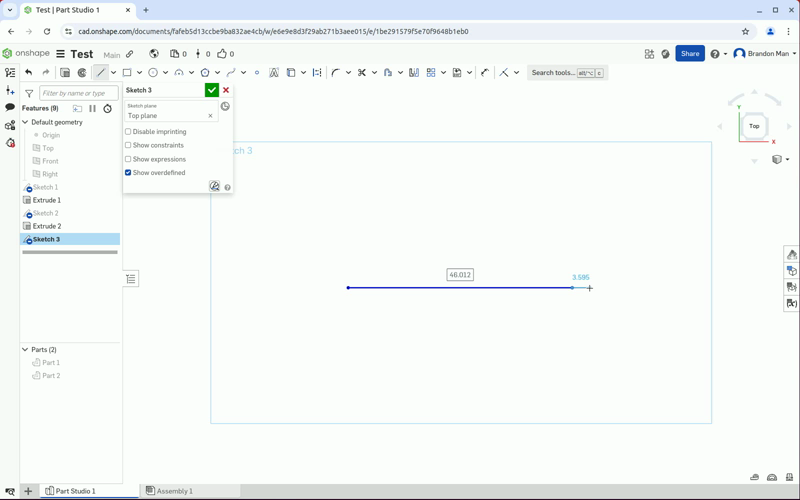
mouse_move(572, 285)
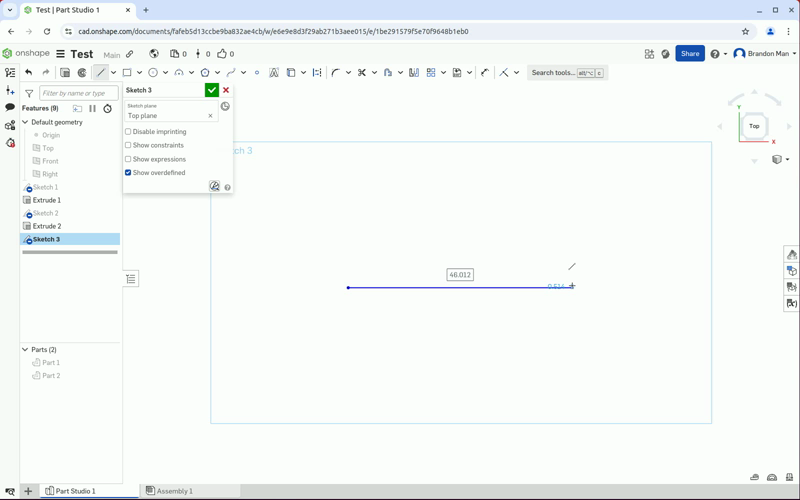
scroll(6)
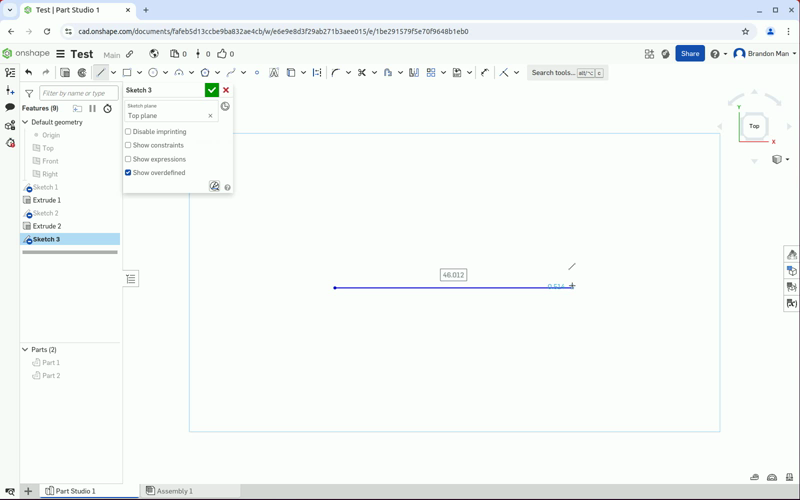
scroll(6)
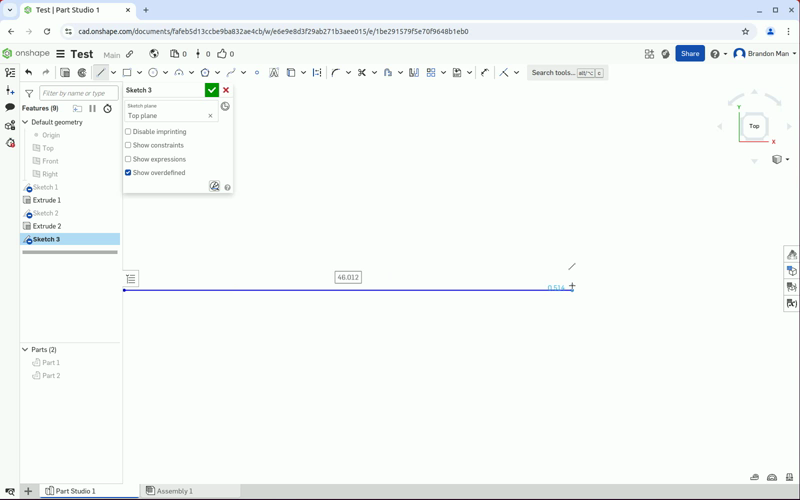
scroll(6)
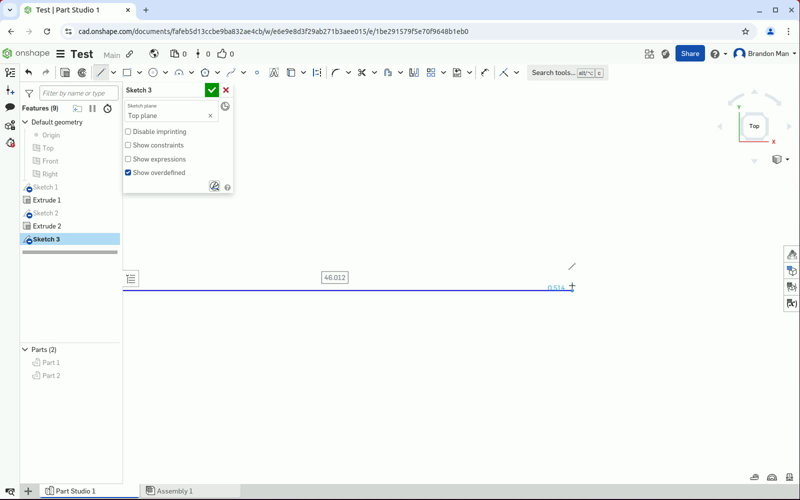
scroll(6)
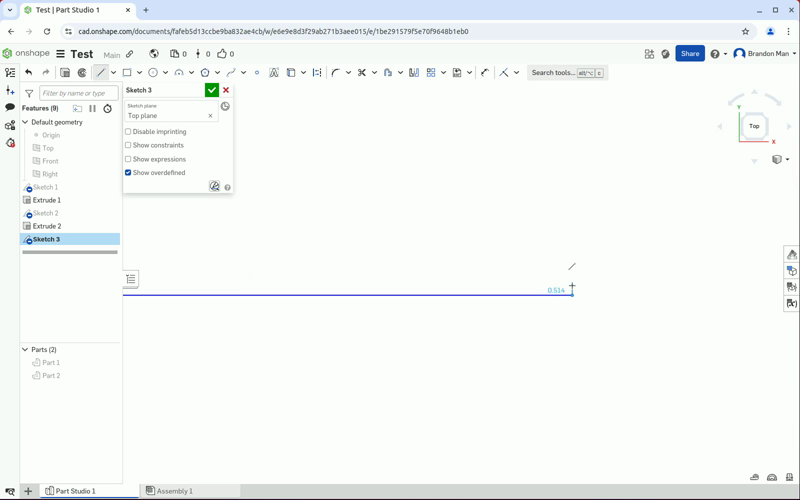
scroll(6)
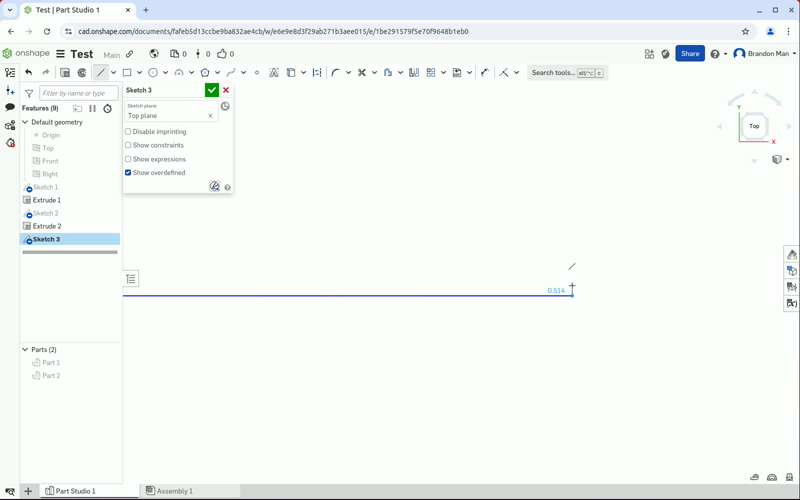
scroll(6)
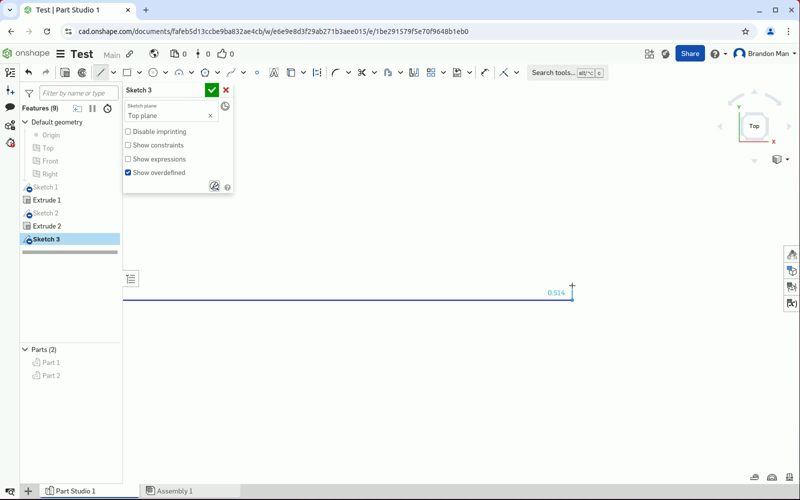
scroll(6)
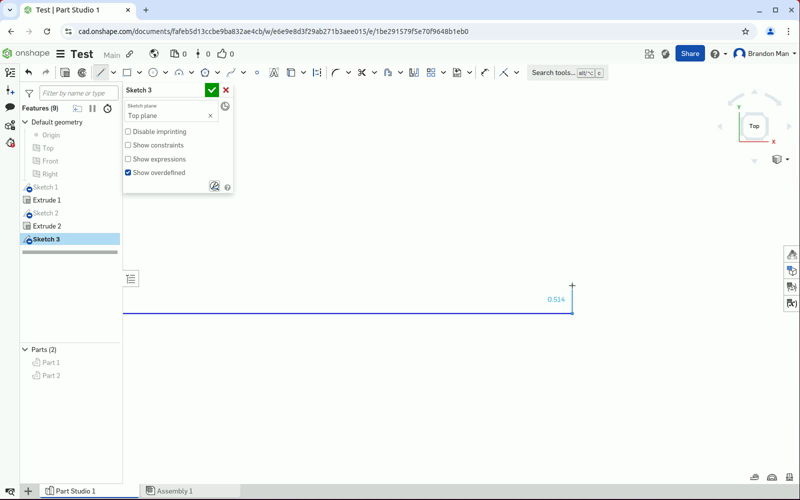
click(572, 285)
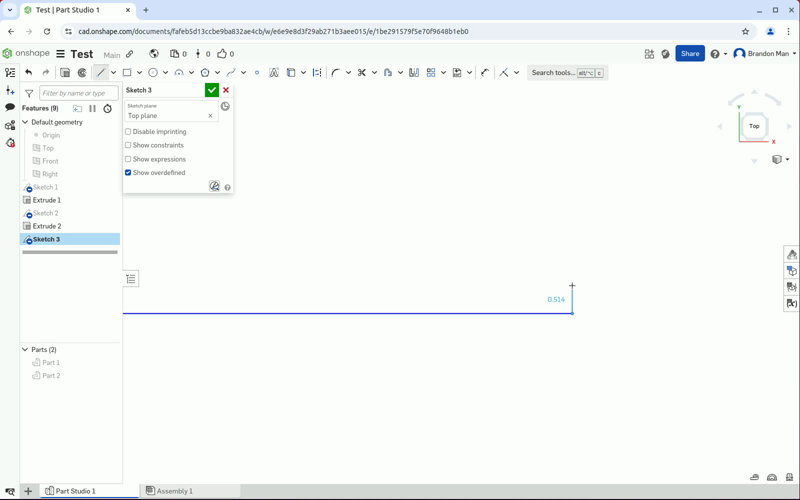
scroll(-6)
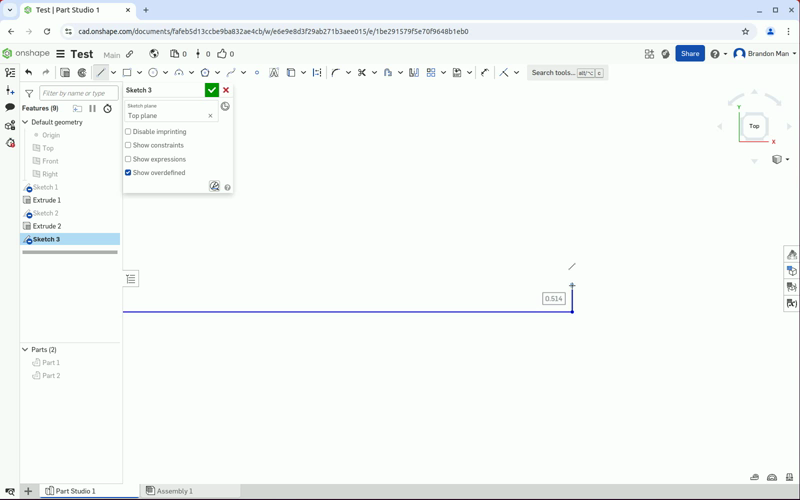
scroll(-6)
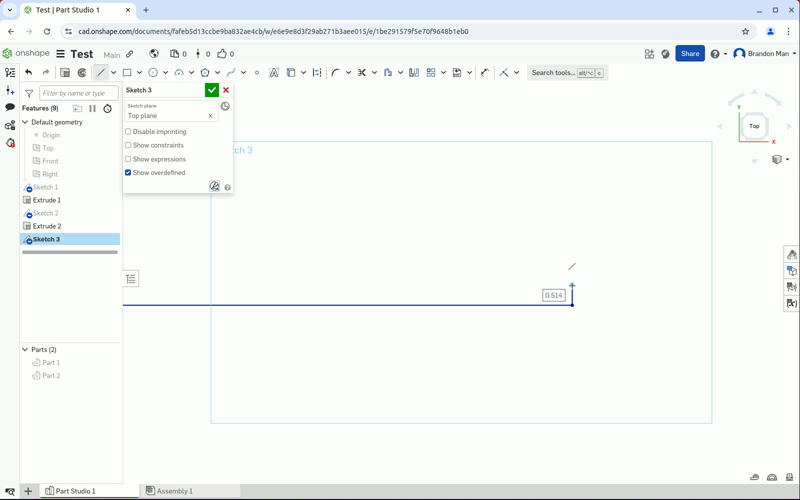
scroll(-6)
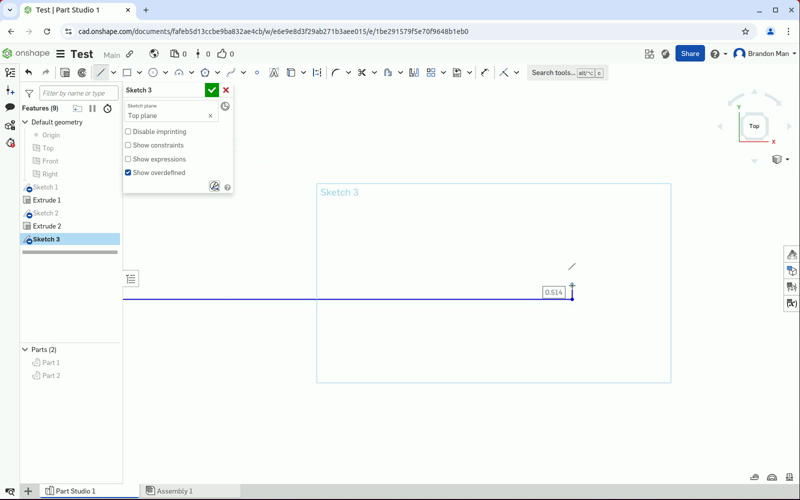
scroll(-6)
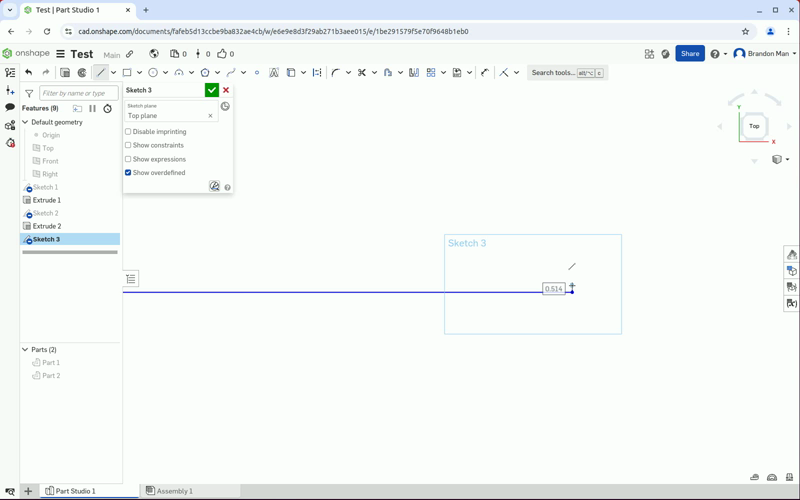
scroll(-6)
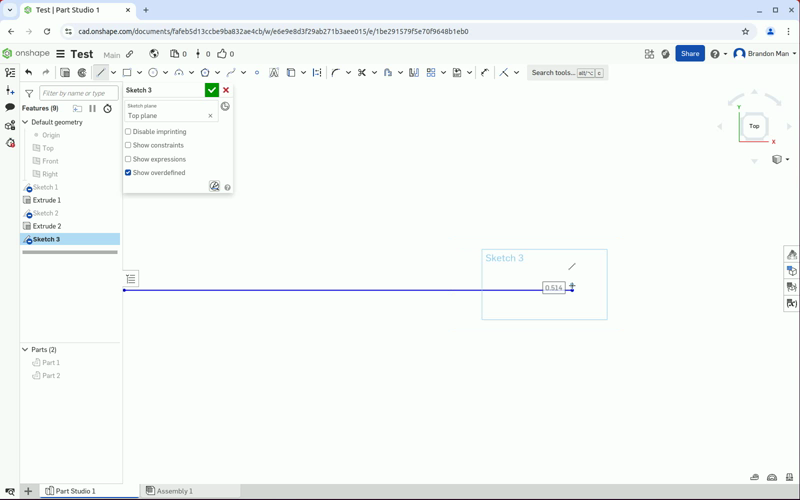
scroll(-6)
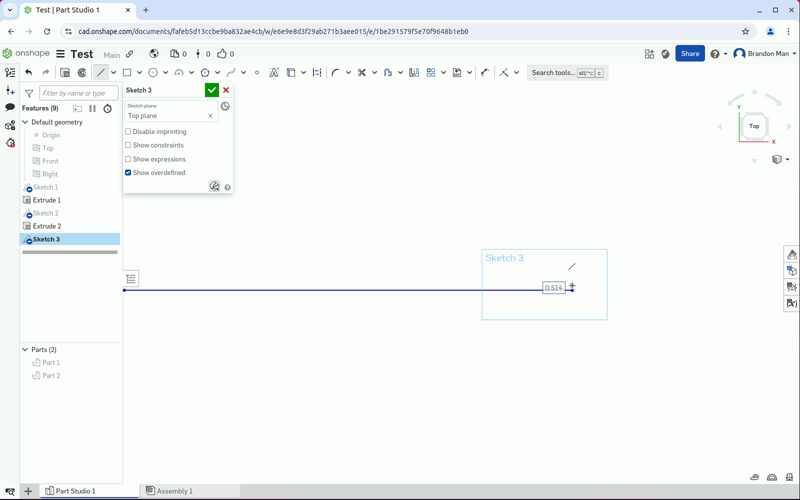
scroll(-6)
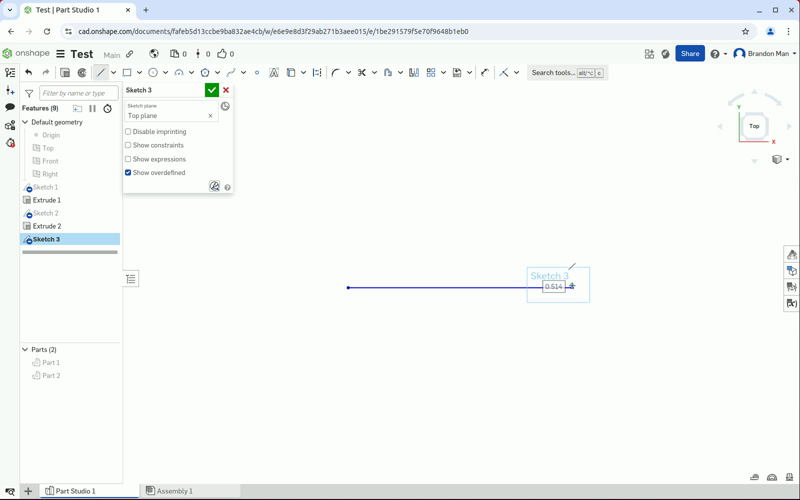
key_up(shift)
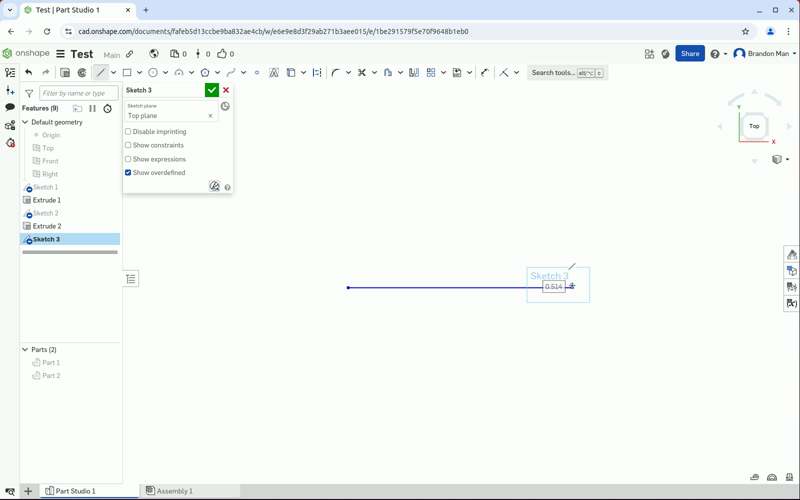
key_down(shift)
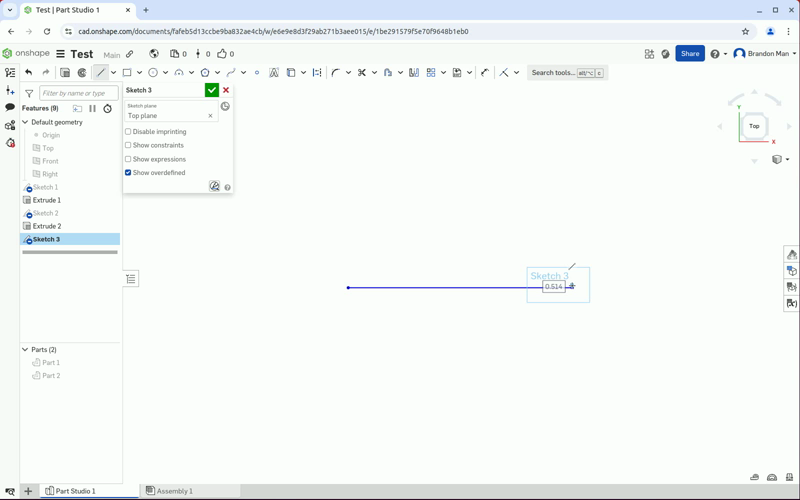
mouse_move(348, 285)
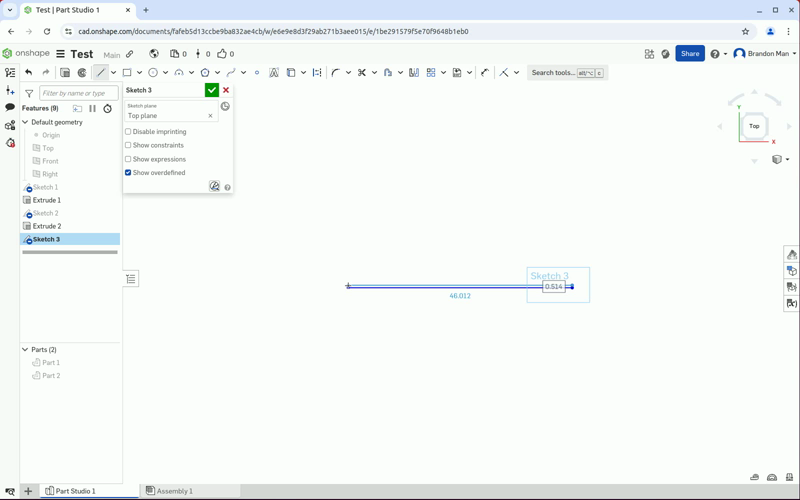
scroll(6)
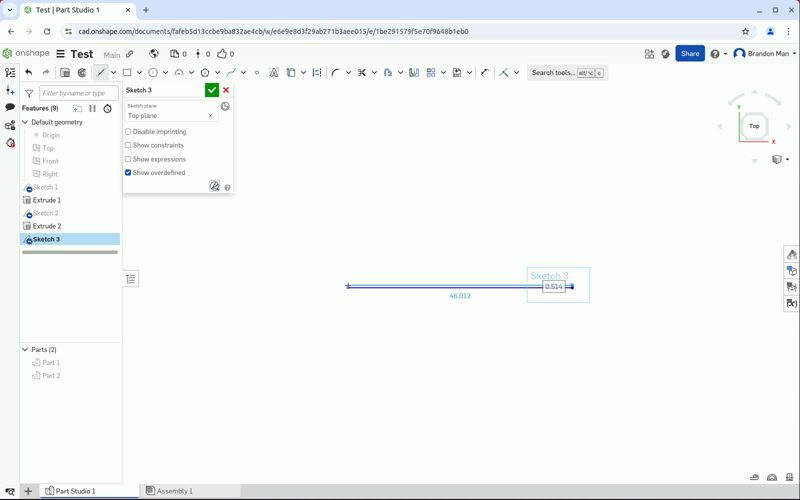
scroll(6)
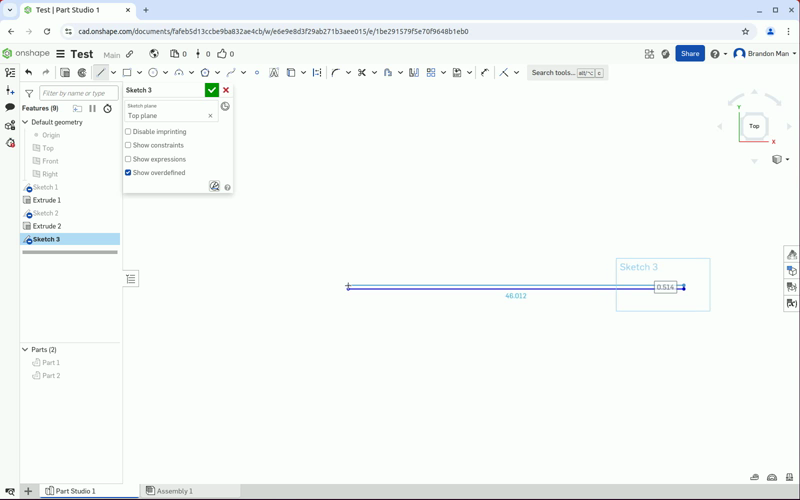
scroll(6)
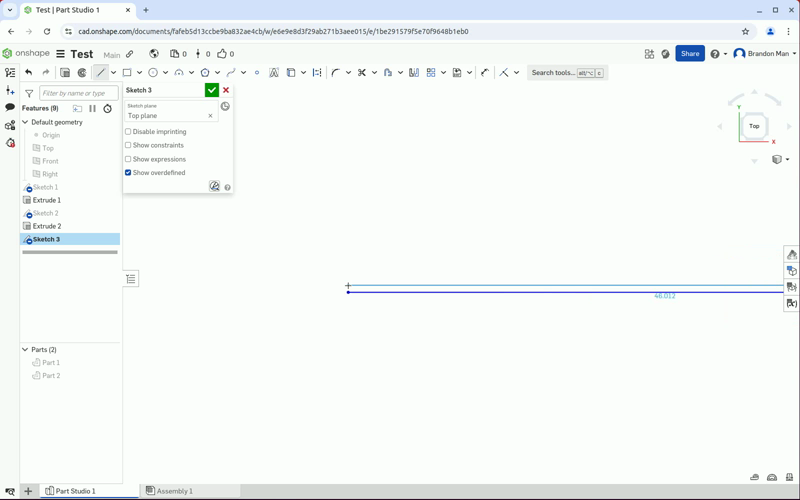
scroll(6)
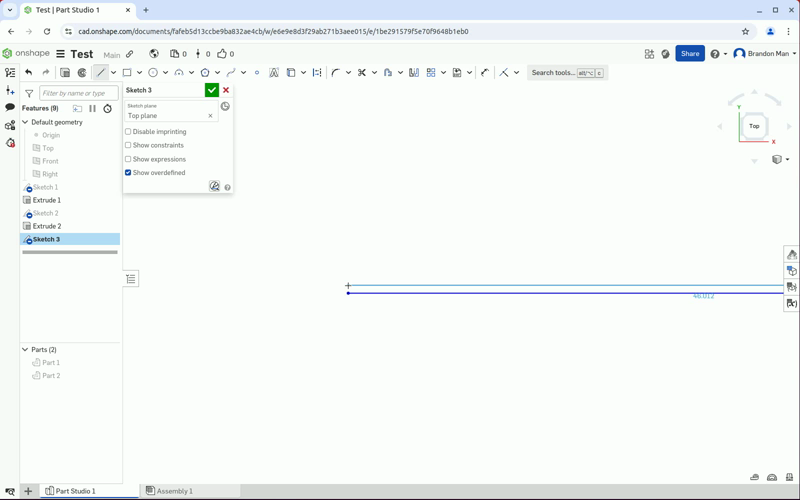
scroll(6)
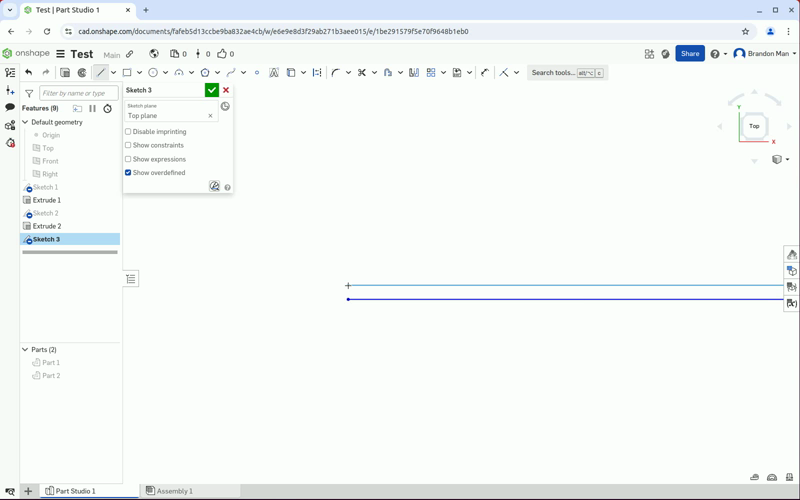
scroll(6)
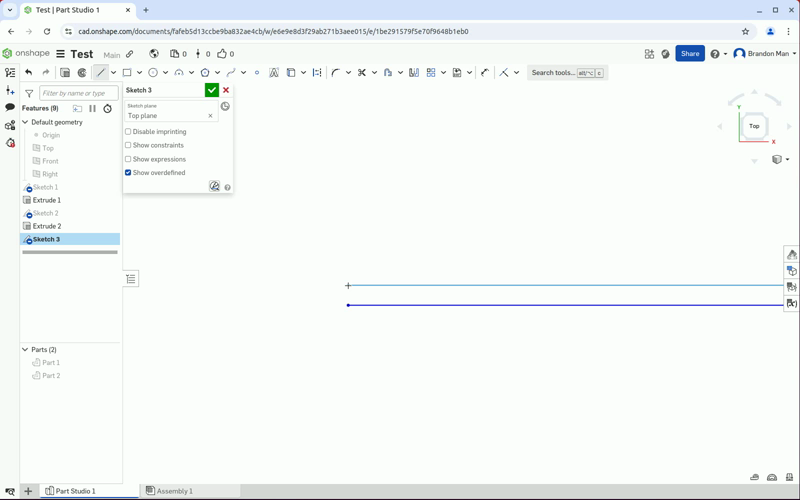
scroll(6)
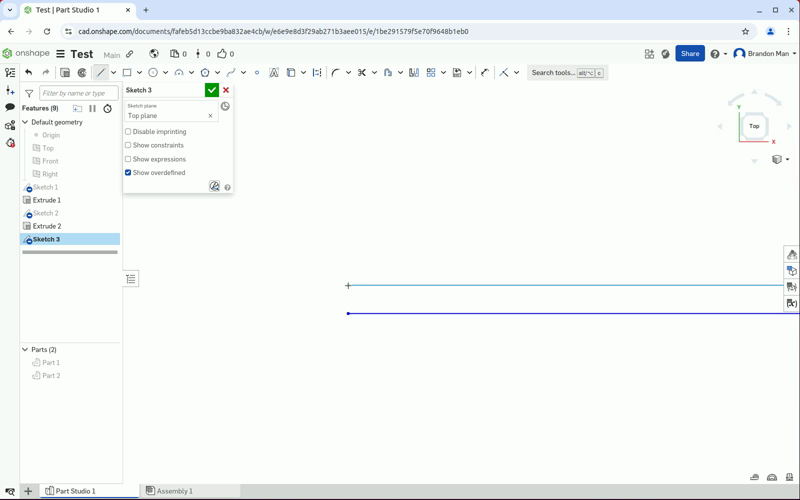
click(348, 285)
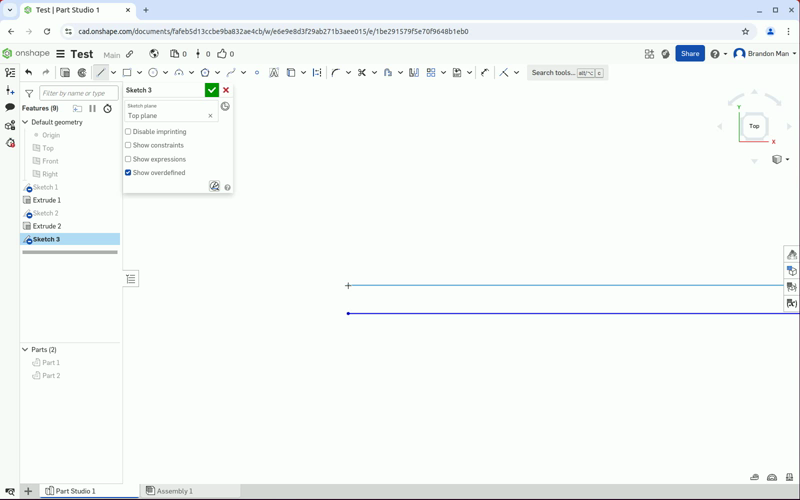
scroll(-6)
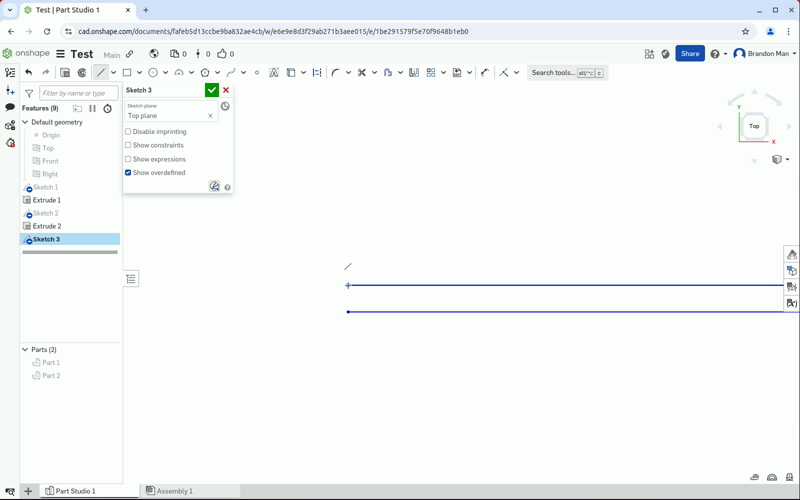
scroll(-6)
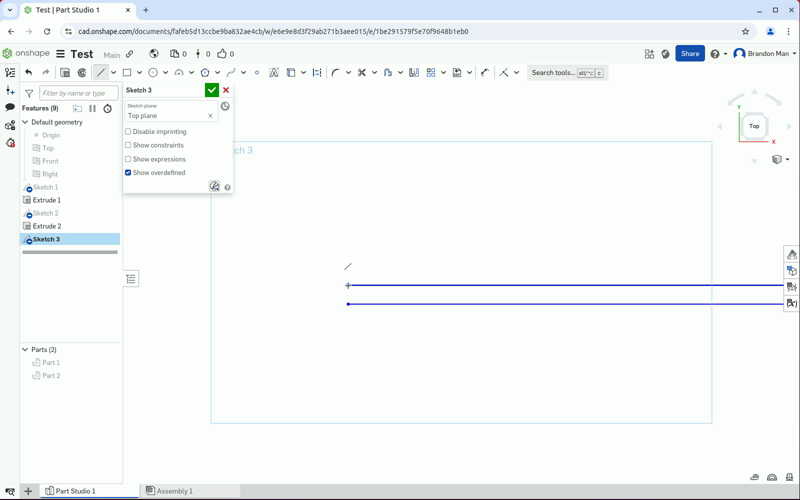
scroll(-6)
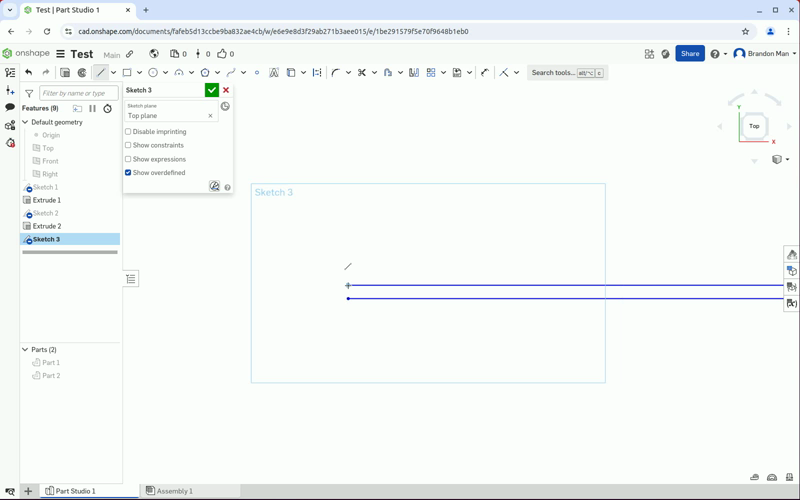
scroll(-6)
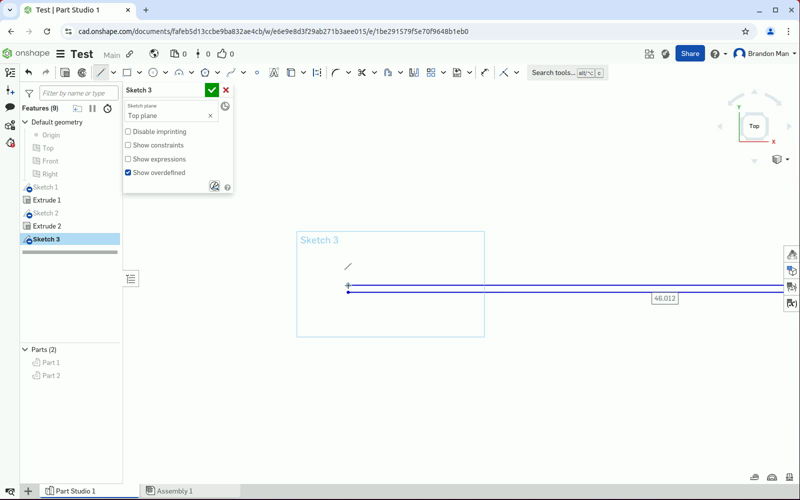
scroll(-6)
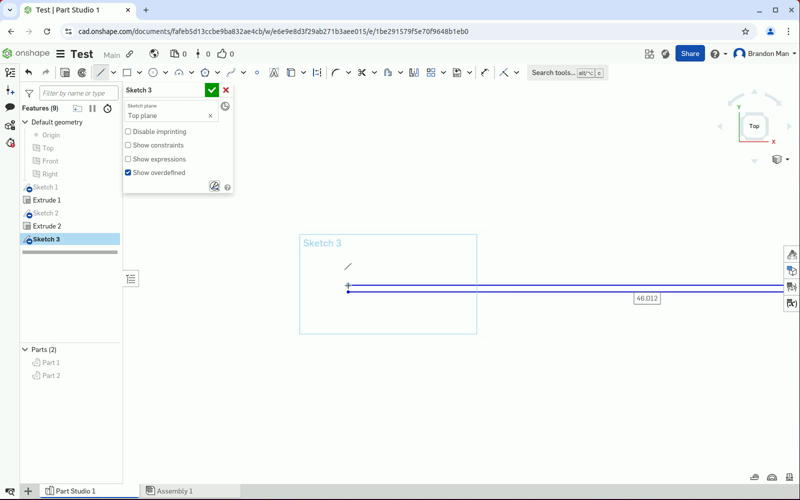
scroll(-6)
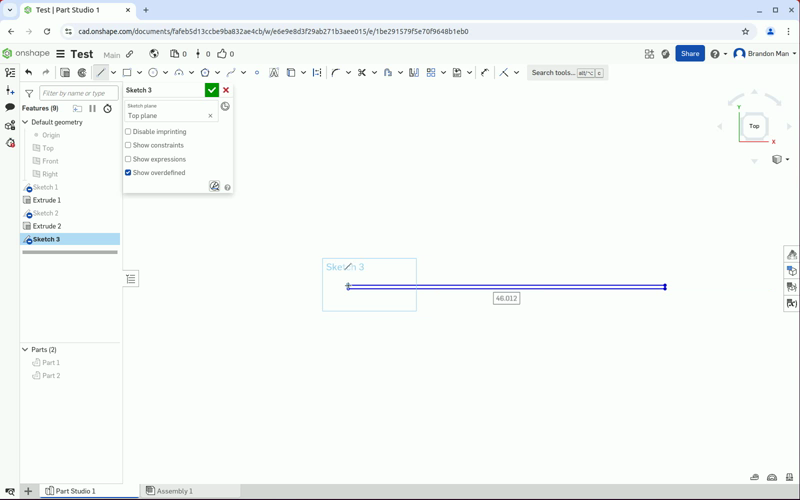
scroll(-6)
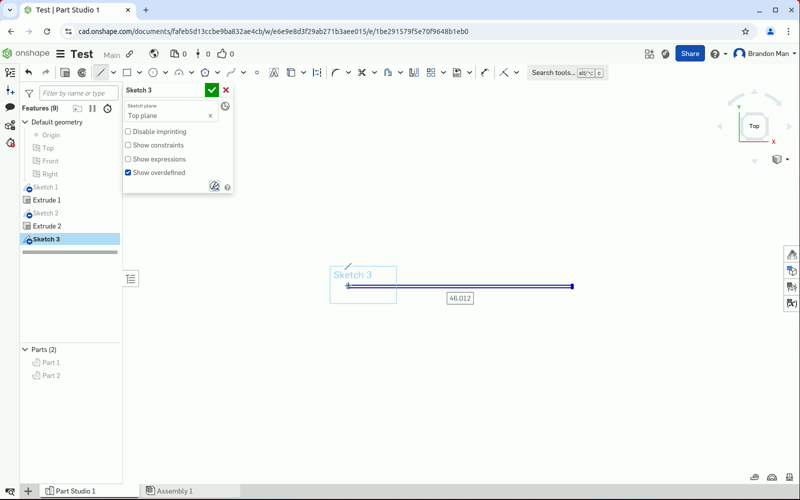
key_up(shift)
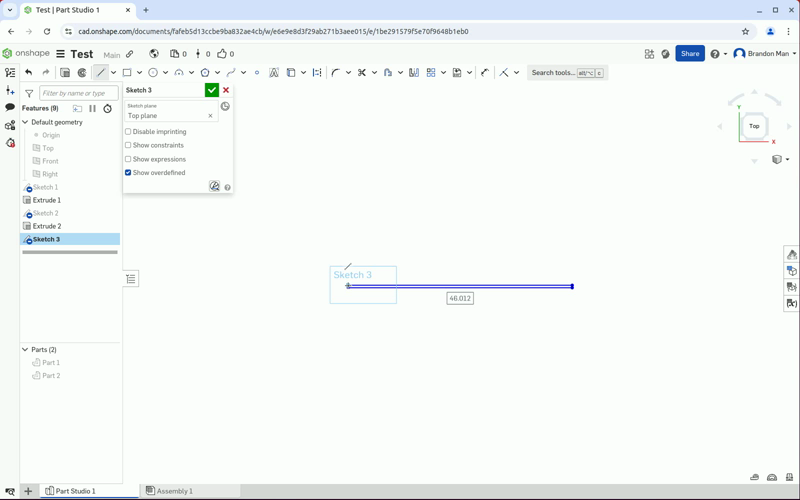
mouse_move(378, 285)
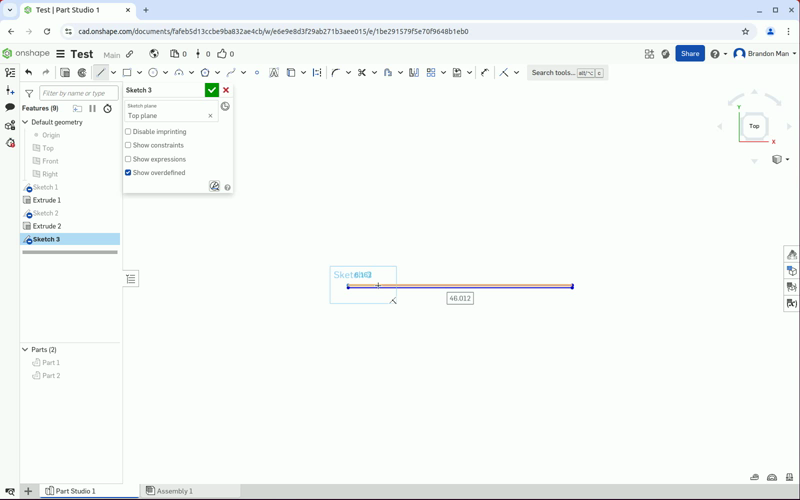
key_down(shift)
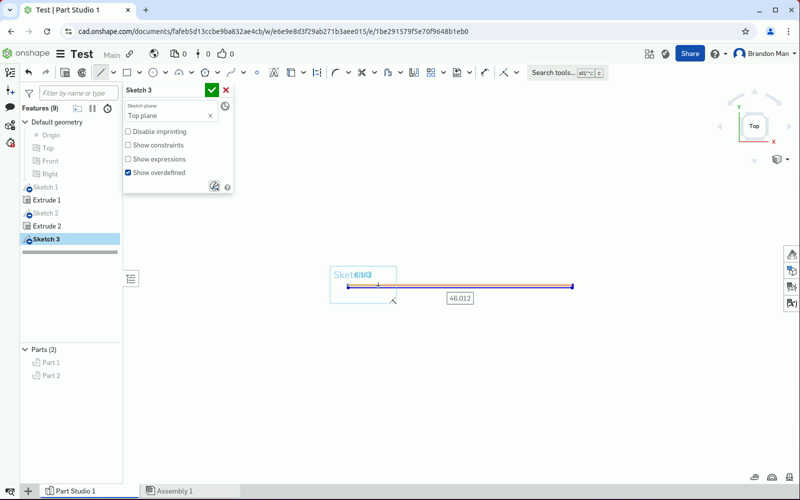
mouse_move(348, 287)
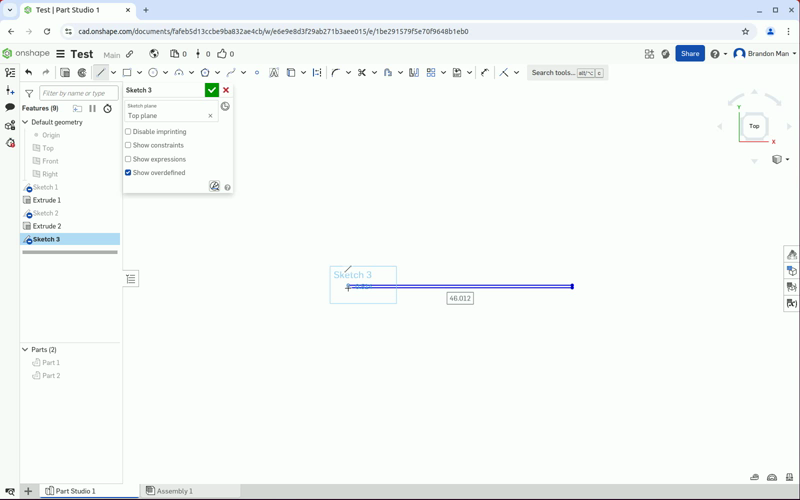
scroll(6)
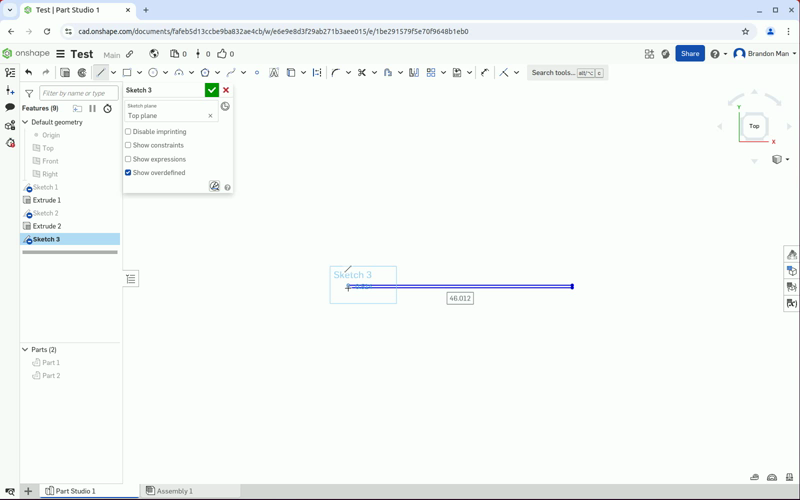
scroll(6)
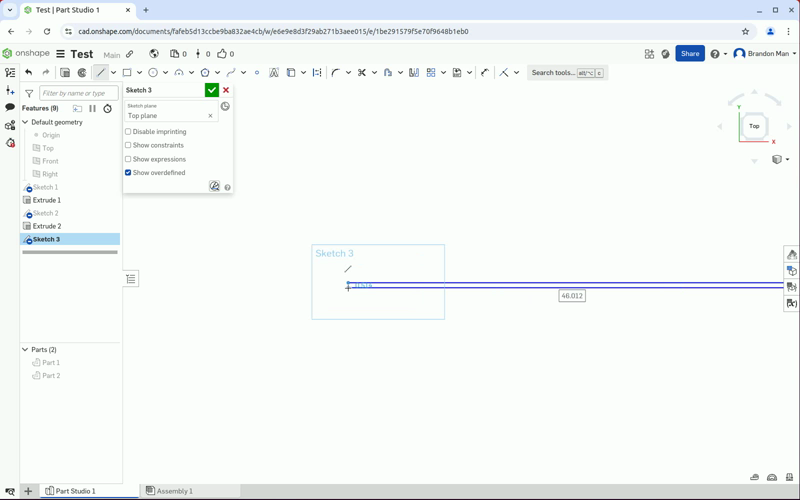
scroll(6)
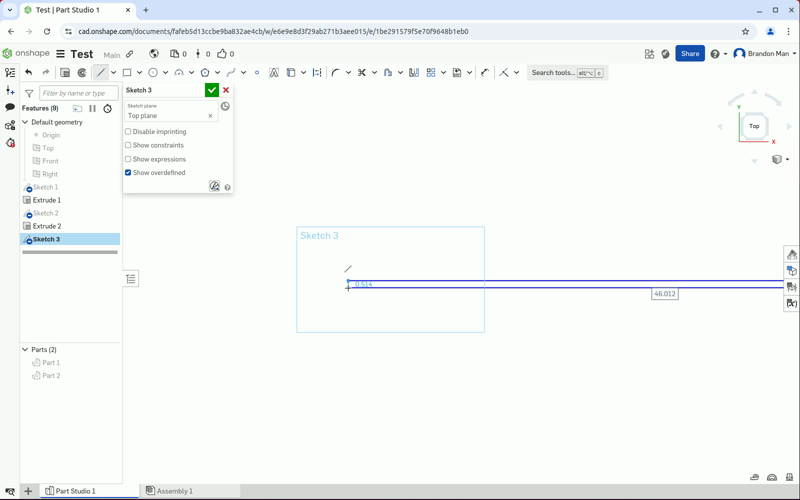
scroll(6)
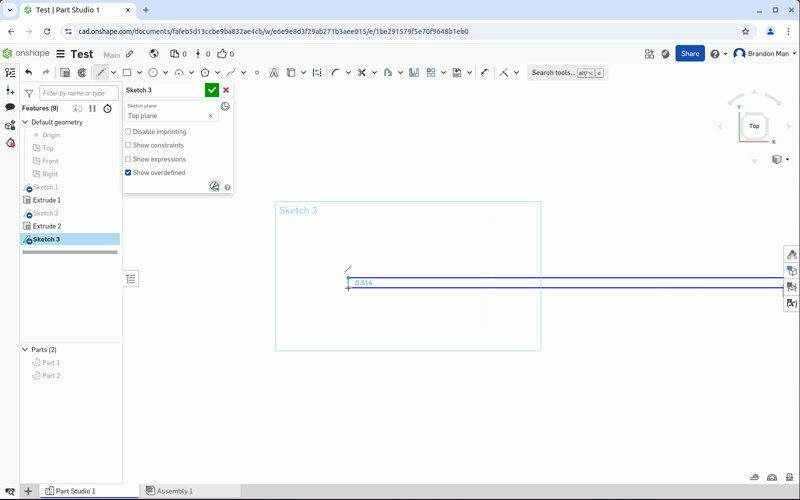
scroll(6)
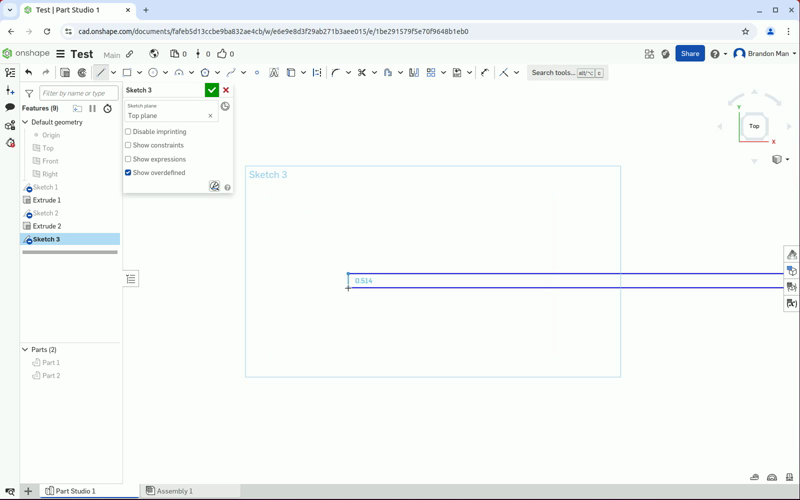
scroll(6)
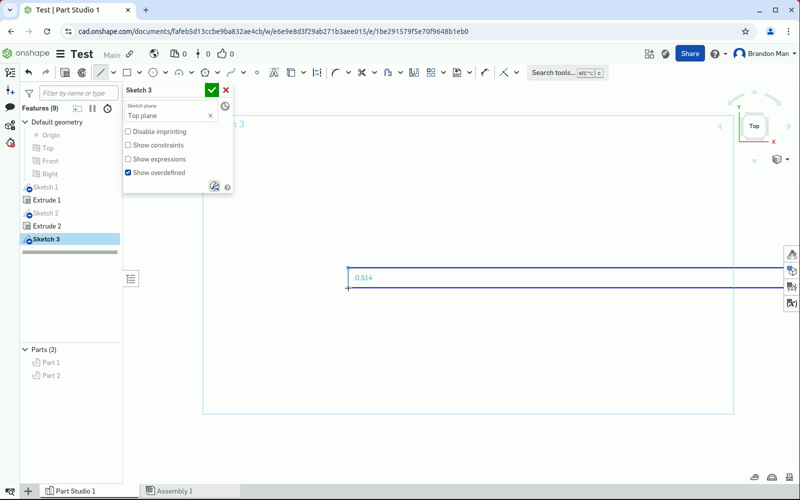
scroll(6)
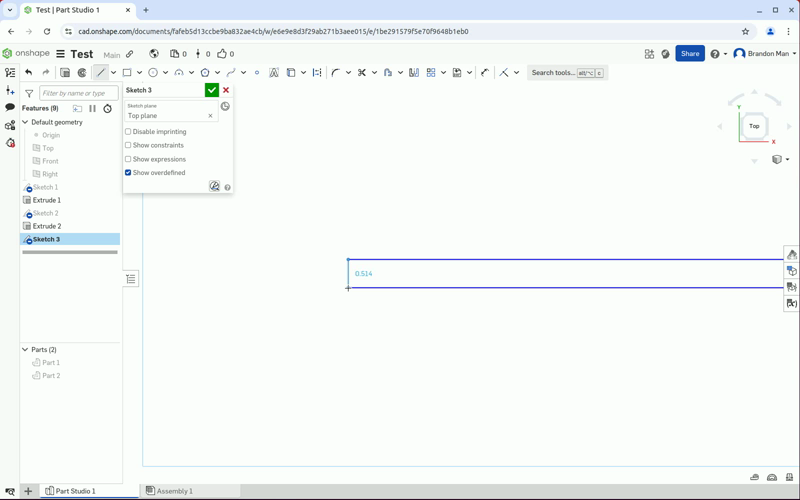
key_up(shift)
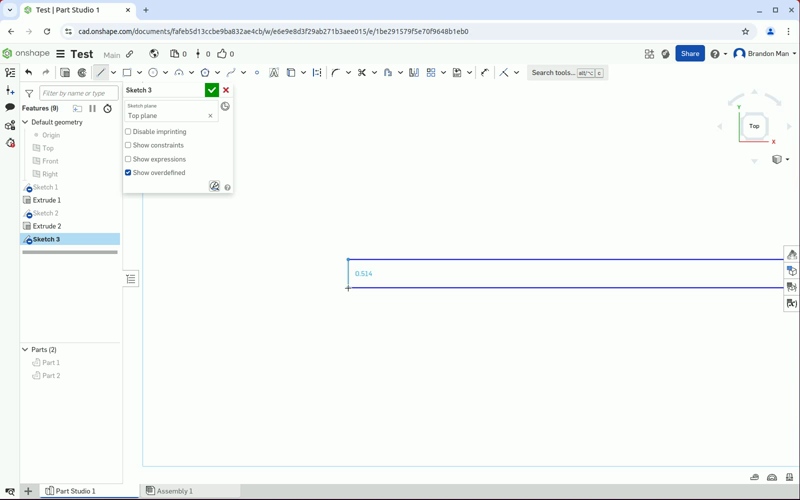
click(348, 287)
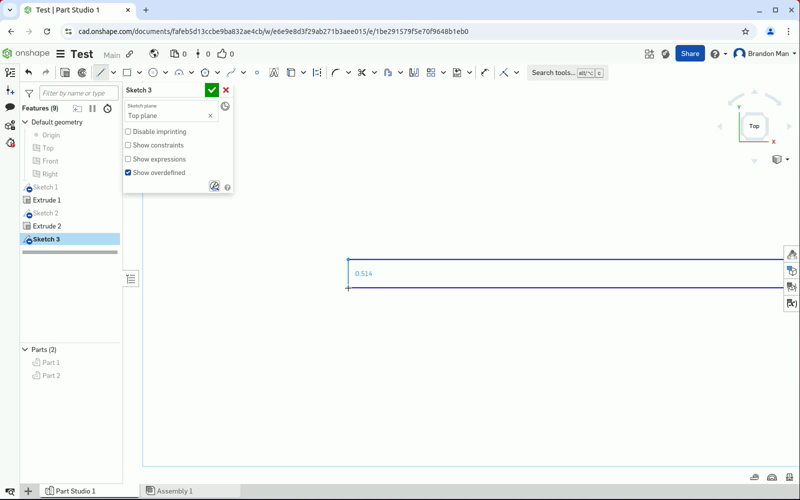
scroll(-6)
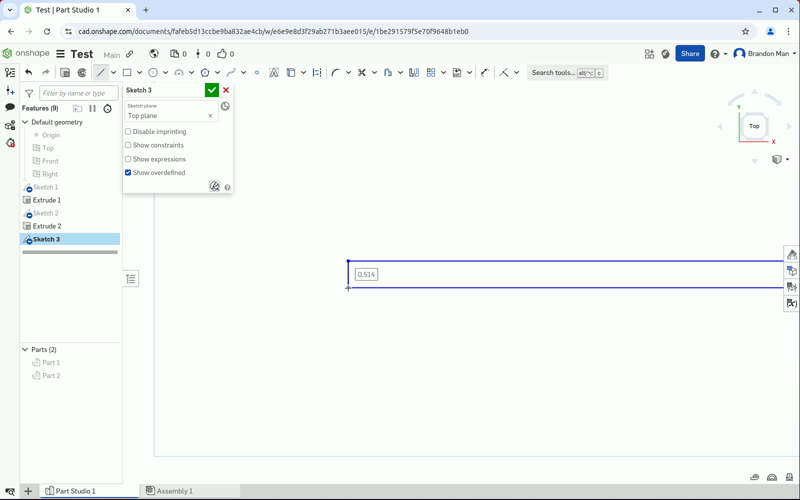
scroll(-6)
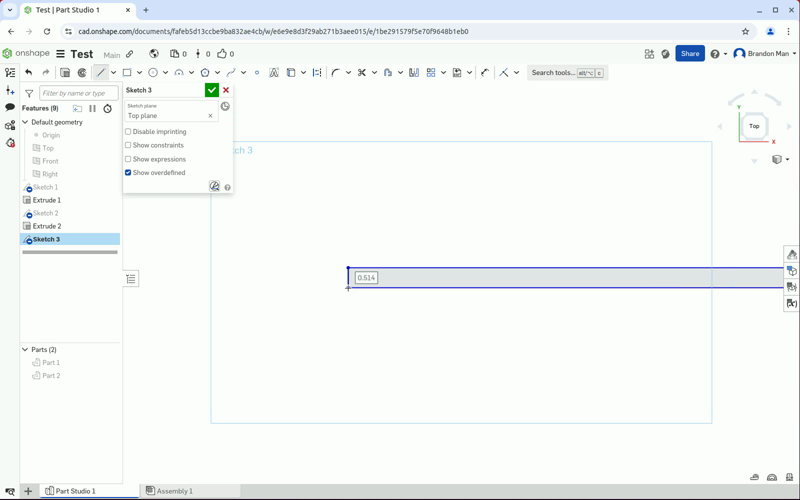
scroll(-6)
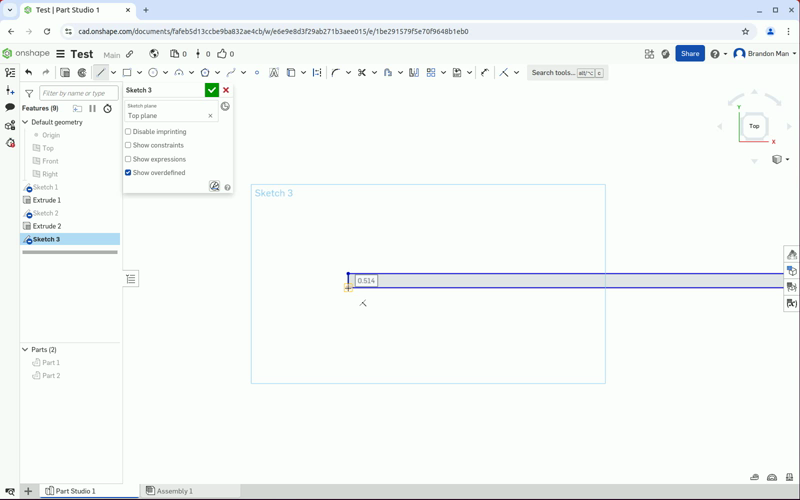
scroll(-6)
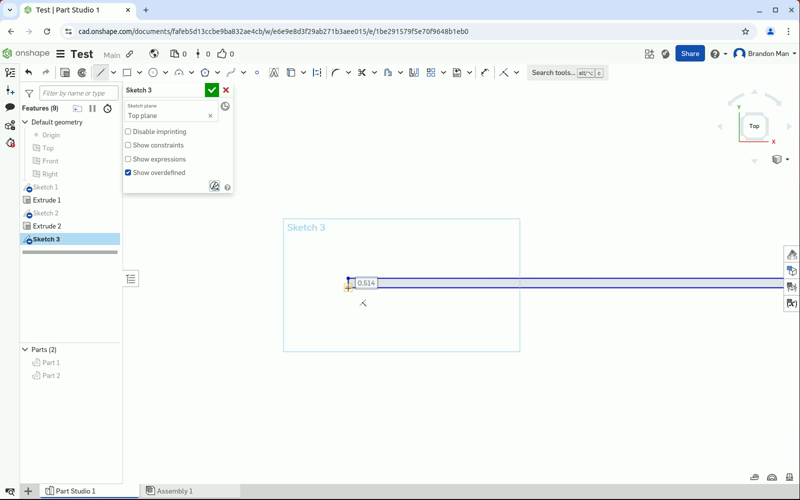
scroll(-6)
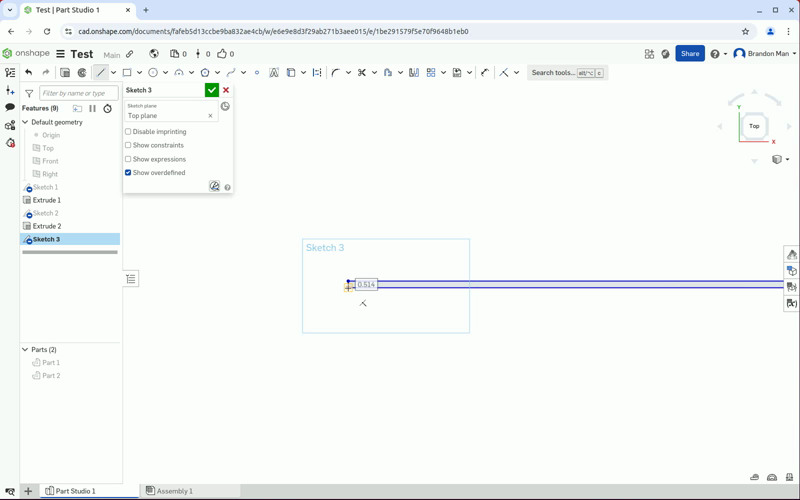
scroll(-6)
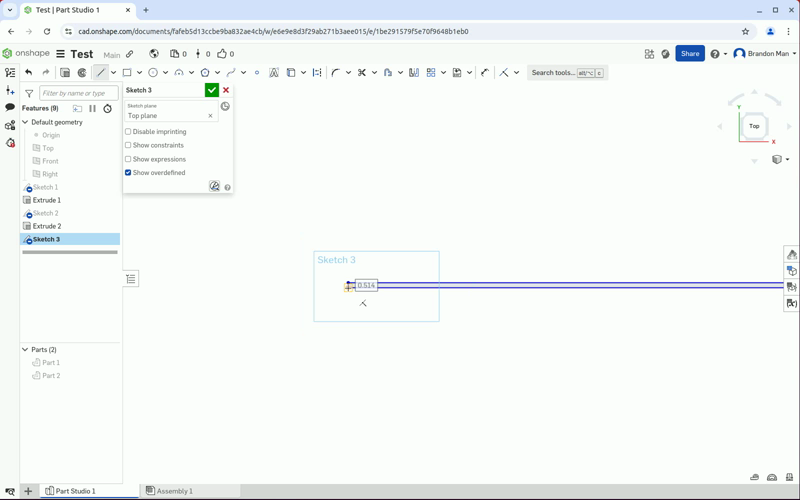
scroll(-6)
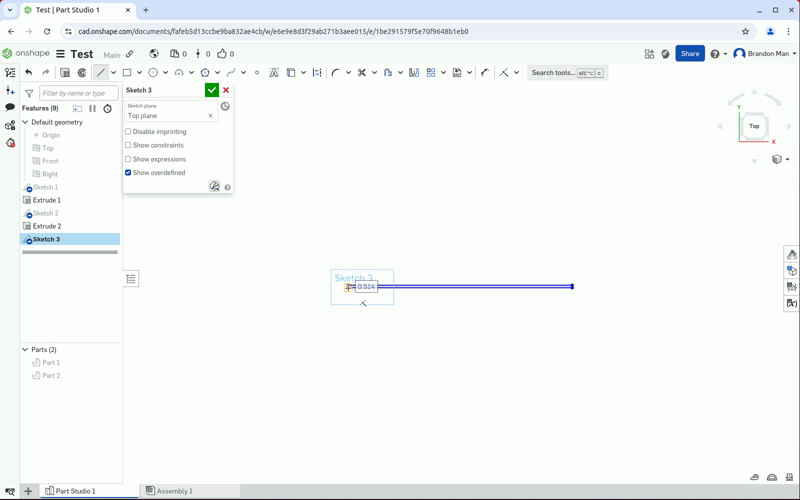
key(esc)
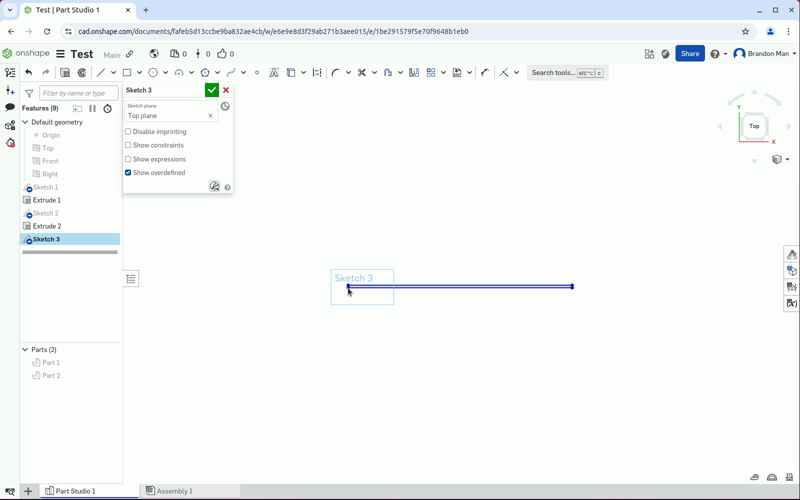
mouse_move(566, 285)
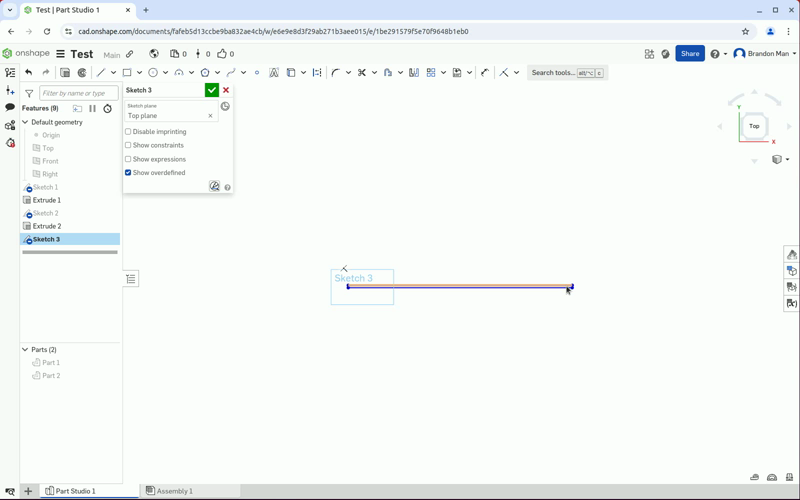
scroll(6)
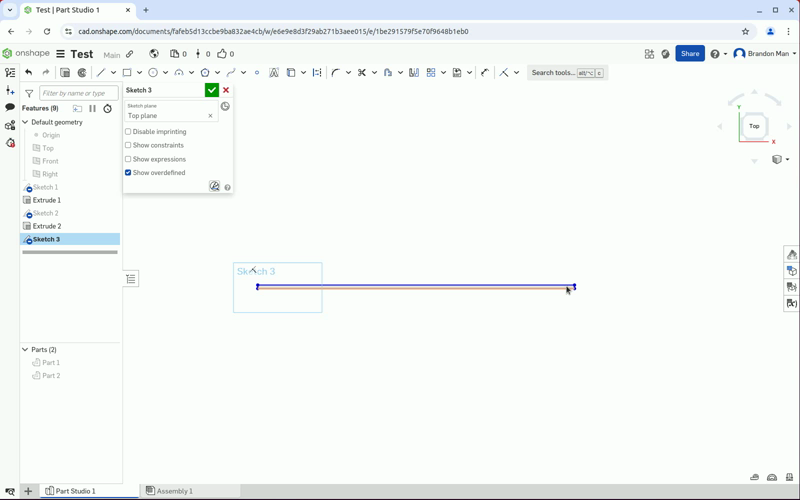
scroll(6)
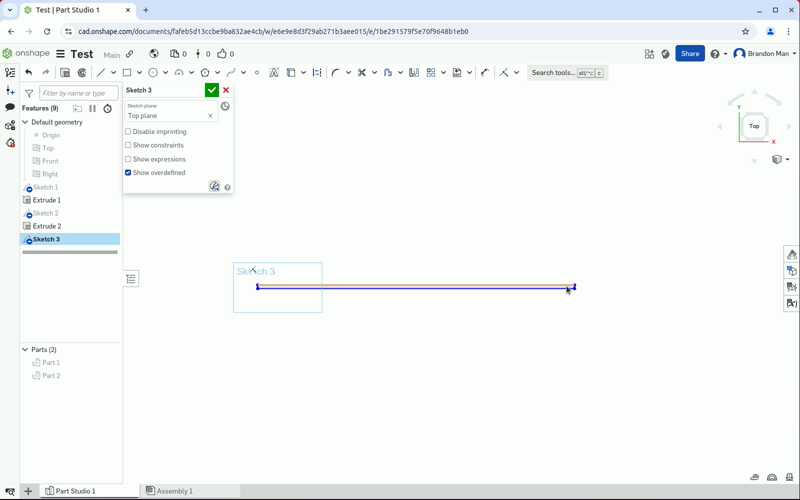
scroll(6)
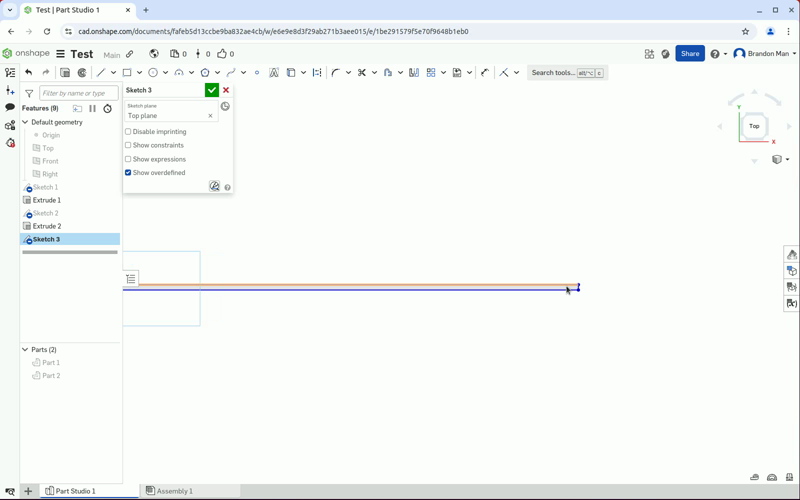
scroll(6)
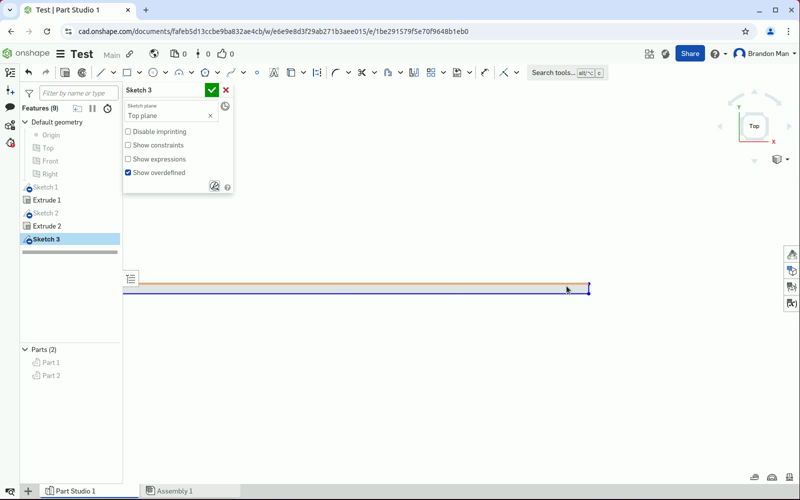
scroll(6)
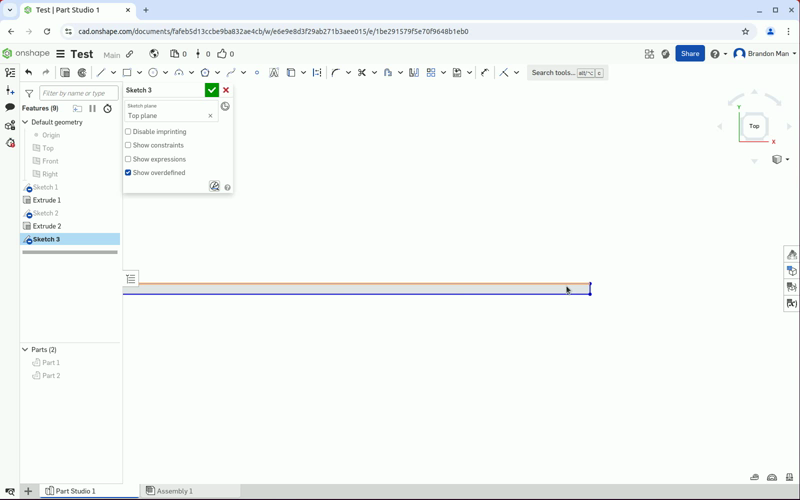
scroll(6)
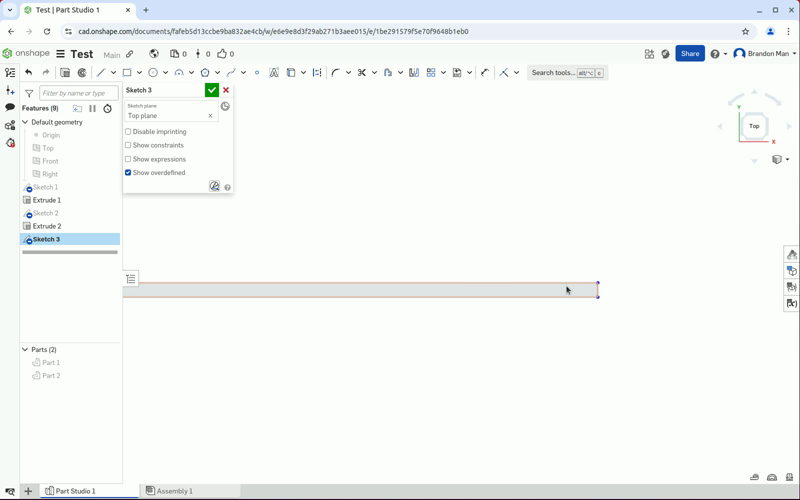
scroll(6)
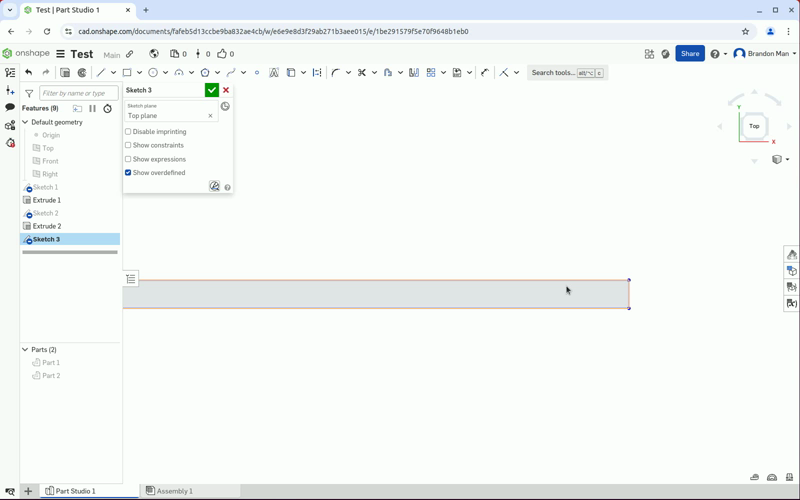
click(566, 285)
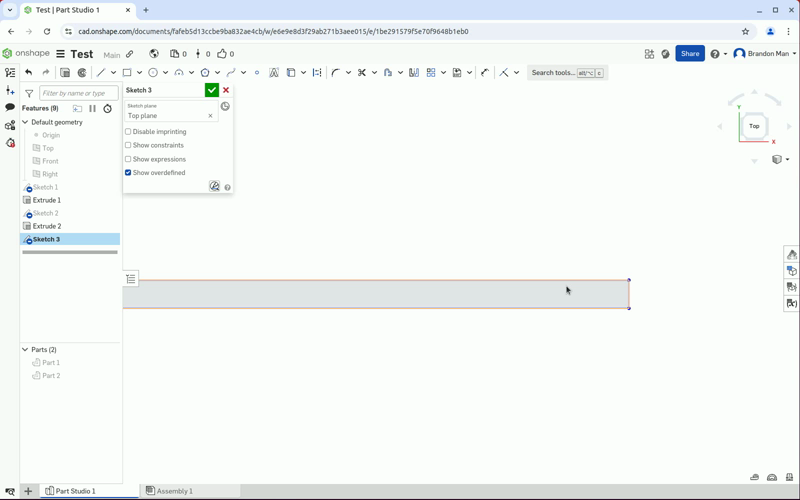
scroll(-6)
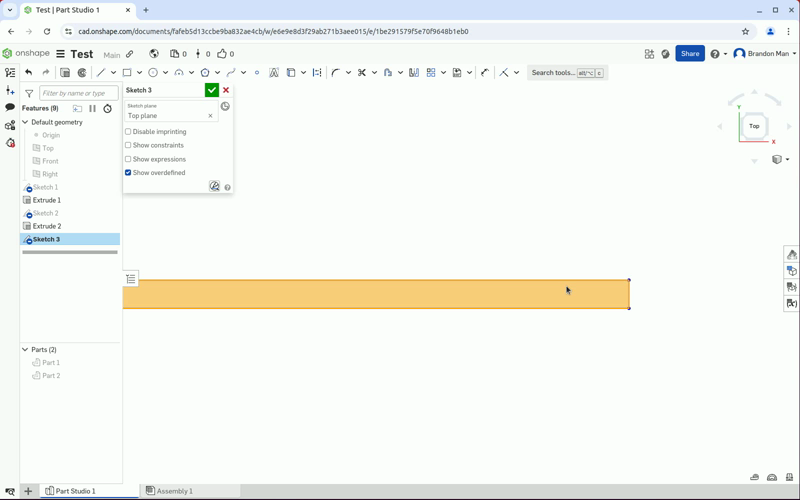
scroll(-6)
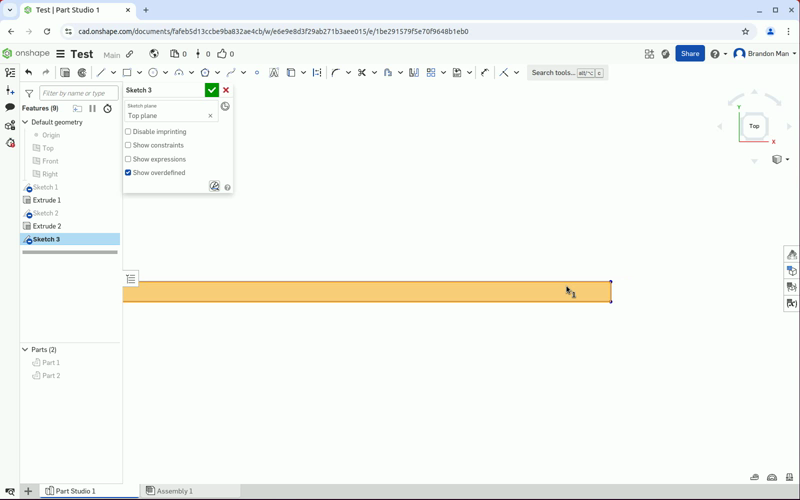
scroll(-6)
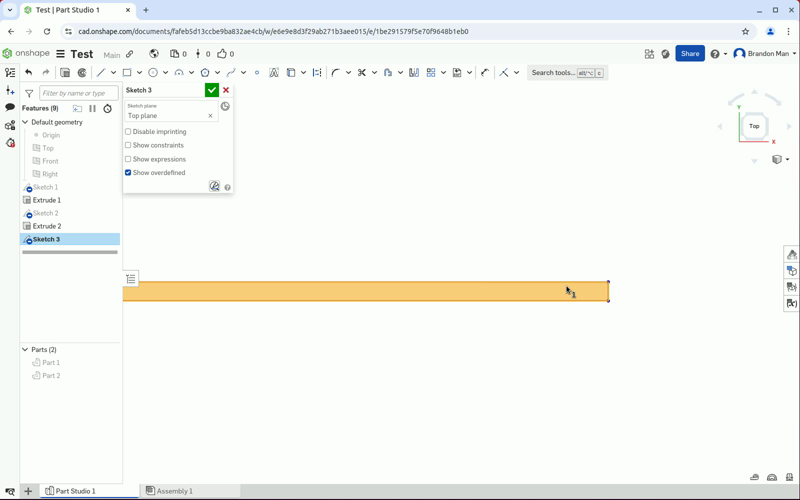
scroll(-6)
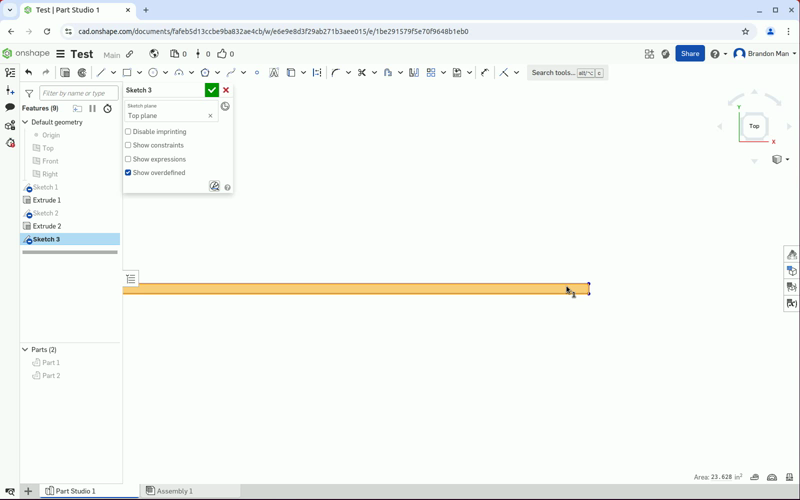
scroll(-6)
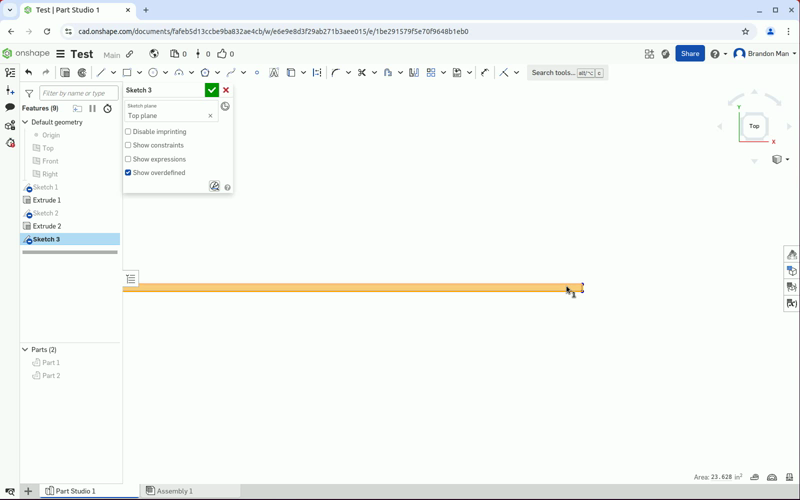
scroll(-6)
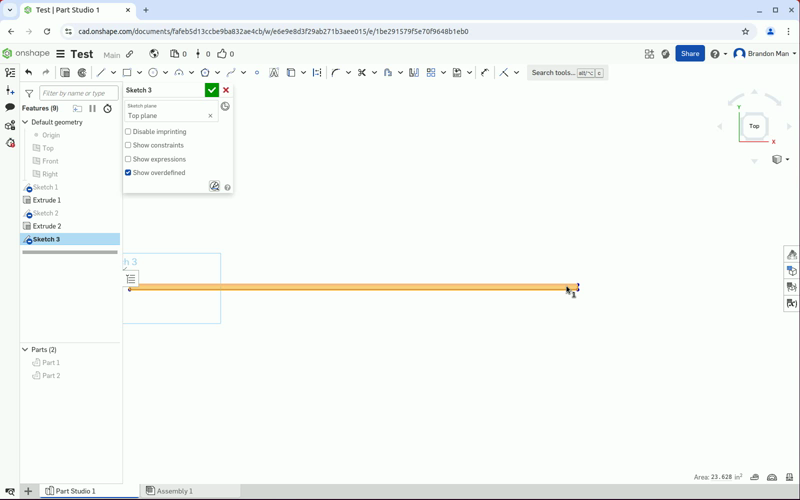
scroll(-6)
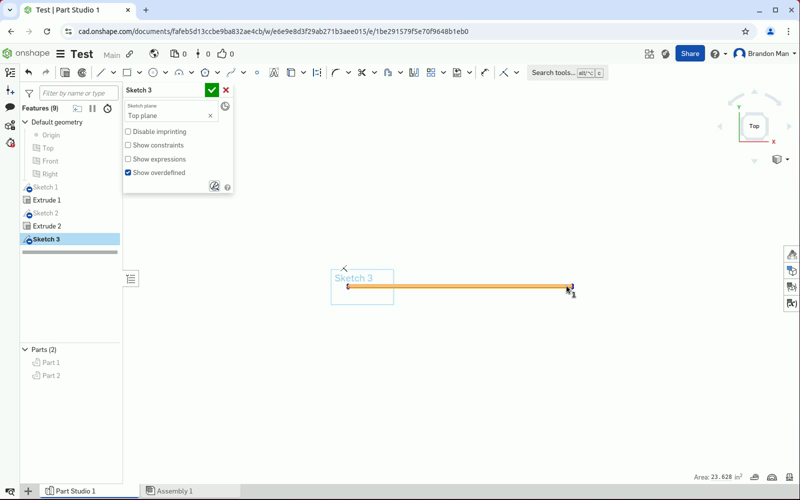
mouse_move(73, 352)
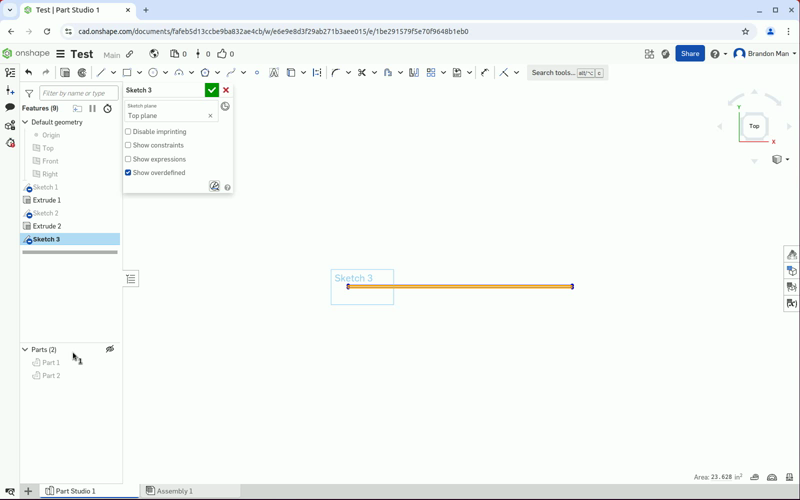
key(shift+y)
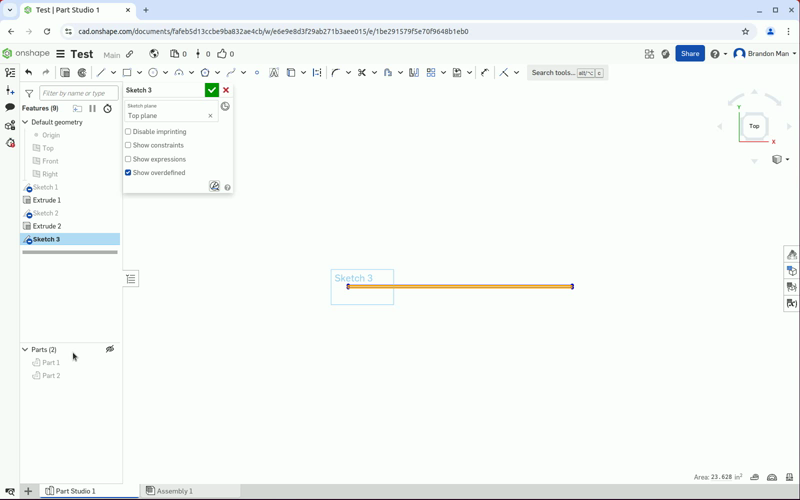
key(shift+e)
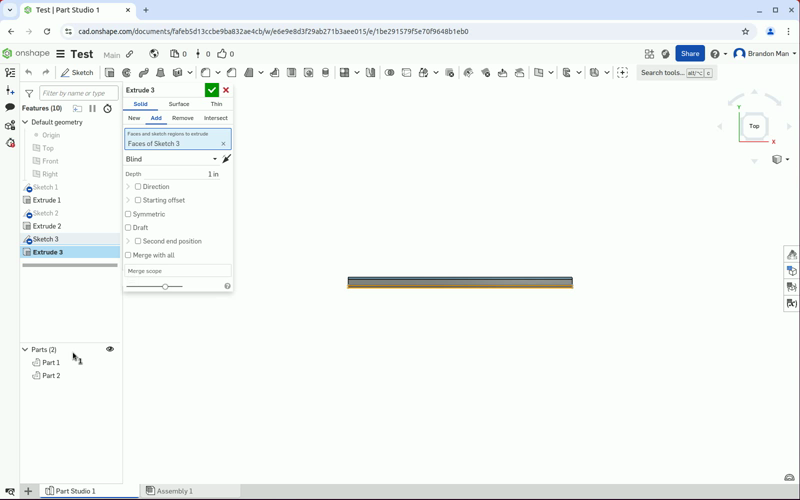
mouse_move(143, 106)
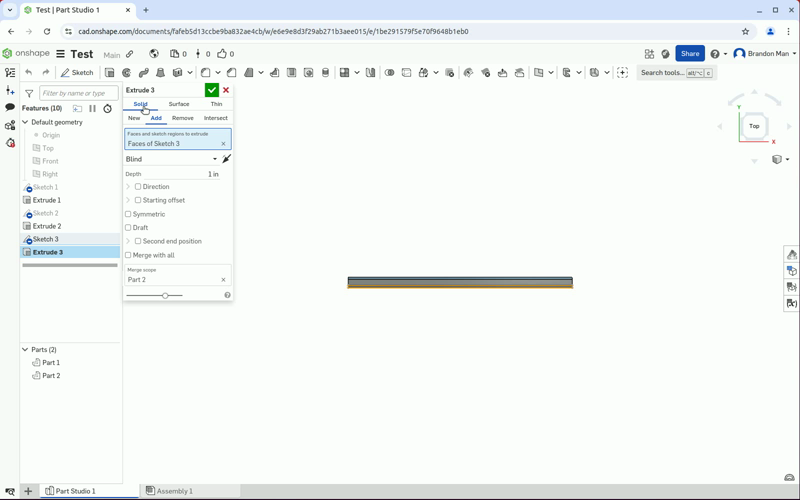
click(143, 106)
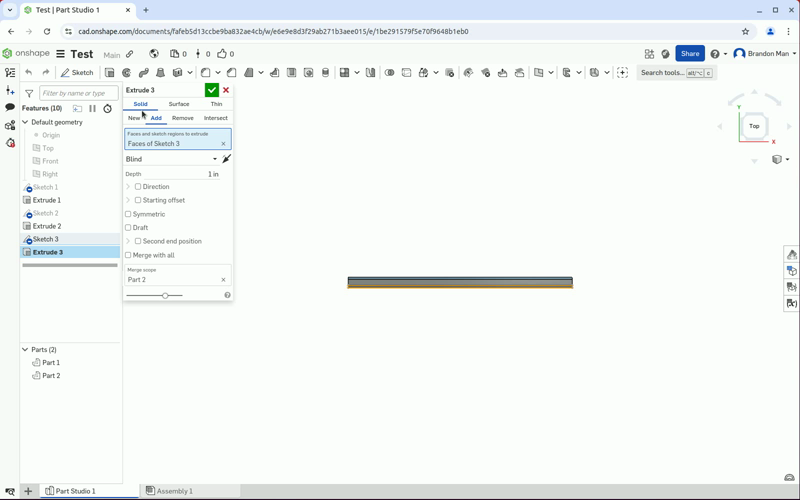
mouse_move(137, 120)
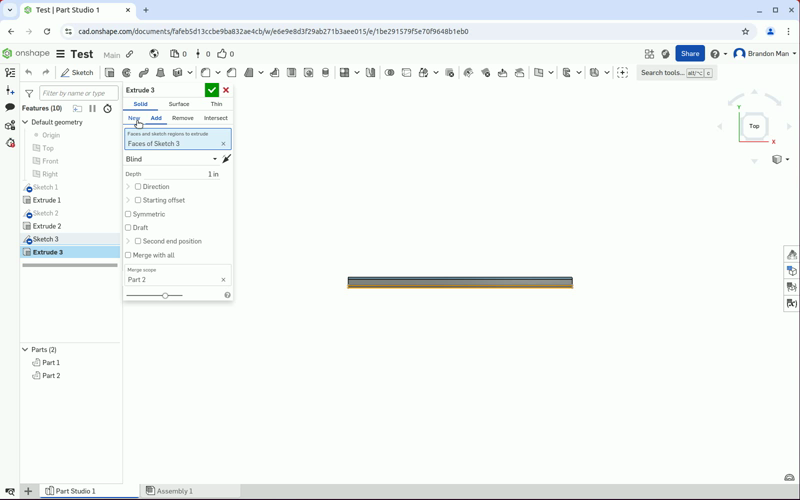
click(137, 120)
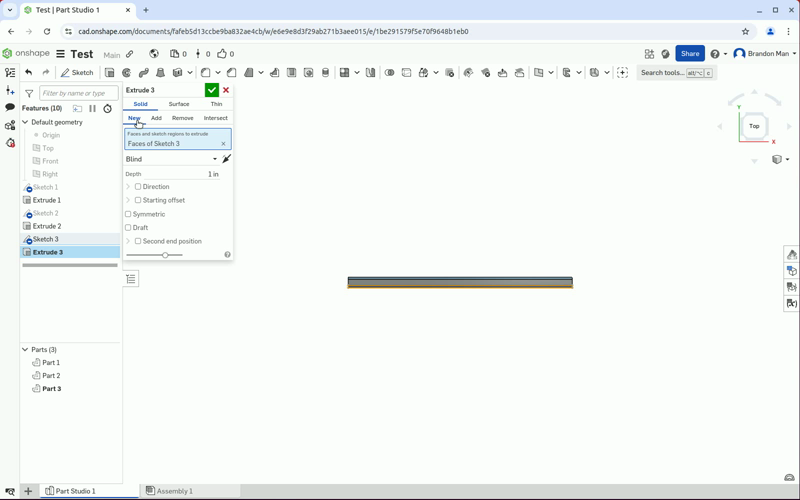
key(tab, 4)
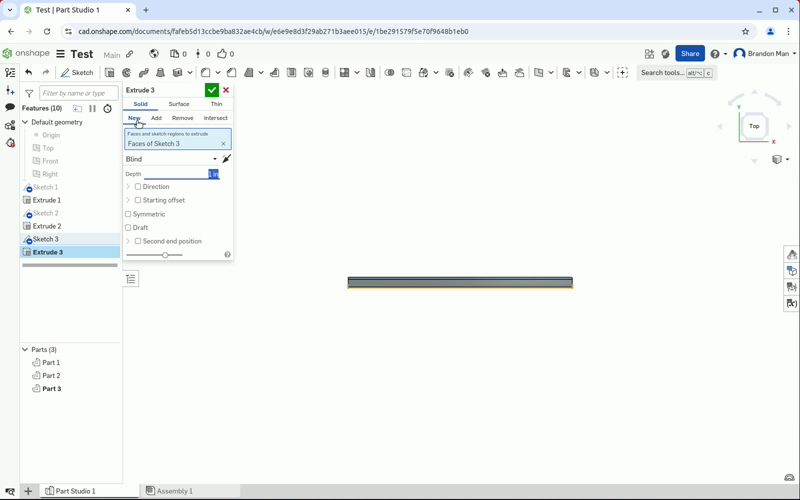
text(0.241)
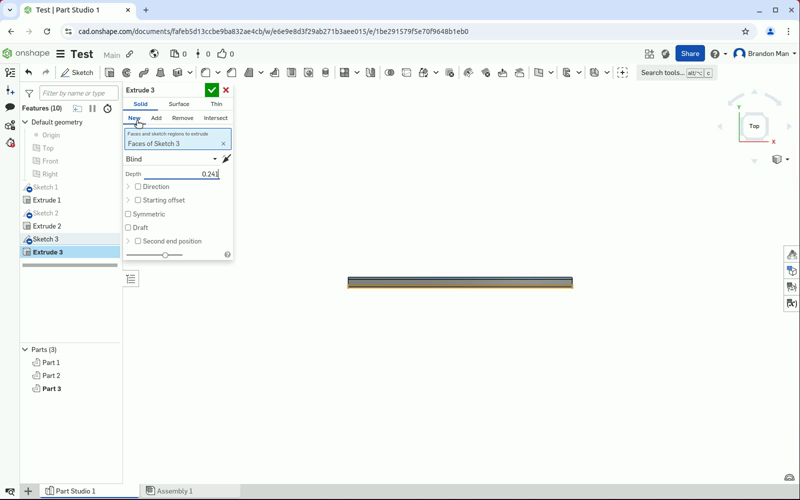
key(enter)
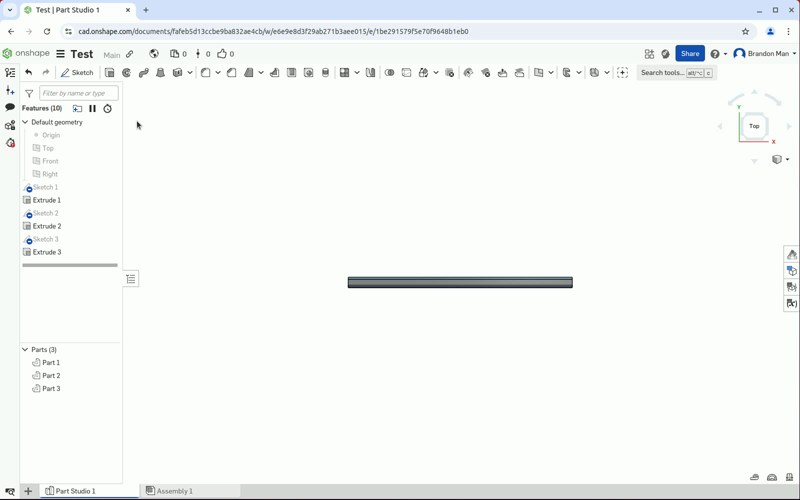
key(shift+h)
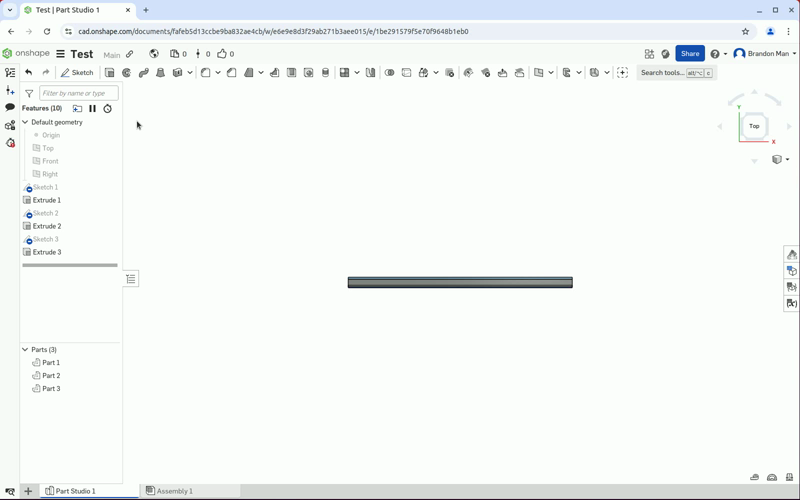
key(shift+h)
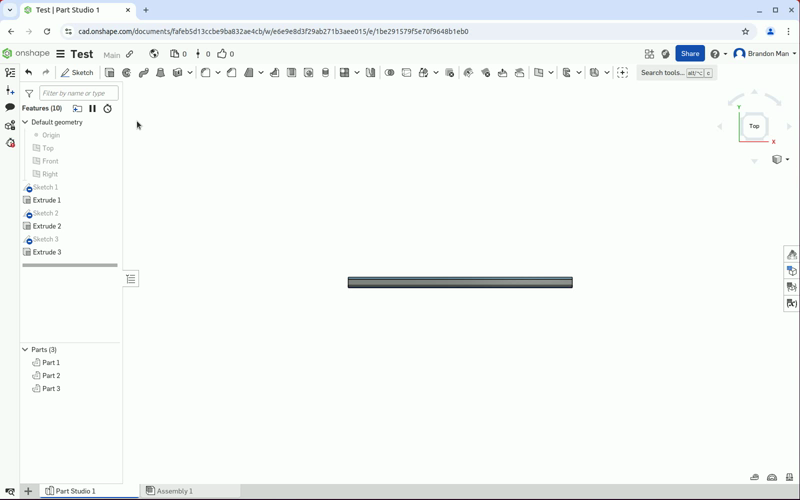
mouse_move(73, 189)
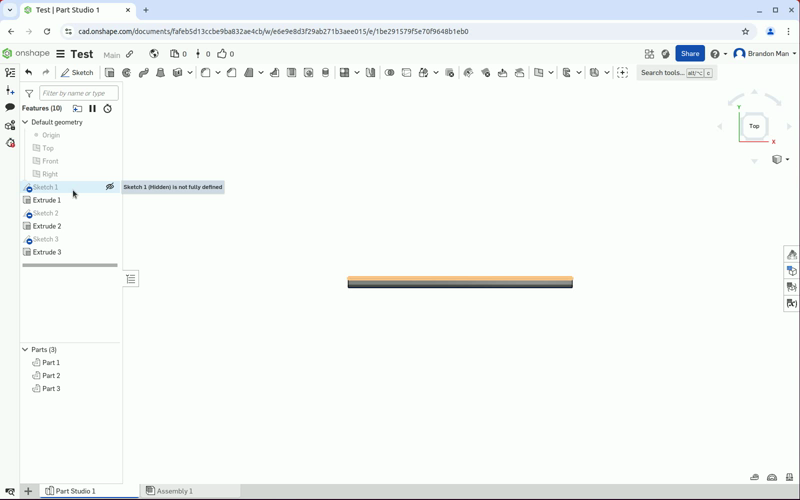
click(73, 189)
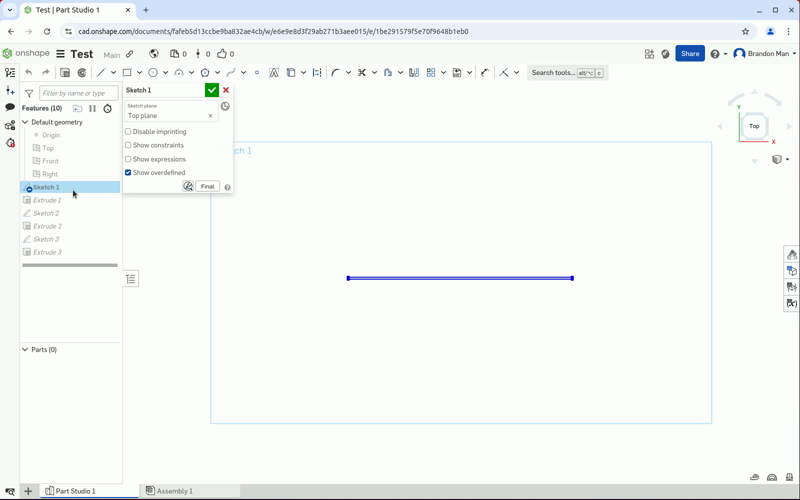
mouse_move(229, 92)
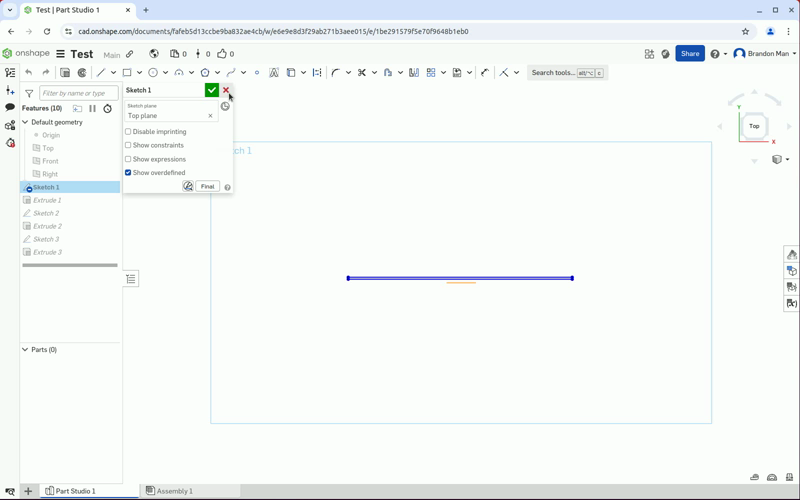
click(229, 92)
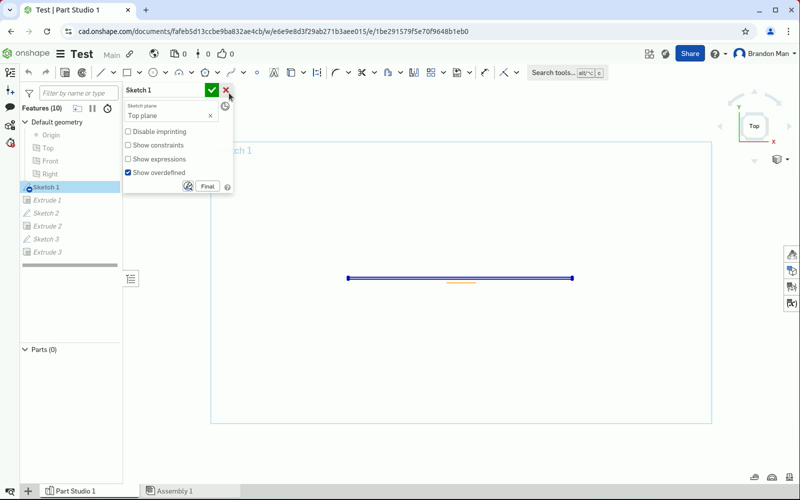
key(shift+s)
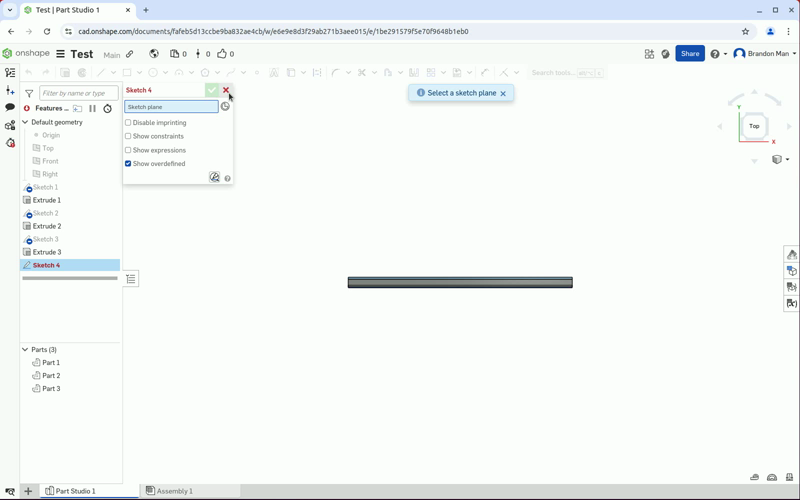
mouse_move(73, 150)
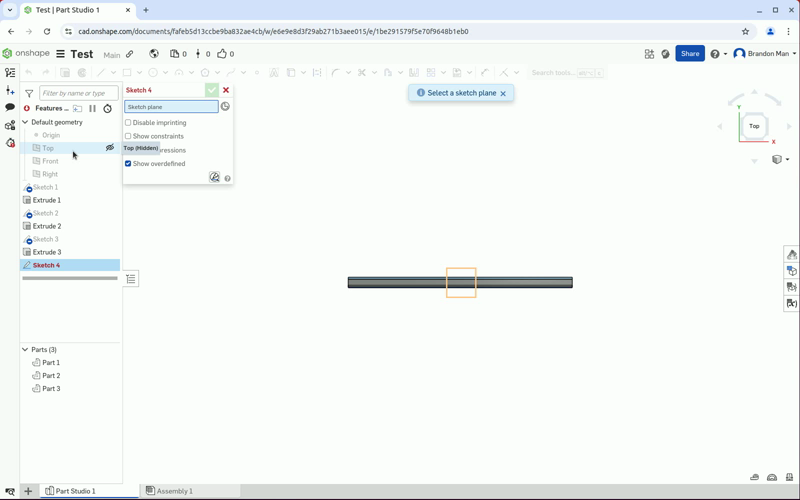
click(73, 150)
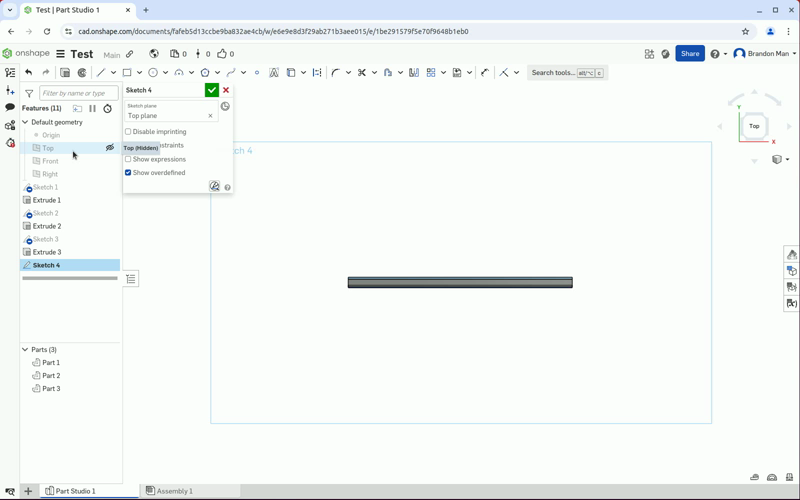
mouse_move(73, 352)
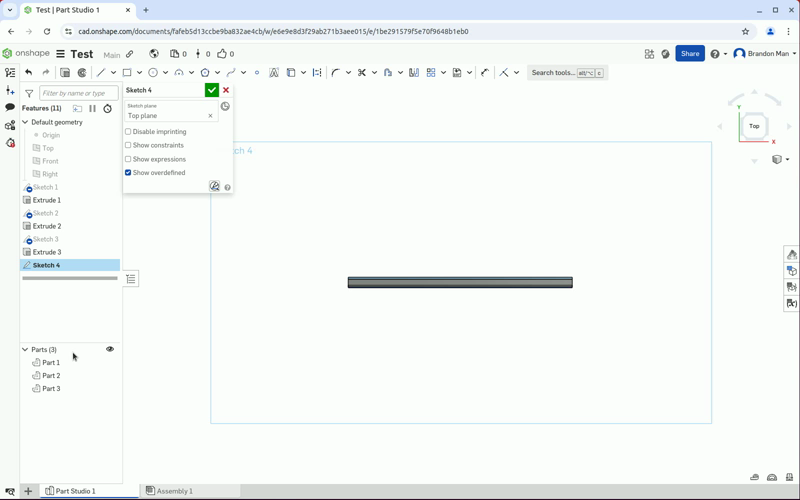
key(y)
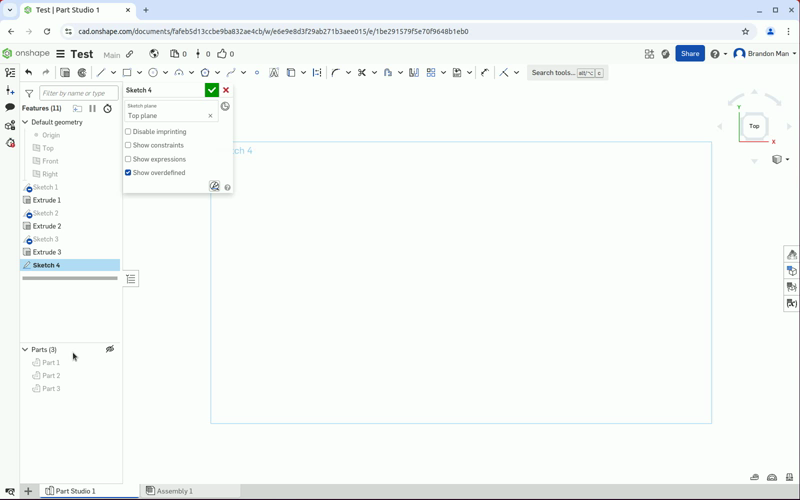
key(l)
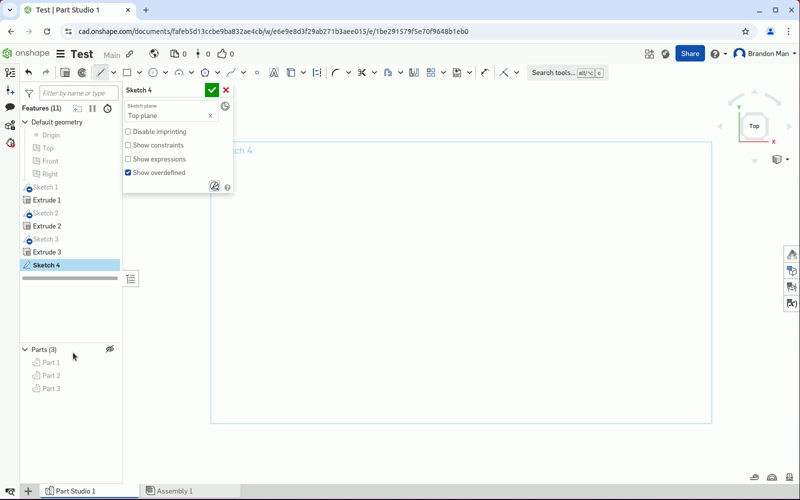
key_down(shift)
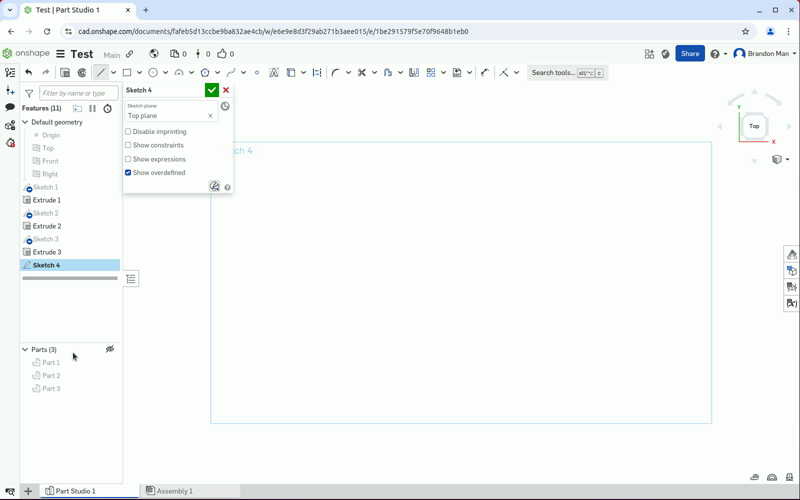
mouse_move(348, 287)
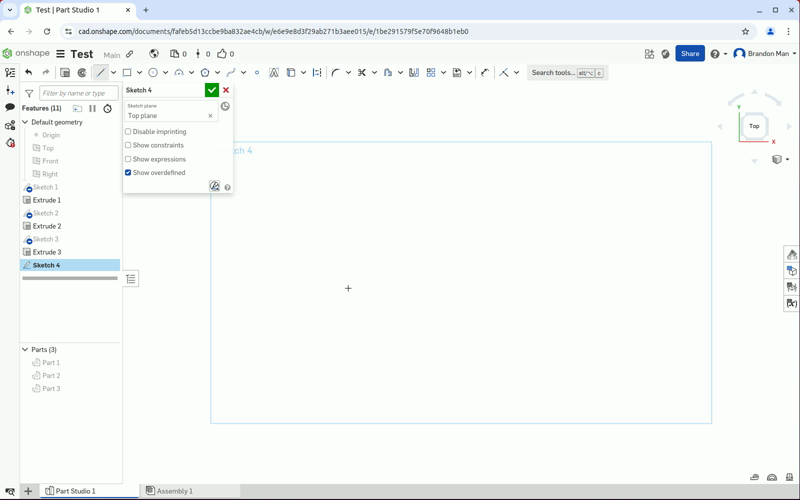
click(348, 287)
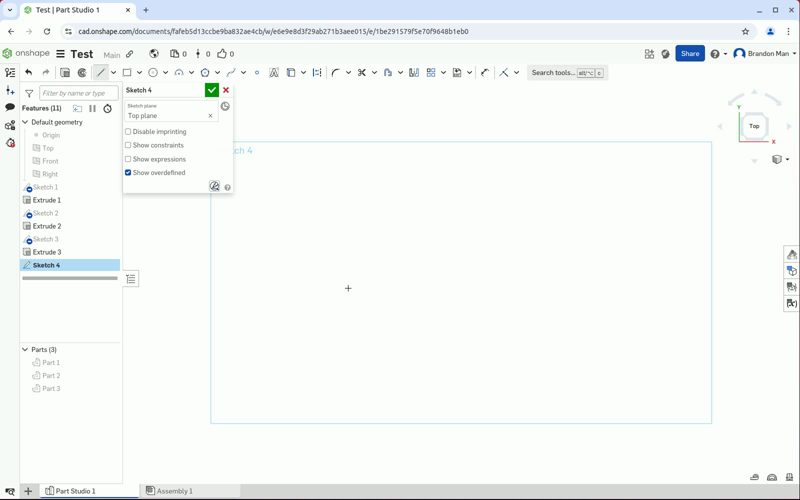
key_up(shift)
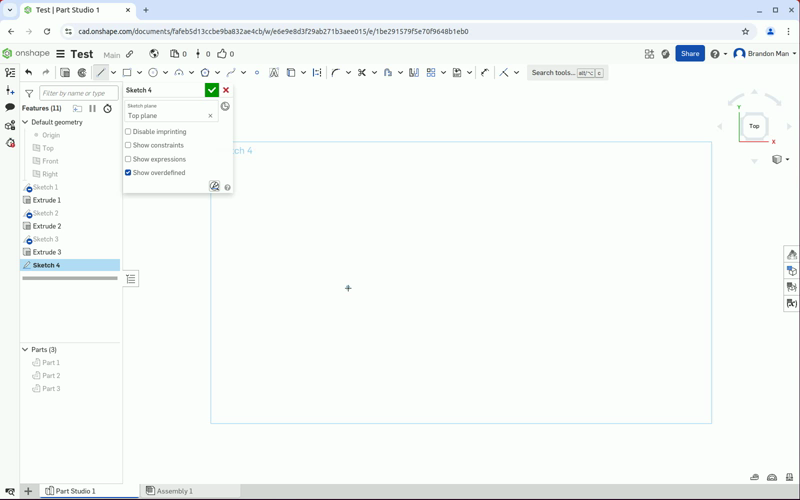
key_down(shift)
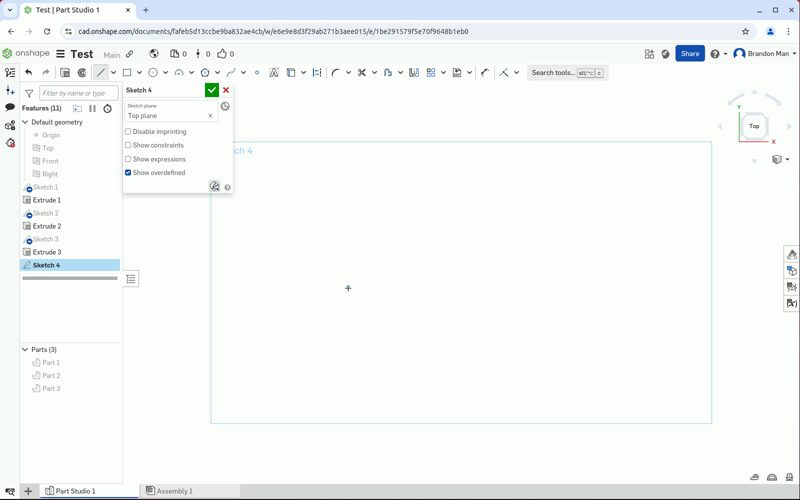
mouse_move(572, 287)
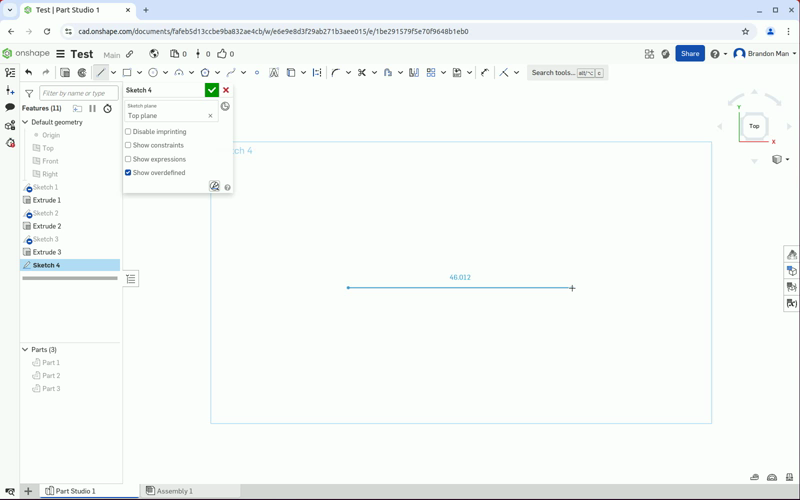
click(572, 287)
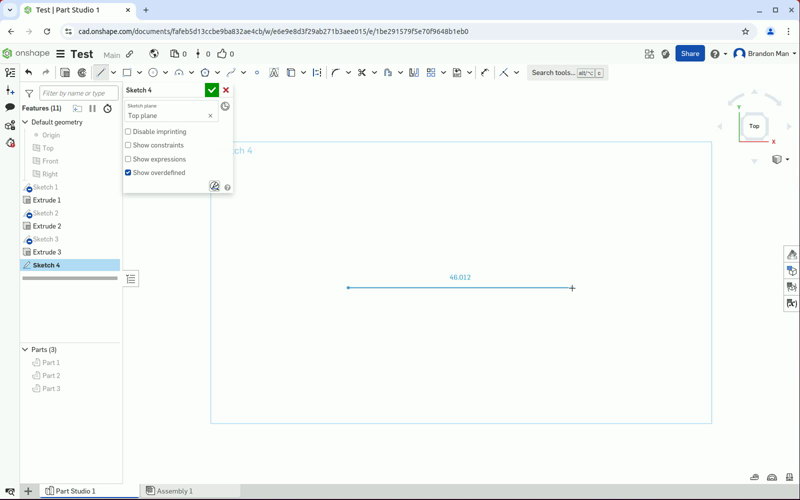
key_up(shift)
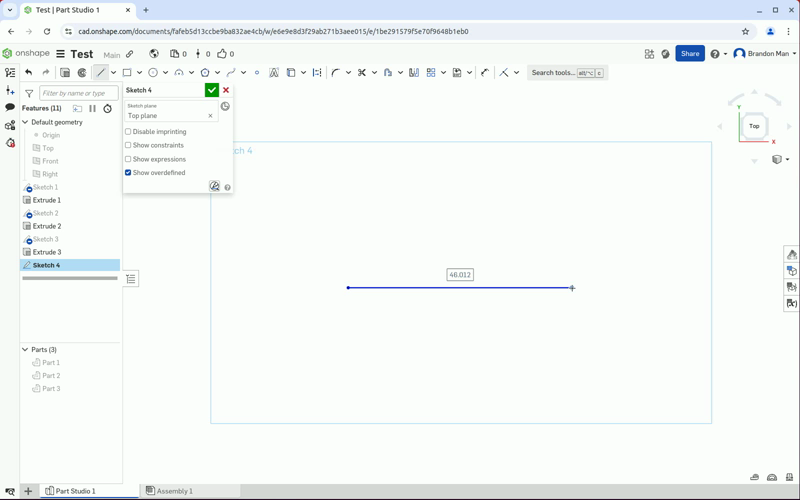
key_down(shift)
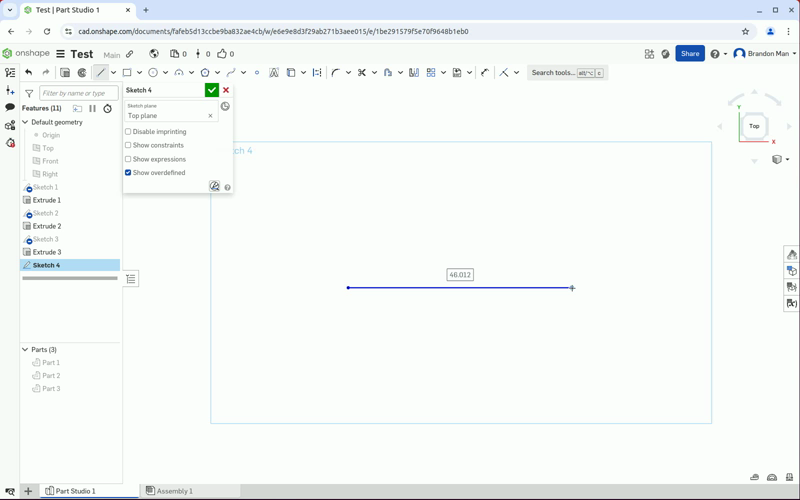
mouse_move(589, 287)
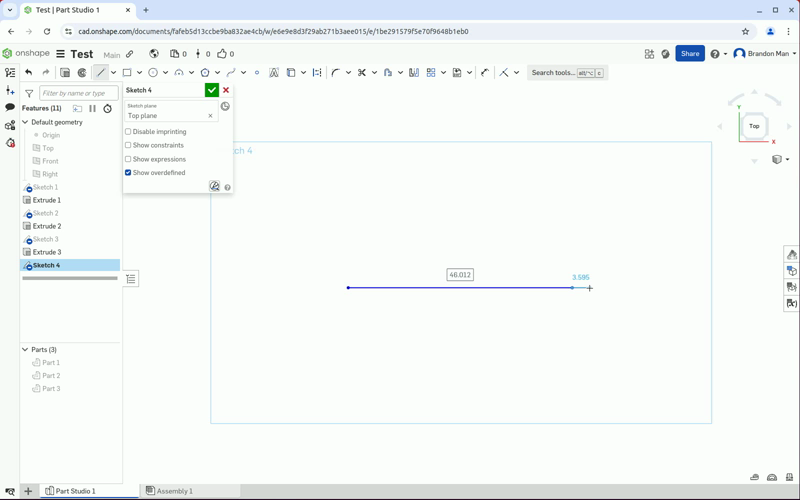
mouse_move(572, 285)
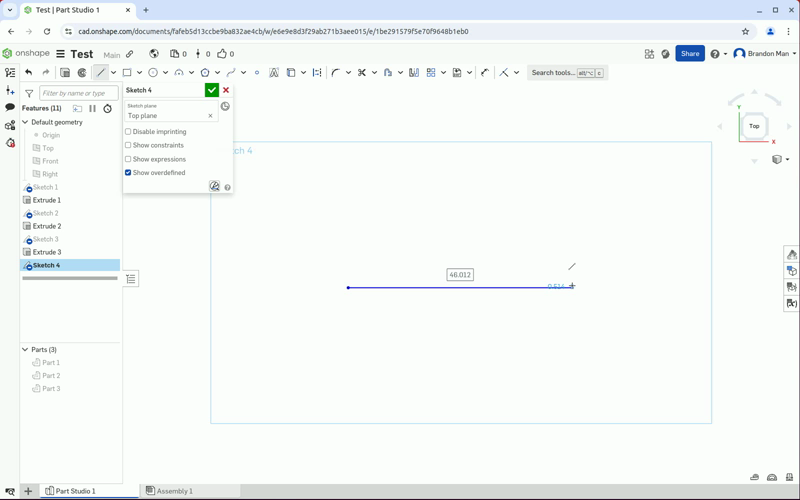
scroll(6)
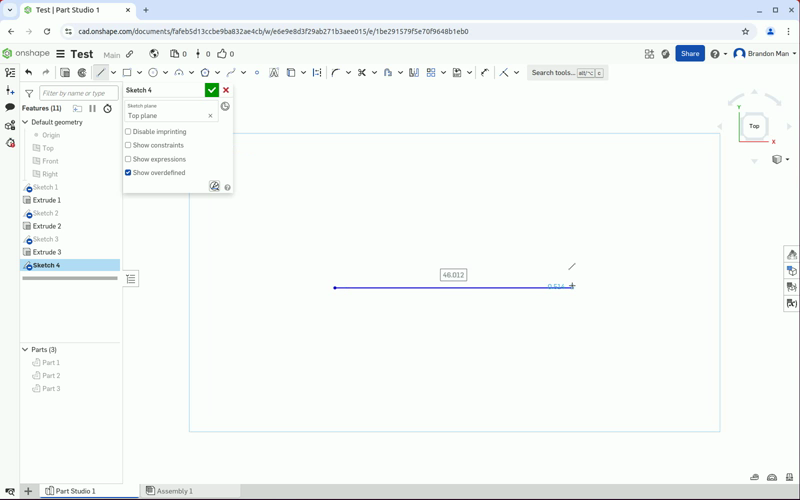
scroll(6)
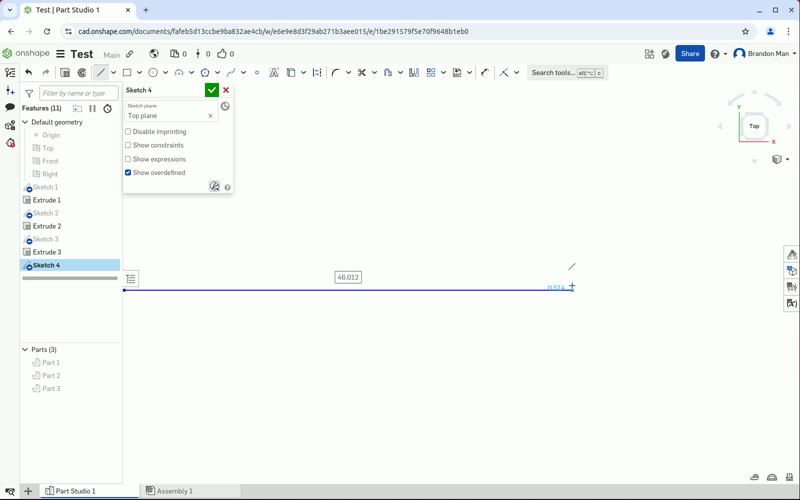
scroll(6)
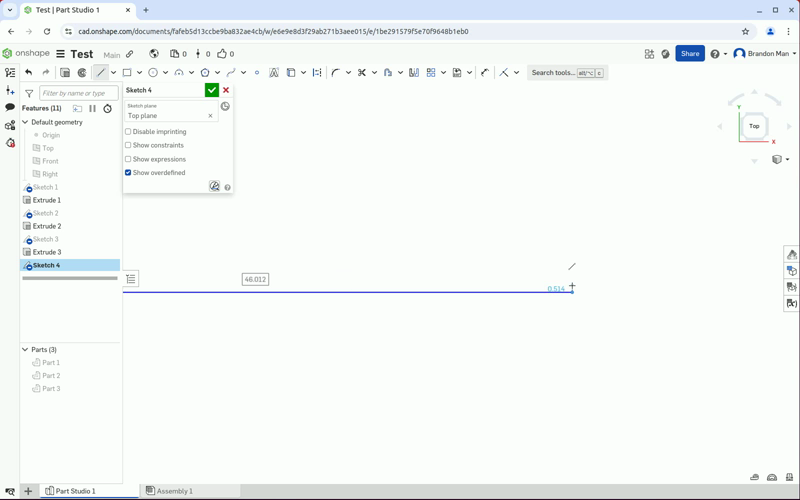
scroll(6)
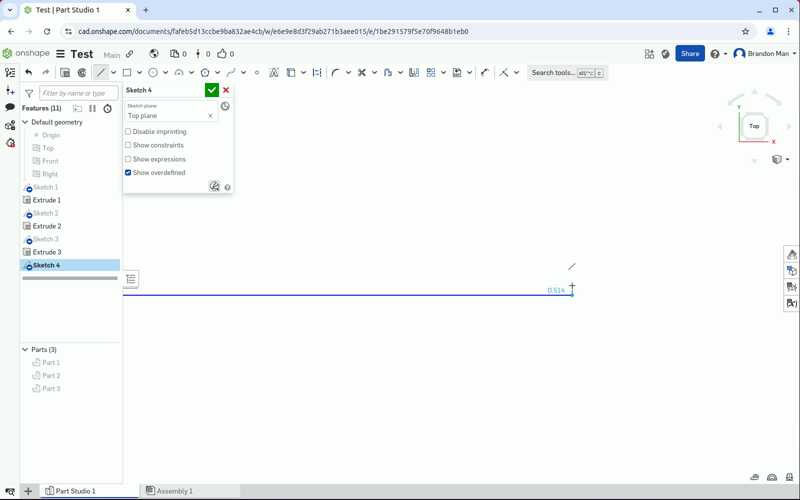
scroll(6)
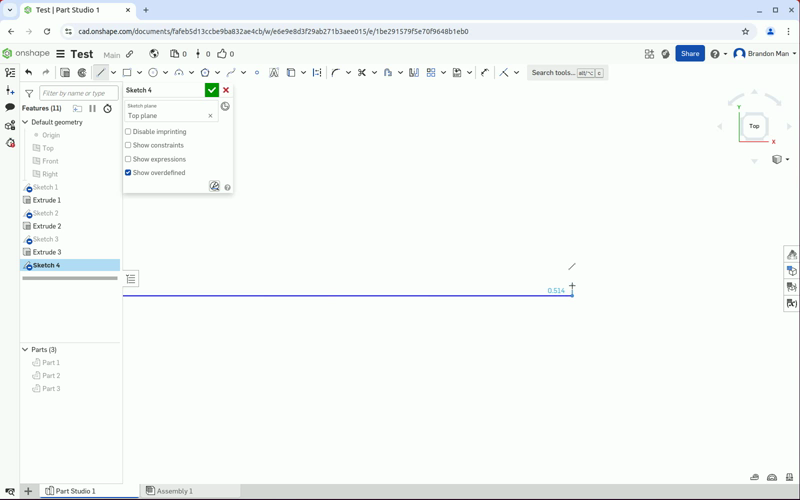
scroll(6)
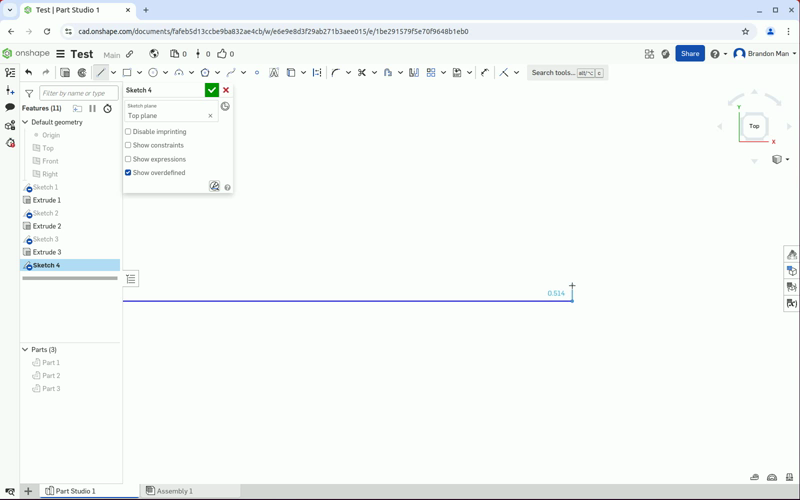
scroll(6)
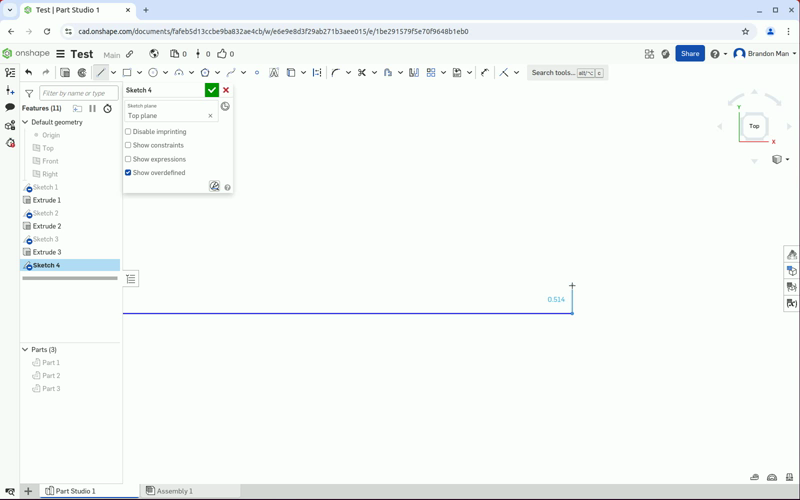
click(572, 285)
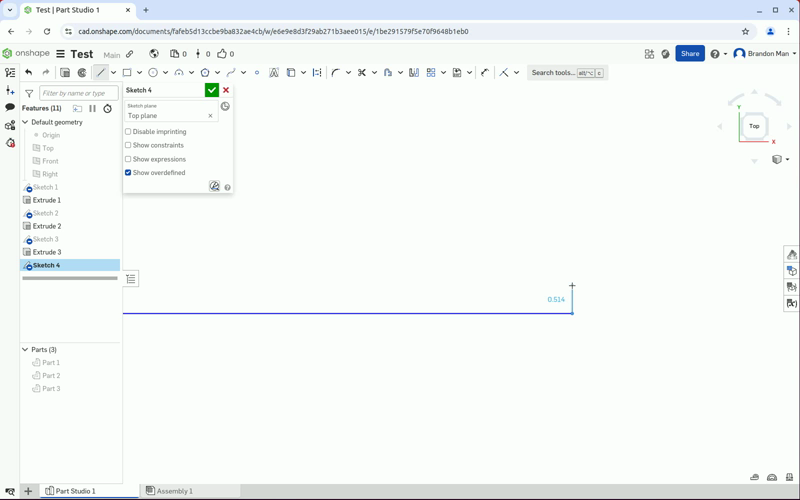
scroll(-6)
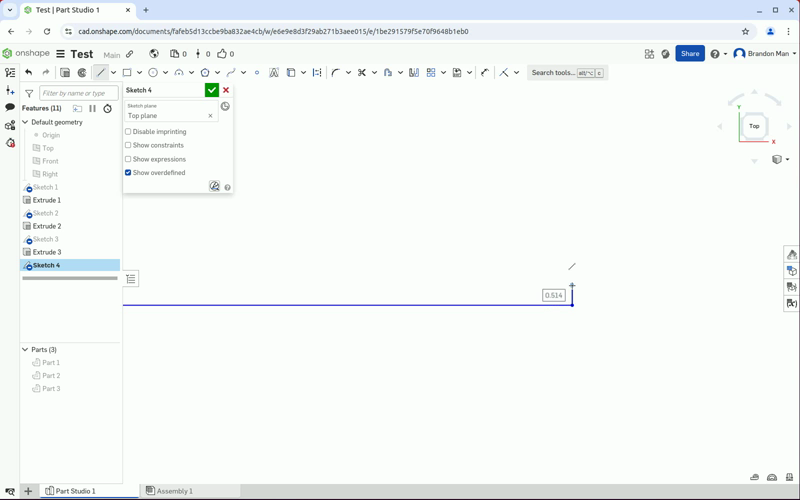
scroll(-6)
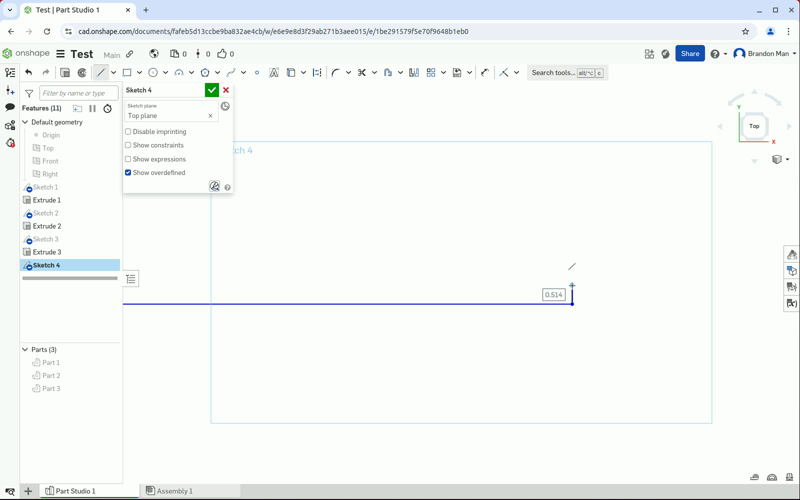
scroll(-6)
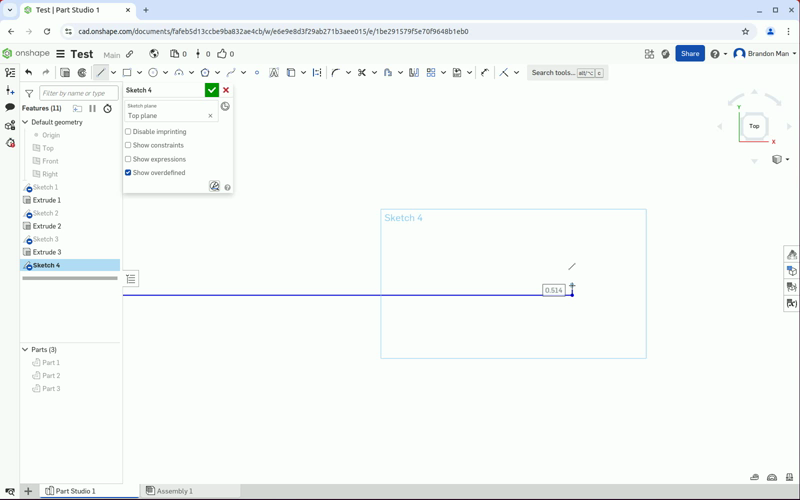
scroll(-6)
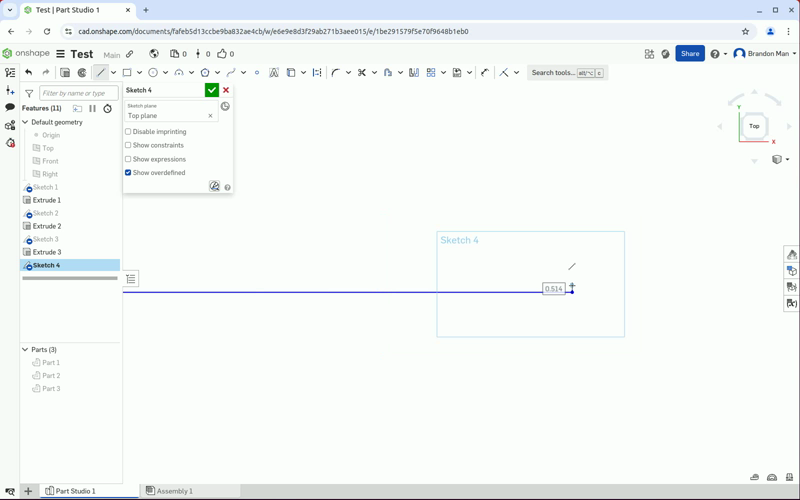
scroll(-6)
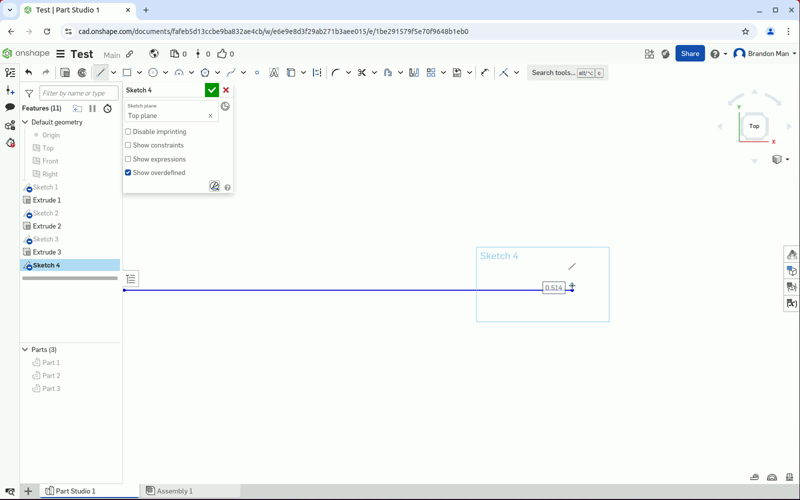
scroll(-6)
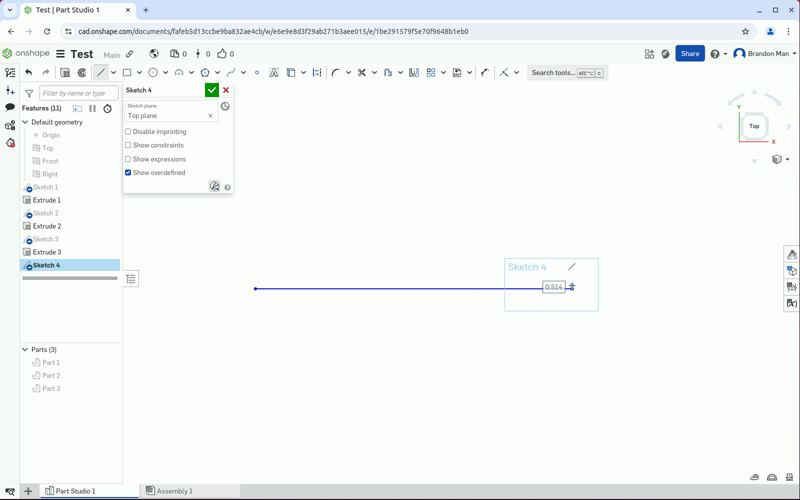
scroll(-6)
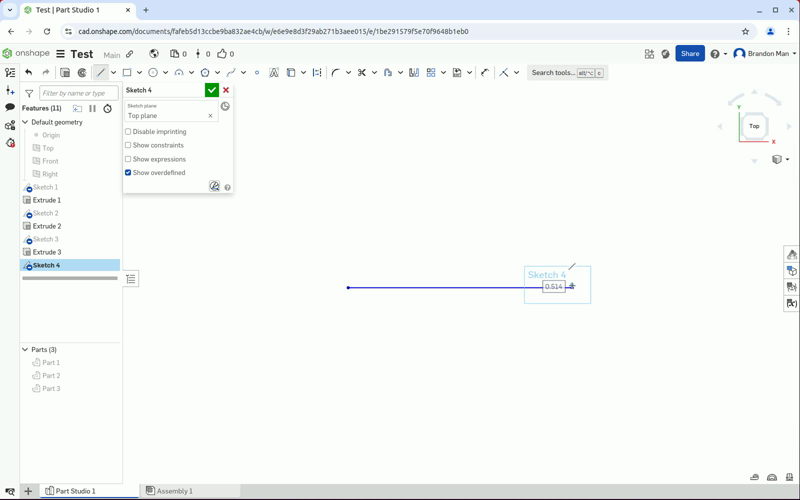
key_up(shift)
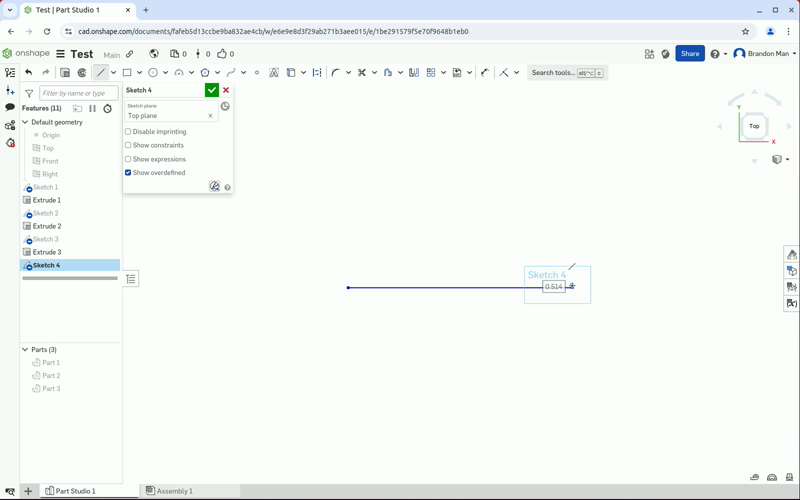
key_down(shift)
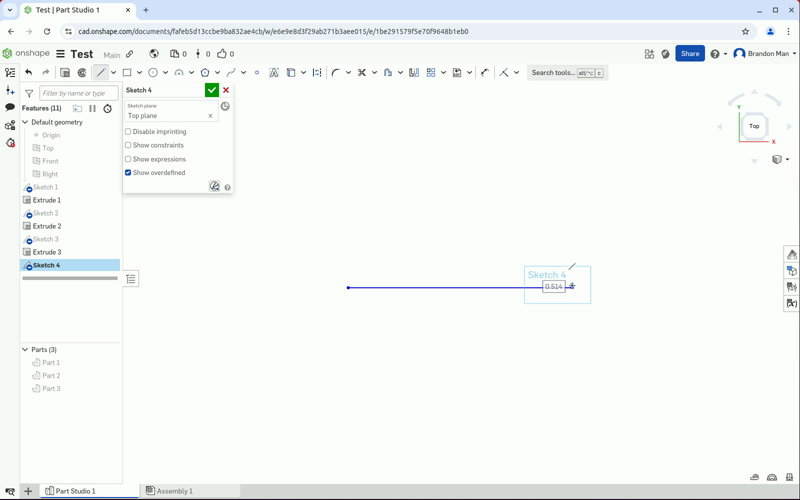
mouse_move(348, 285)
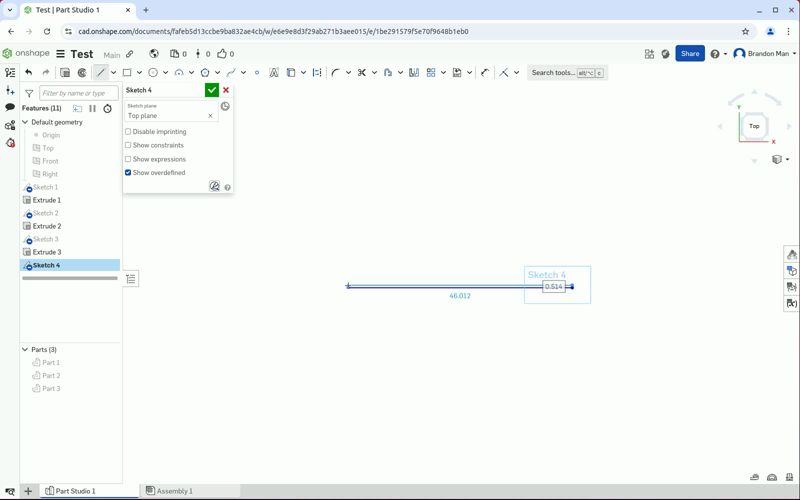
scroll(6)
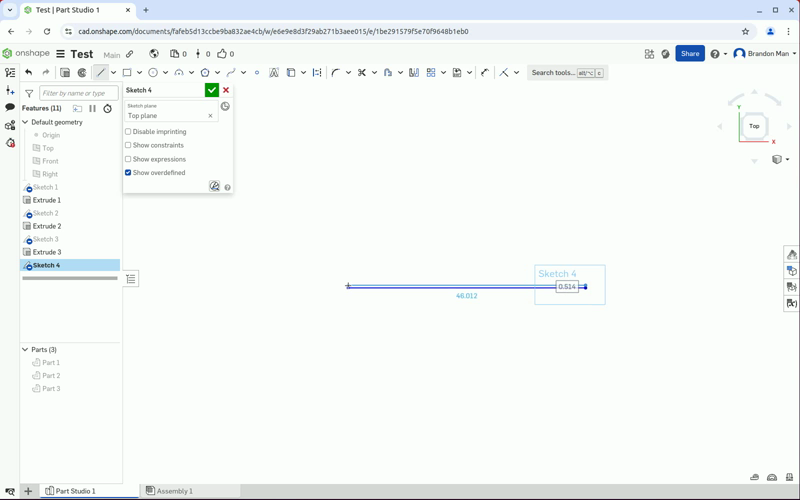
scroll(6)
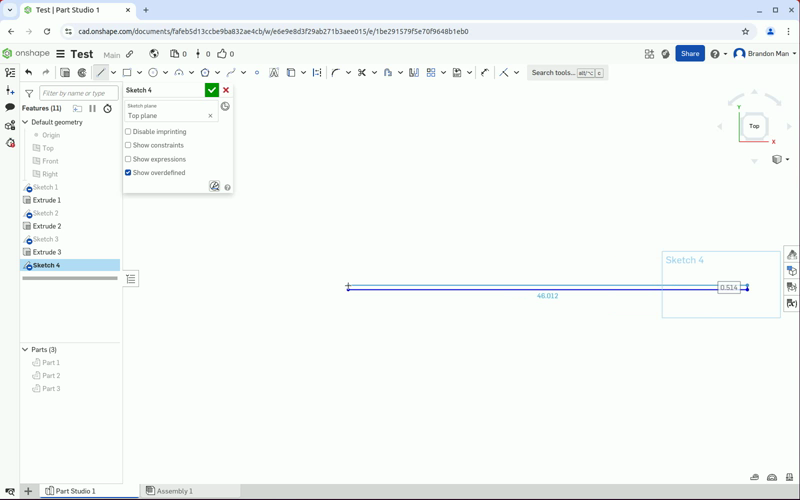
scroll(6)
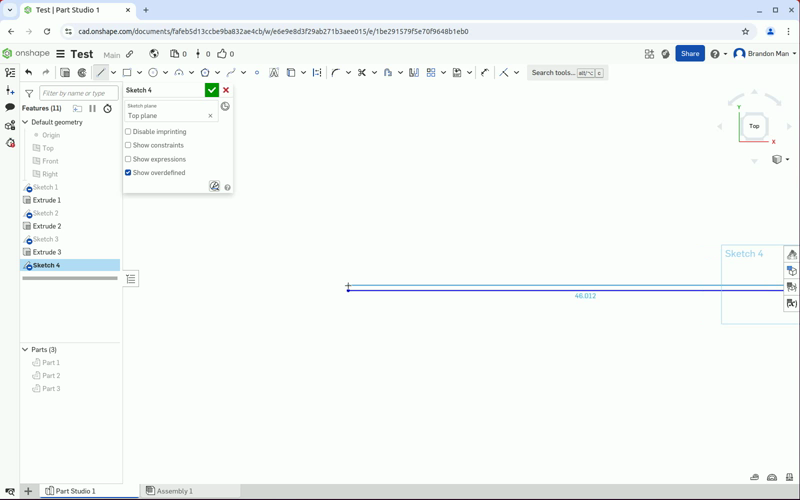
scroll(6)
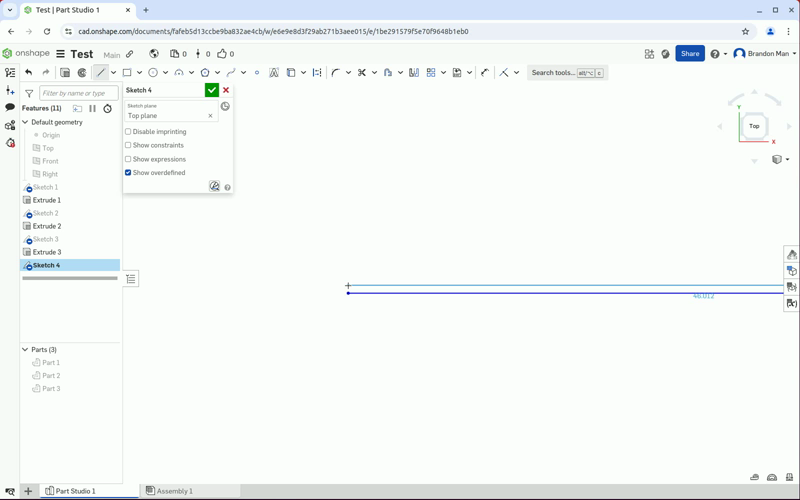
scroll(6)
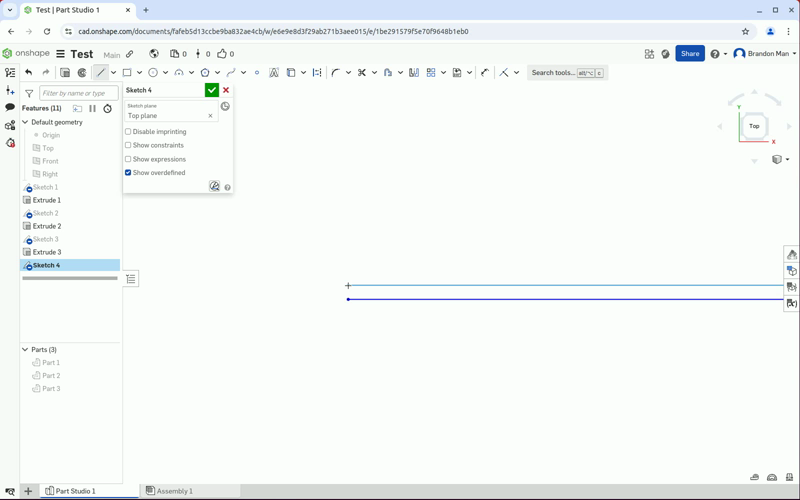
scroll(6)
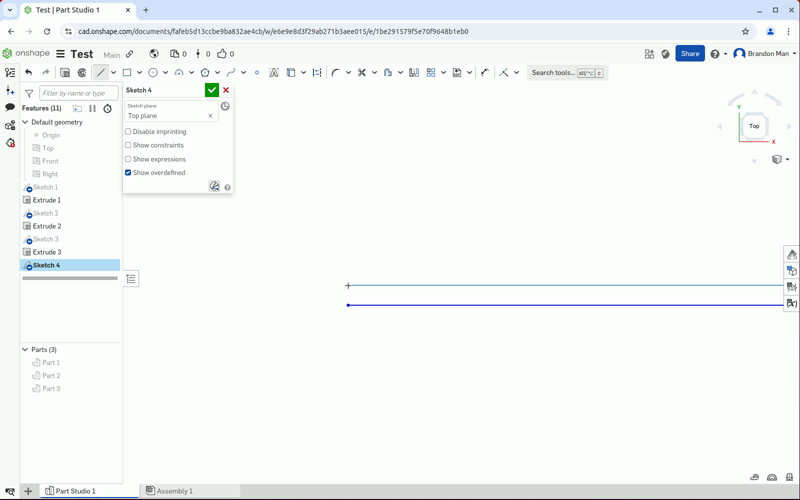
scroll(6)
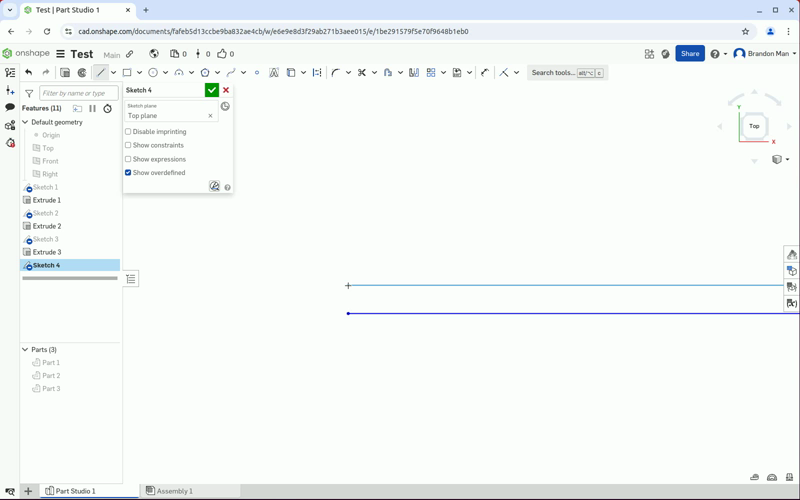
click(348, 285)
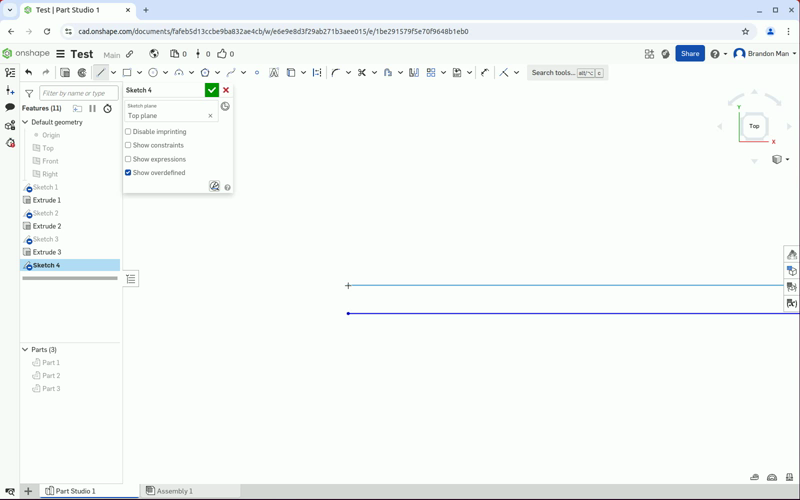
scroll(-6)
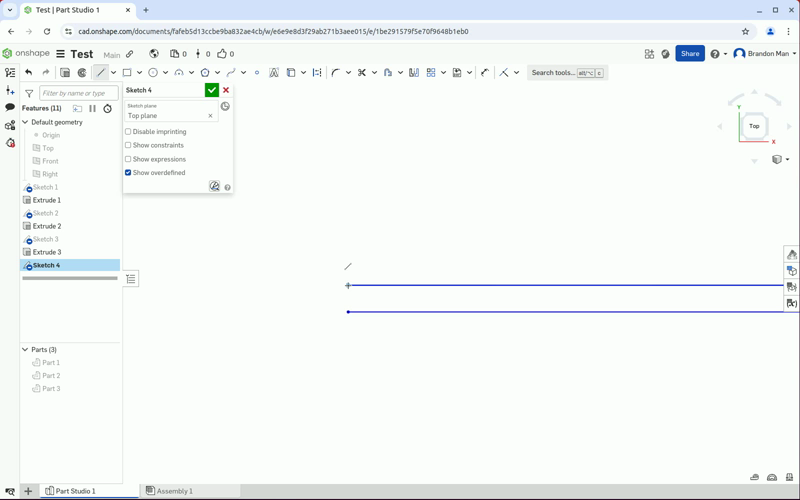
scroll(-6)
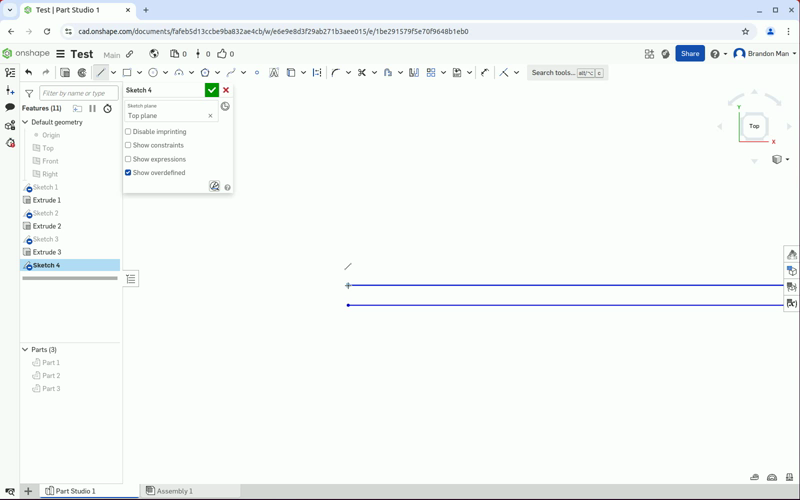
scroll(-6)
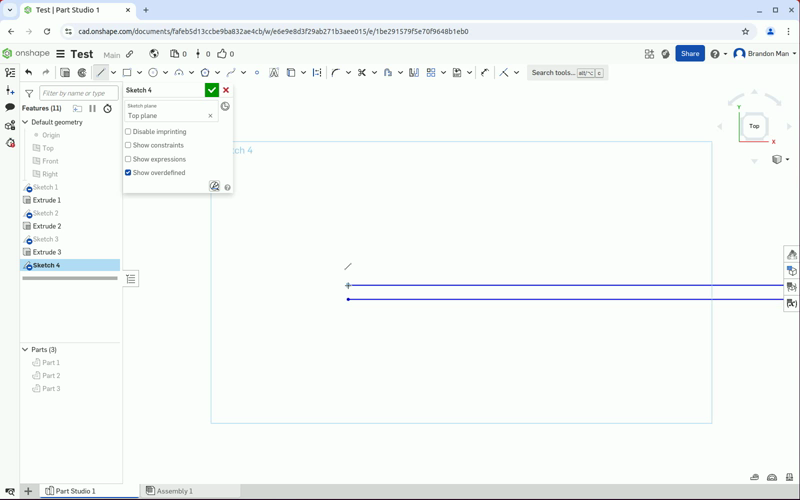
scroll(-6)
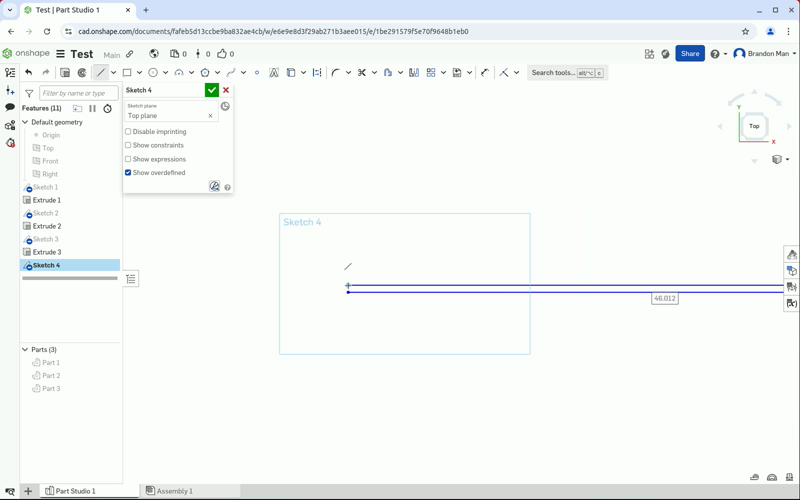
scroll(-6)
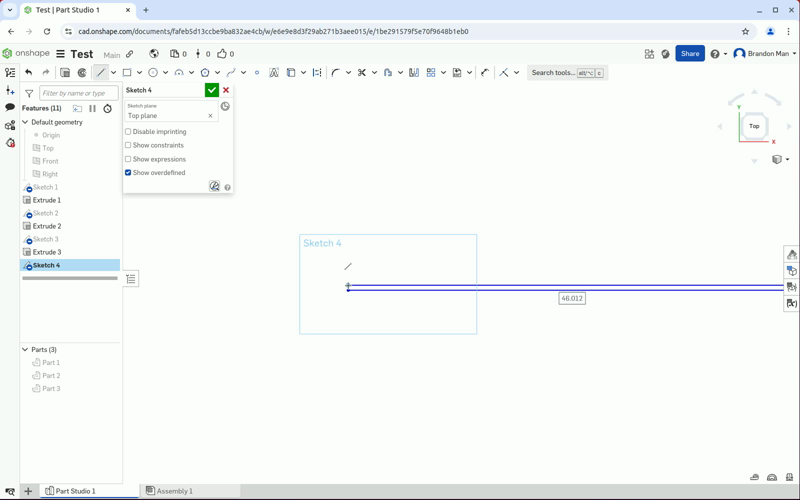
scroll(-6)
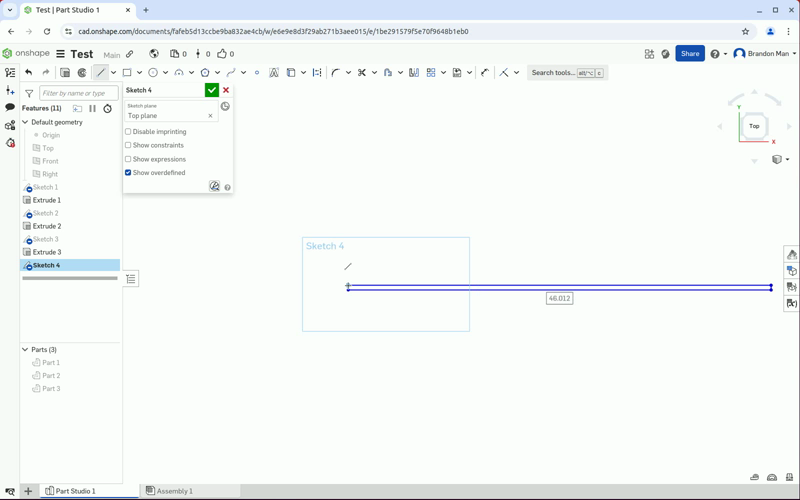
scroll(-6)
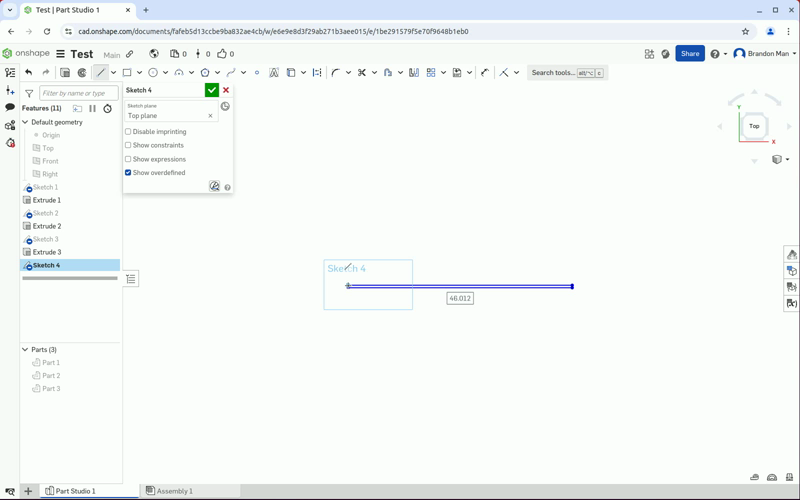
key_up(shift)
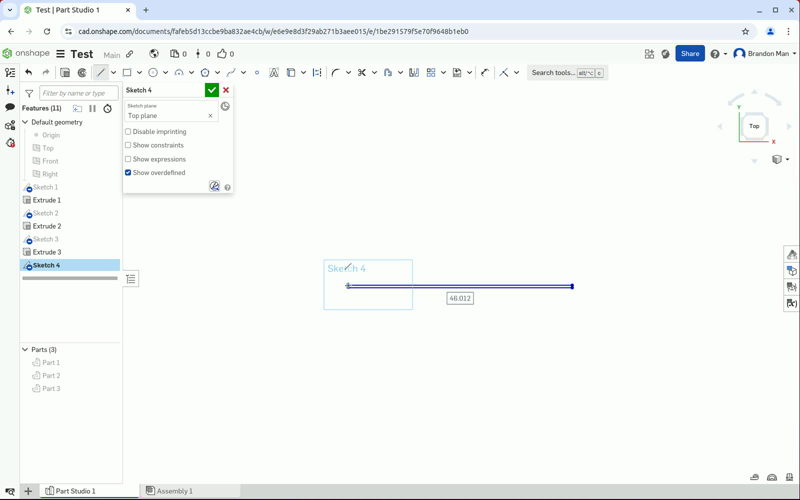
mouse_move(378, 285)
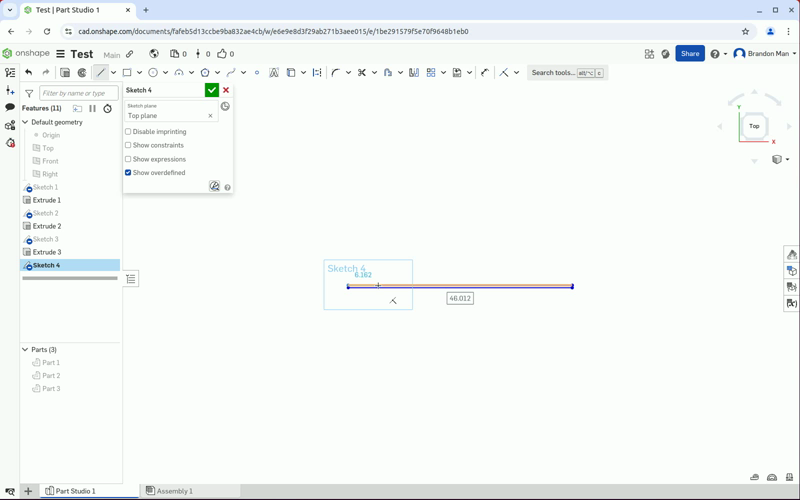
key_down(shift)
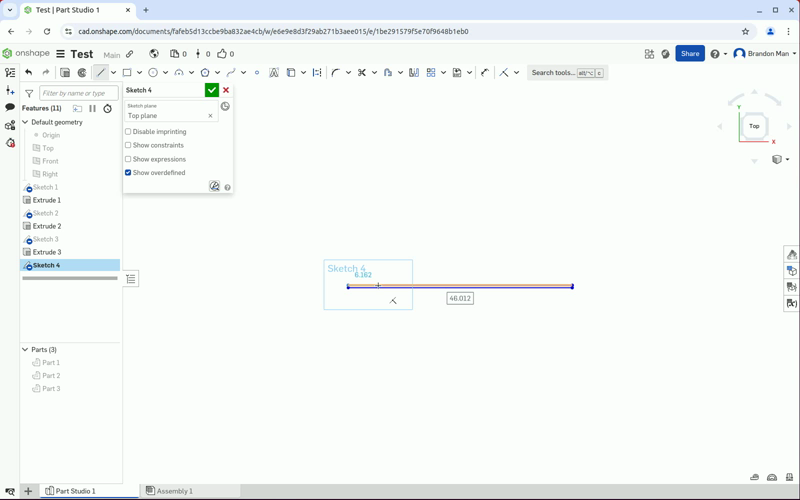
mouse_move(348, 287)
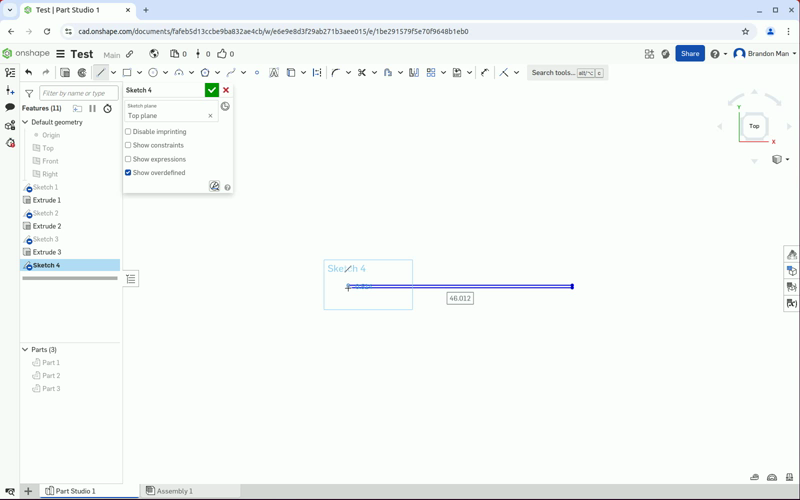
scroll(6)
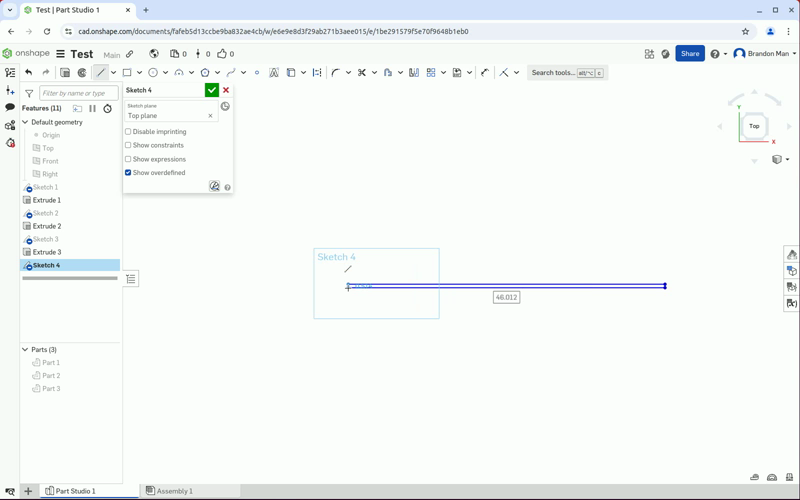
scroll(6)
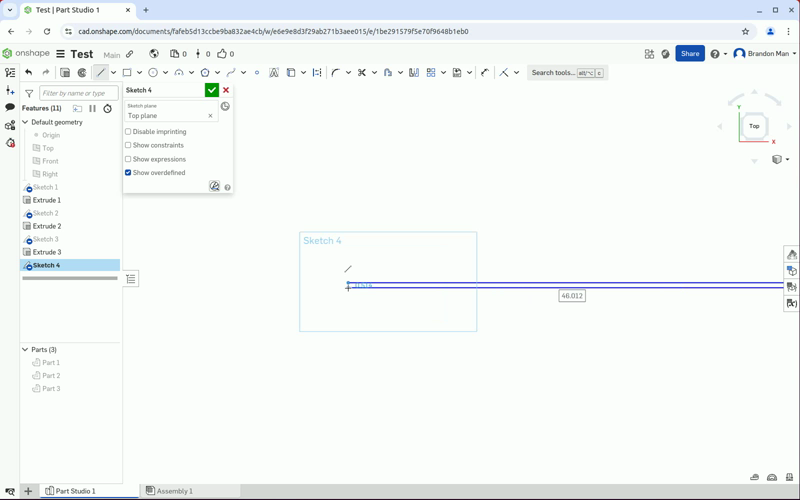
scroll(6)
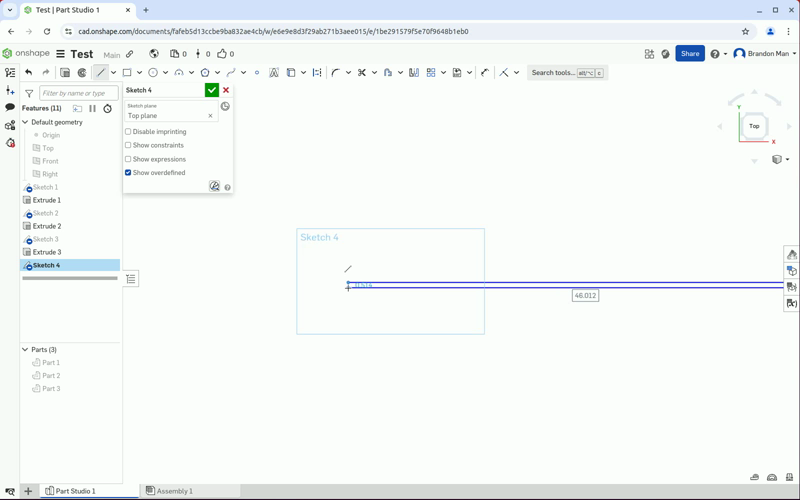
scroll(6)
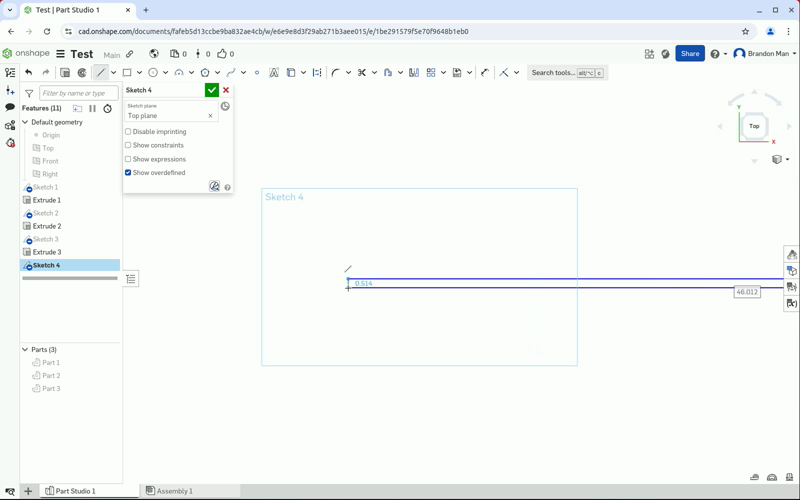
scroll(6)
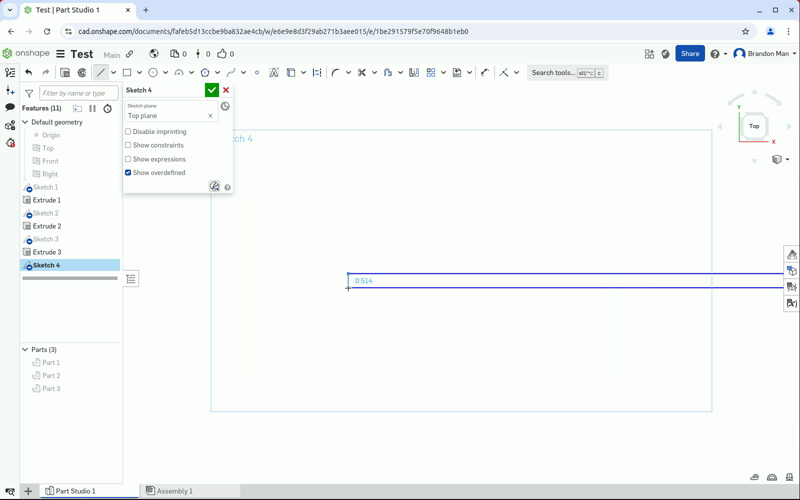
scroll(6)
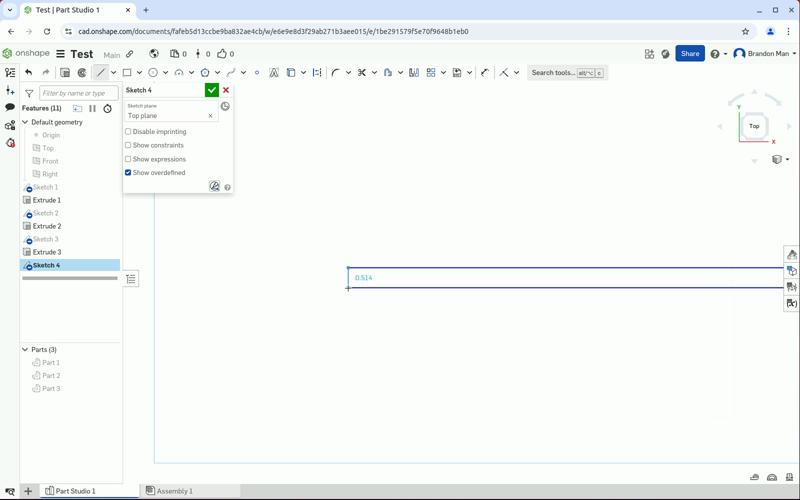
scroll(6)
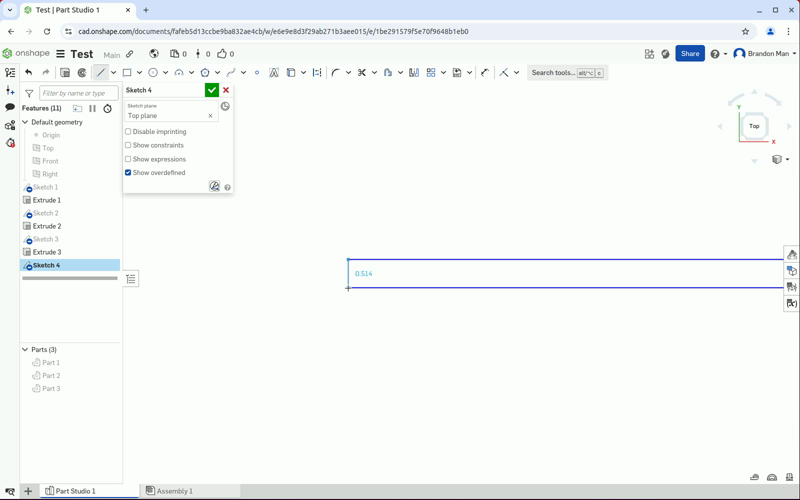
key_up(shift)
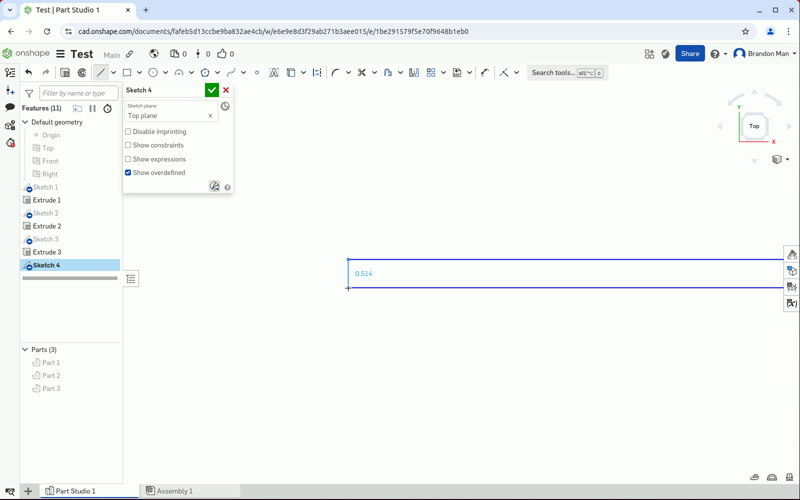
click(348, 287)
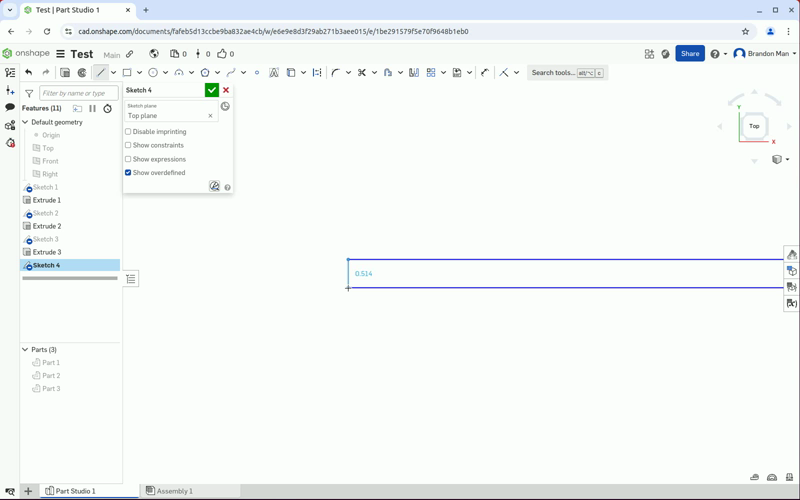
scroll(-6)
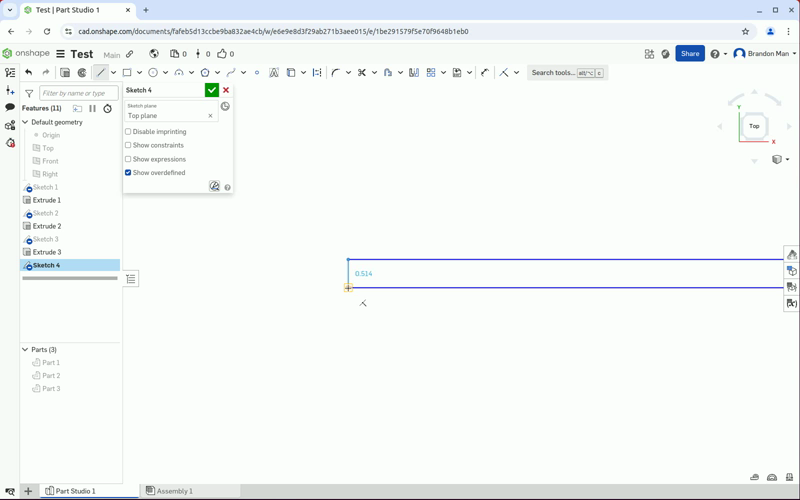
scroll(-6)
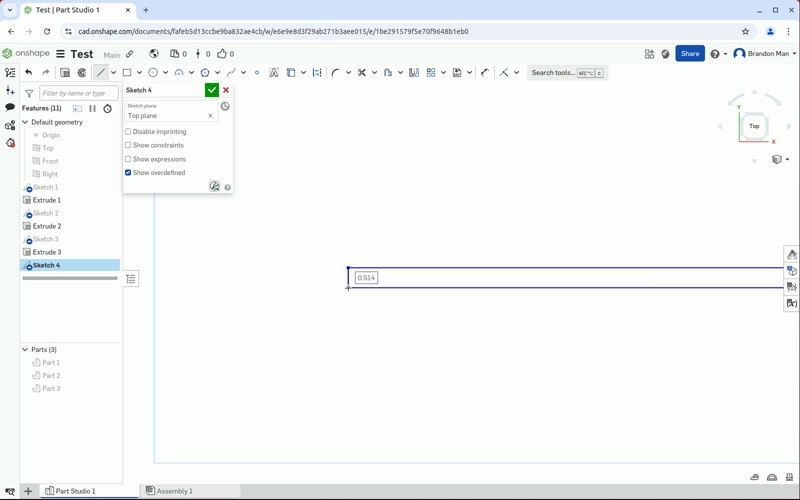
scroll(-6)
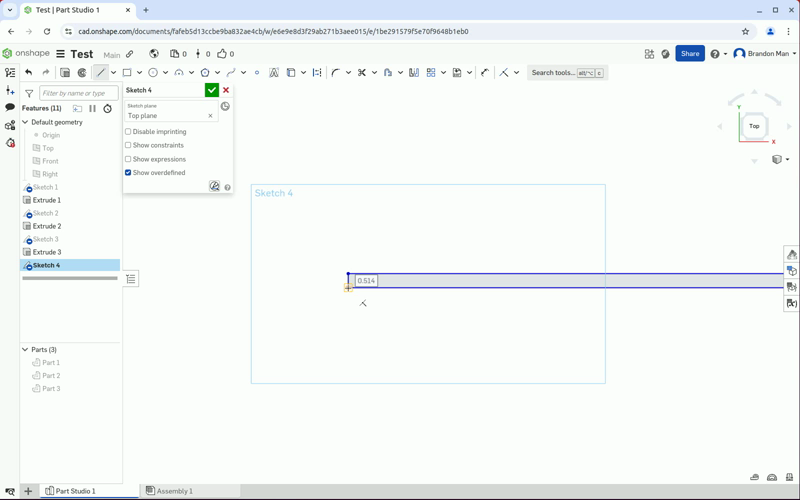
scroll(-6)
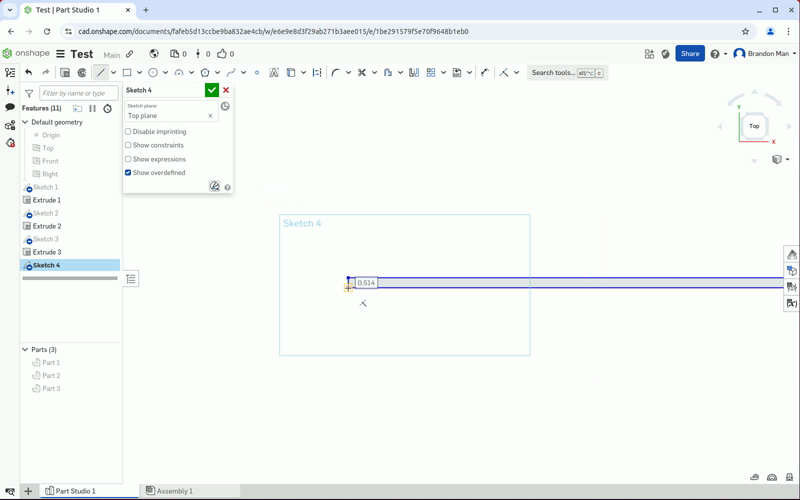
scroll(-6)
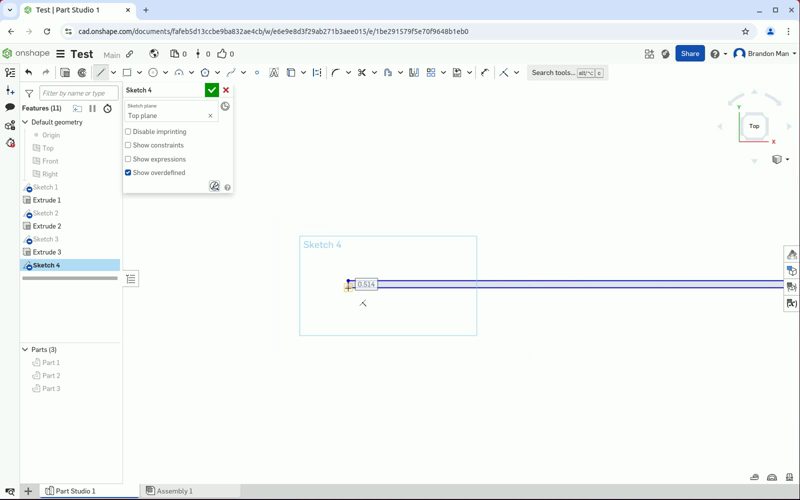
scroll(-6)
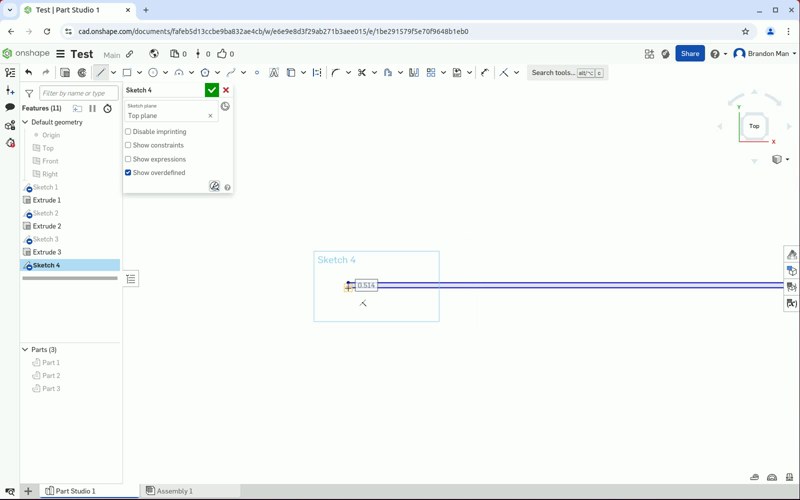
scroll(-6)
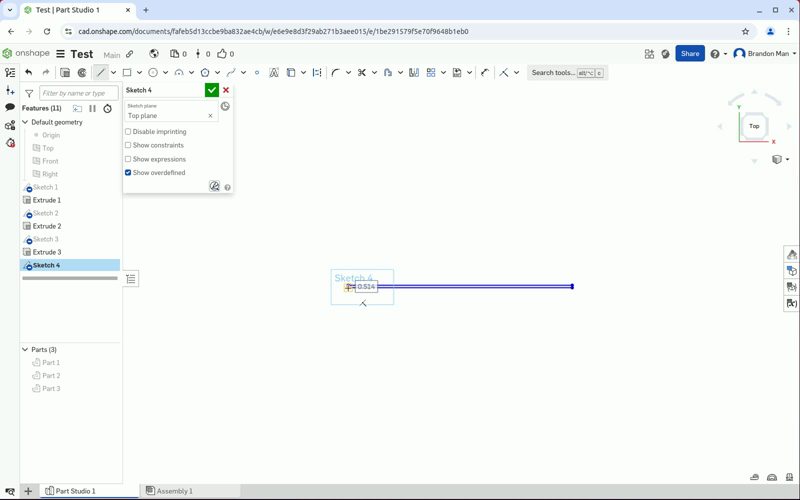
key(esc)
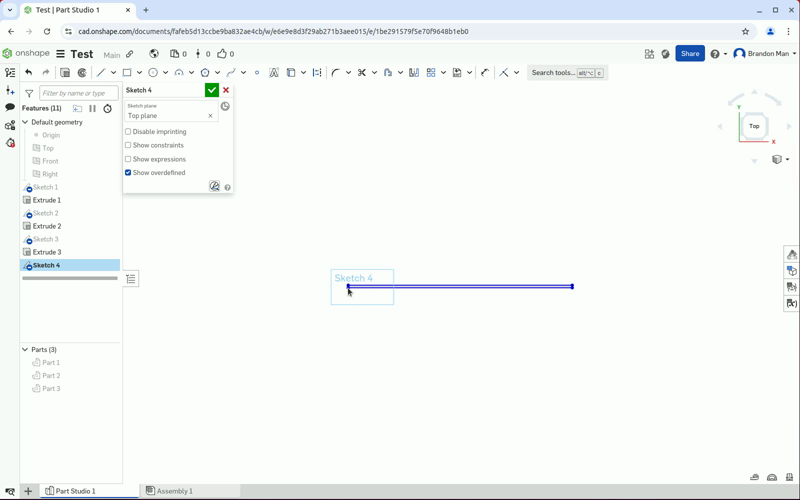
mouse_move(379, 286)
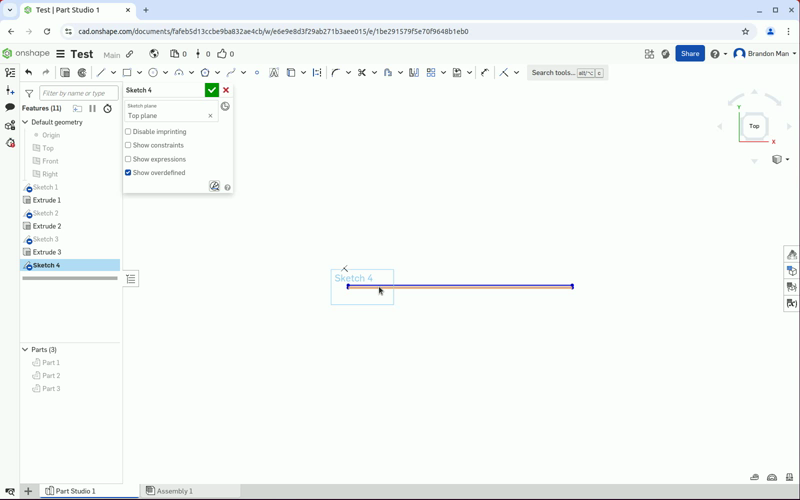
scroll(6)
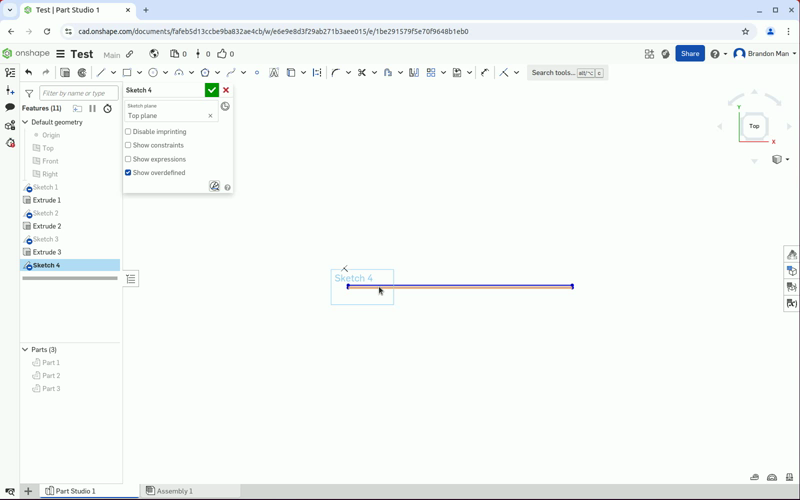
scroll(6)
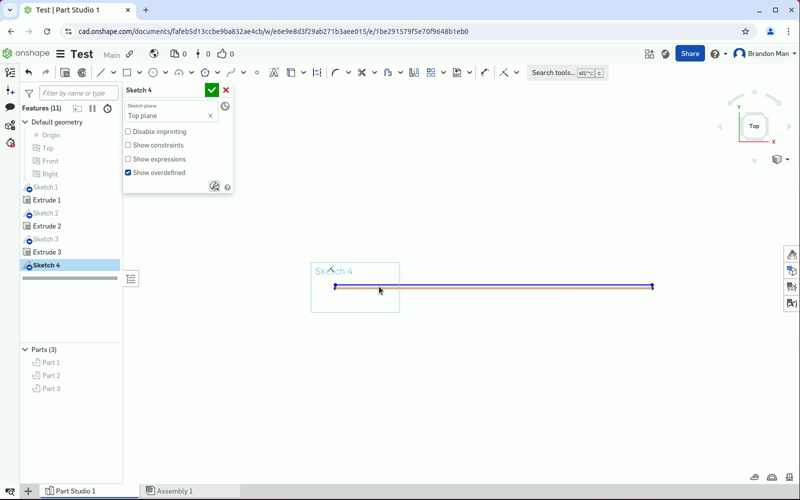
scroll(6)
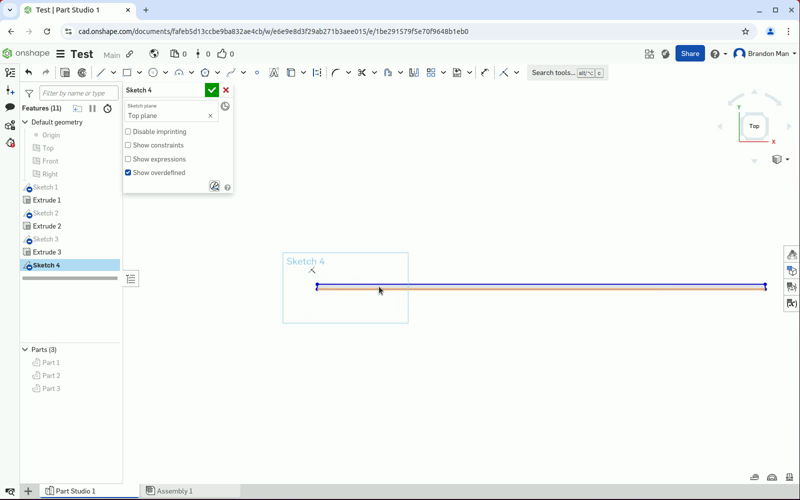
scroll(6)
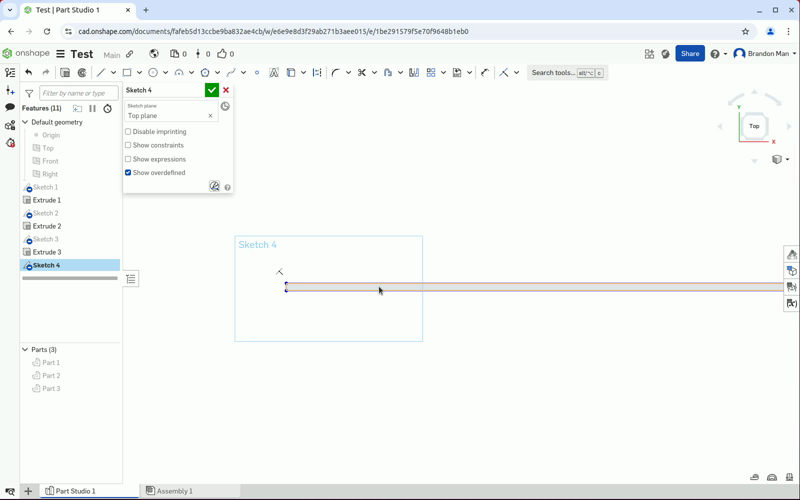
scroll(6)
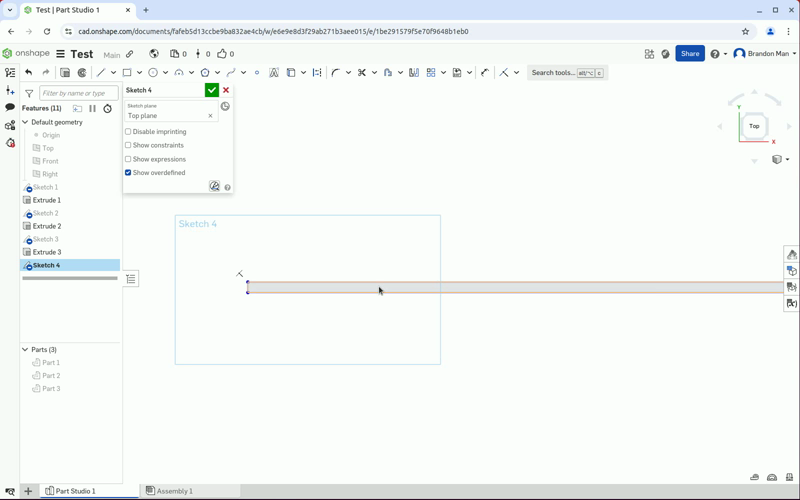
scroll(6)
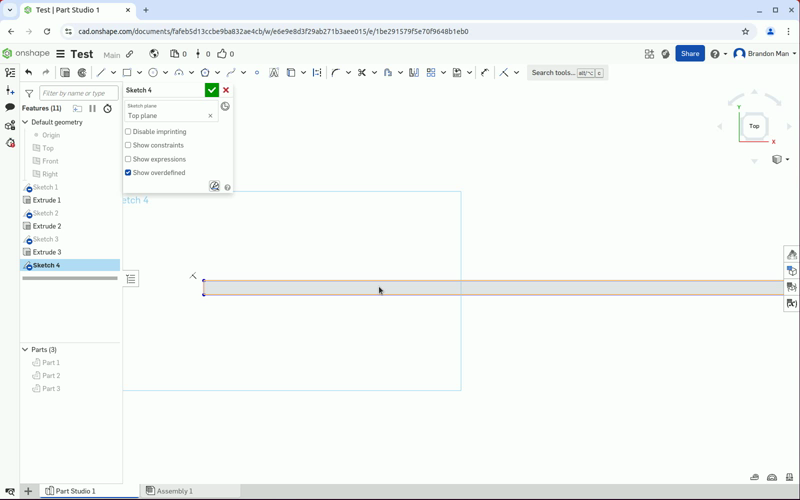
scroll(6)
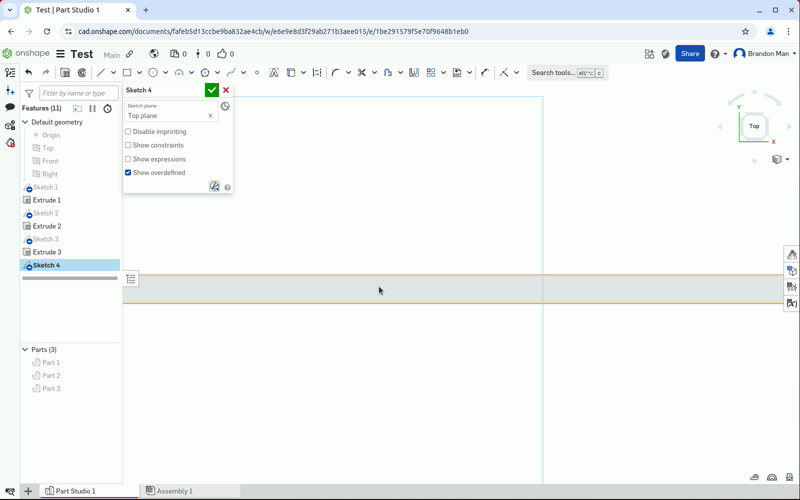
click(379, 286)
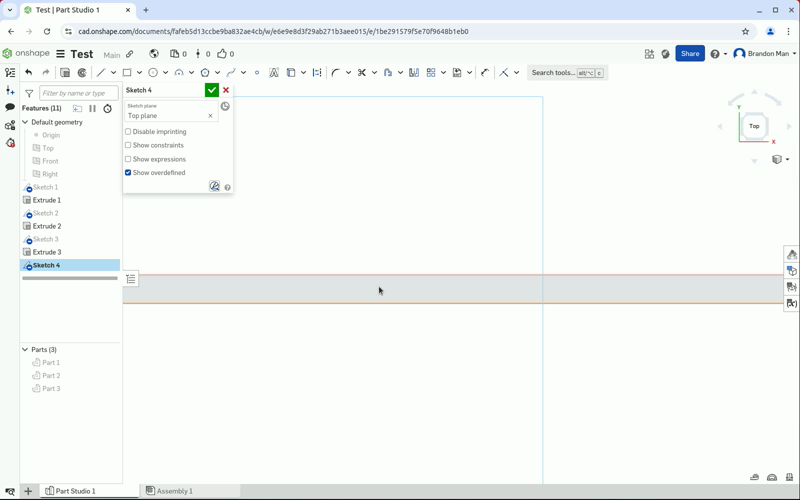
scroll(-6)
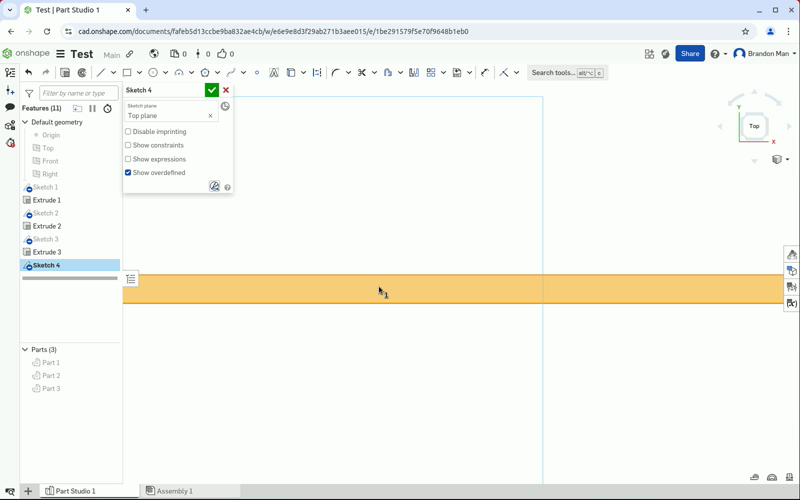
scroll(-6)
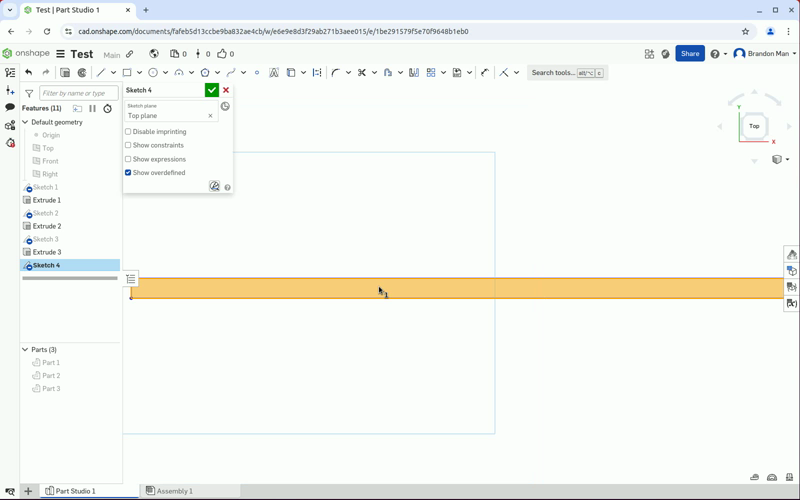
scroll(-6)
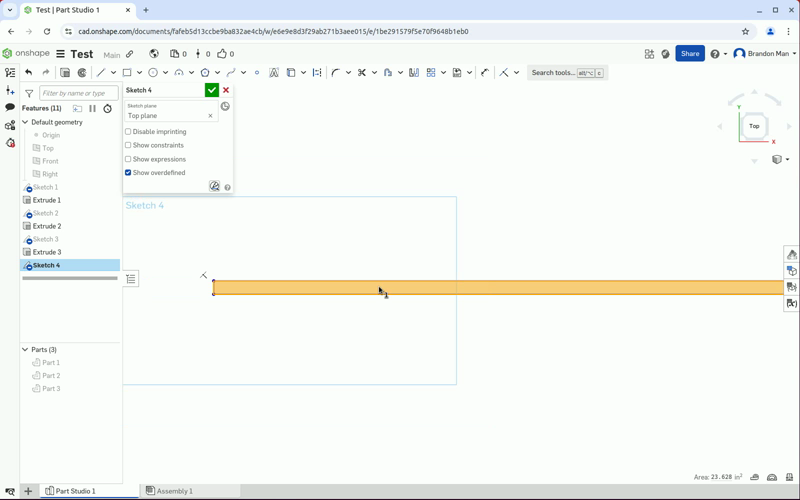
scroll(-6)
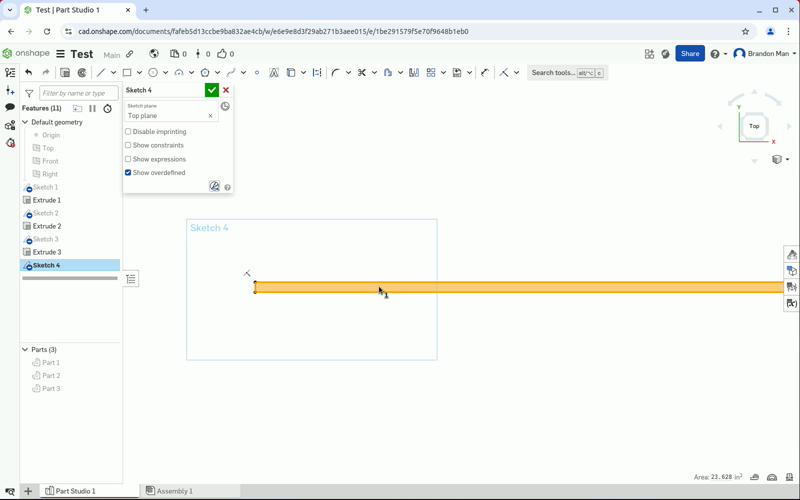
scroll(-6)
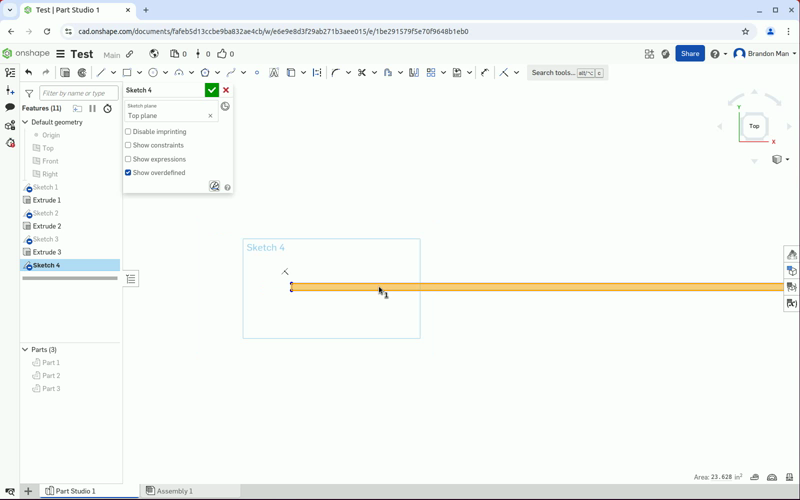
scroll(-6)
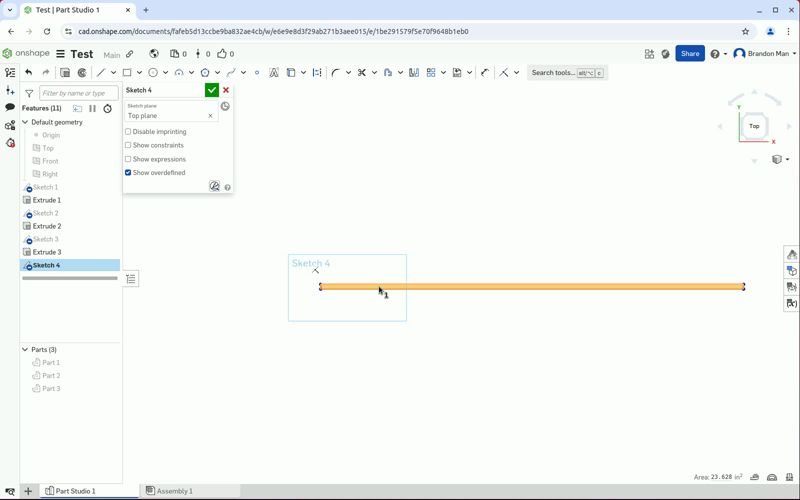
scroll(-6)
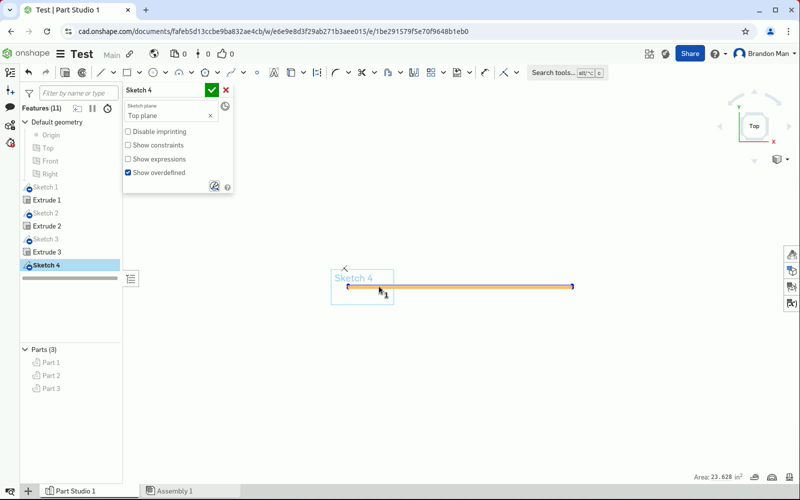
mouse_move(73, 352)
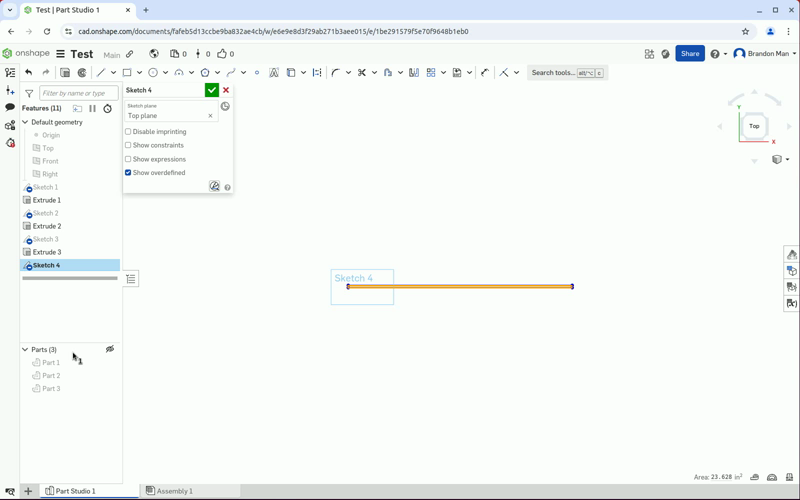
key(shift+y)
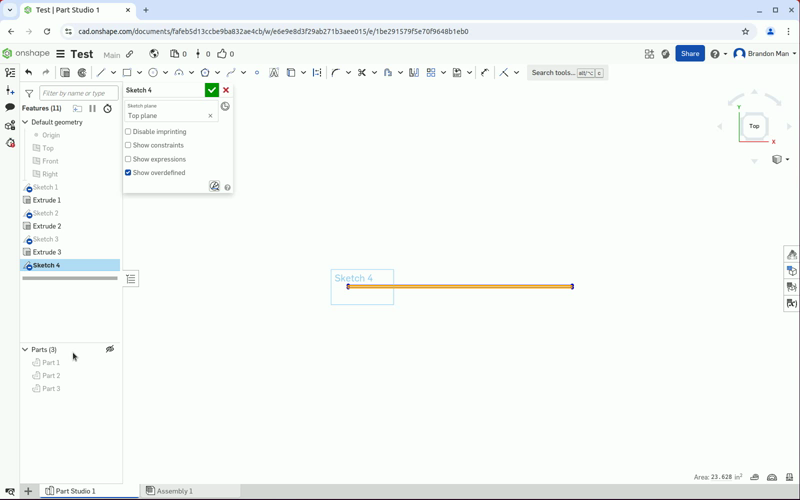
key(shift+e)
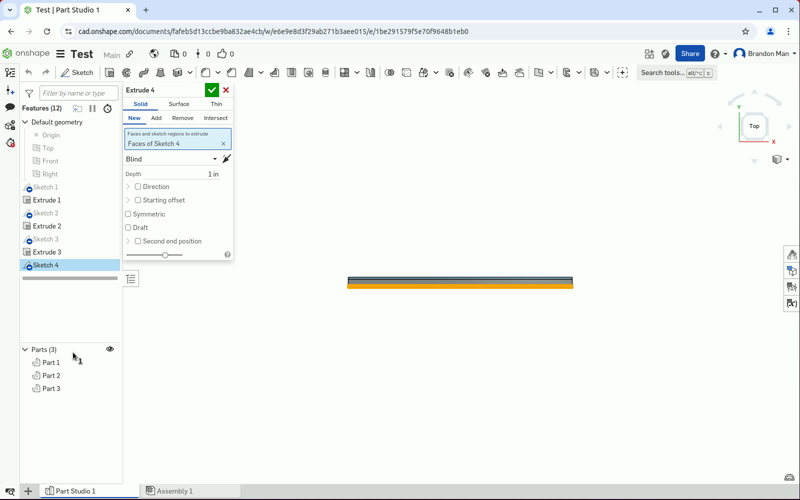
mouse_move(143, 106)
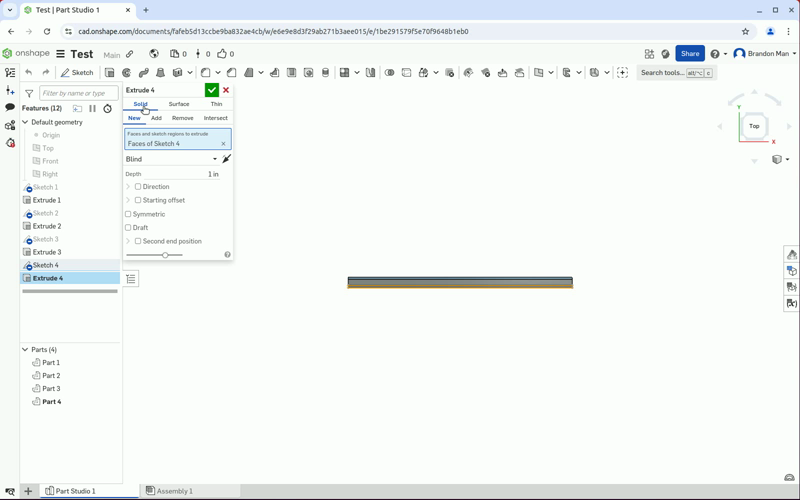
click(143, 106)
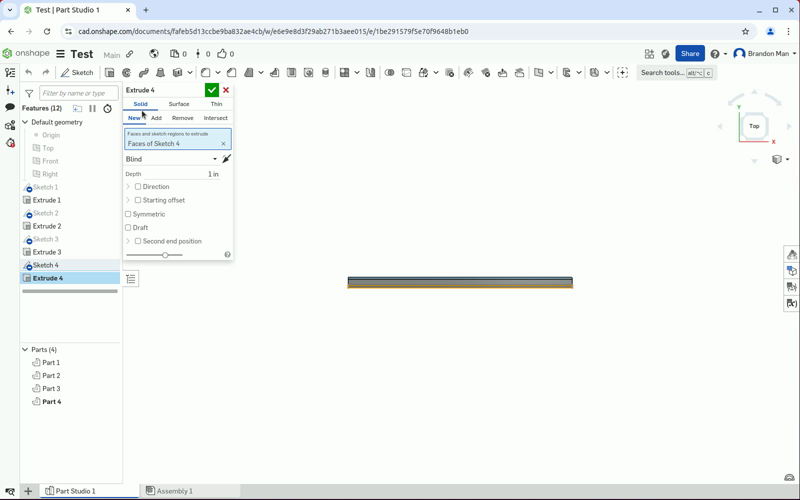
mouse_move(137, 120)
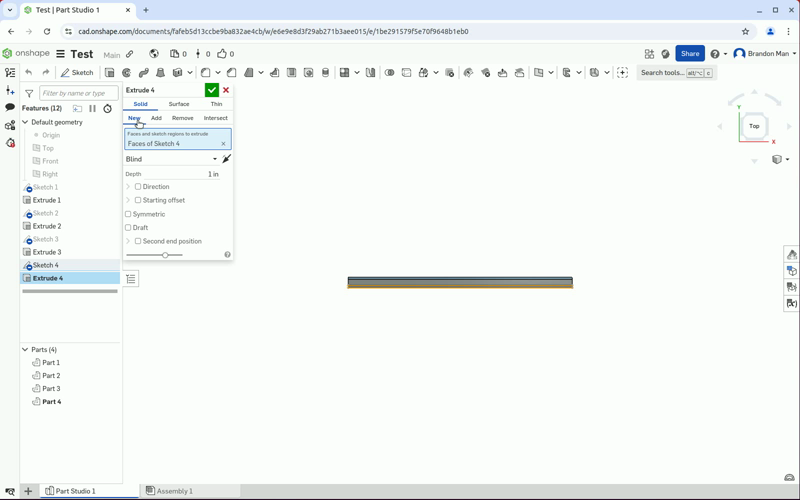
click(137, 120)
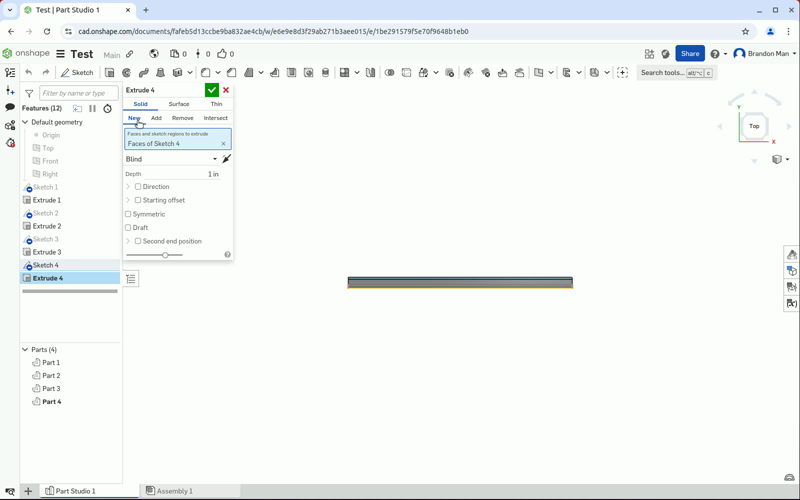
key(tab, 4)
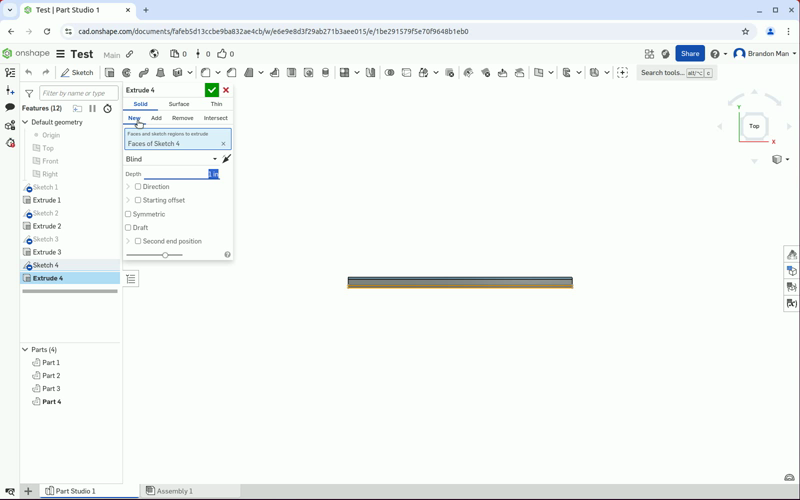
text(3.37)
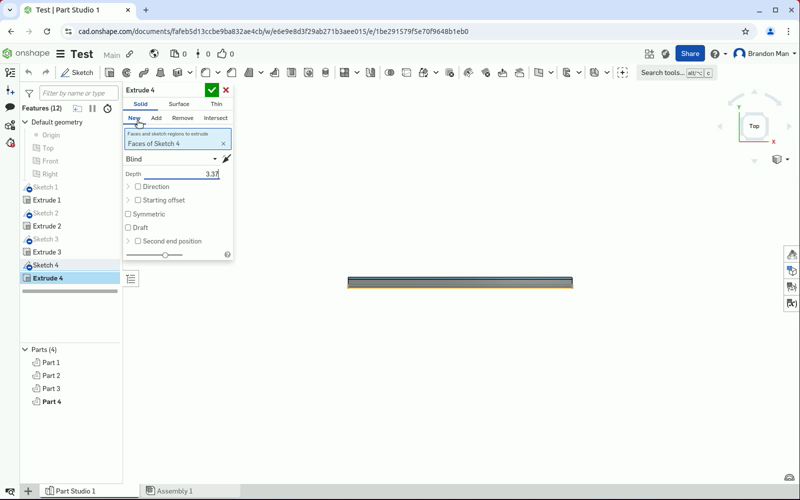
key(enter)
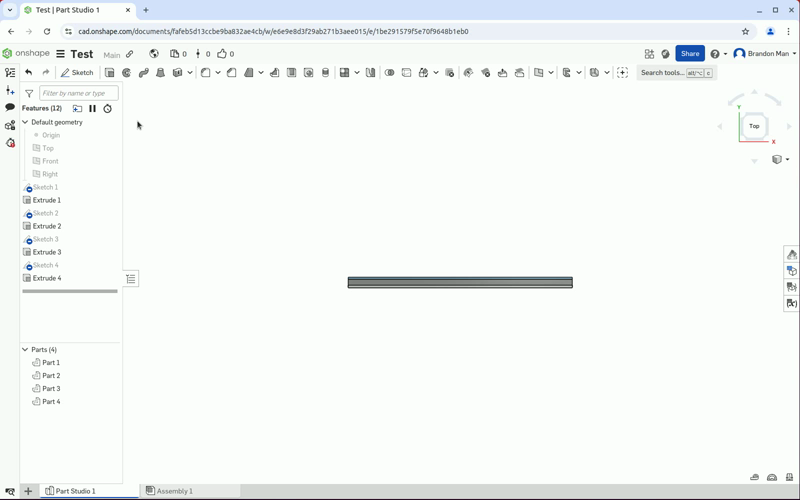
key(shift+h)
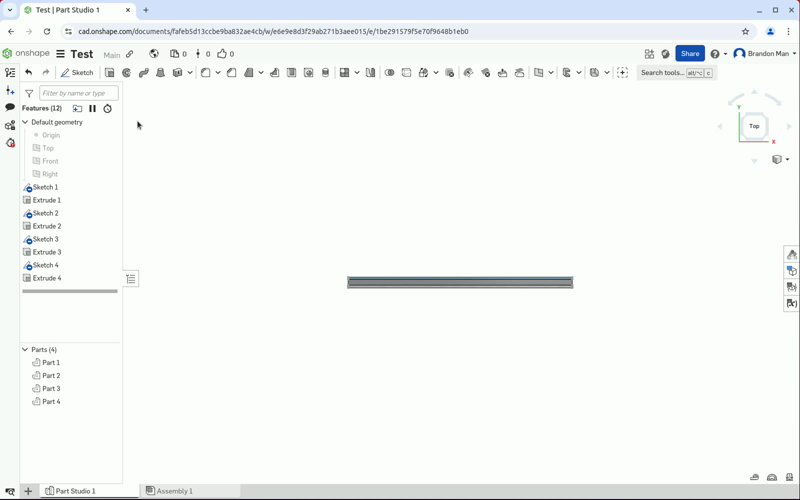
key(shift+h)
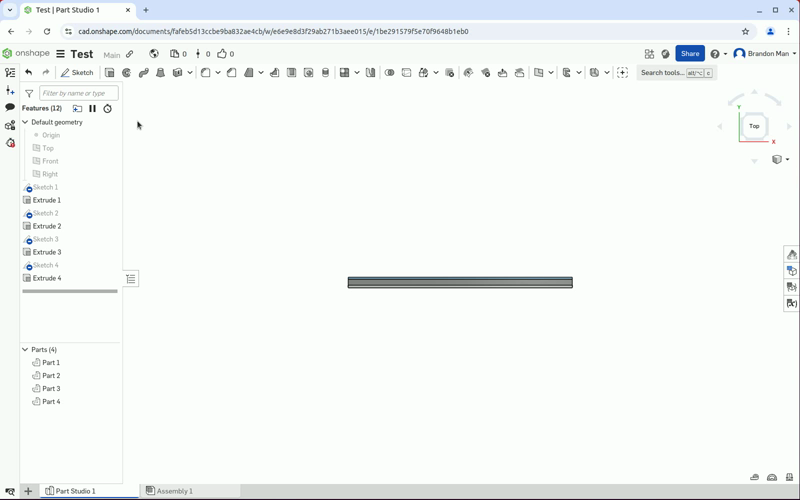
mouse_move(73, 189)
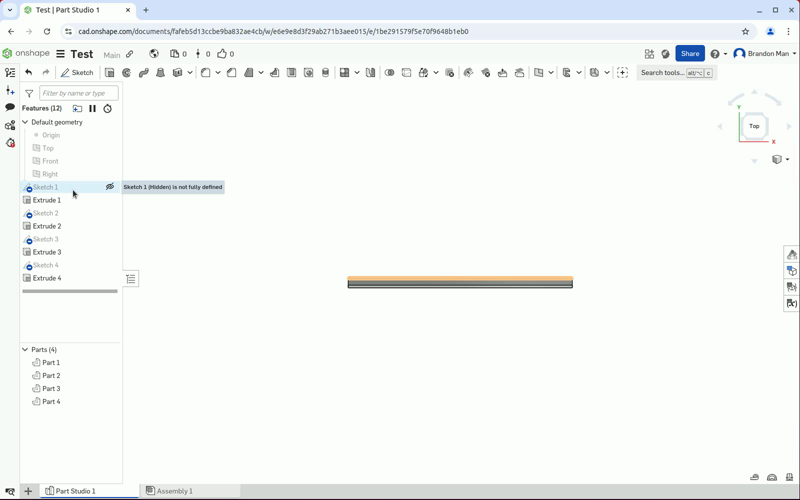
click(73, 189)
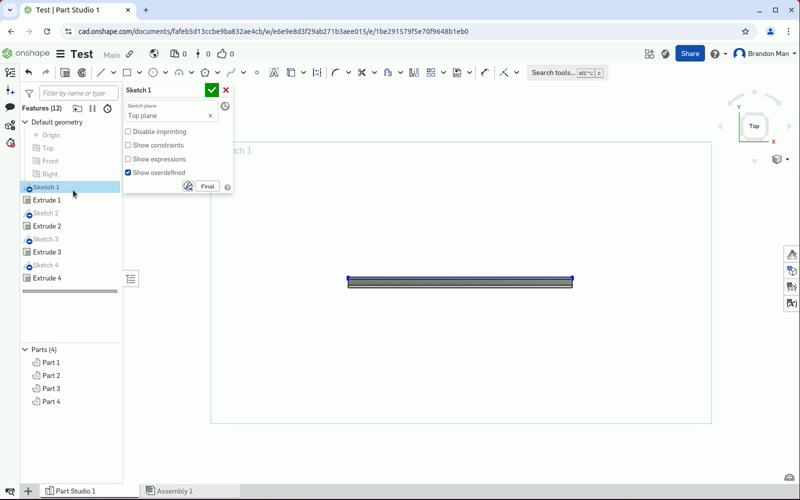
mouse_move(229, 92)
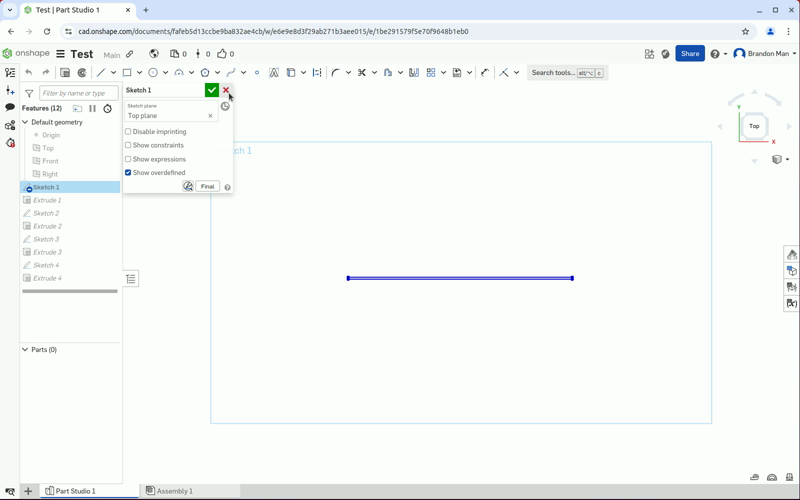
click(229, 92)
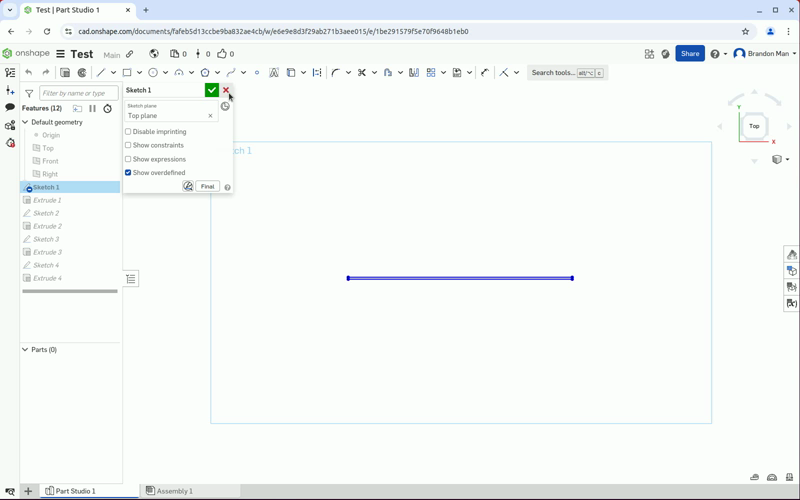
key(shift+s)
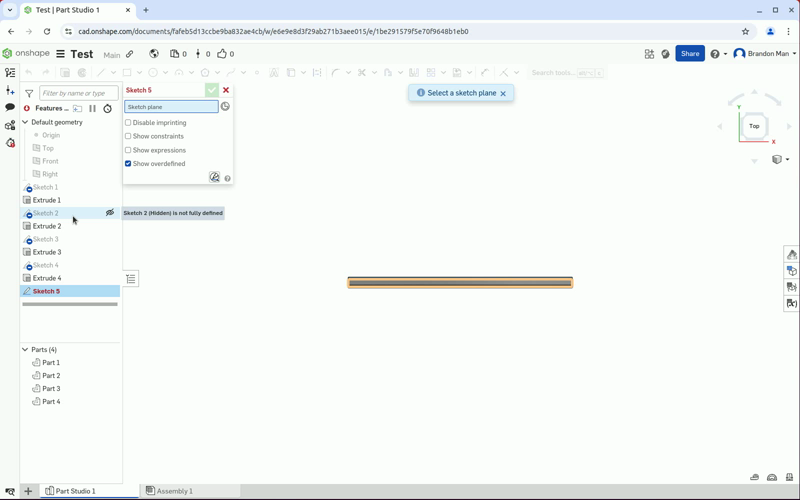
scroll(3)
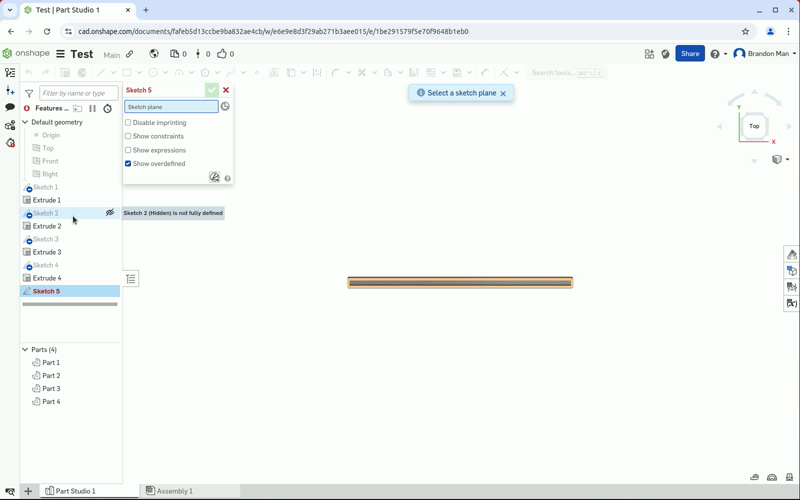
mouse_move(73, 150)
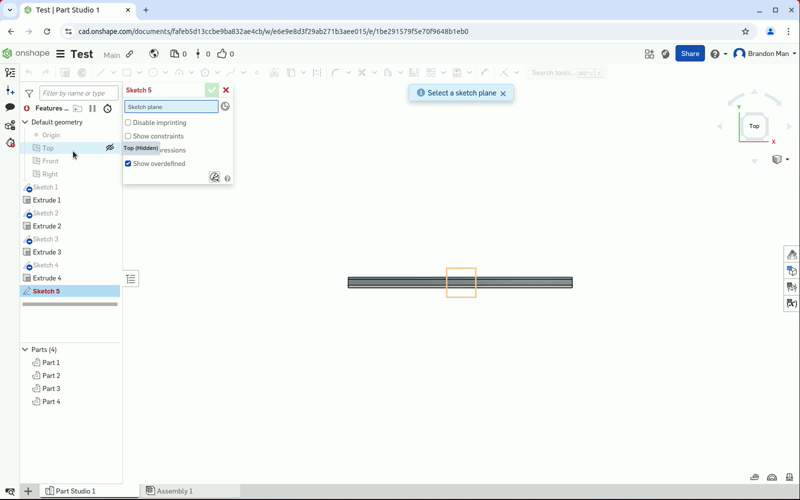
click(73, 150)
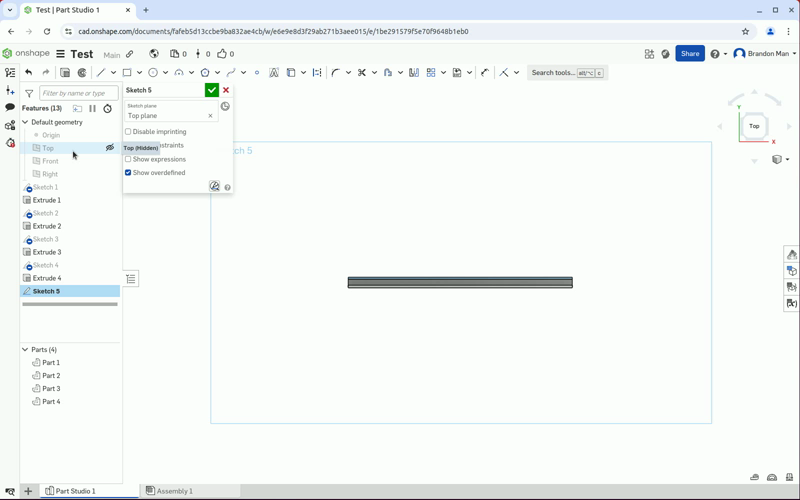
mouse_move(73, 352)
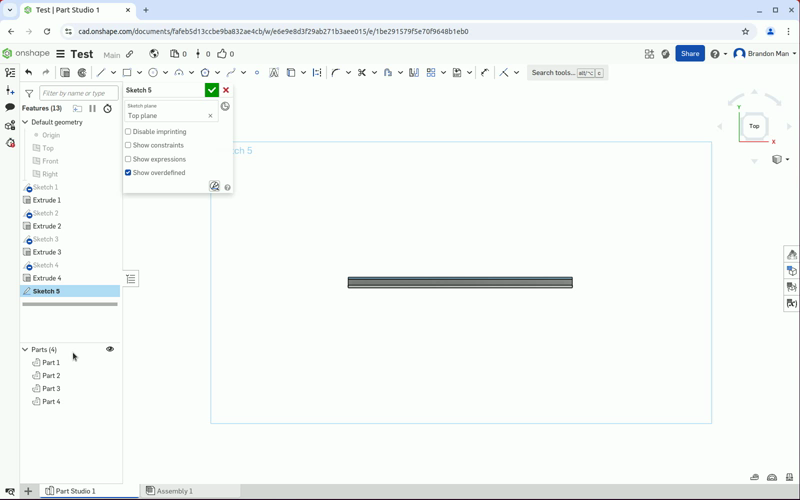
key(y)
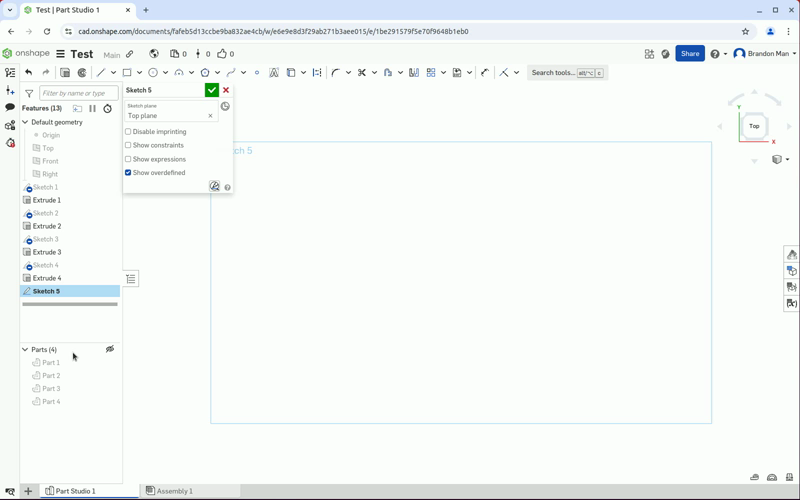
key(l)
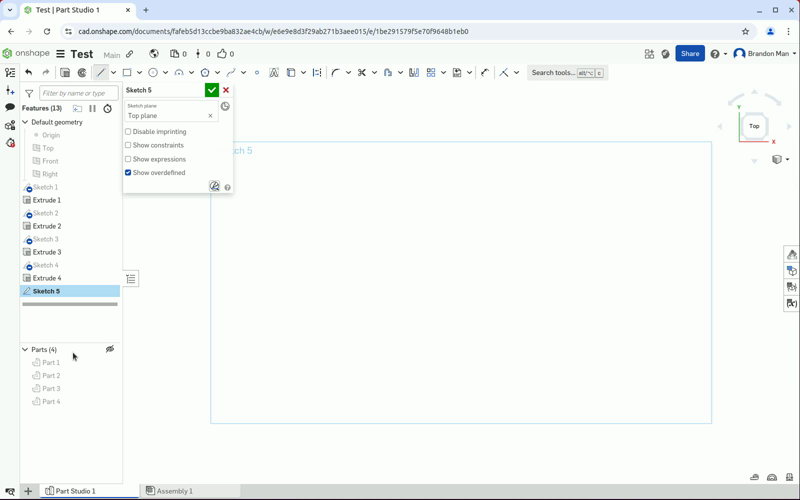
key_down(shift)
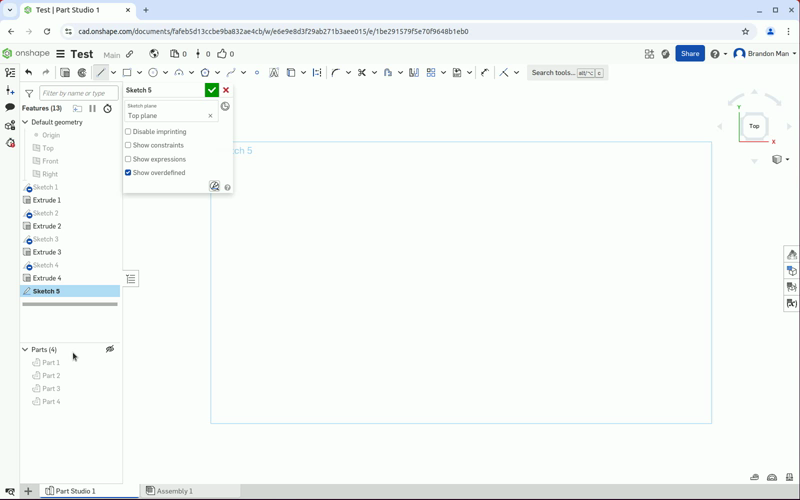
mouse_move(348, 279)
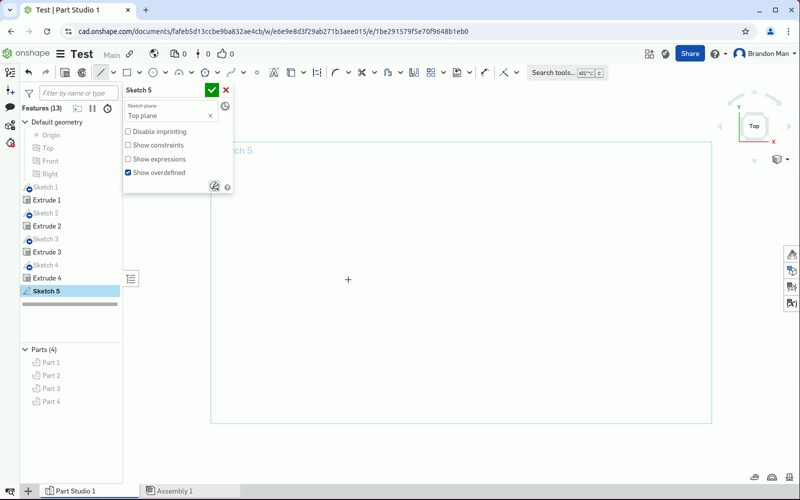
click(348, 279)
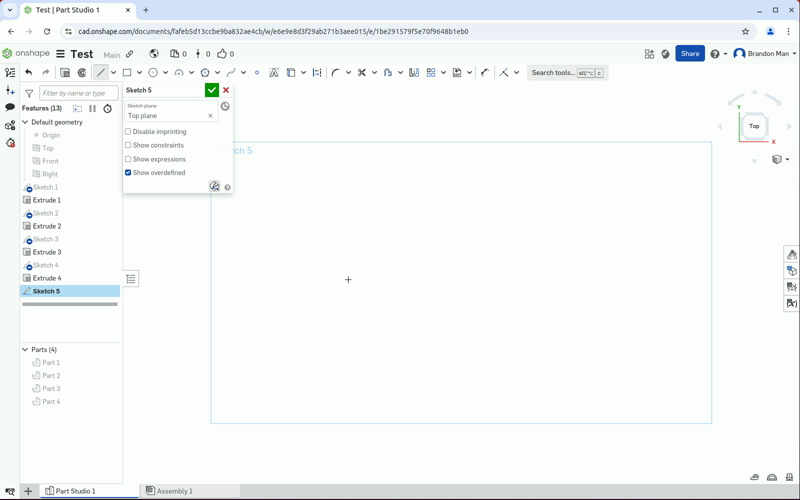
key_up(shift)
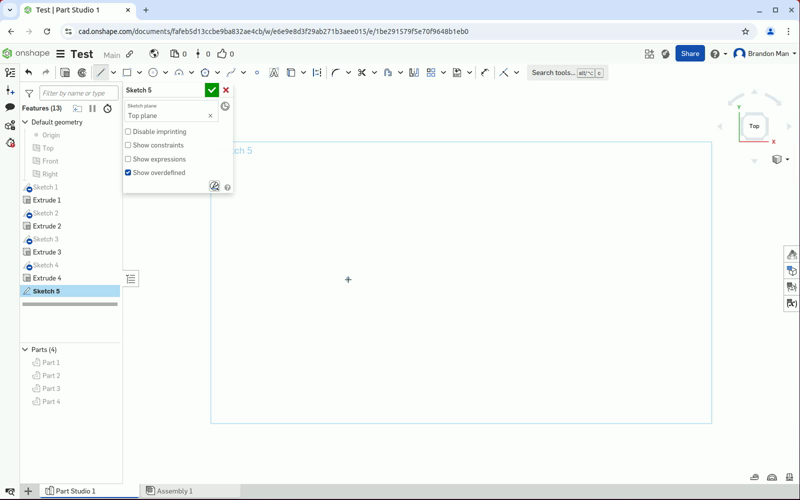
key_down(shift)
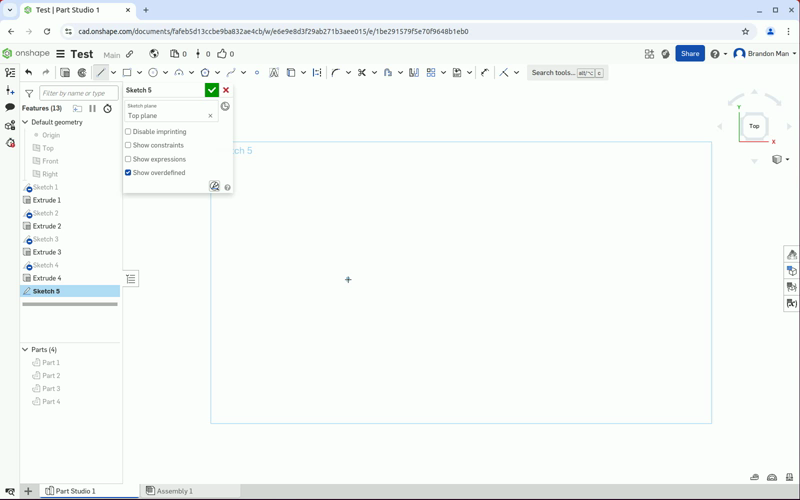
mouse_move(572, 279)
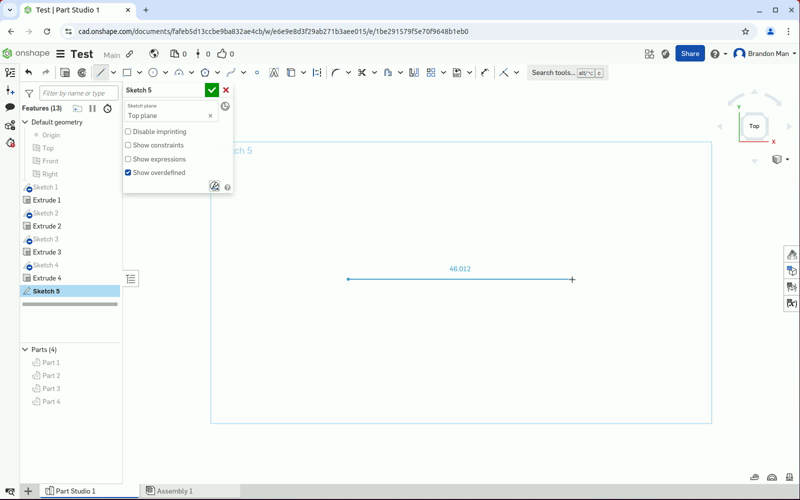
click(572, 279)
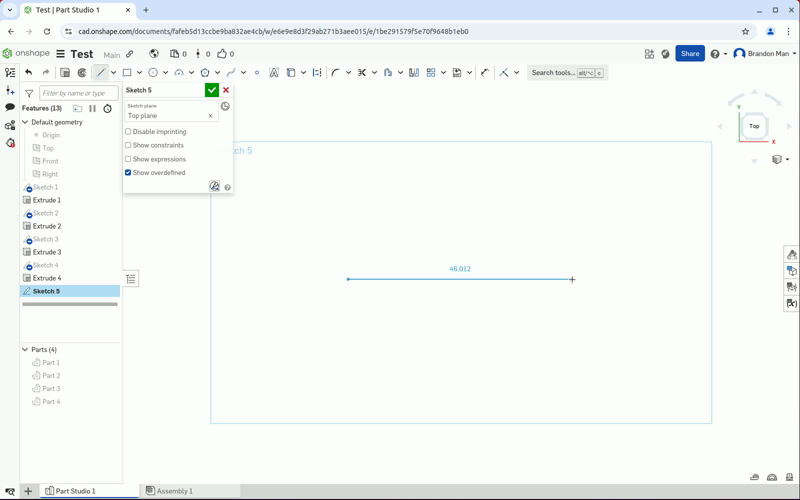
key_up(shift)
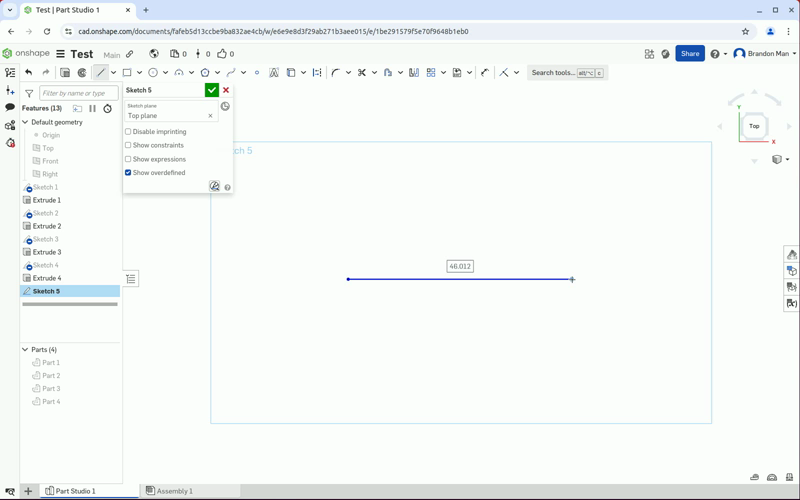
key_down(shift)
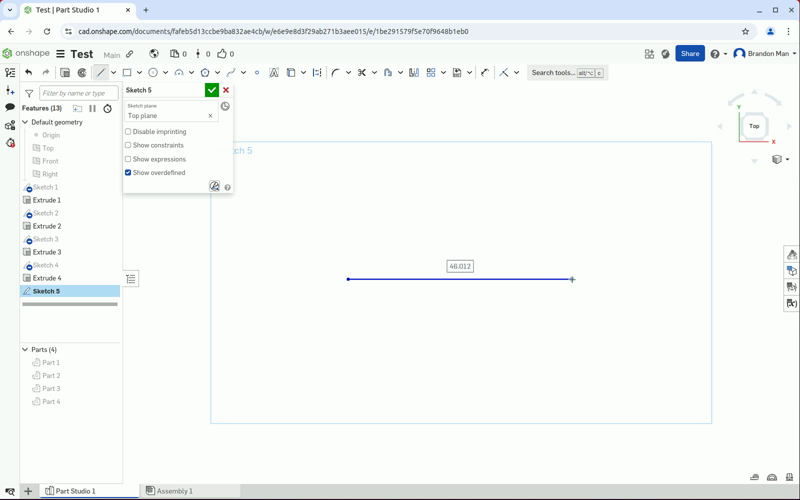
mouse_move(589, 279)
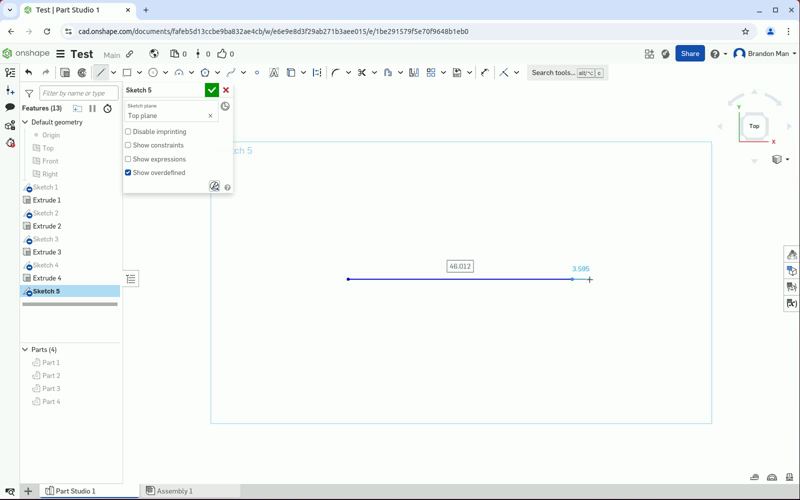
mouse_move(572, 277)
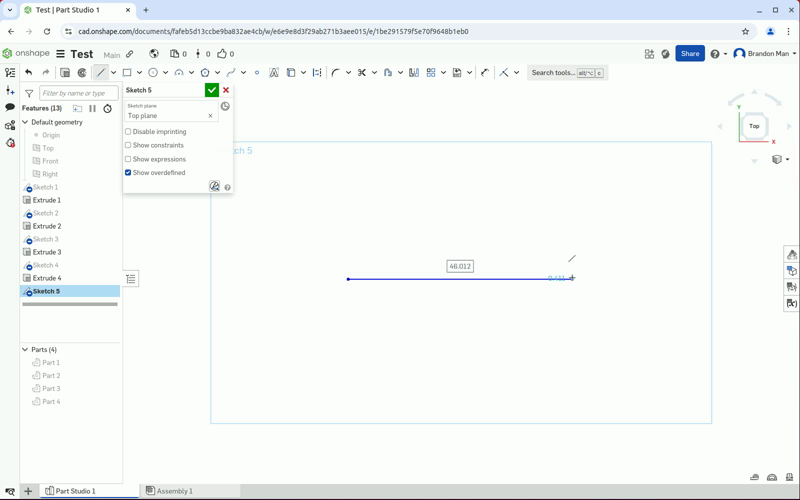
scroll(6)
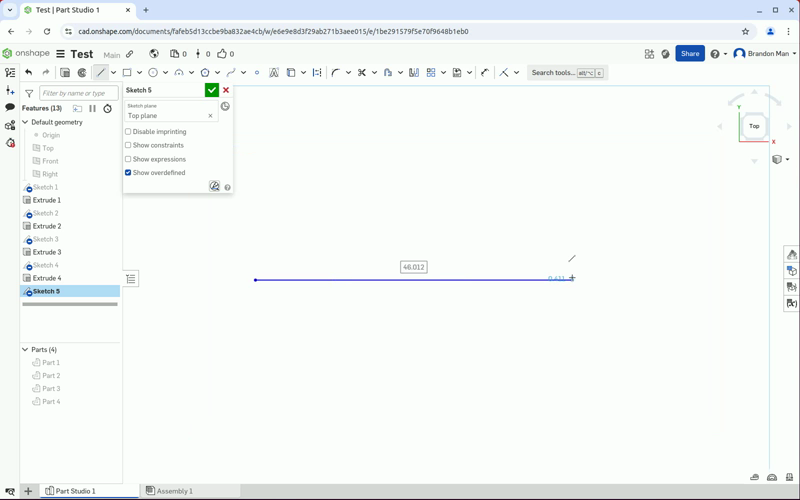
scroll(6)
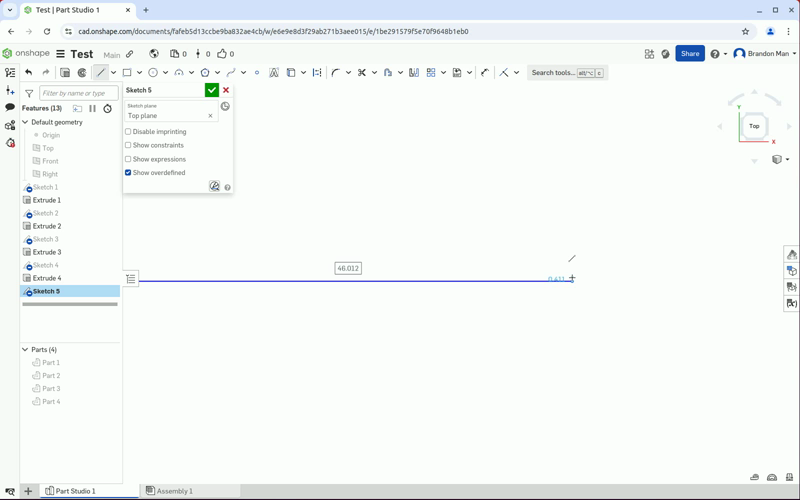
scroll(6)
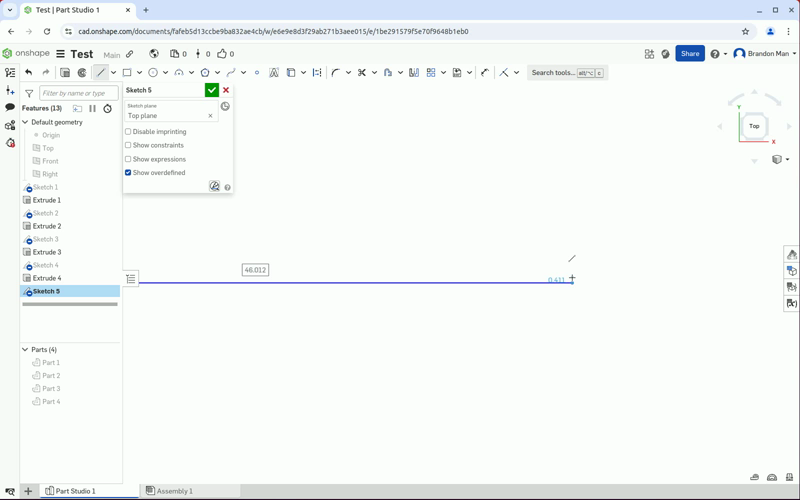
scroll(6)
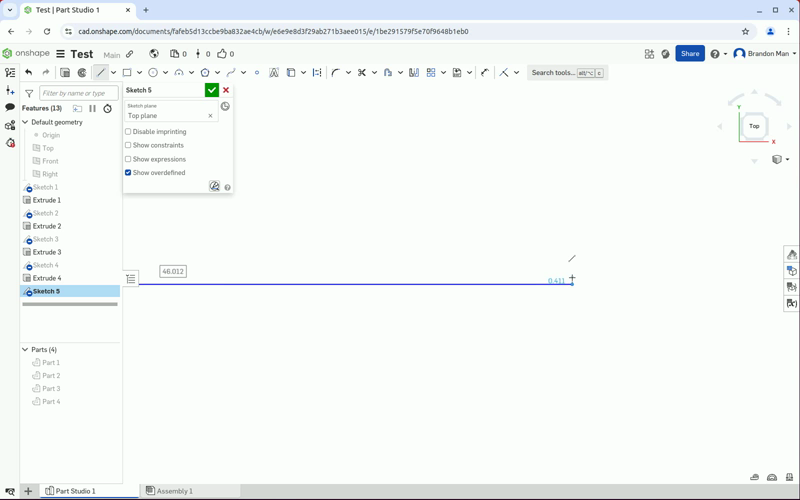
scroll(6)
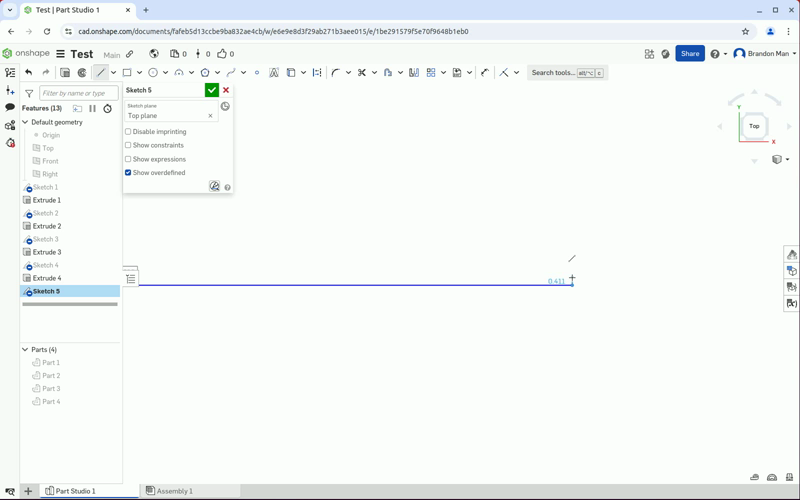
scroll(6)
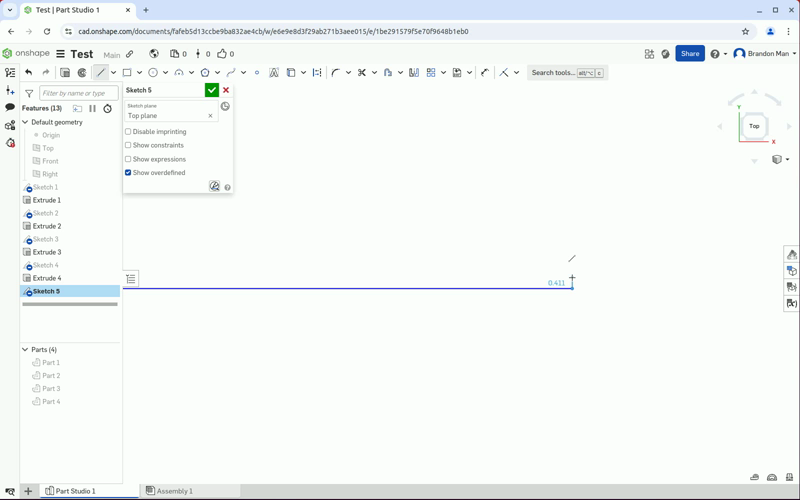
scroll(6)
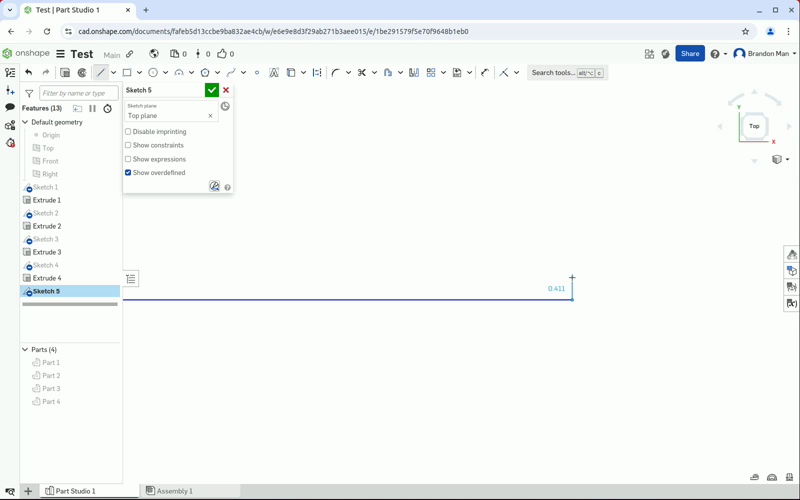
click(572, 277)
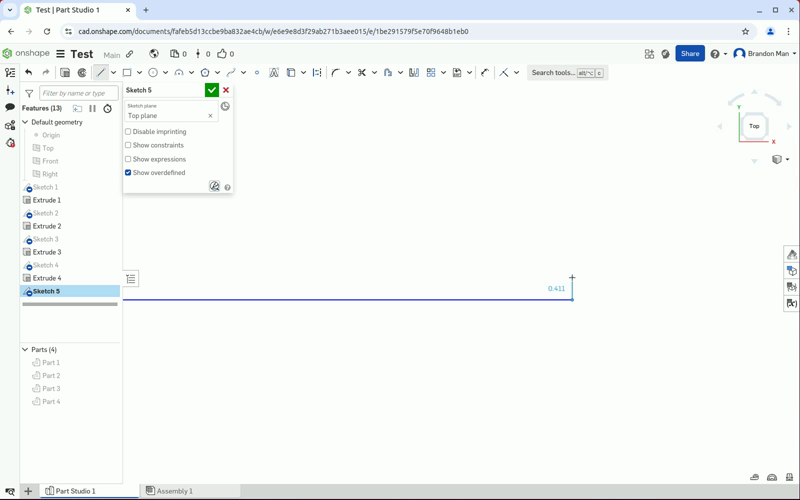
scroll(-6)
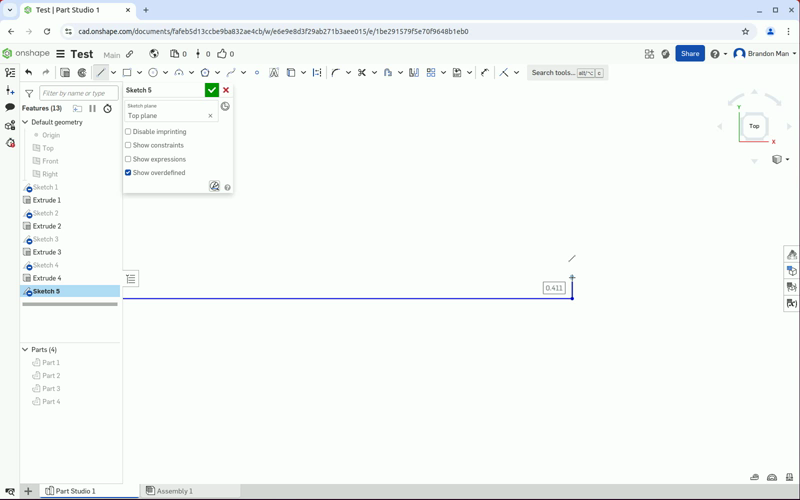
scroll(-6)
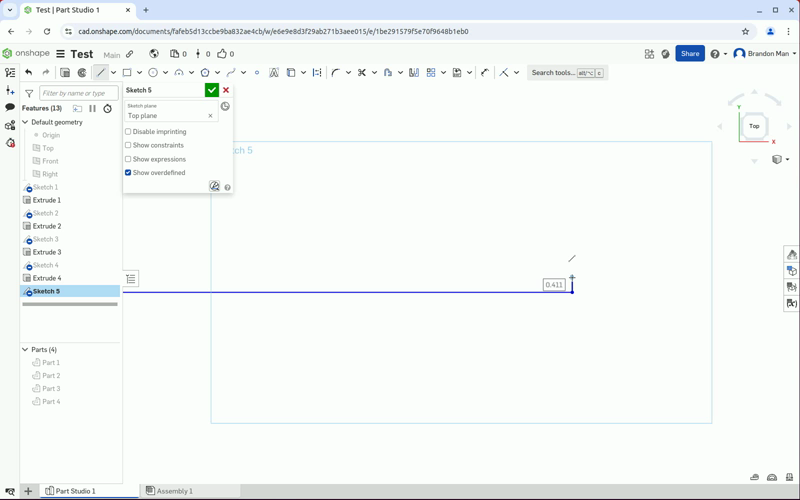
scroll(-6)
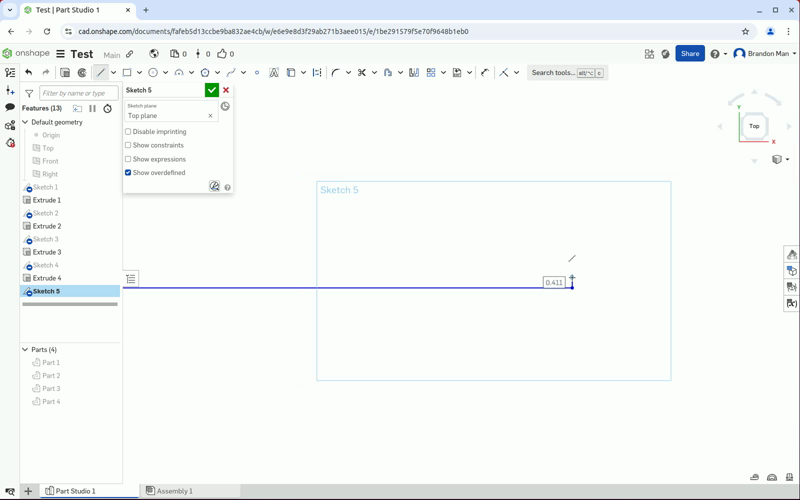
scroll(-6)
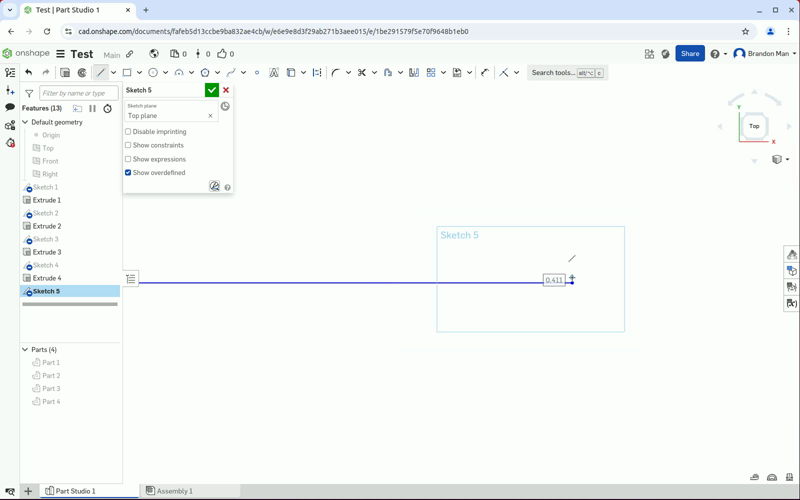
scroll(-6)
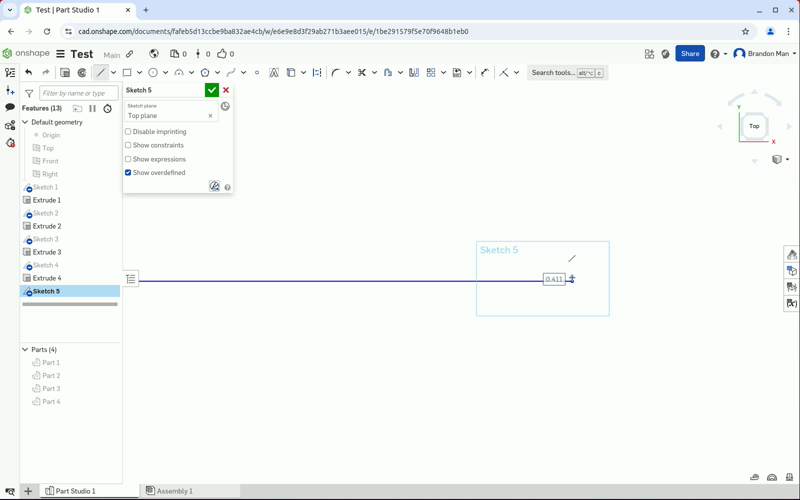
scroll(-6)
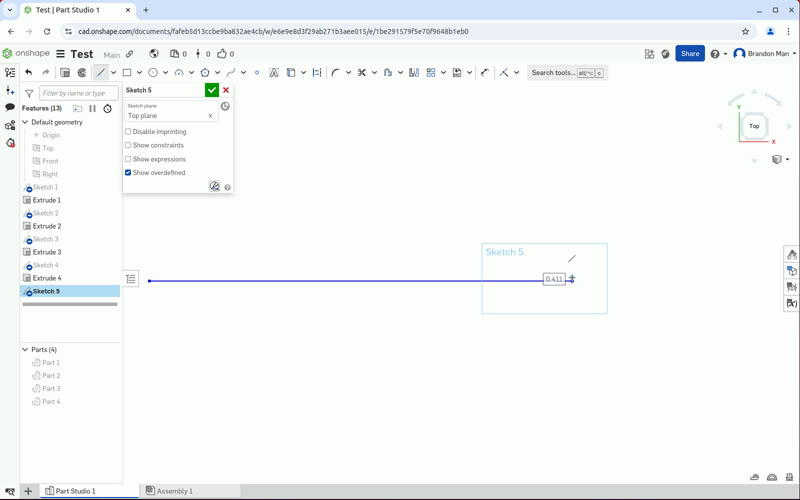
scroll(-6)
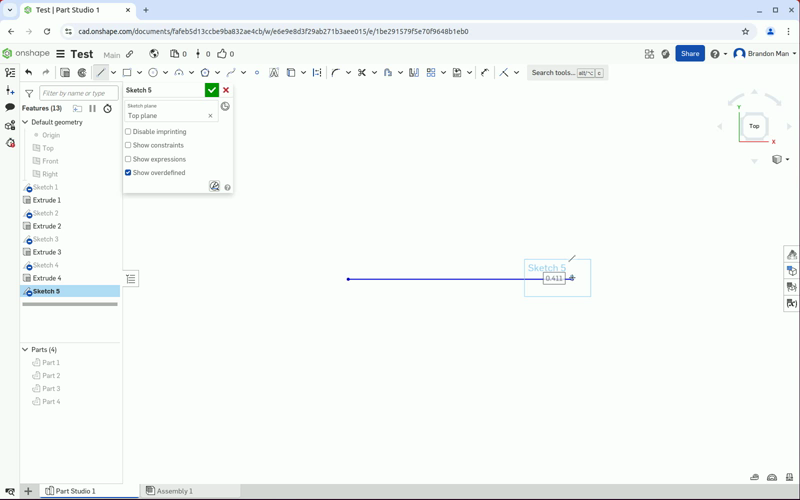
key_up(shift)
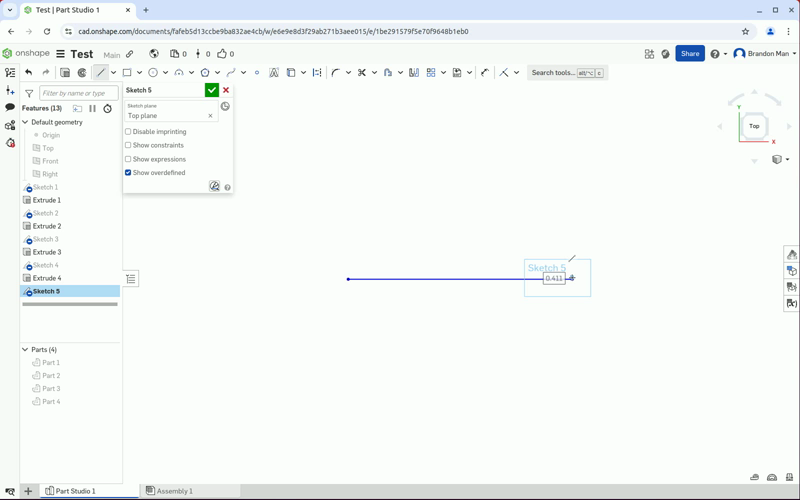
key_down(shift)
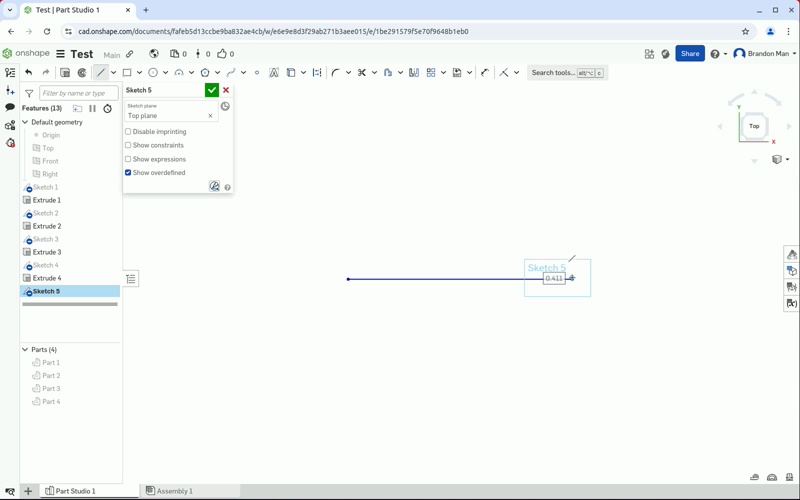
mouse_move(348, 277)
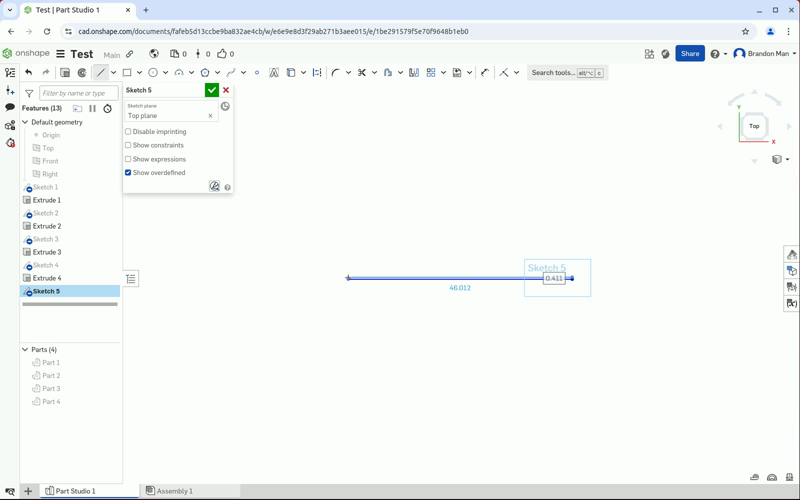
scroll(6)
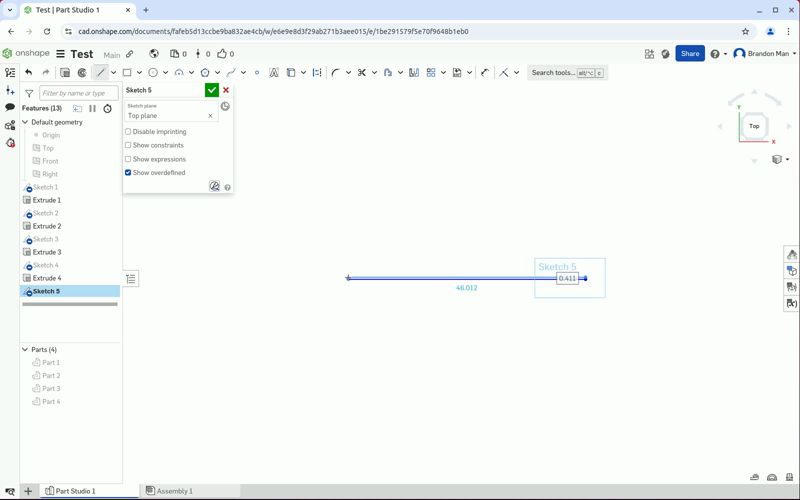
scroll(6)
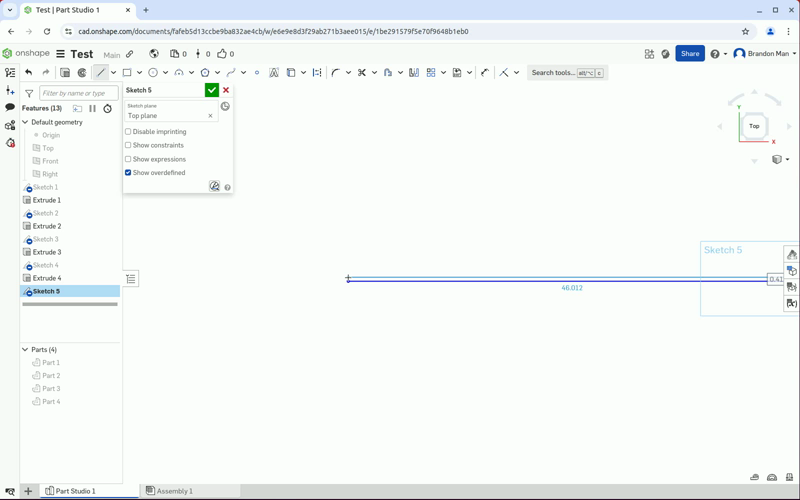
scroll(6)
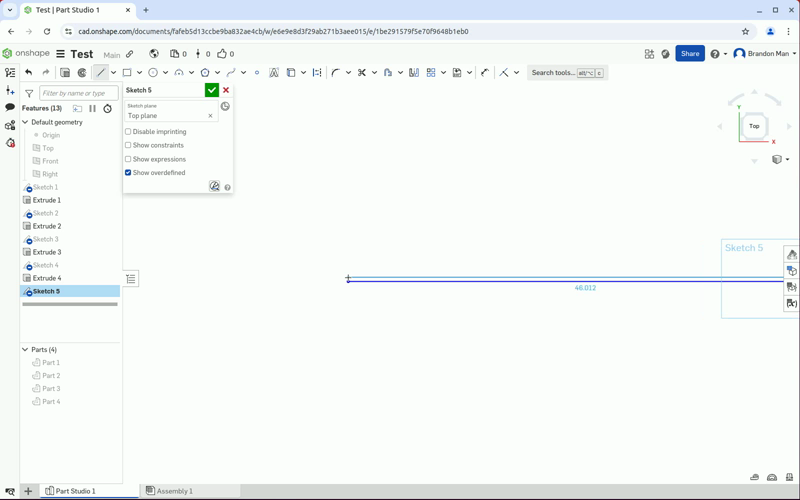
scroll(6)
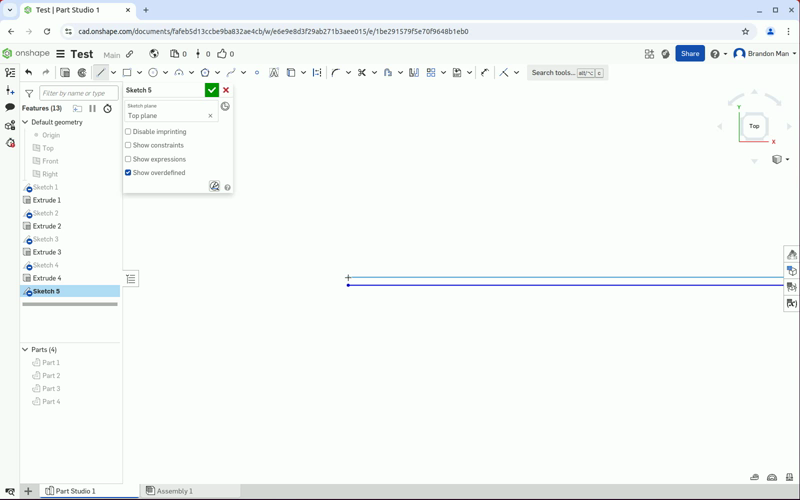
scroll(6)
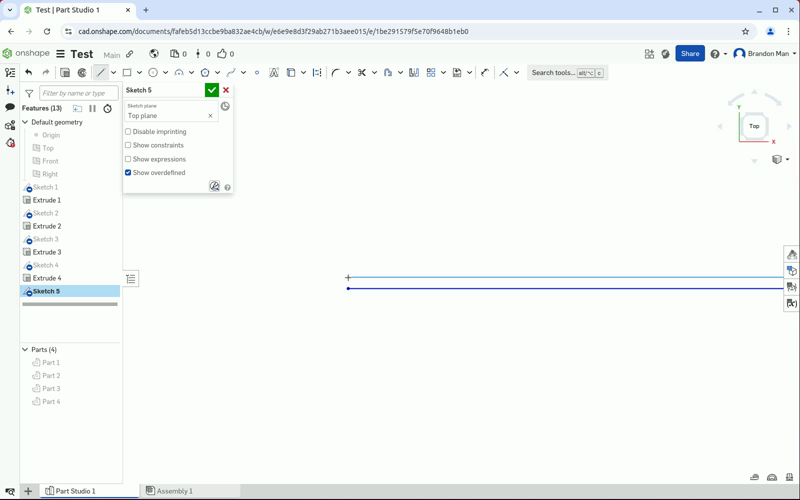
scroll(6)
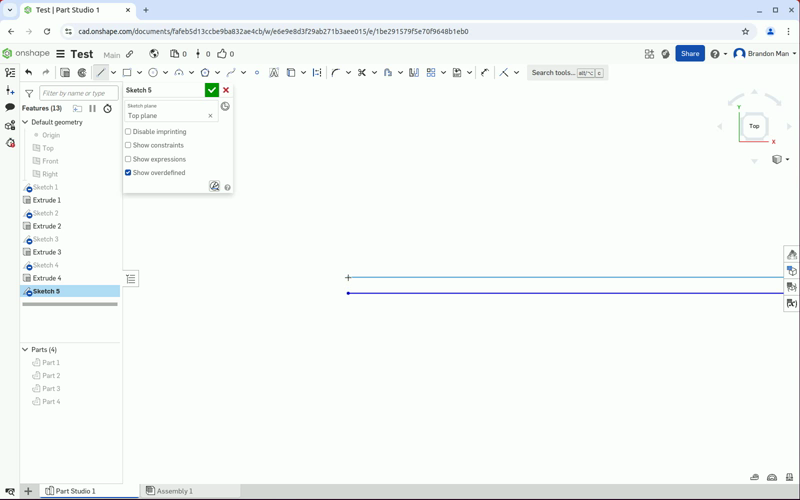
scroll(6)
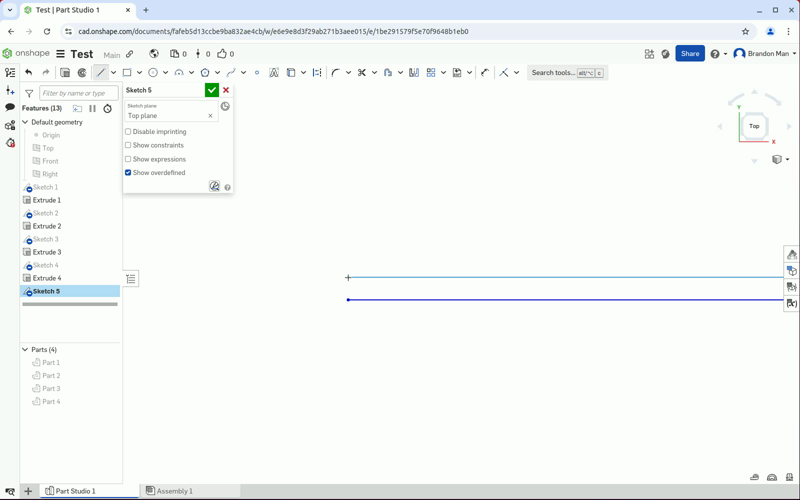
click(348, 277)
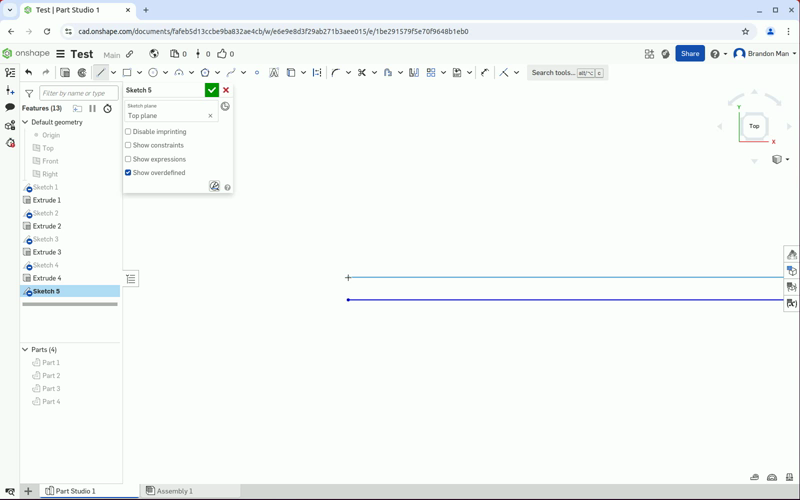
scroll(-6)
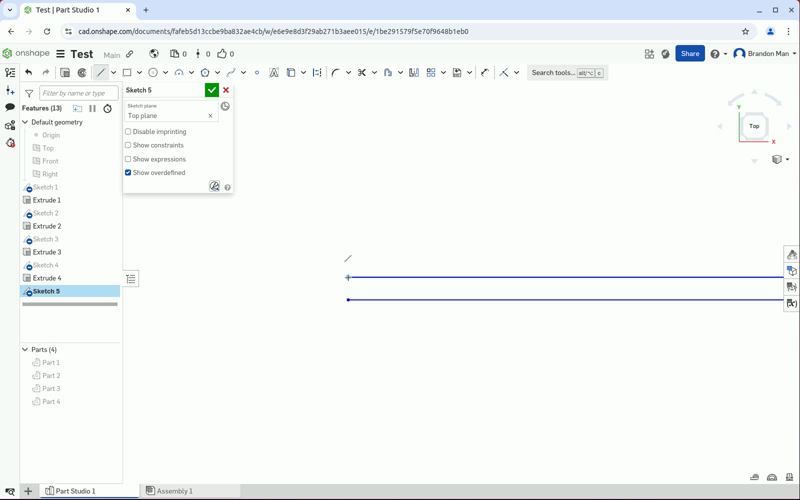
scroll(-6)
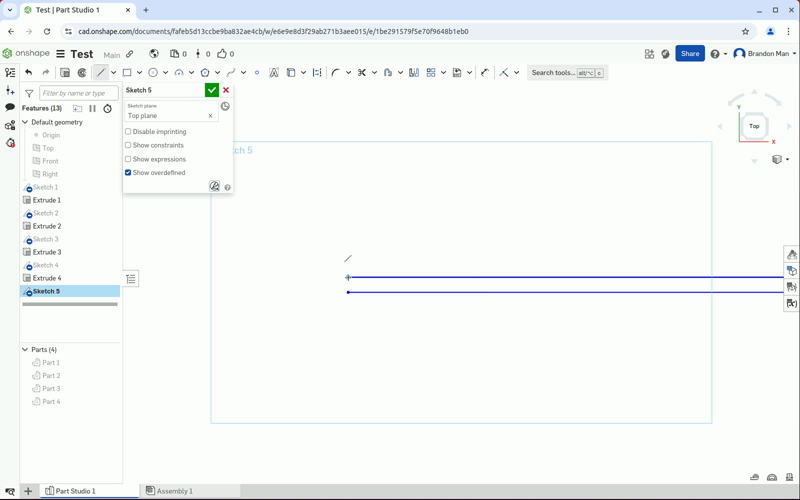
scroll(-6)
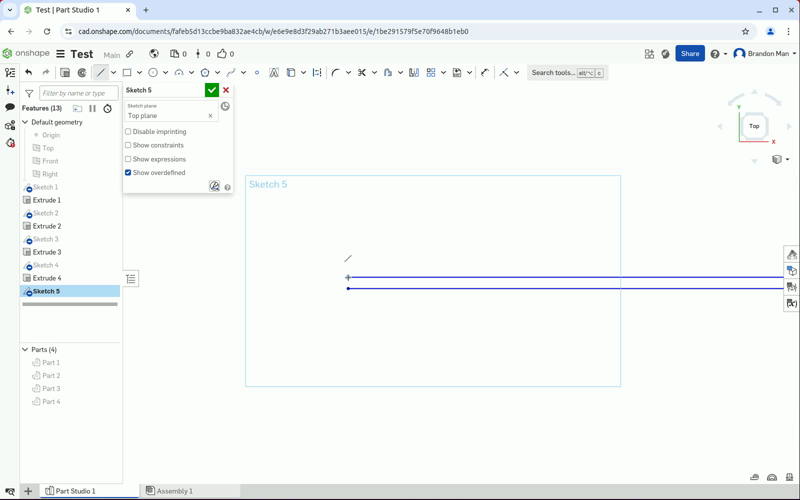
scroll(-6)
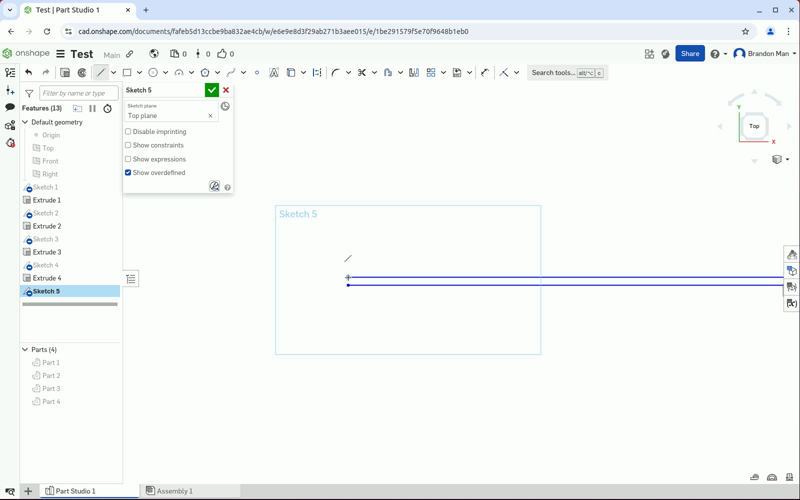
scroll(-6)
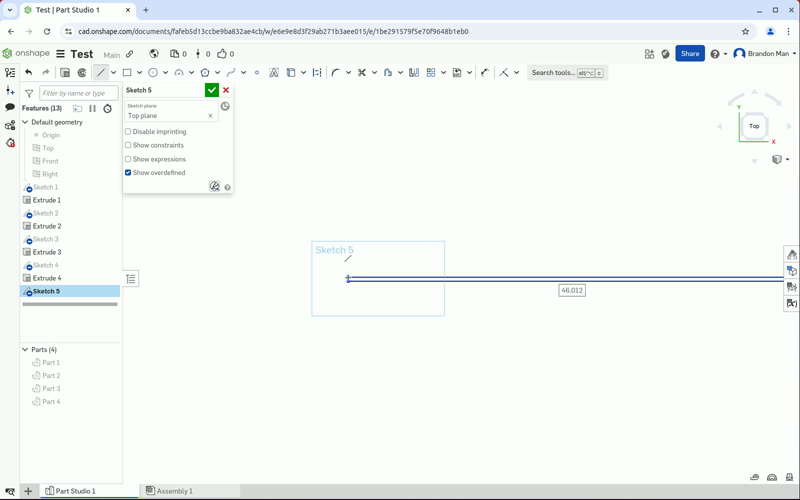
scroll(-6)
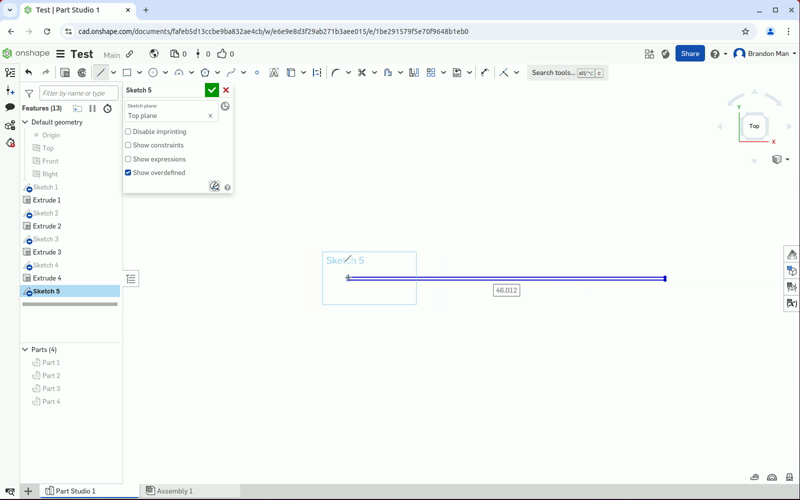
scroll(-6)
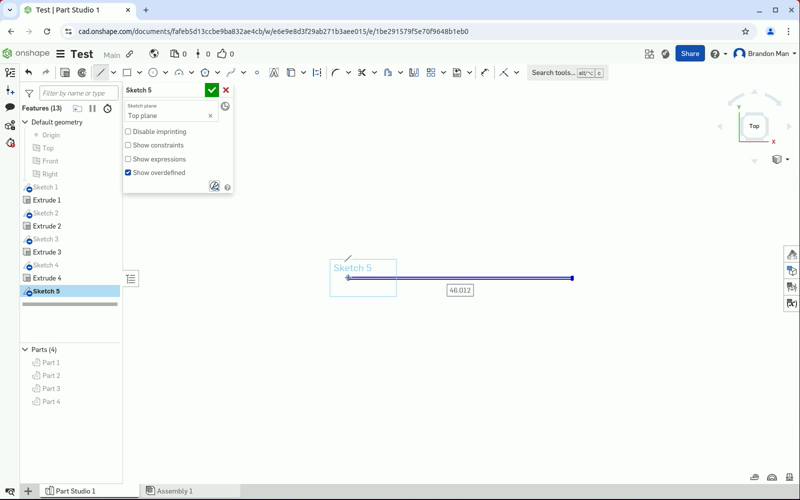
key_up(shift)
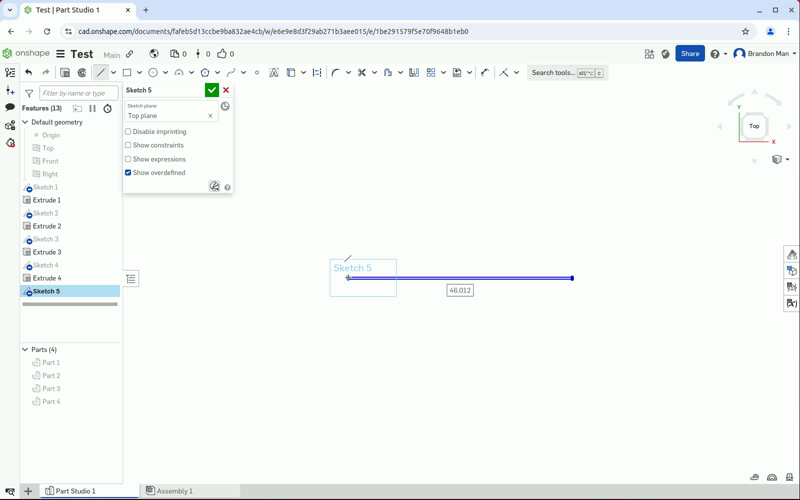
mouse_move(378, 277)
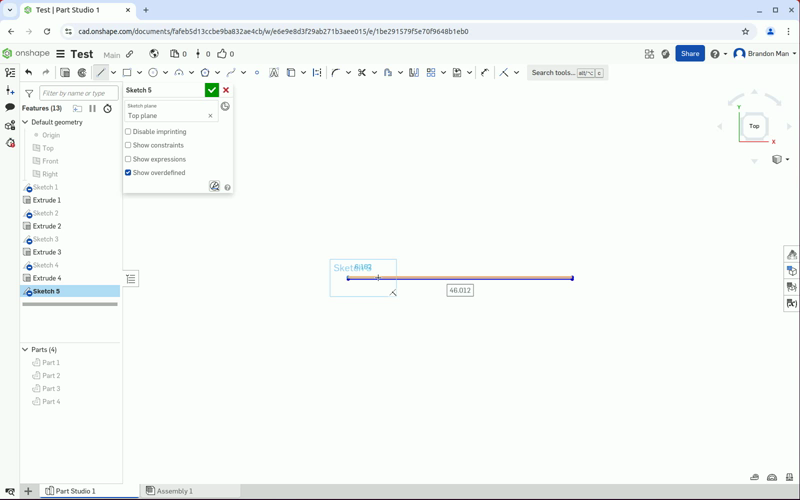
key_down(shift)
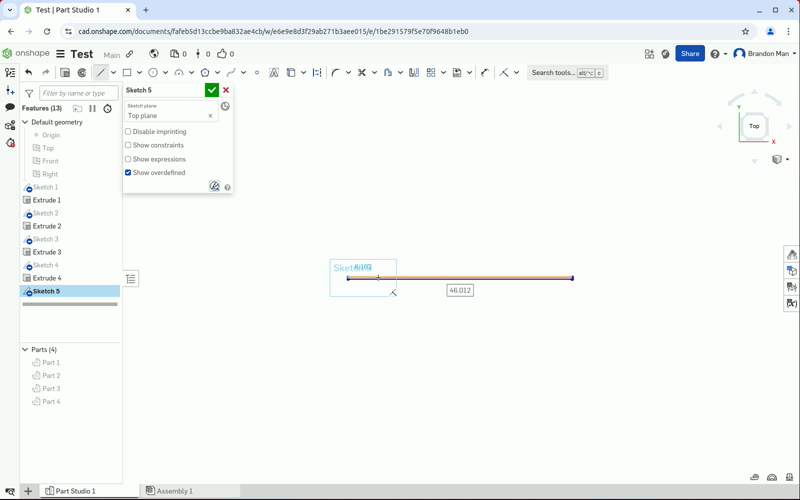
mouse_move(348, 279)
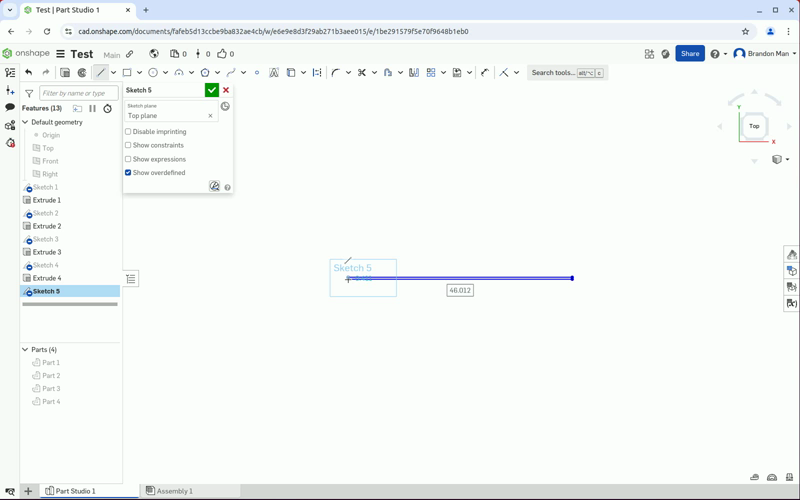
scroll(6)
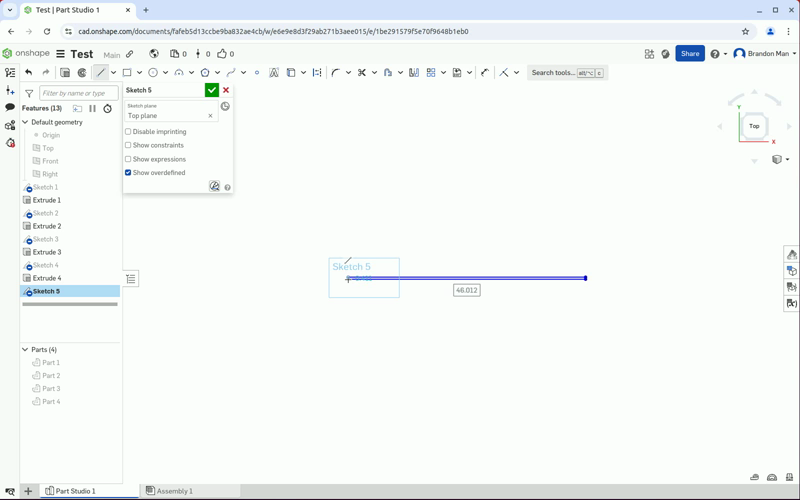
scroll(6)
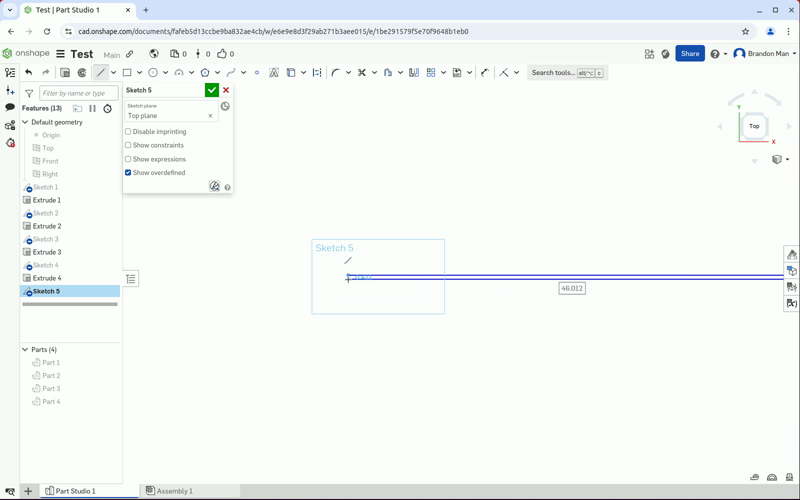
scroll(6)
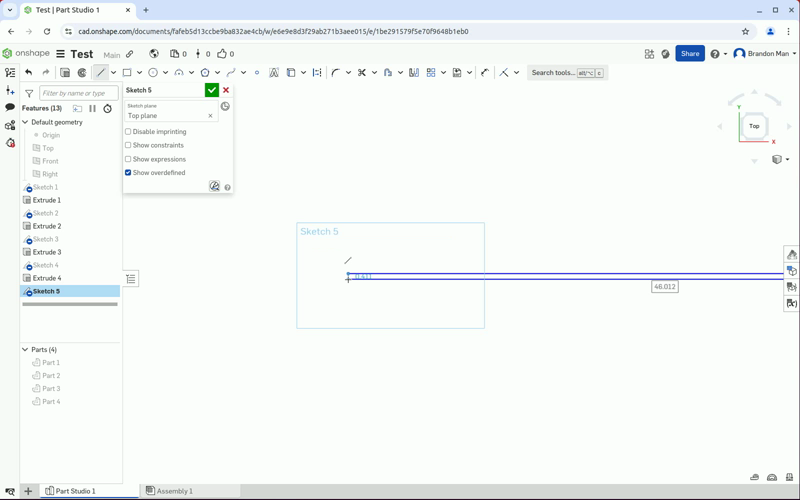
scroll(6)
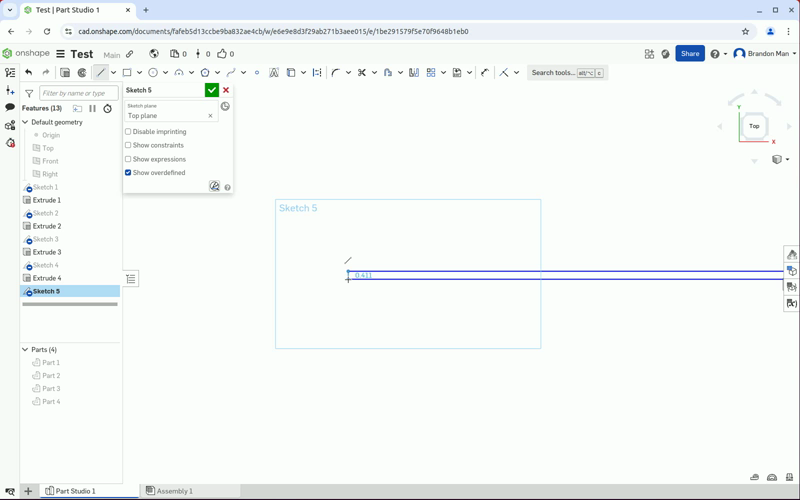
scroll(6)
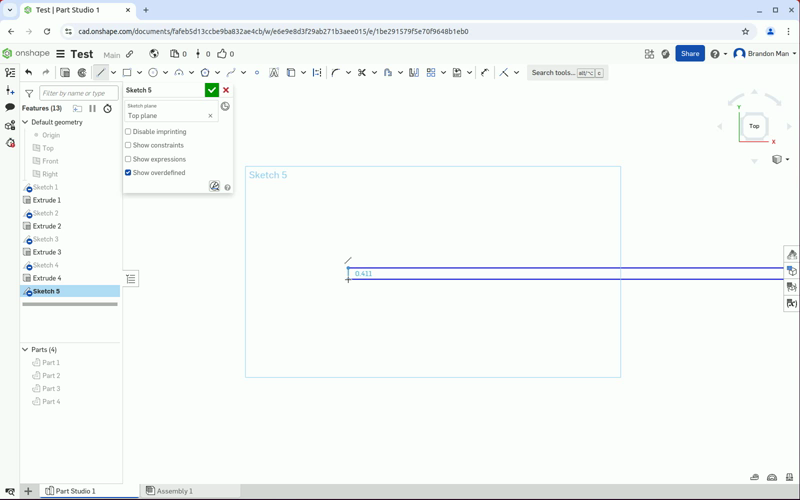
scroll(6)
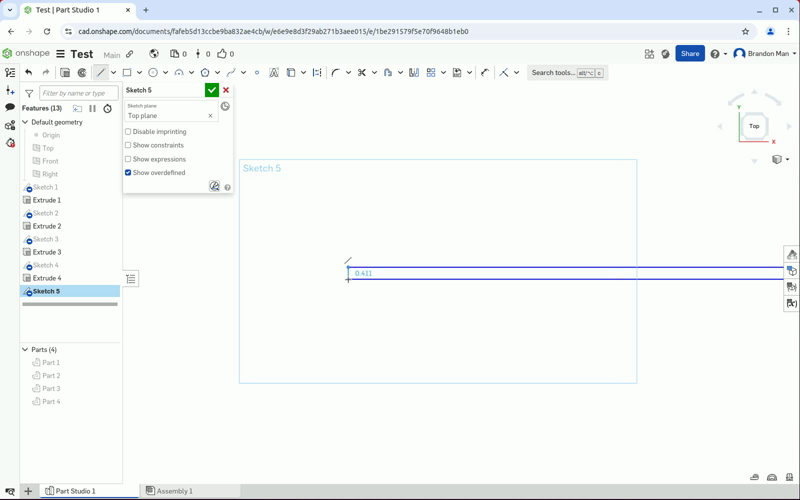
scroll(6)
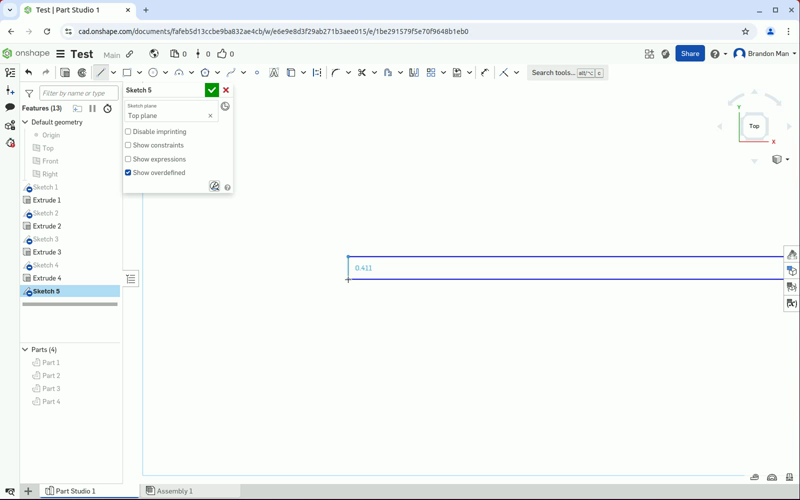
key_up(shift)
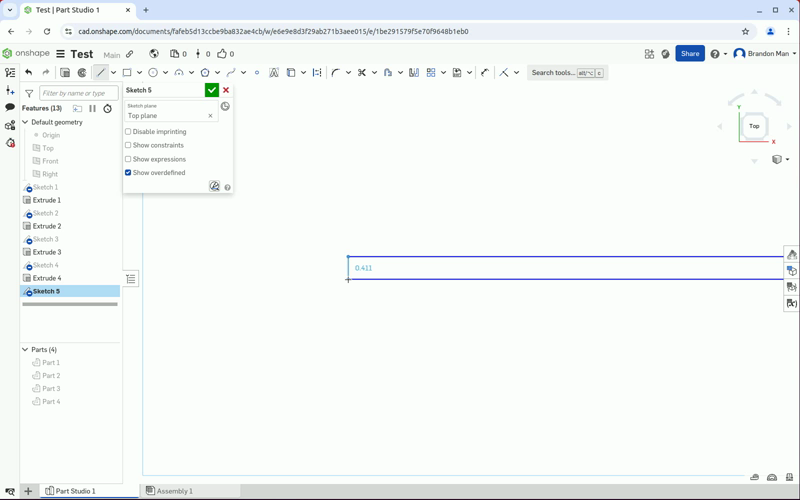
click(348, 279)
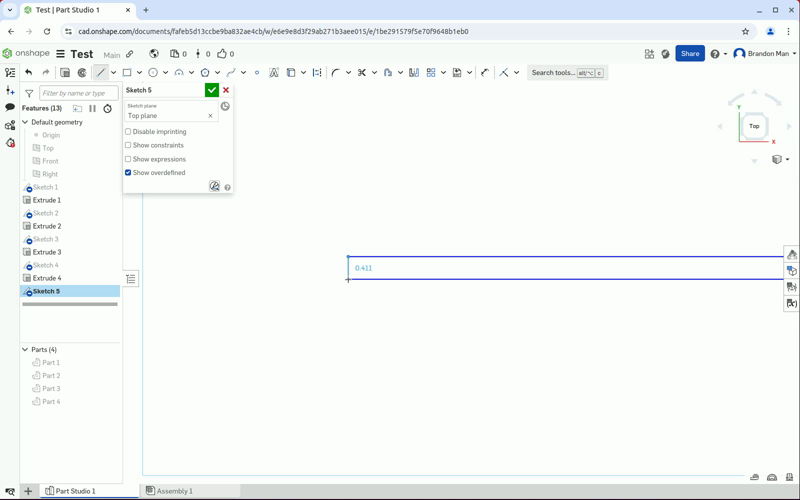
scroll(-6)
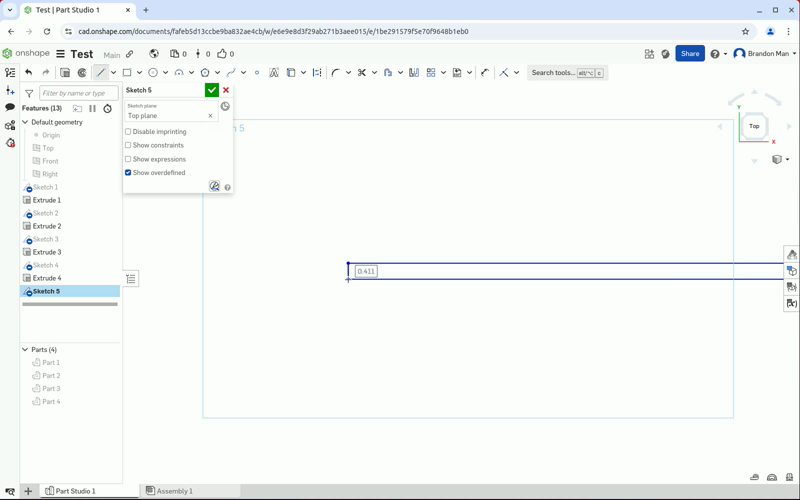
scroll(-6)
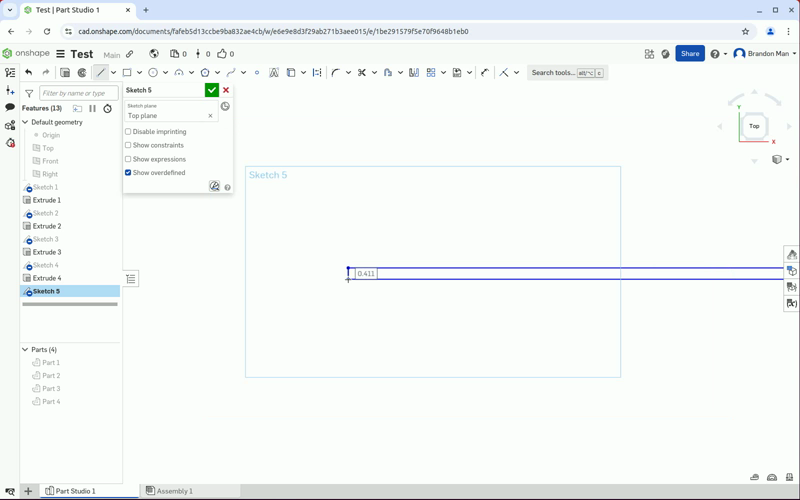
scroll(-6)
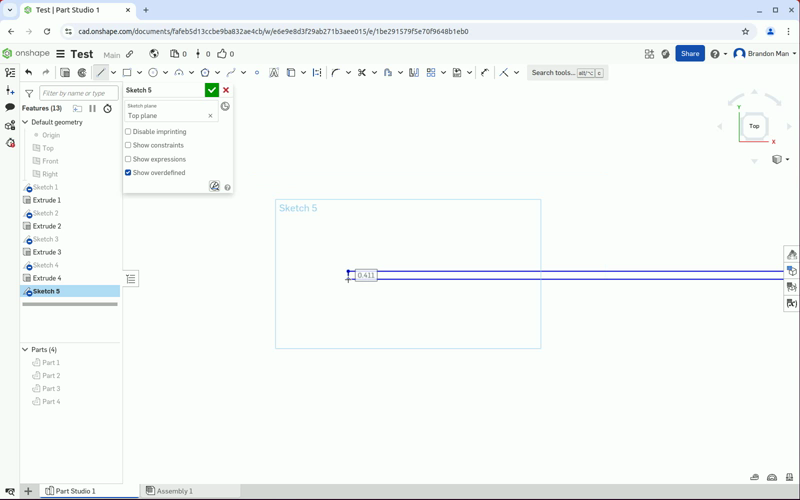
scroll(-6)
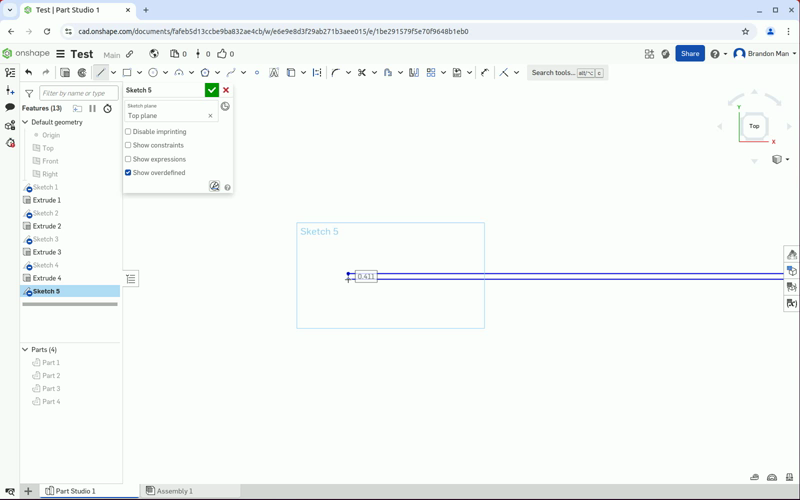
scroll(-6)
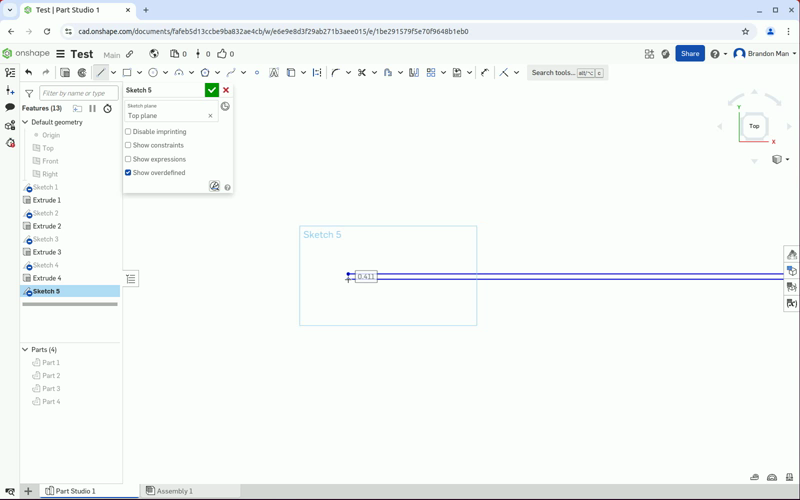
scroll(-6)
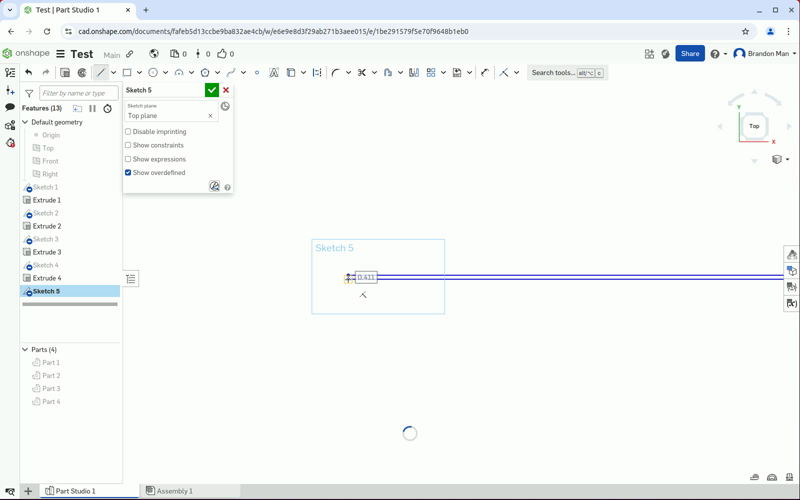
scroll(-6)
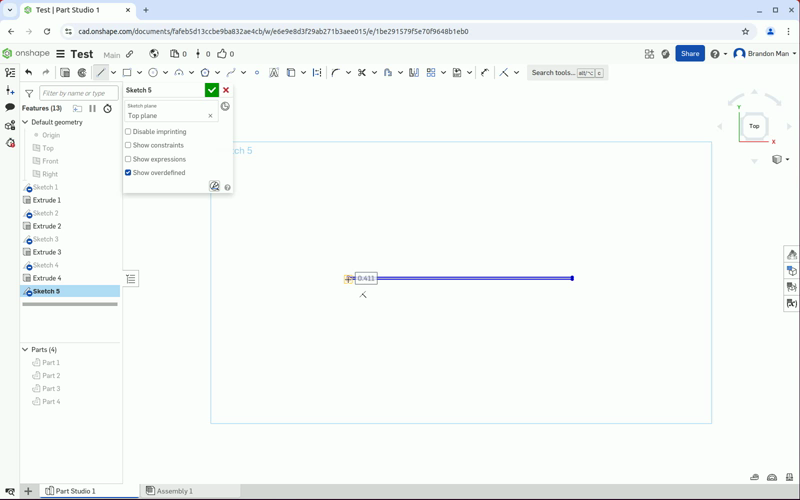
key(esc)
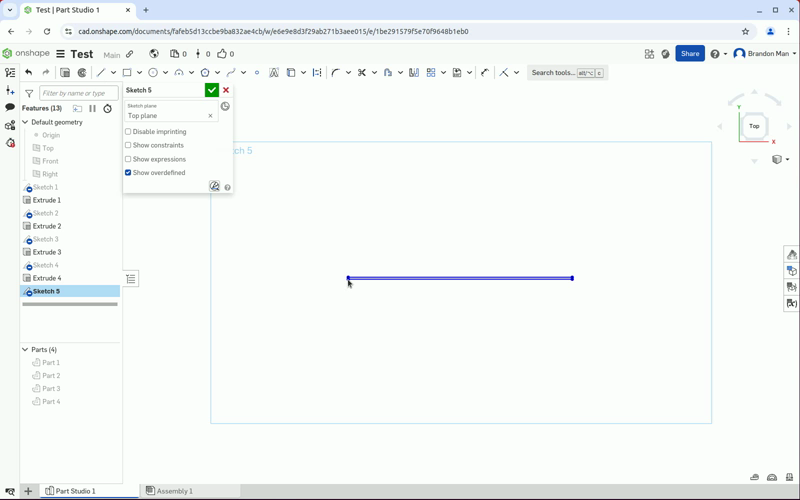
mouse_move(551, 277)
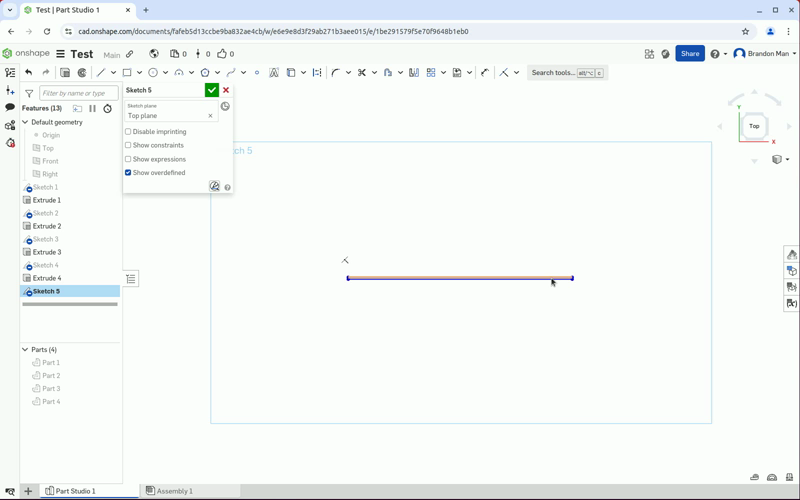
scroll(6)
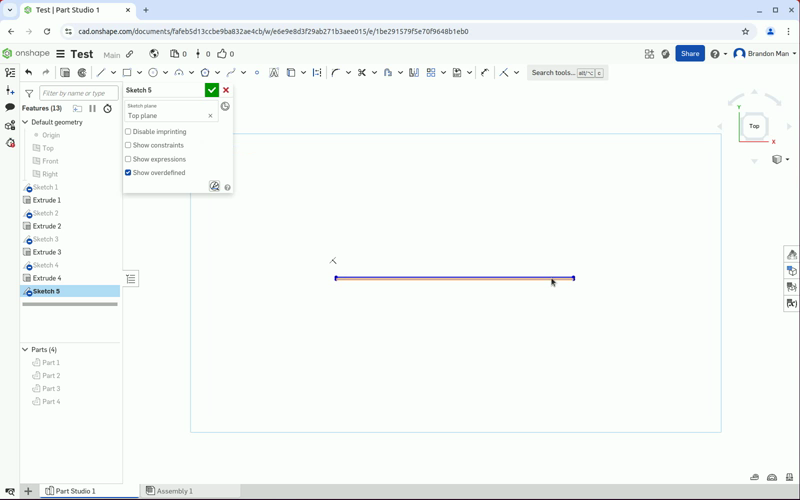
scroll(6)
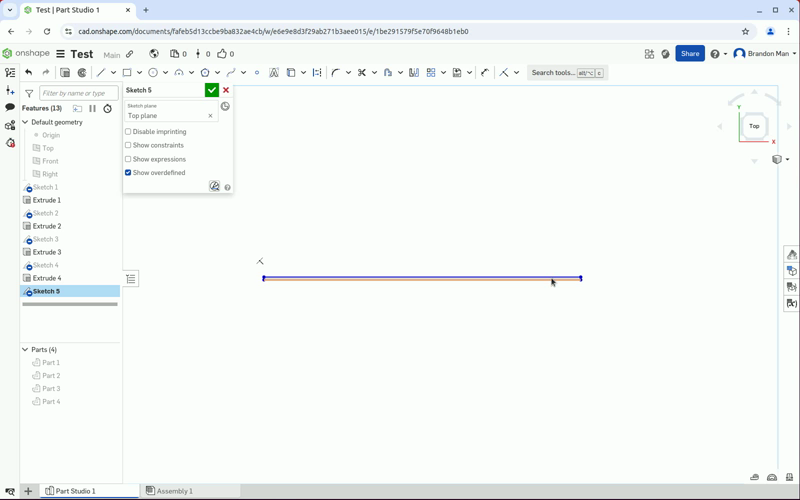
scroll(6)
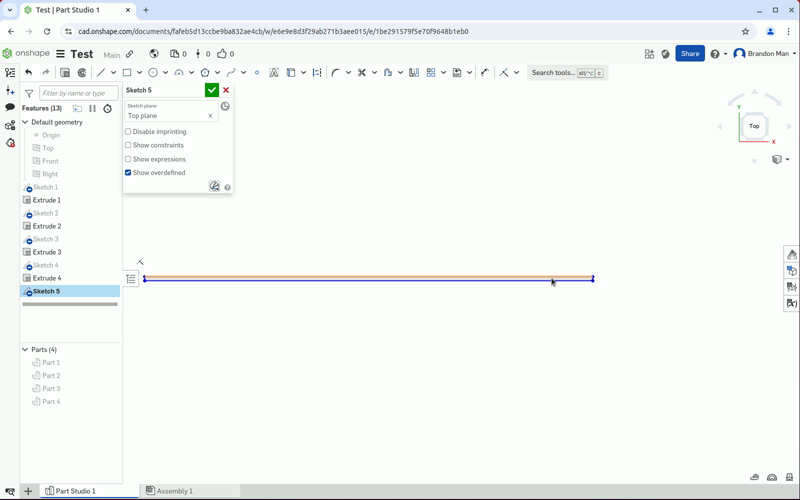
scroll(6)
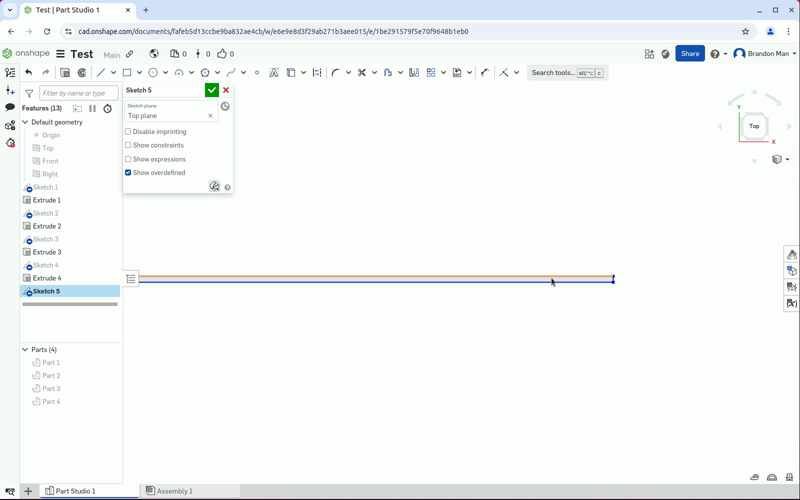
scroll(6)
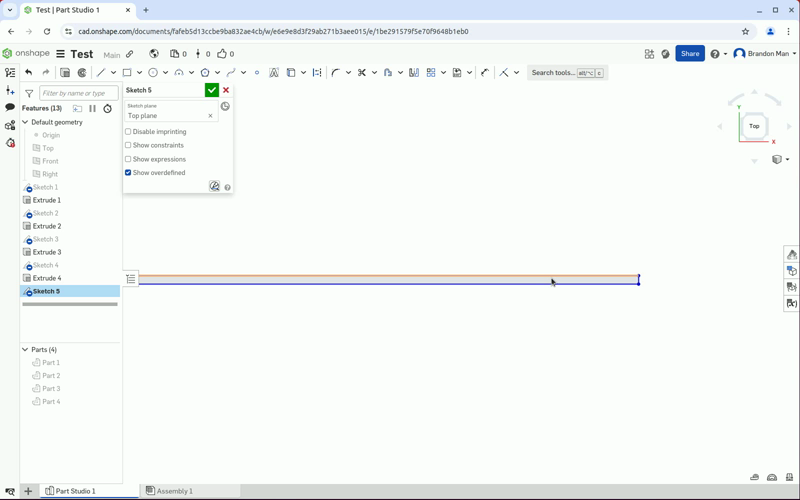
scroll(6)
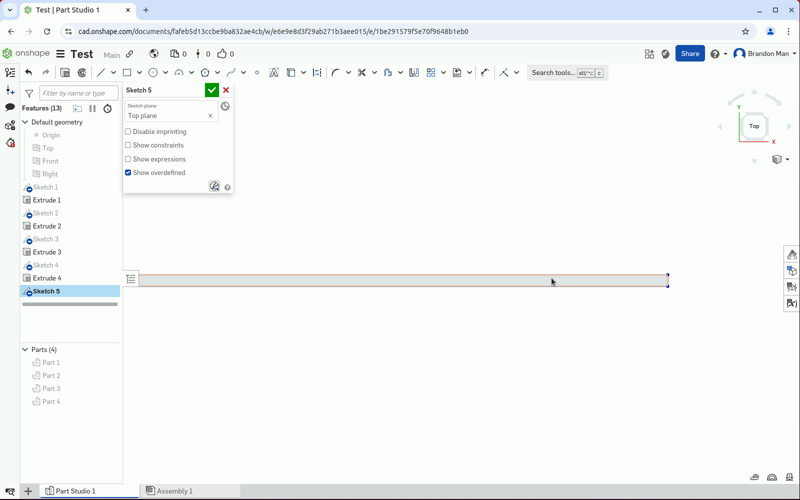
scroll(6)
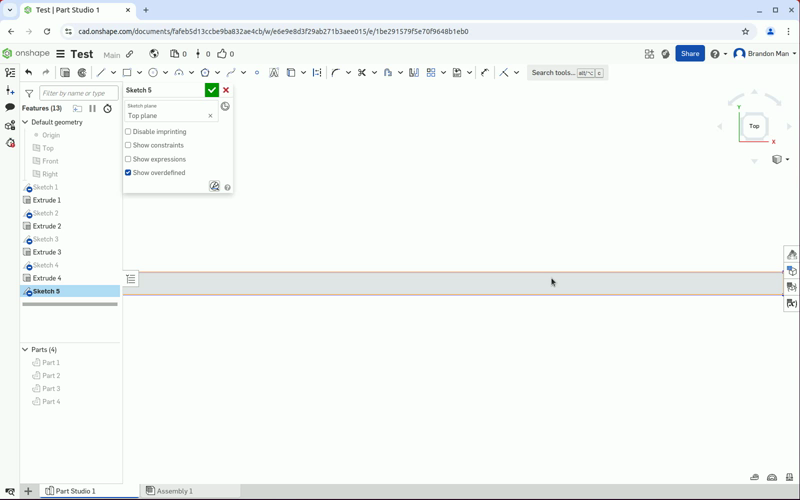
click(551, 277)
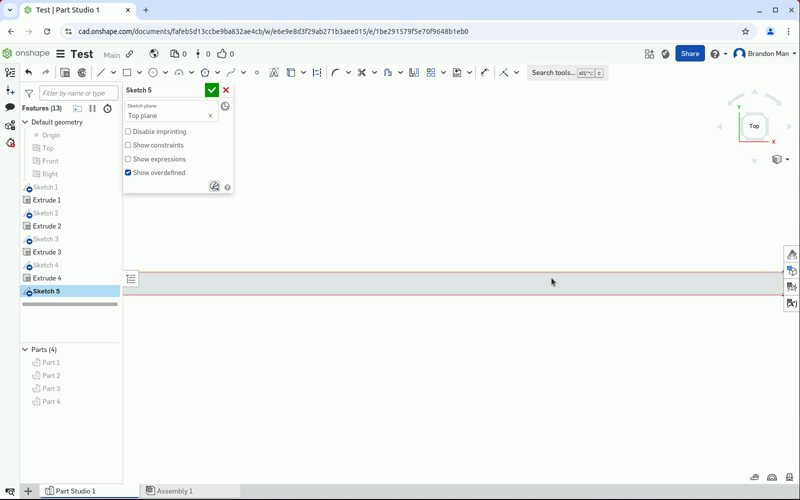
scroll(-6)
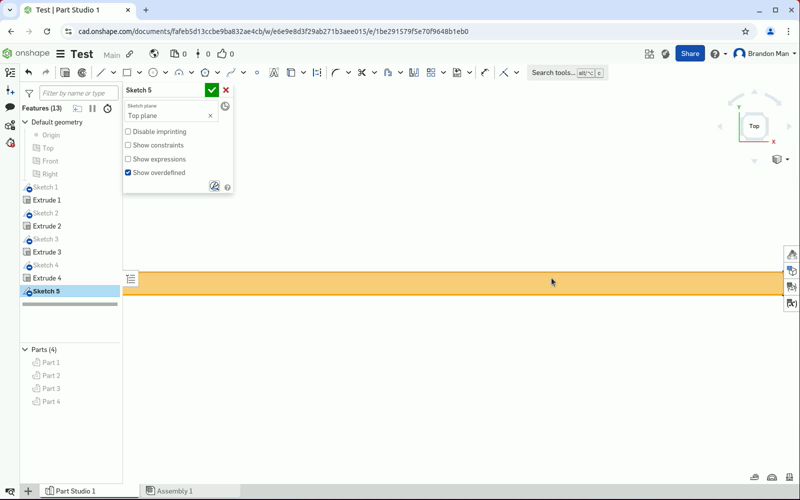
scroll(-6)
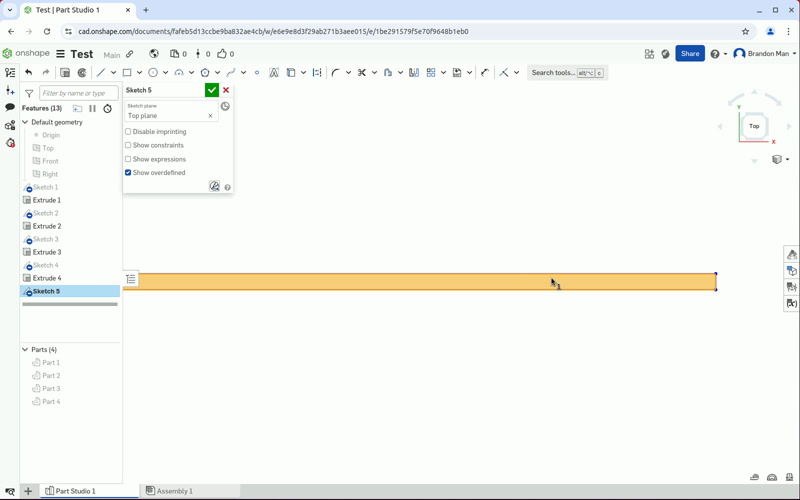
scroll(-6)
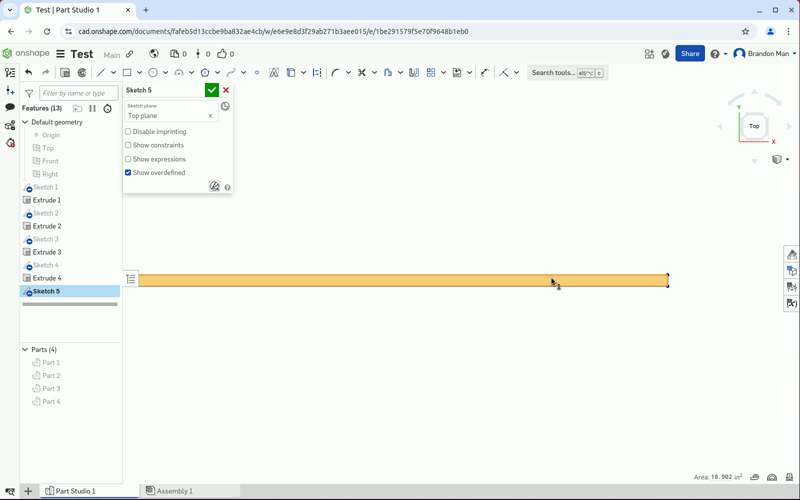
scroll(-6)
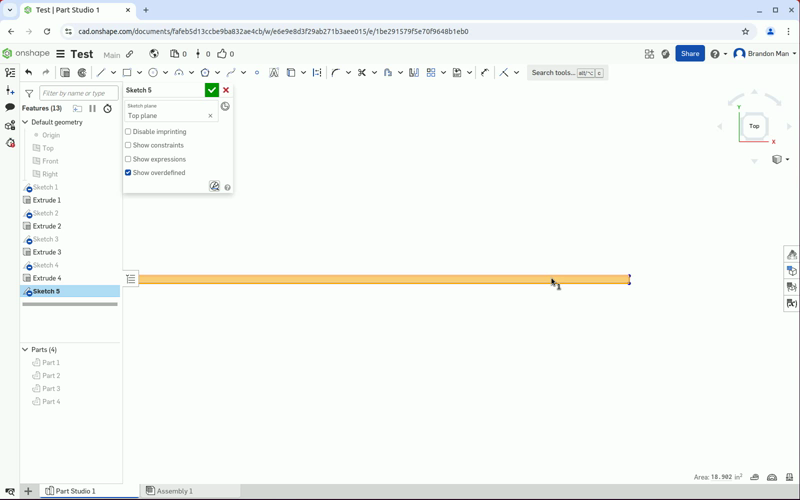
scroll(-6)
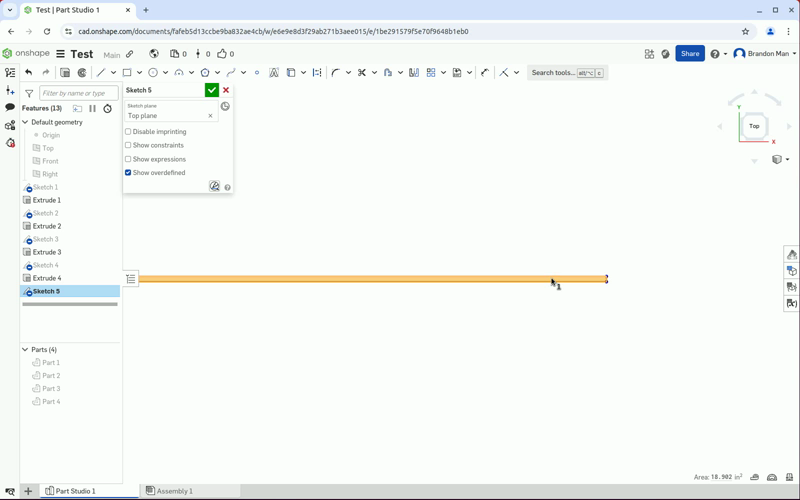
scroll(-6)
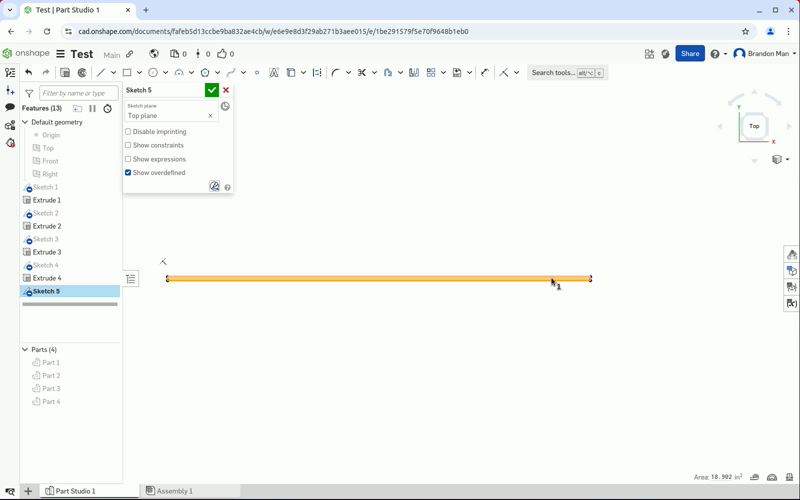
scroll(-6)
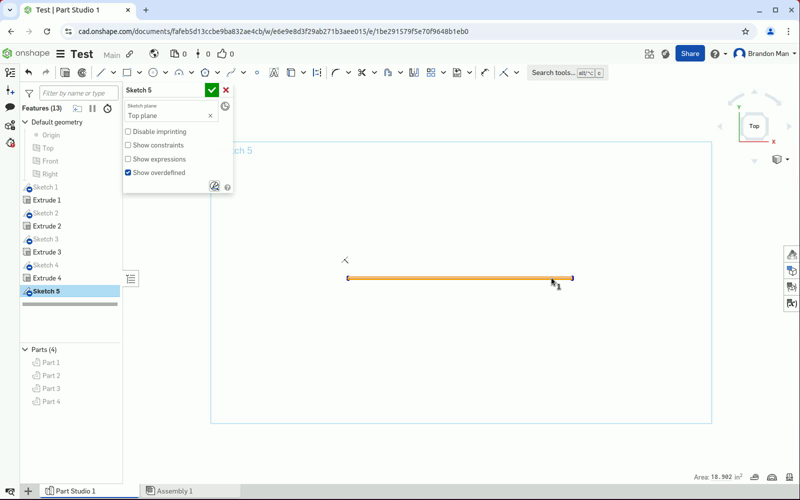
mouse_move(73, 352)
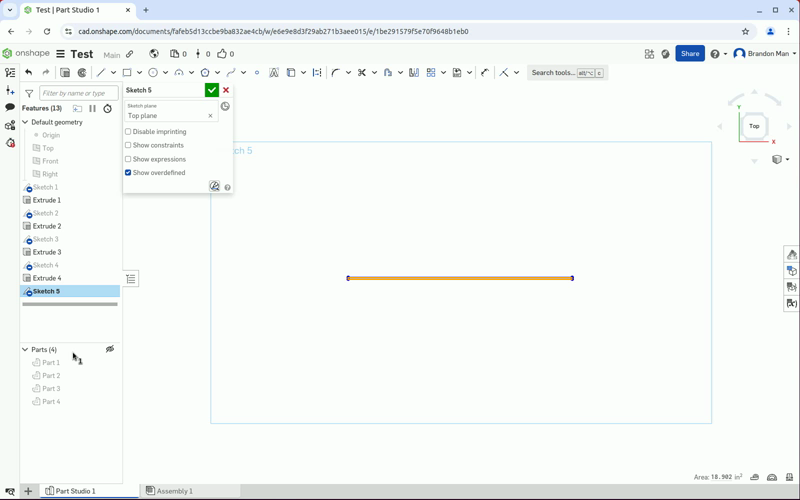
key(shift+y)
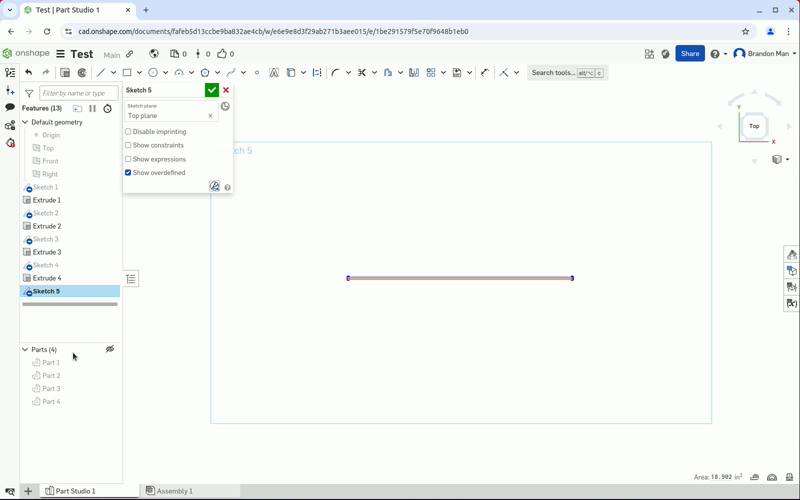
key(shift+e)
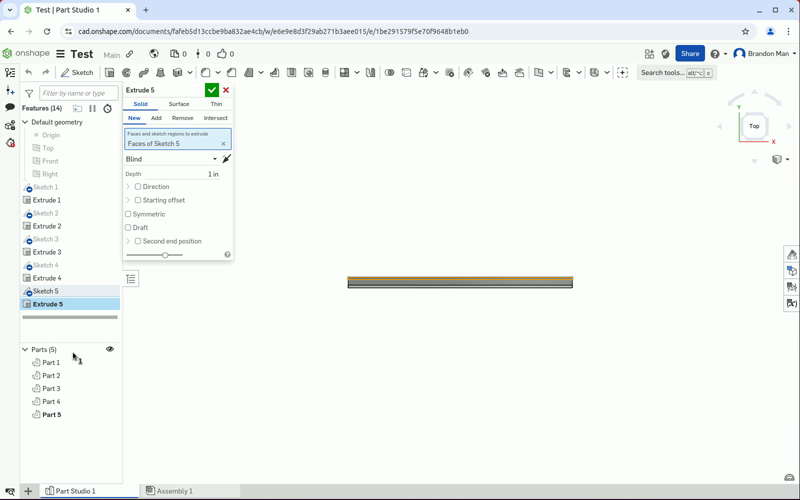
mouse_move(143, 106)
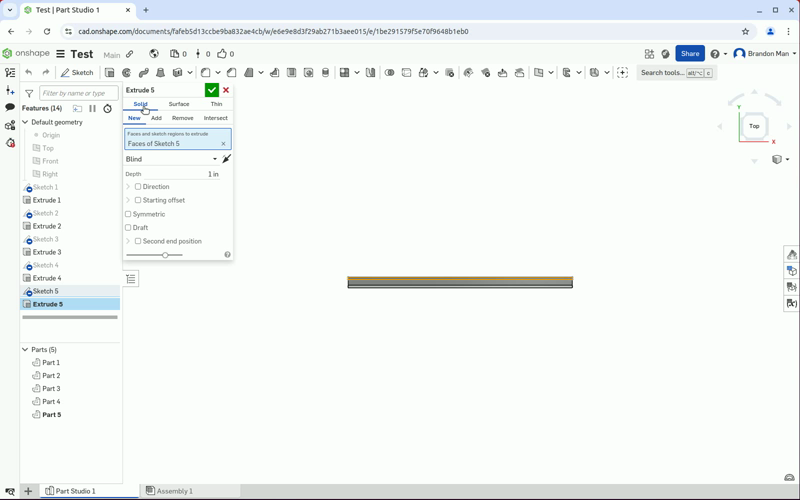
click(143, 106)
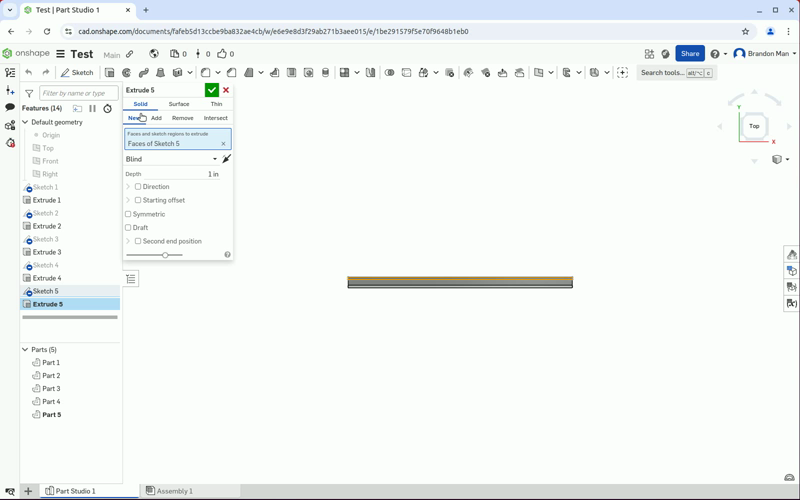
mouse_move(137, 120)
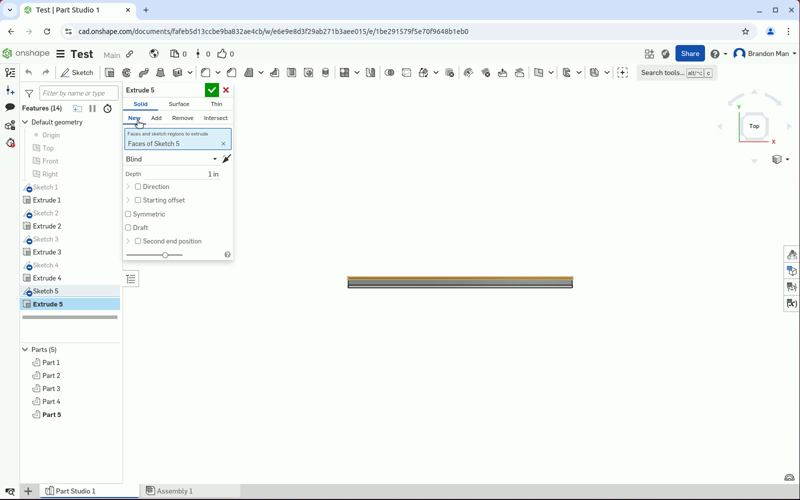
click(137, 120)
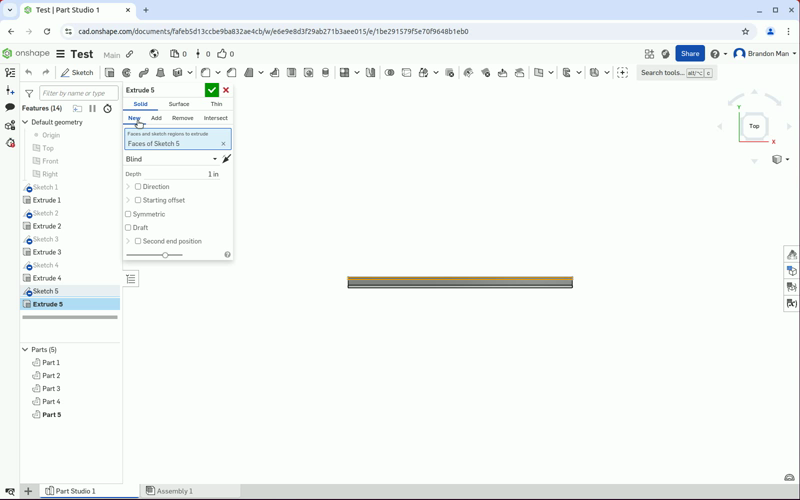
key(tab, 4)
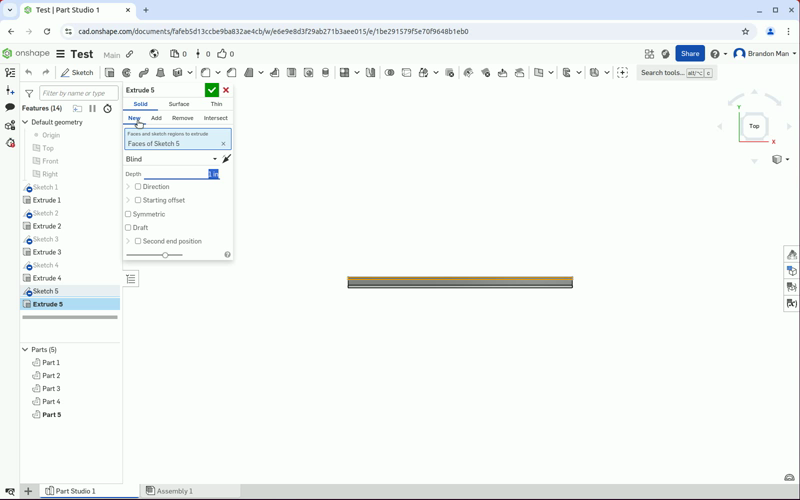
text(3.37)
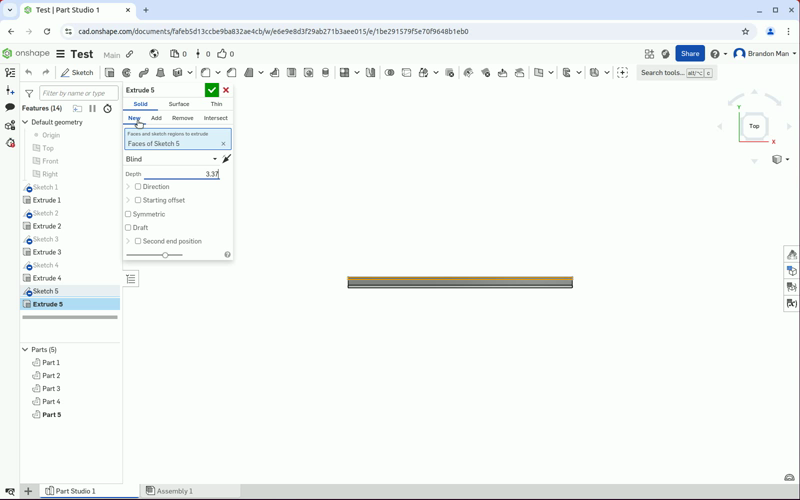
key(enter)
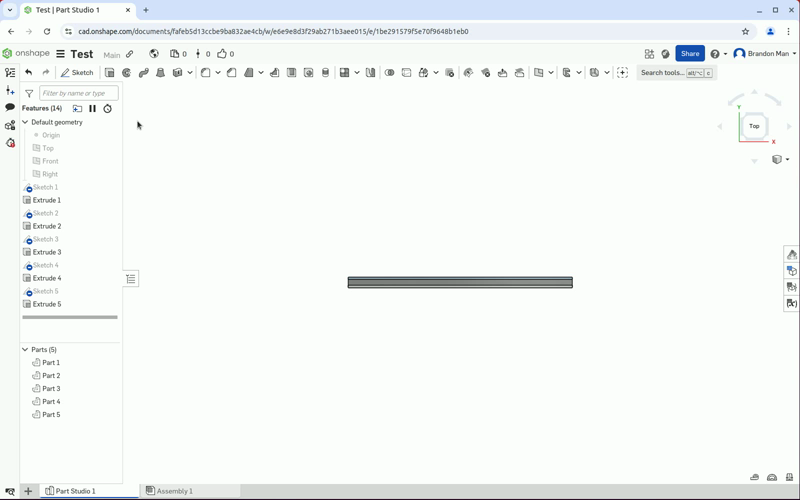
key(shift+h)
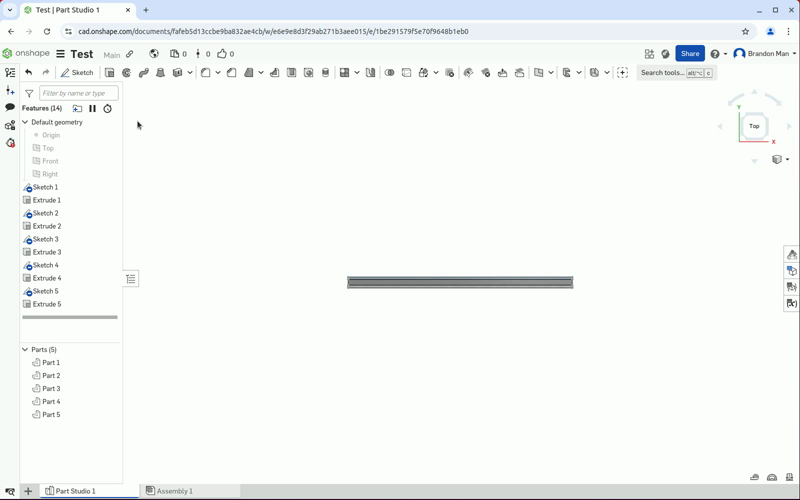
key(shift+h)
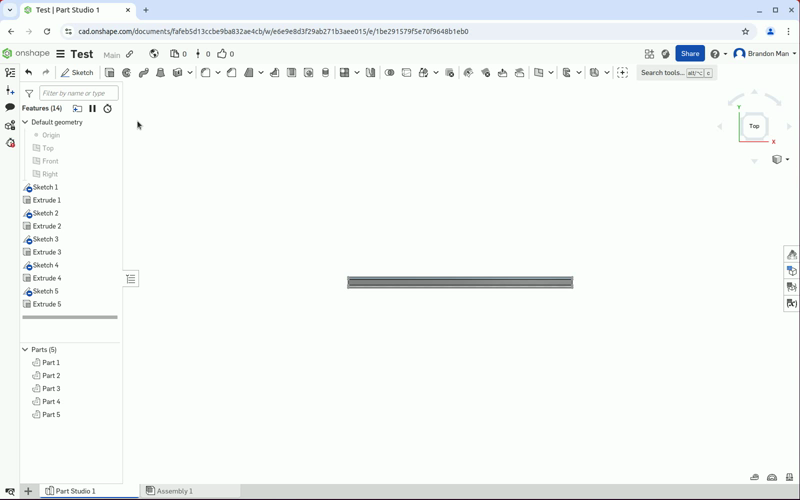
key(shift+7)
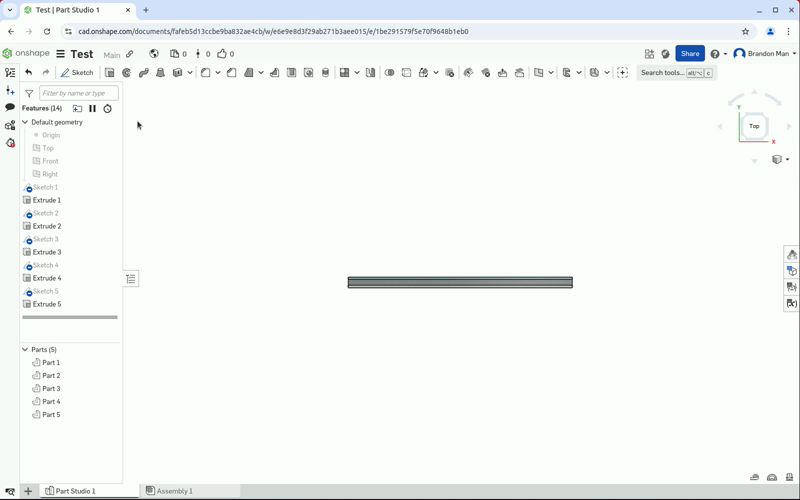
key(up, 3)
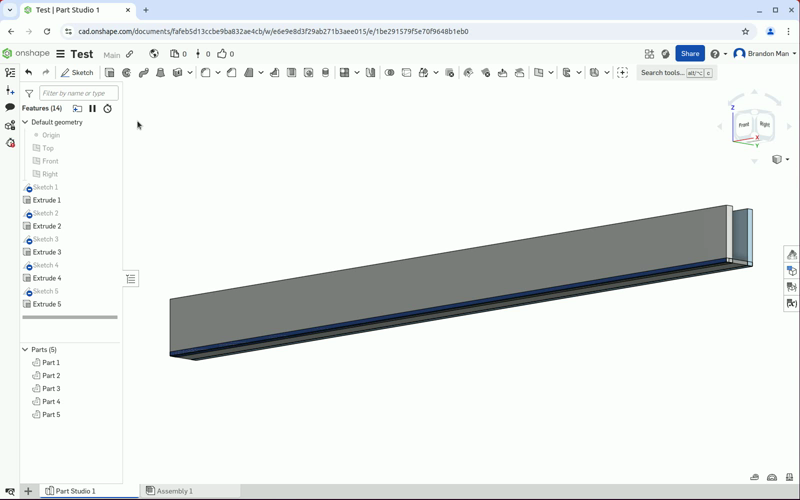
key(left, 3)
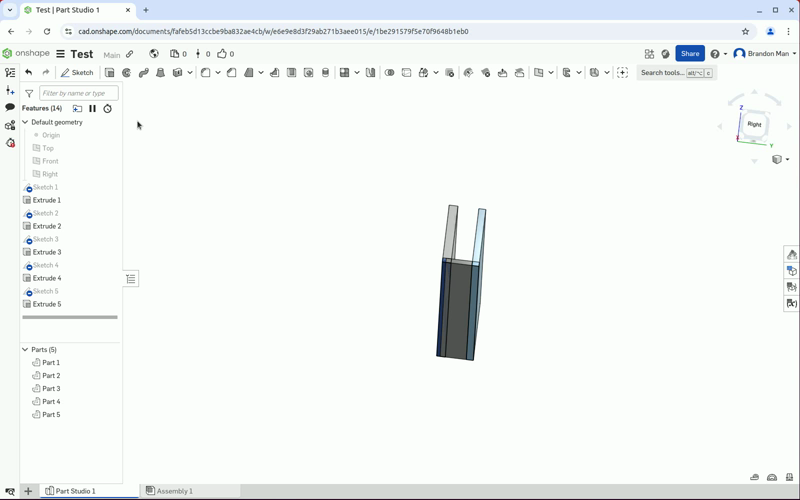
key(right, 3)
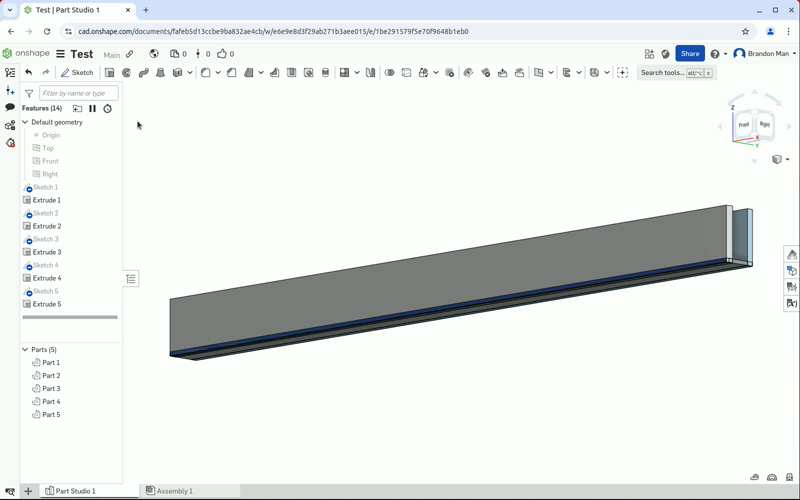
key(down, 3)
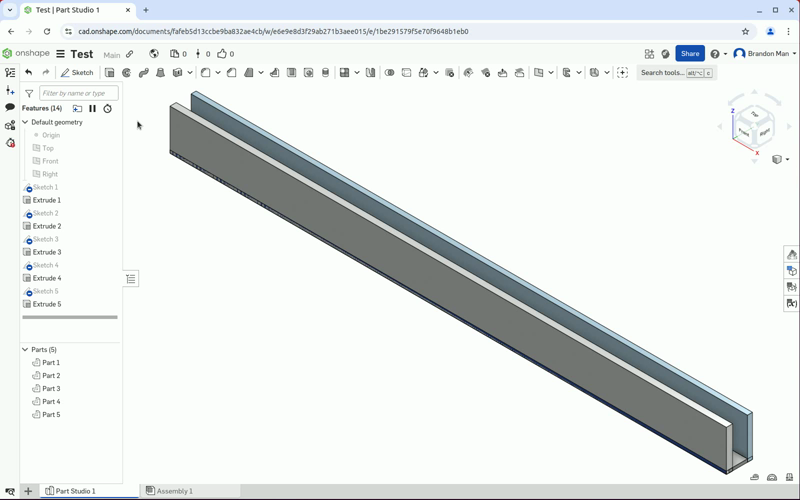
mouse_move(73, 189)
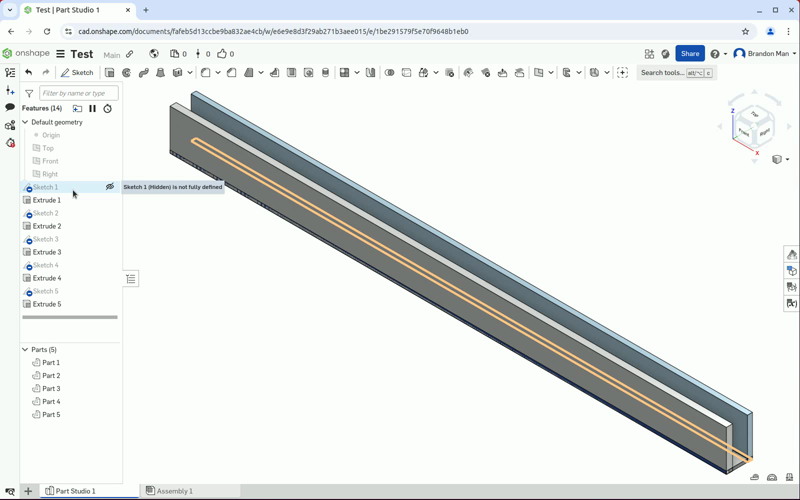
click(73, 189)